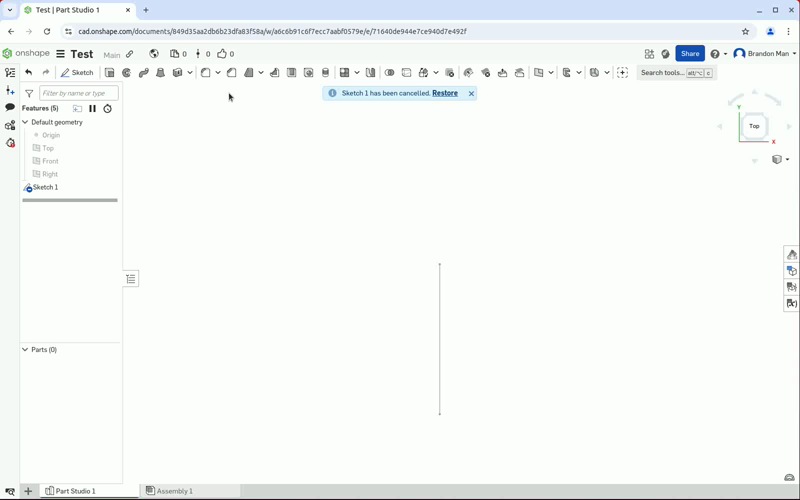
key(shift+h)
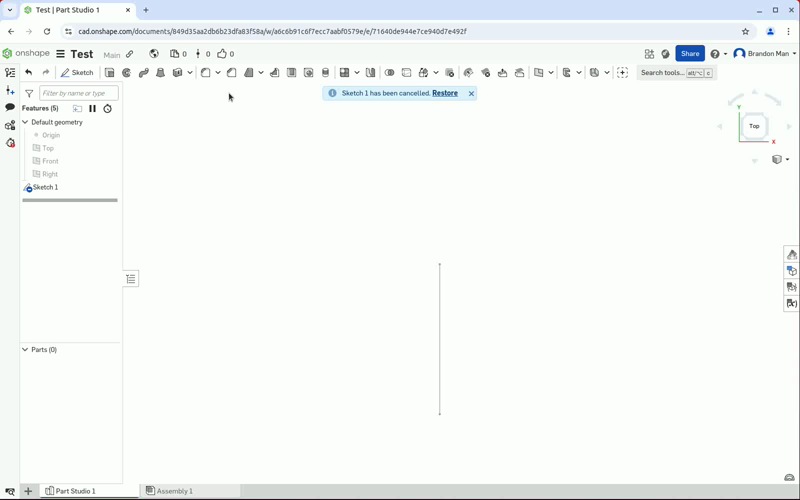
key(shift+s)
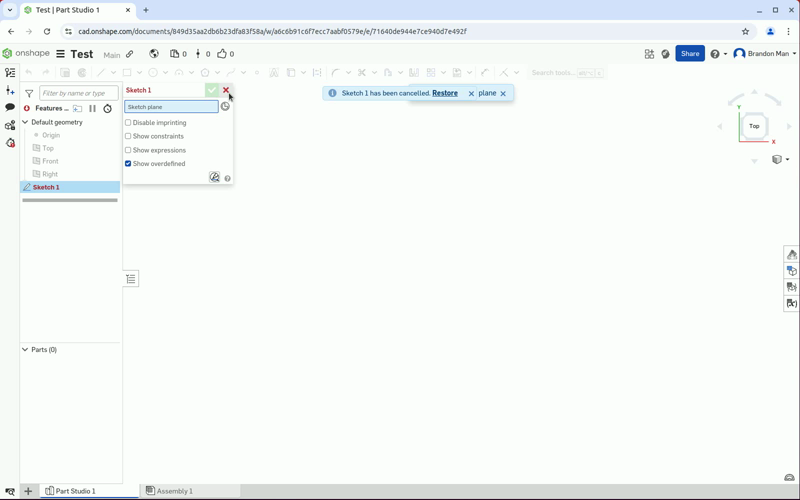
mouse_move(73, 150)
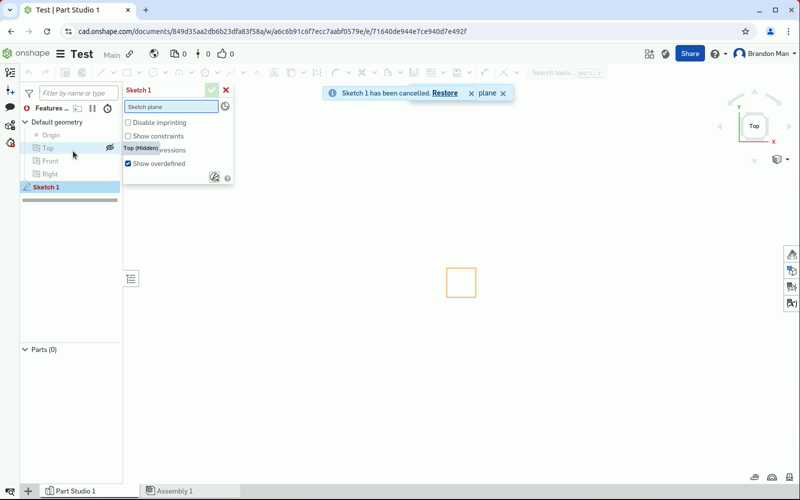
click(73, 150)
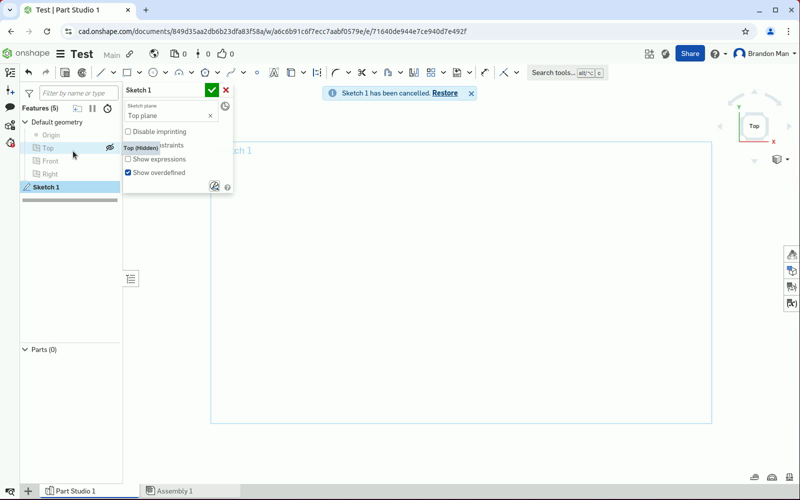
mouse_move(73, 352)
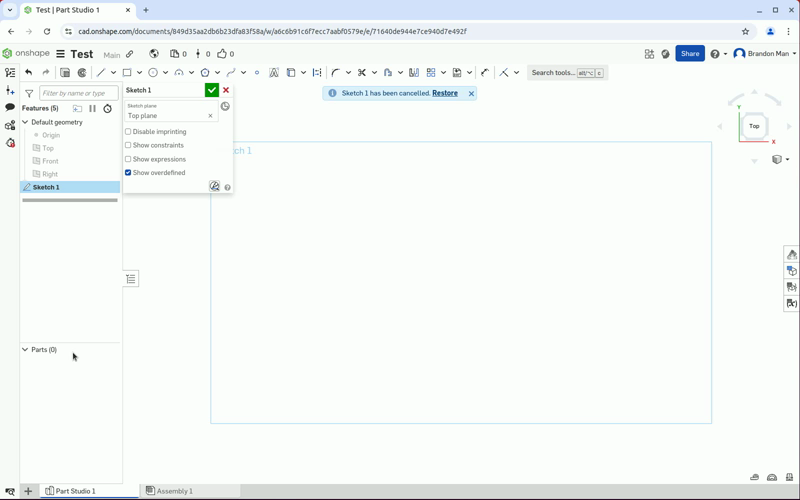
key(y)
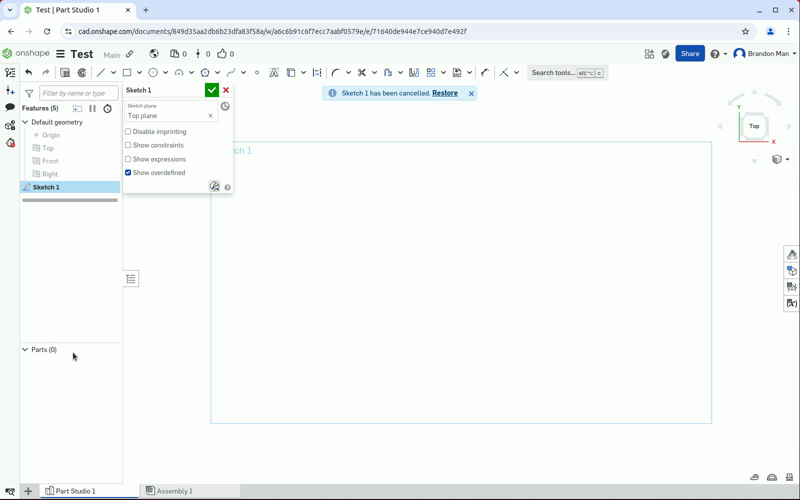
key(c)
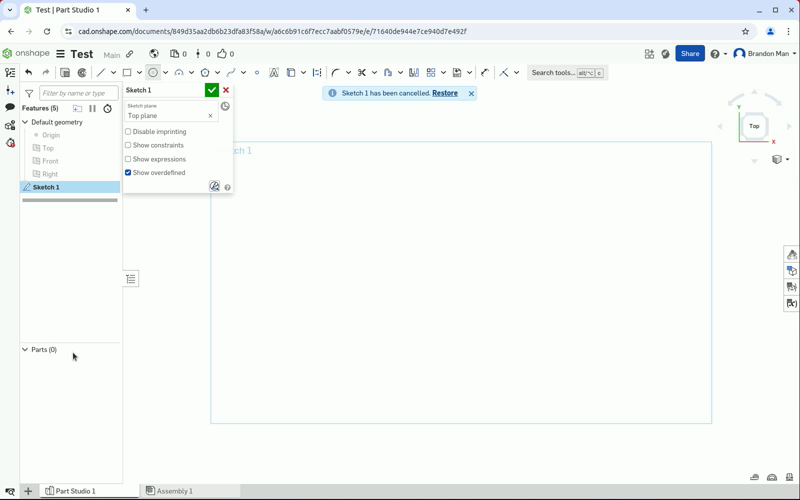
key_down(shift)
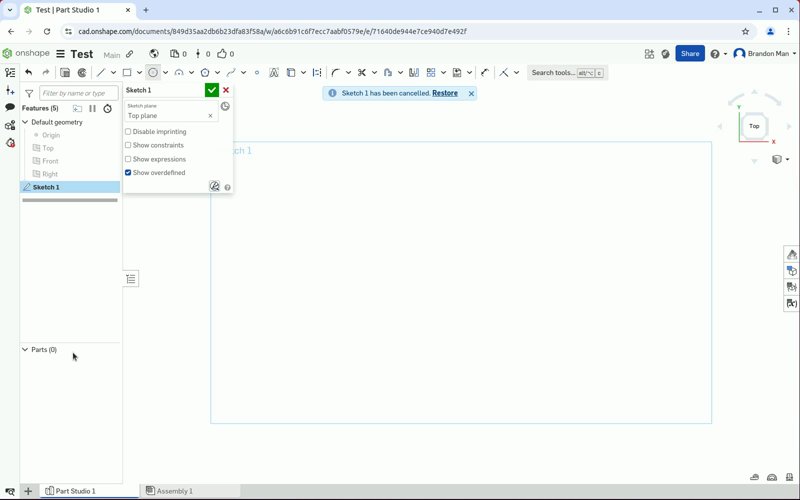
mouse_move(395, 320)
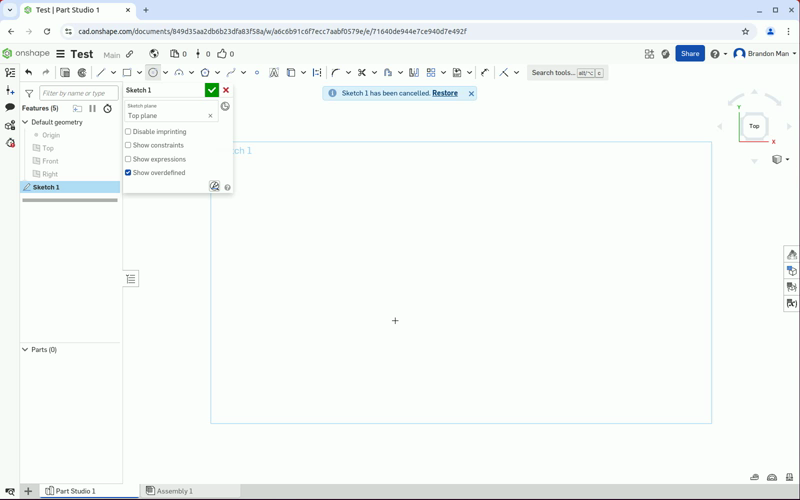
click(395, 320)
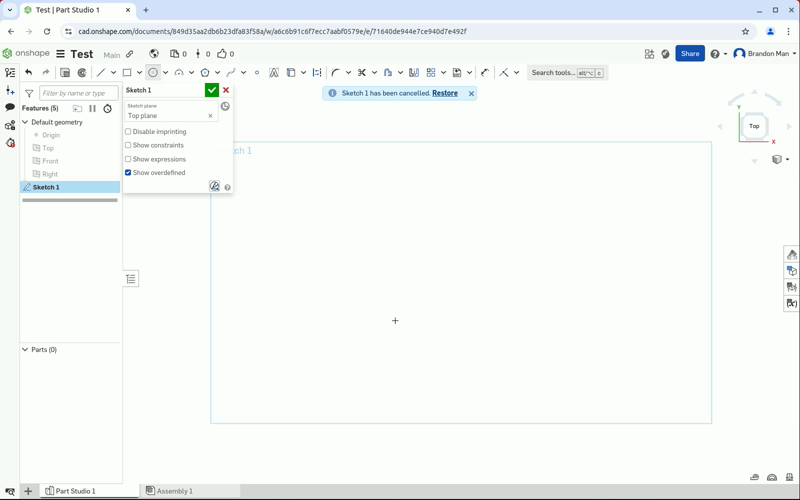
key_up(shift)
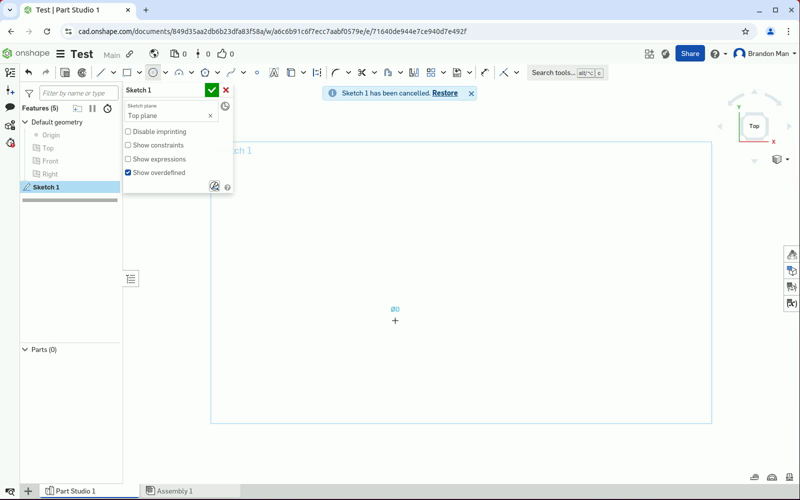
mouse_move(430, 320)
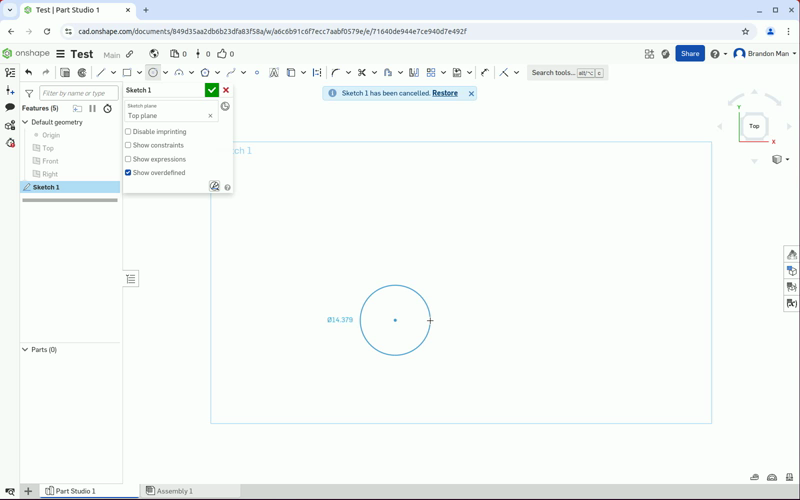
click(430, 320)
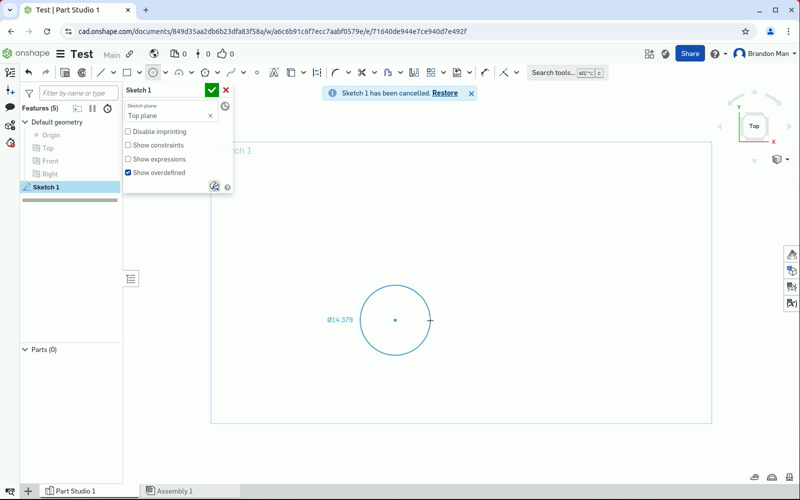
key(esc)
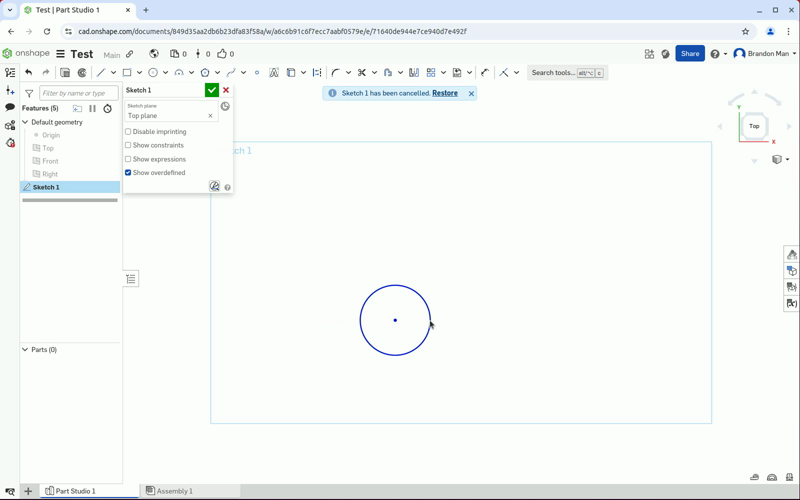
key(c)
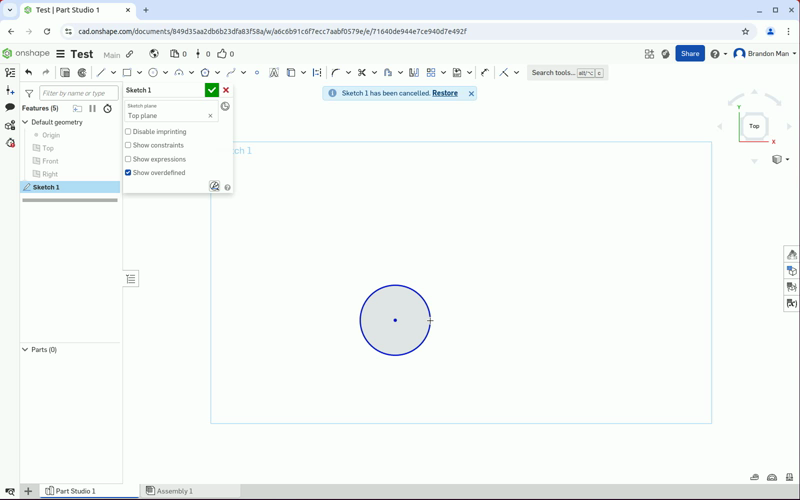
key_down(shift)
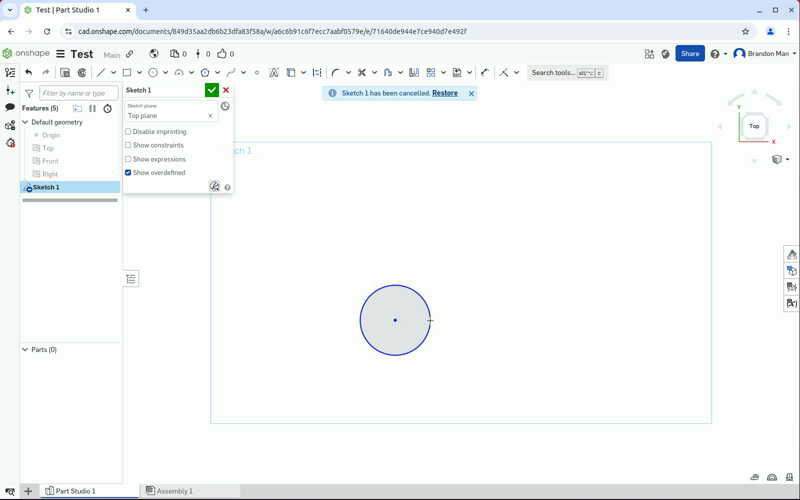
mouse_move(394, 321)
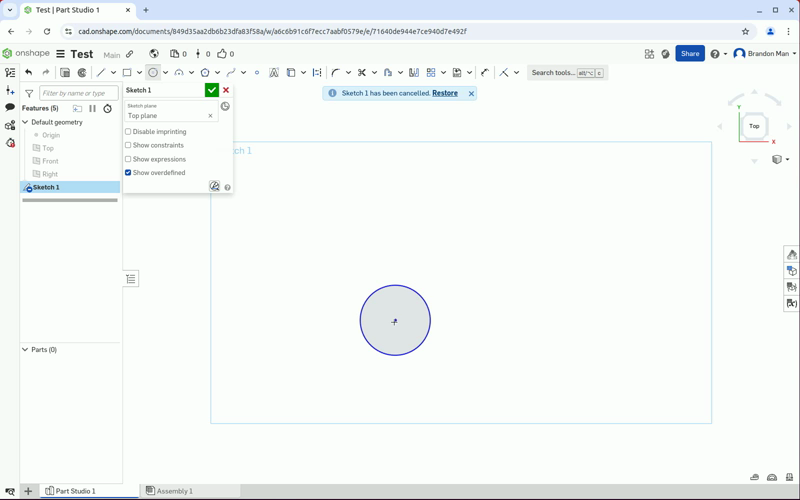
scroll(6)
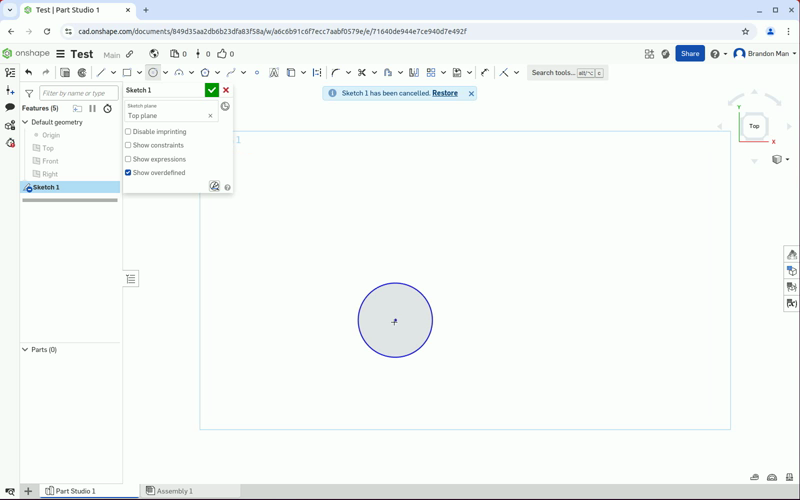
scroll(6)
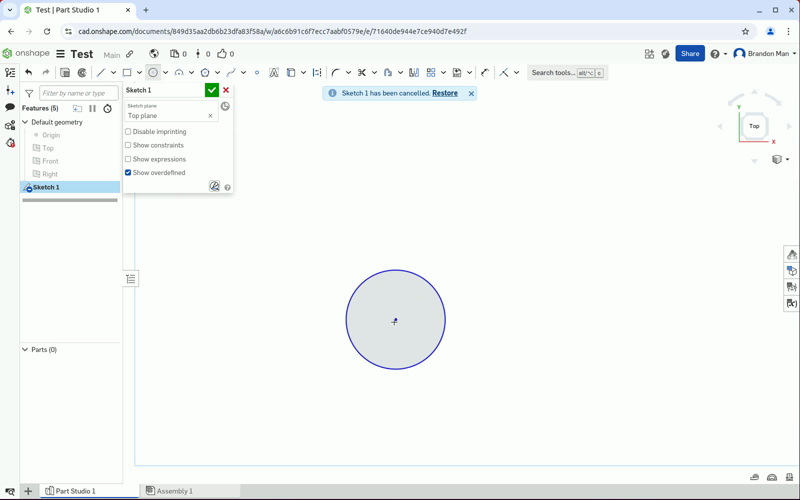
scroll(6)
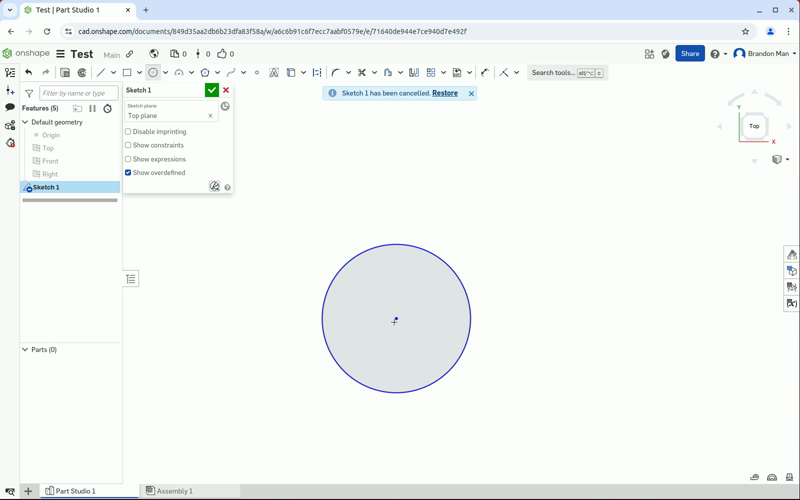
scroll(6)
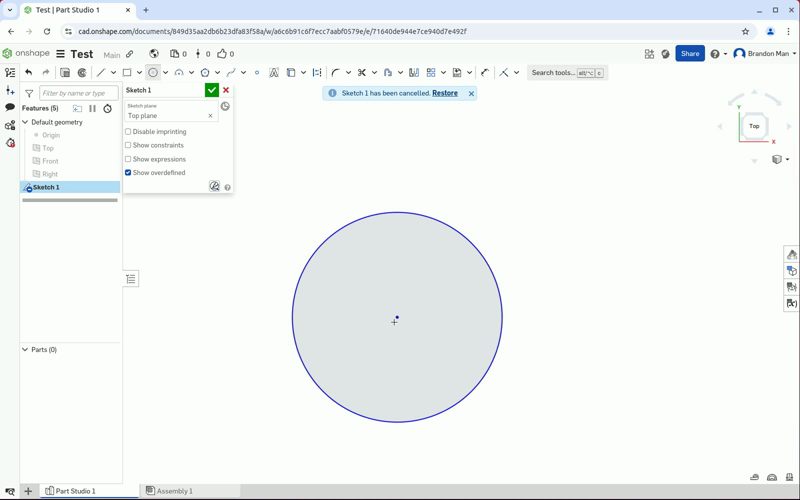
scroll(6)
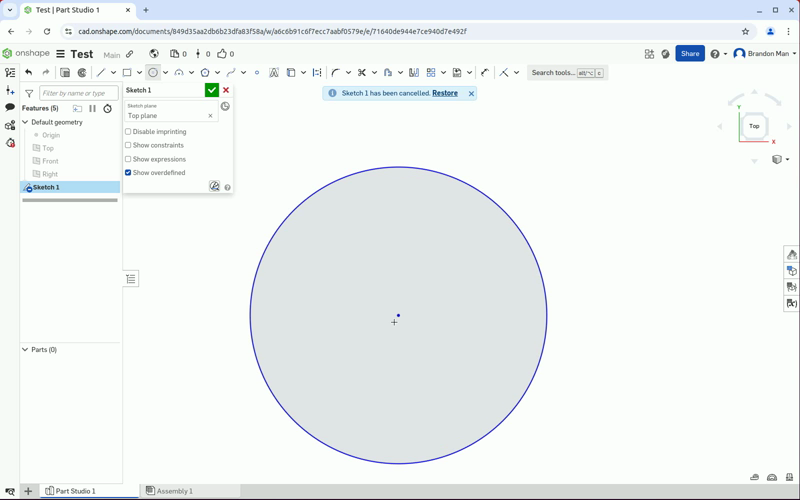
scroll(6)
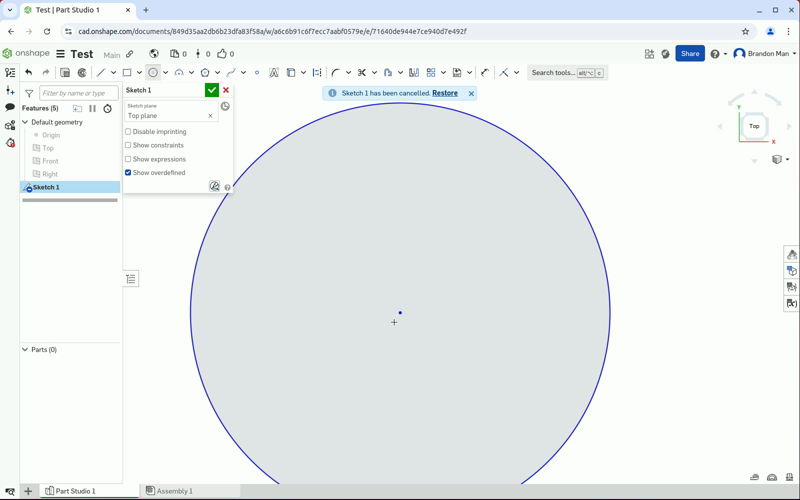
scroll(6)
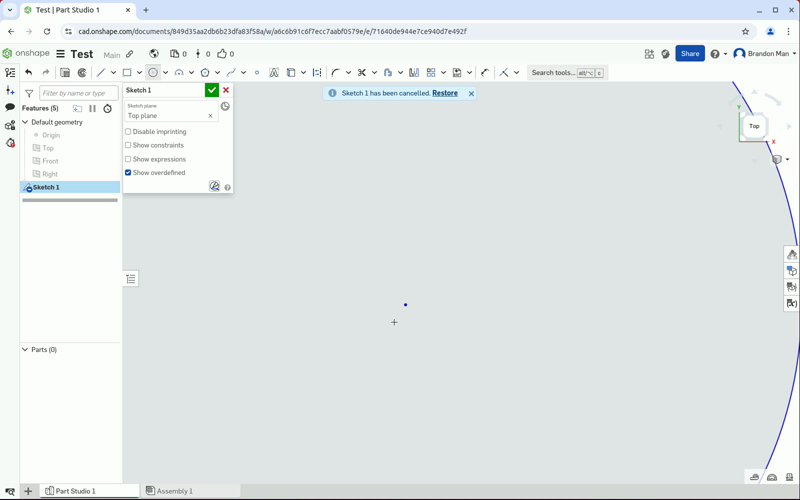
click(394, 321)
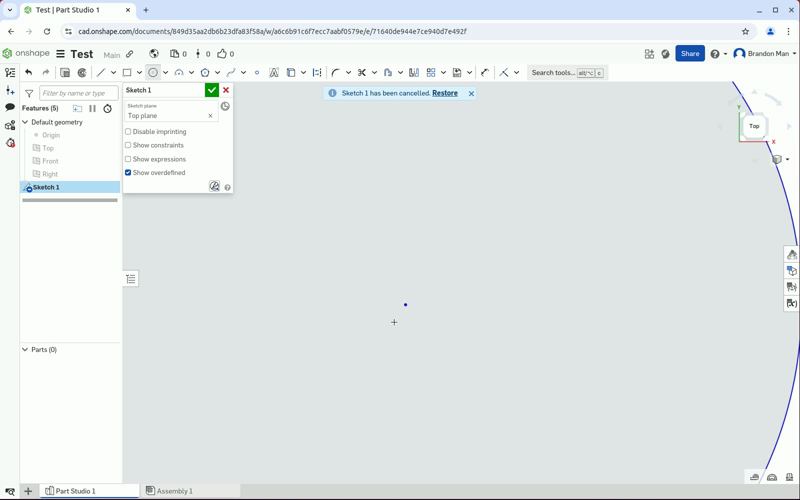
scroll(-6)
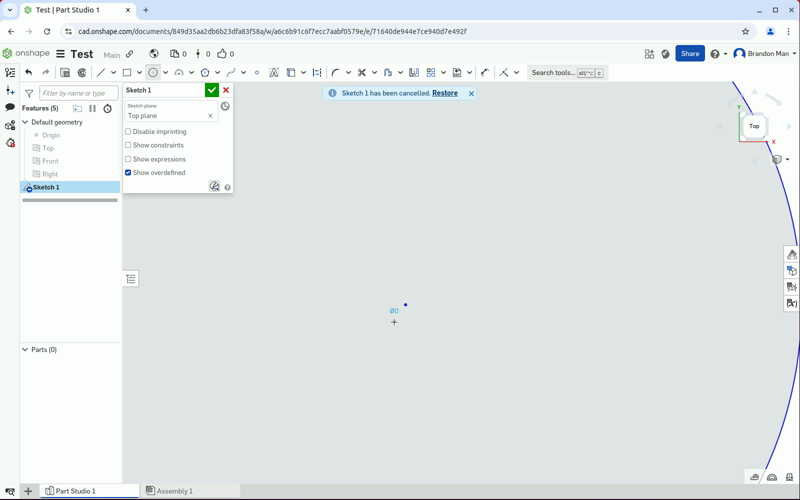
scroll(-6)
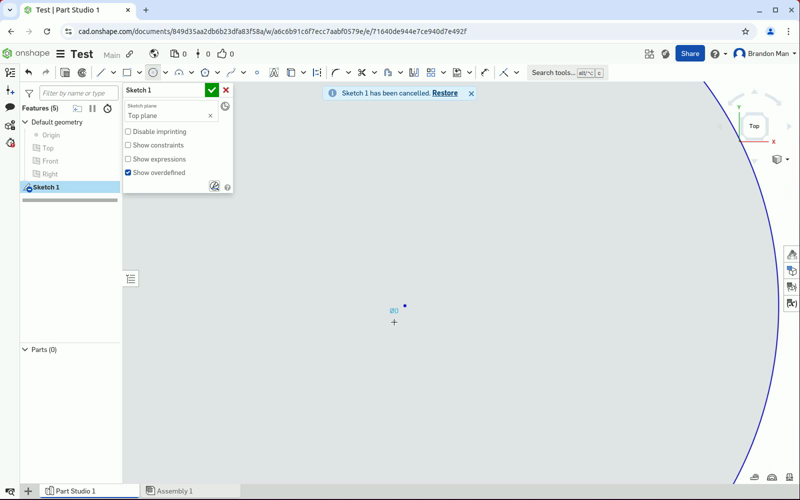
scroll(-6)
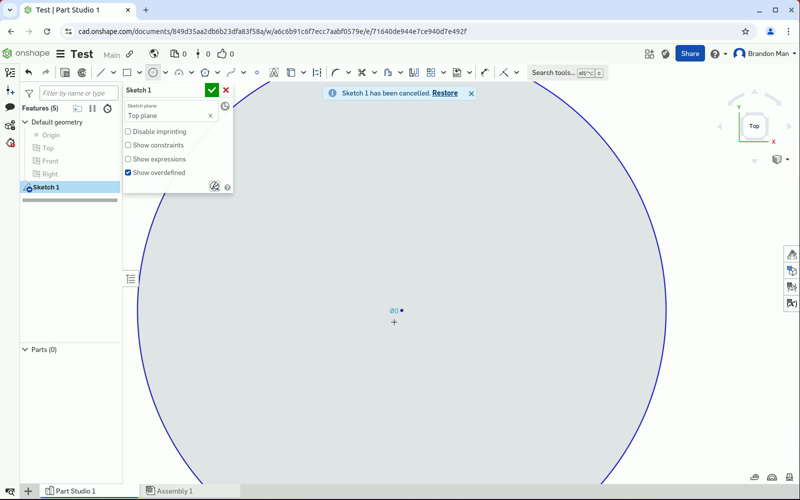
scroll(-6)
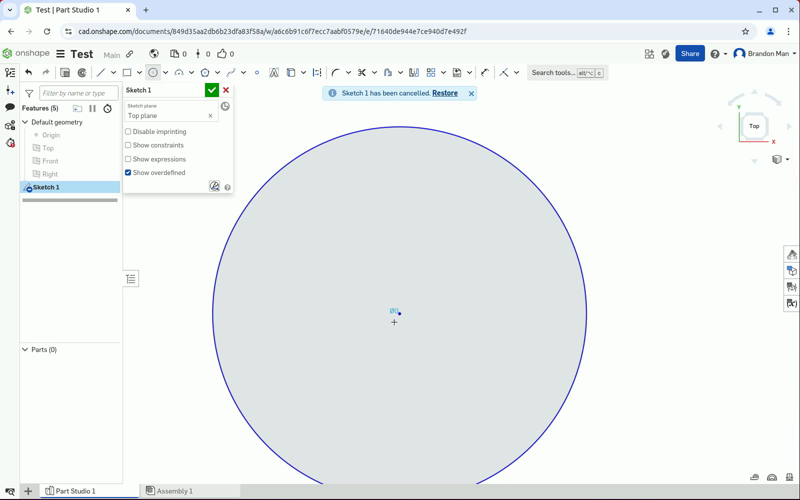
scroll(-6)
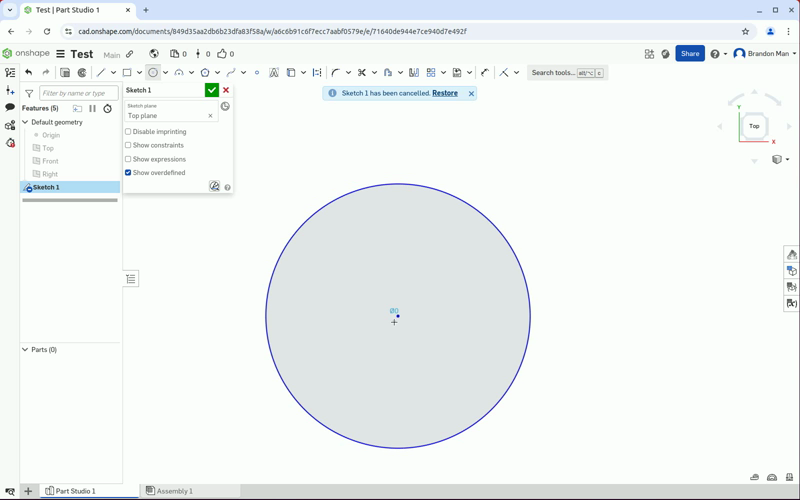
scroll(-6)
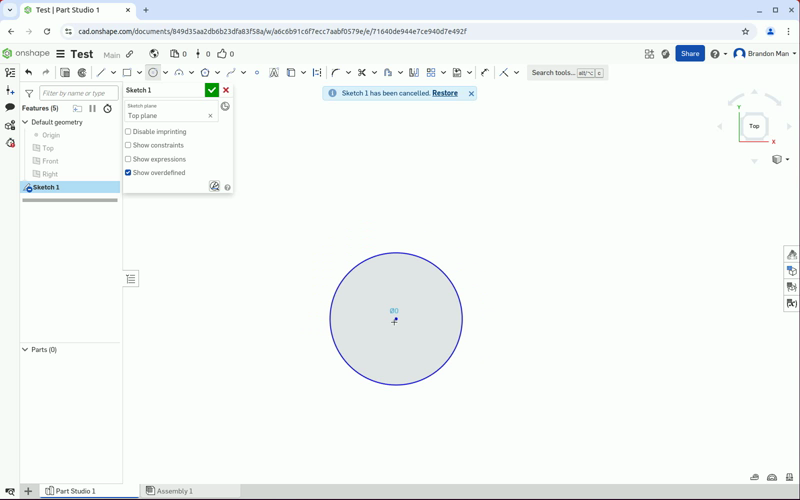
scroll(-6)
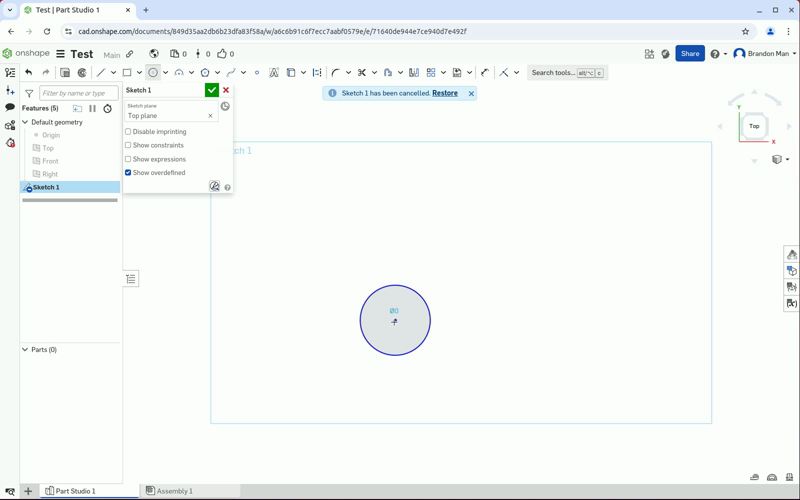
key_up(shift)
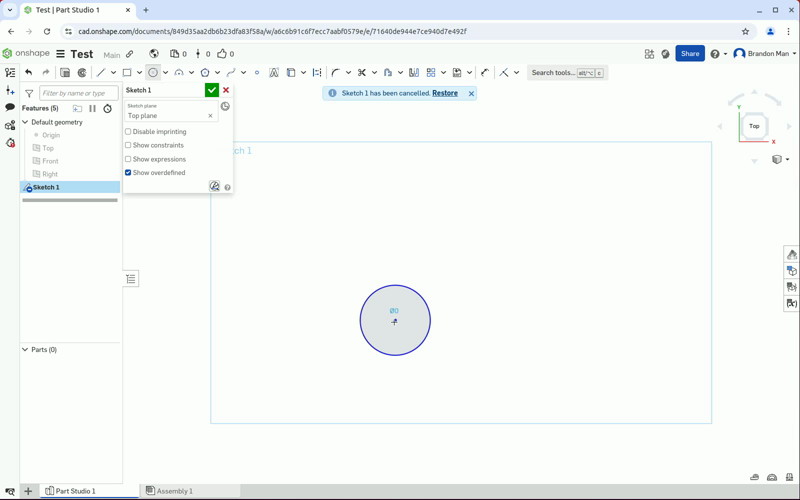
mouse_move(422, 321)
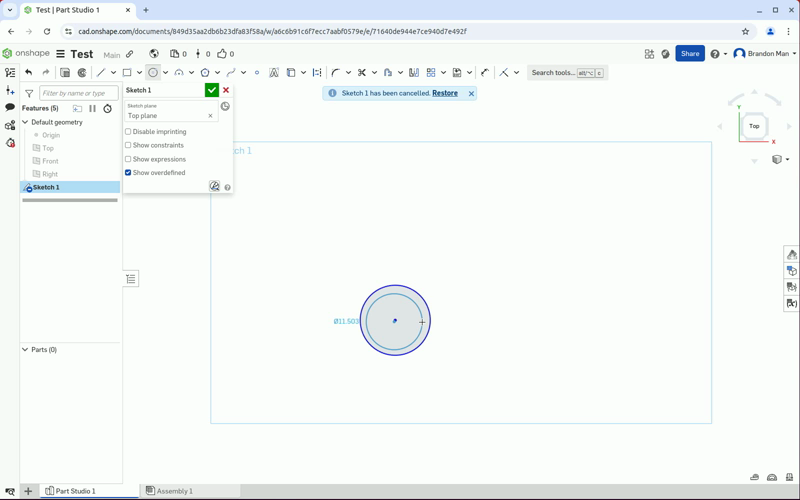
click(422, 321)
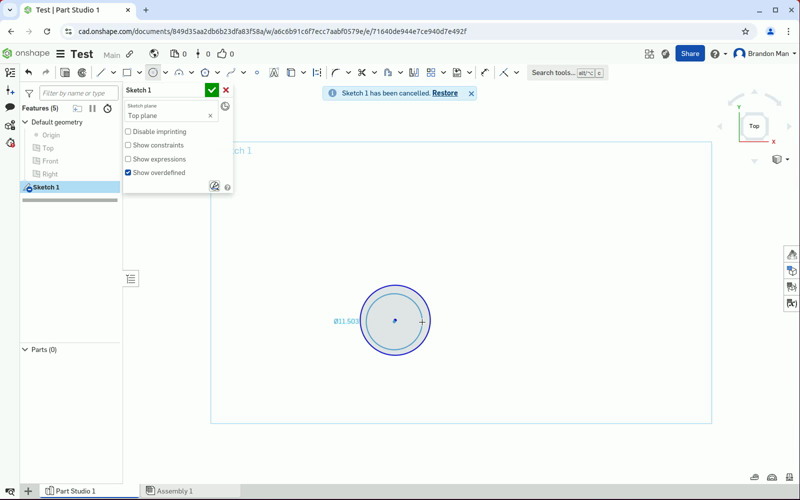
key(esc)
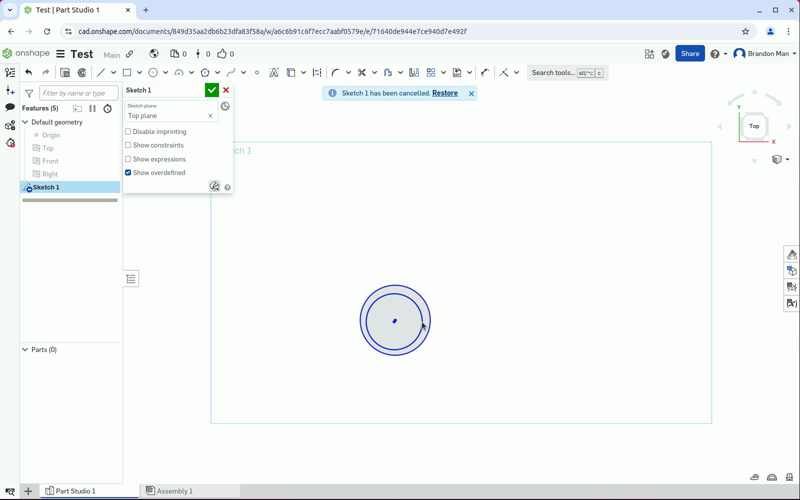
mouse_move(386, 291)
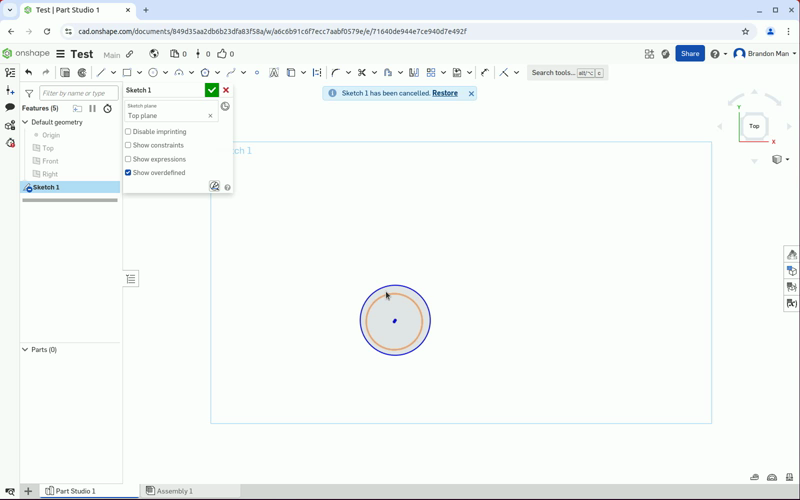
scroll(6)
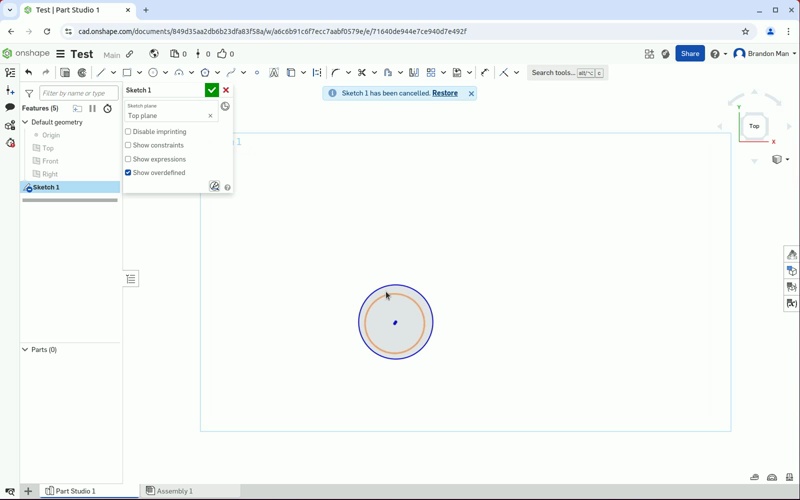
scroll(6)
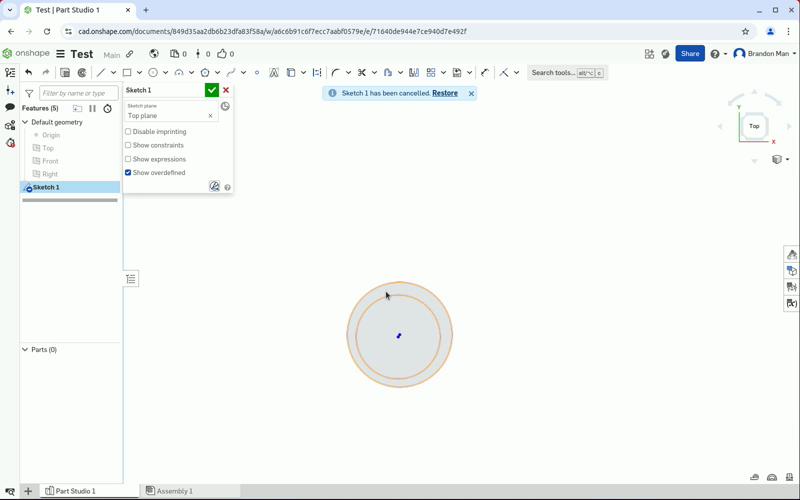
scroll(6)
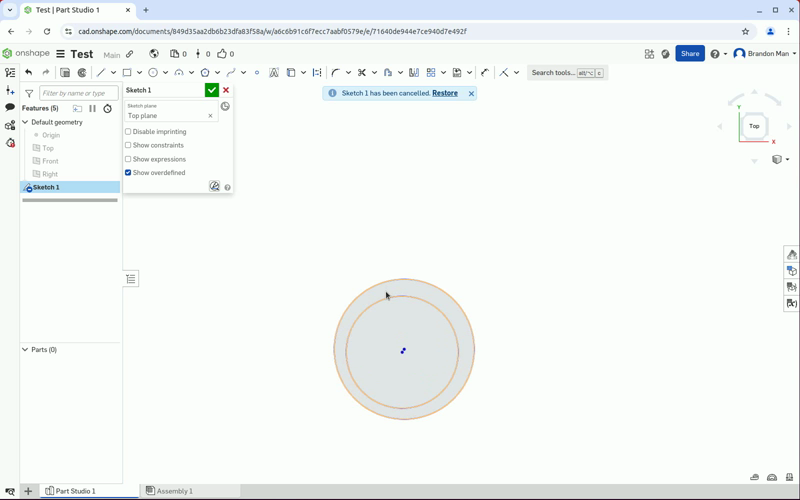
scroll(6)
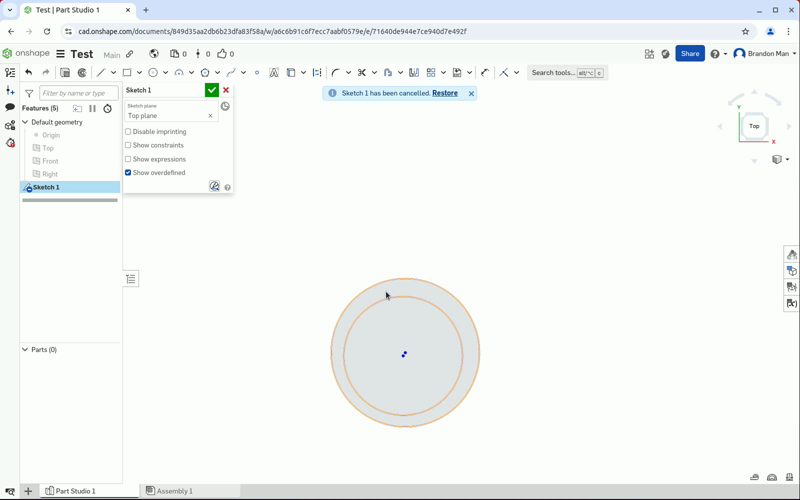
scroll(6)
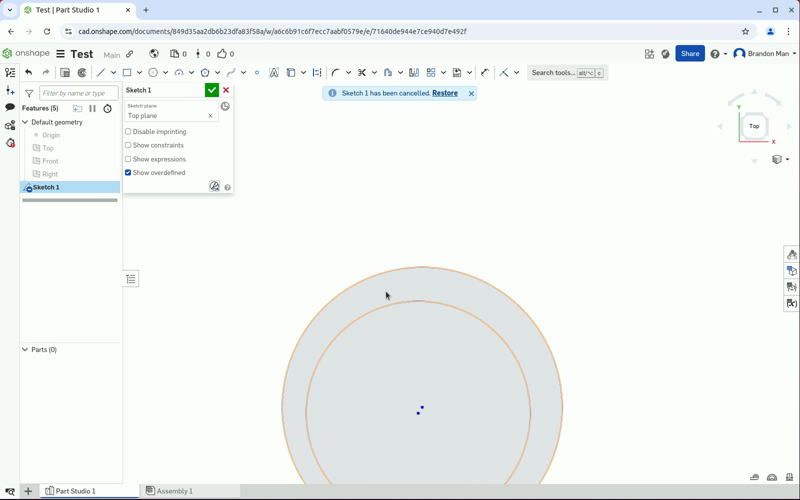
scroll(6)
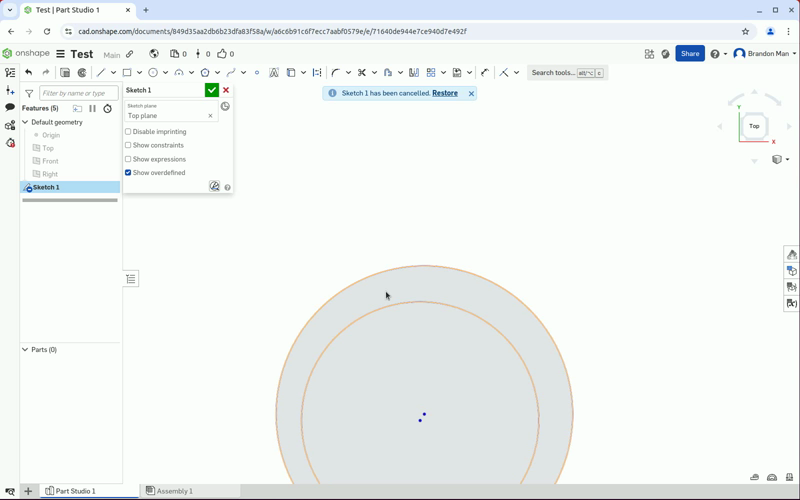
scroll(6)
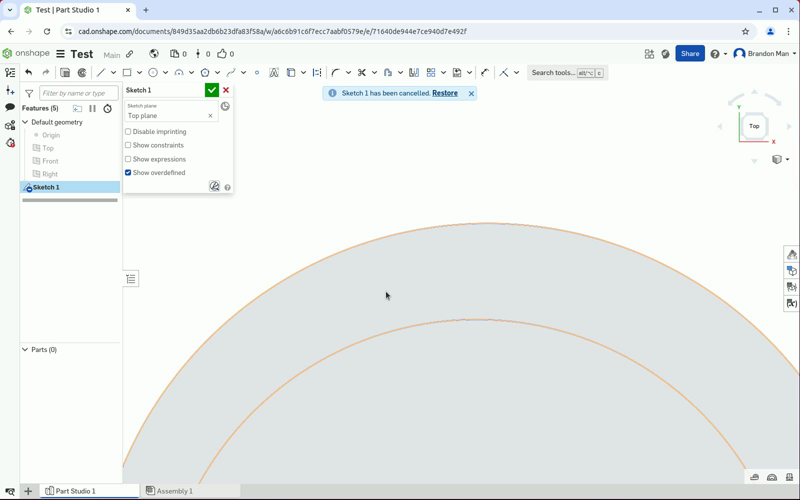
click(386, 291)
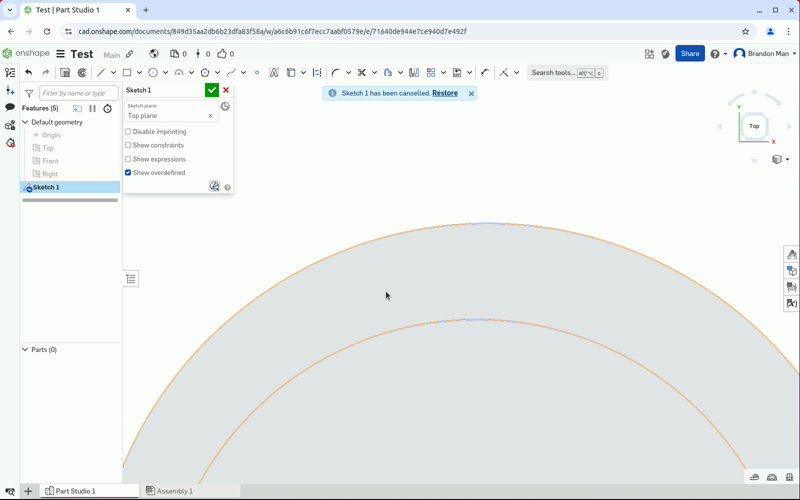
scroll(-6)
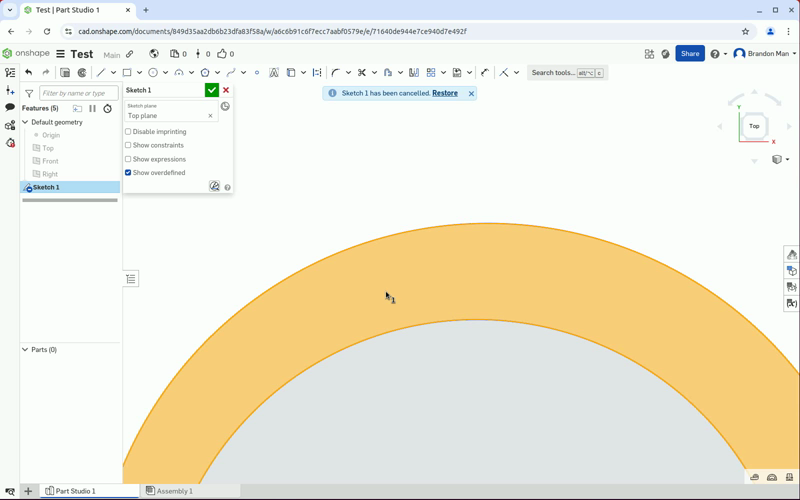
scroll(-6)
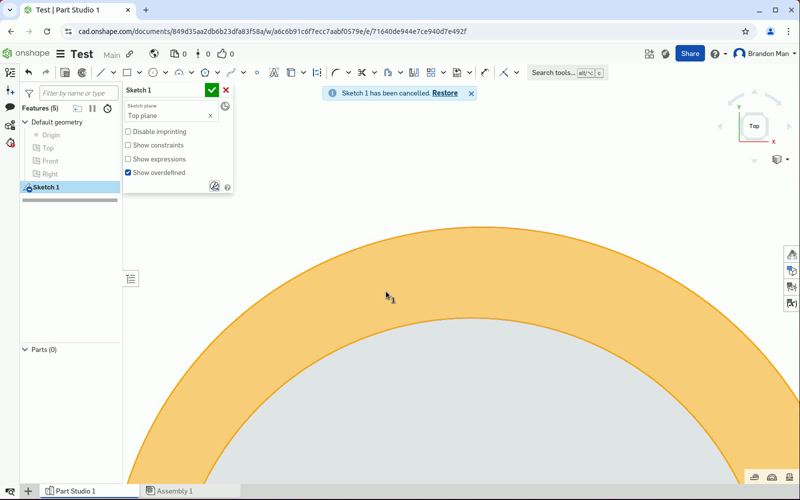
scroll(-6)
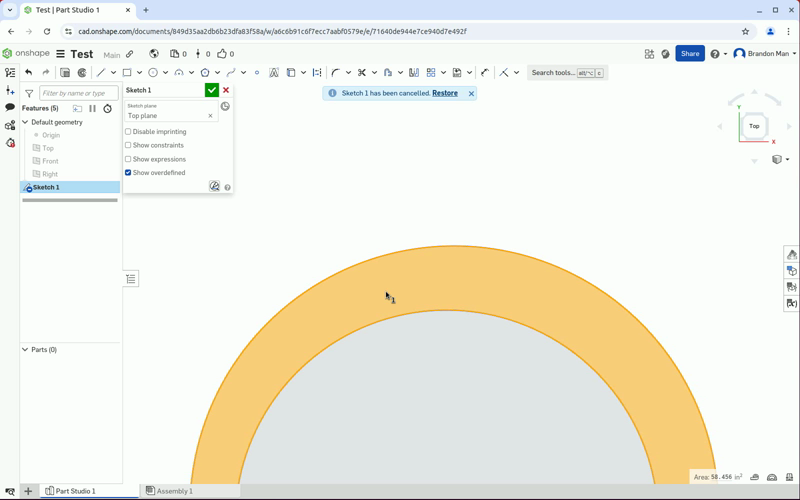
scroll(-6)
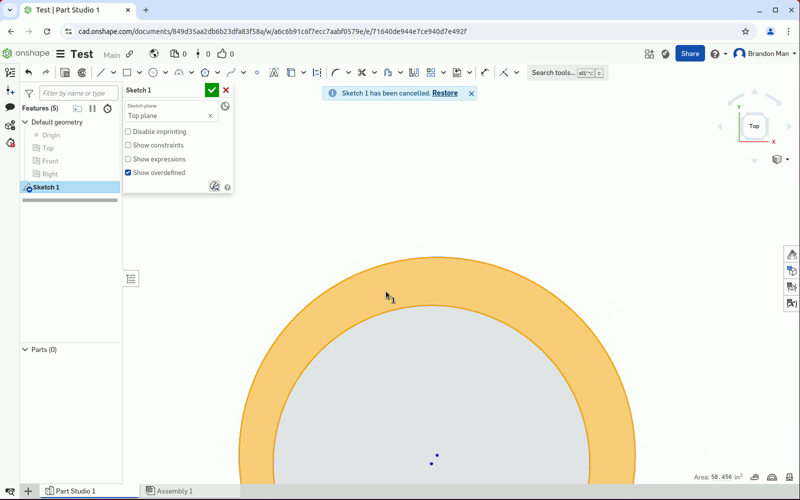
scroll(-6)
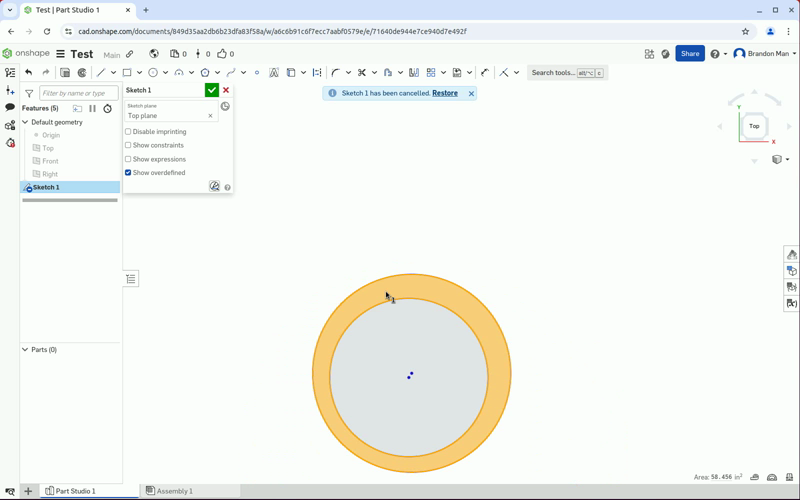
scroll(-6)
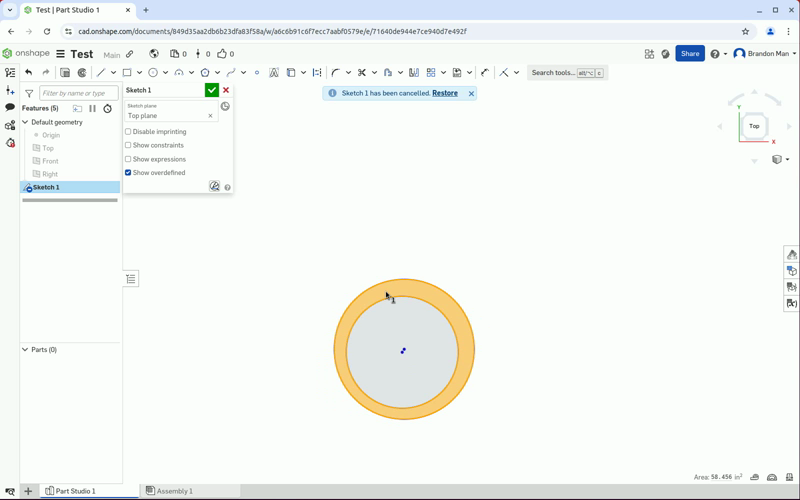
scroll(-6)
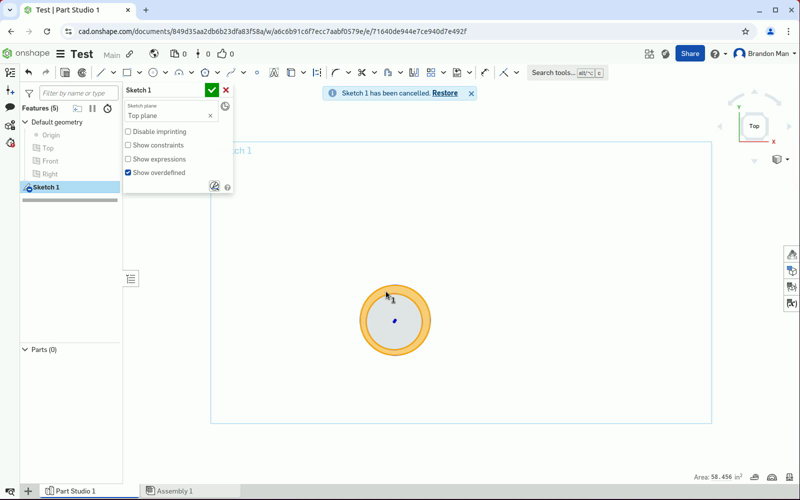
mouse_move(73, 352)
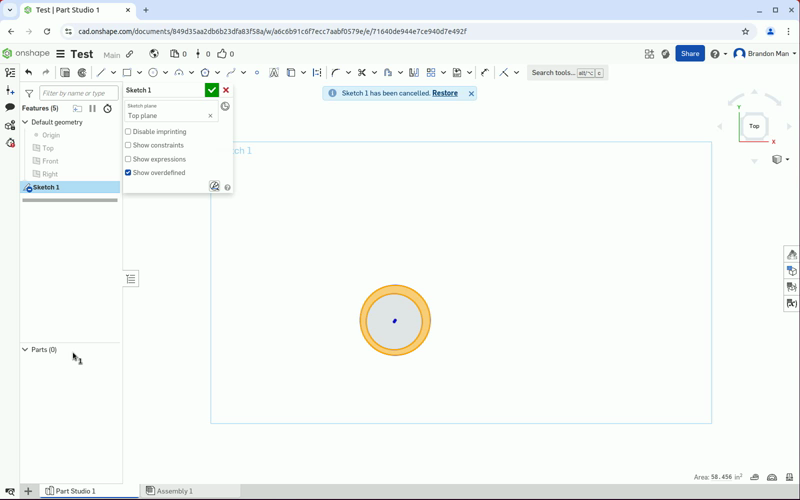
key(shift+y)
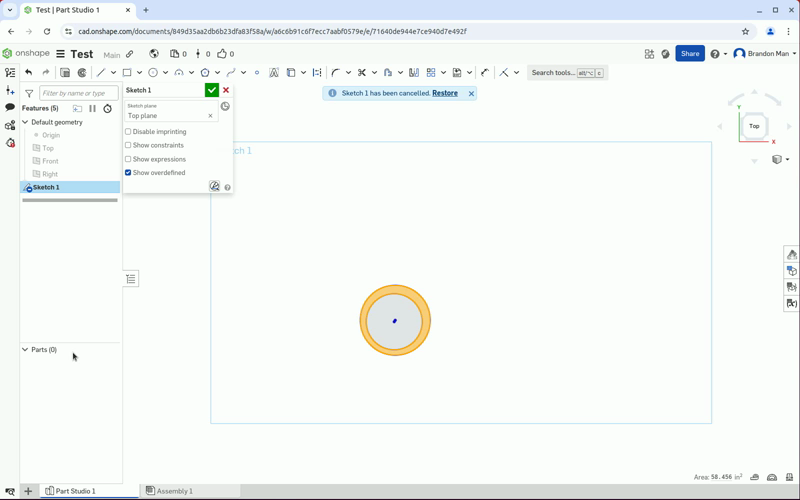
key(shift+e)
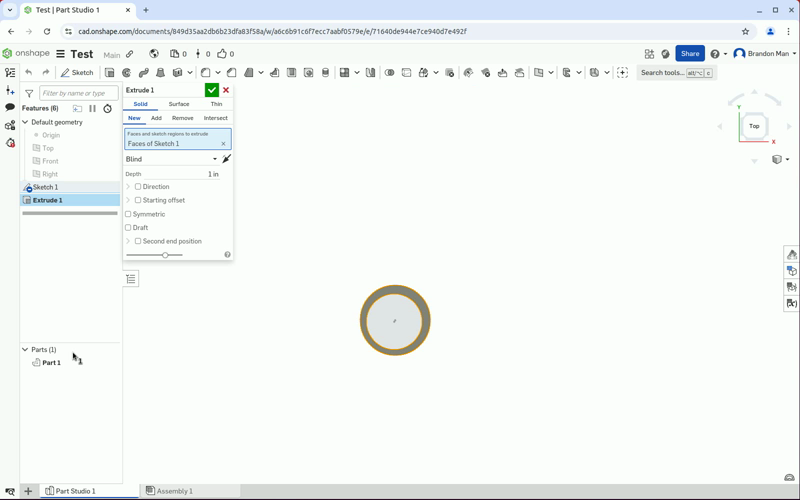
mouse_move(143, 106)
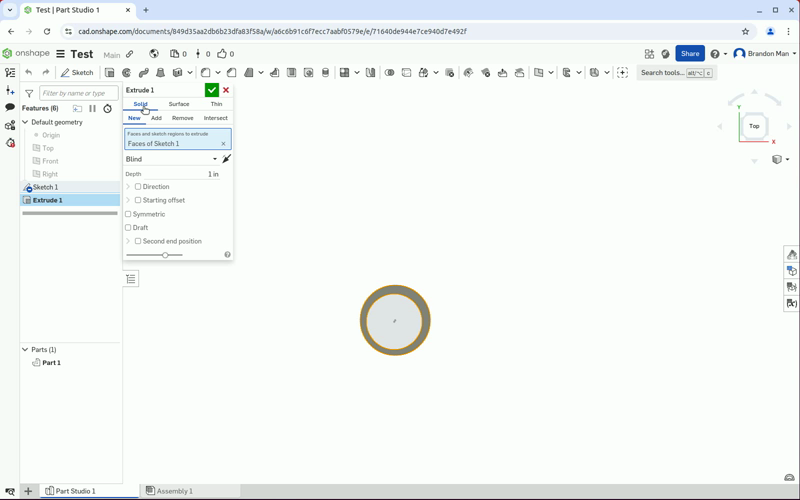
click(143, 106)
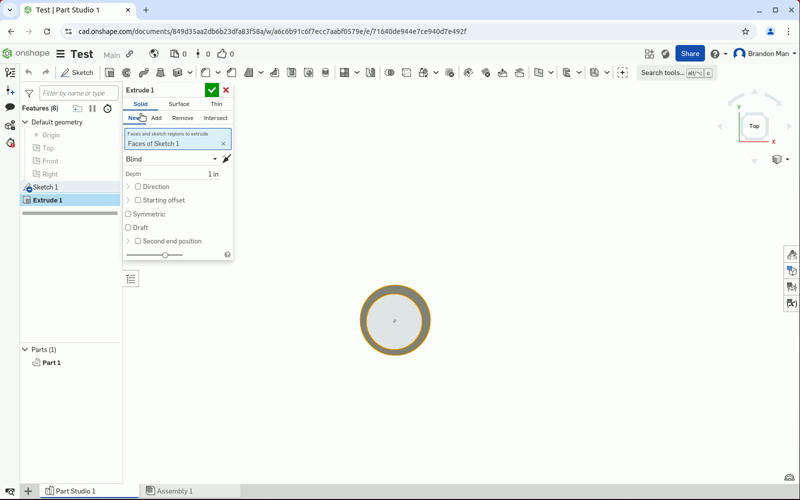
mouse_move(137, 120)
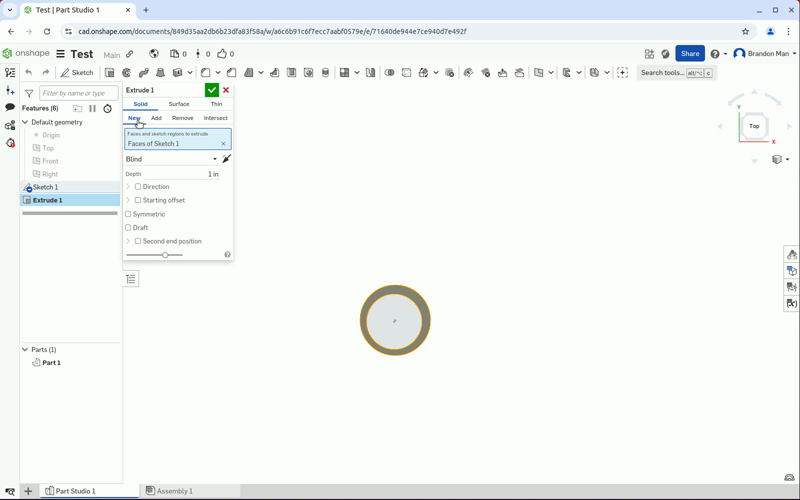
click(137, 120)
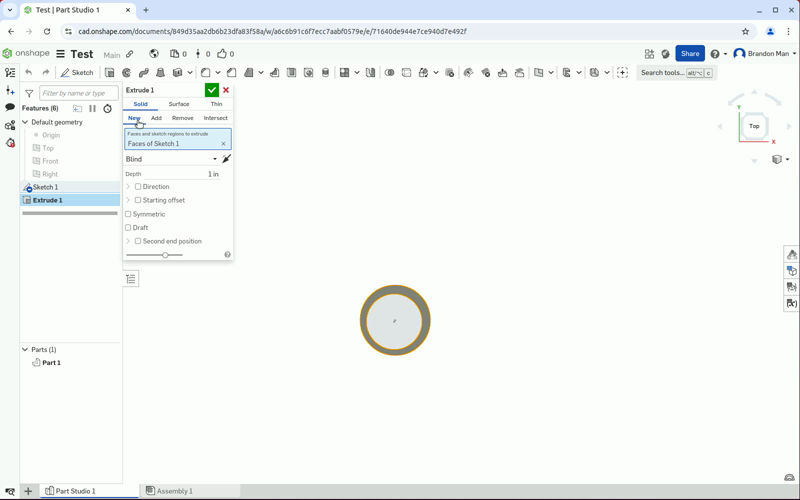
key(tab, 4)
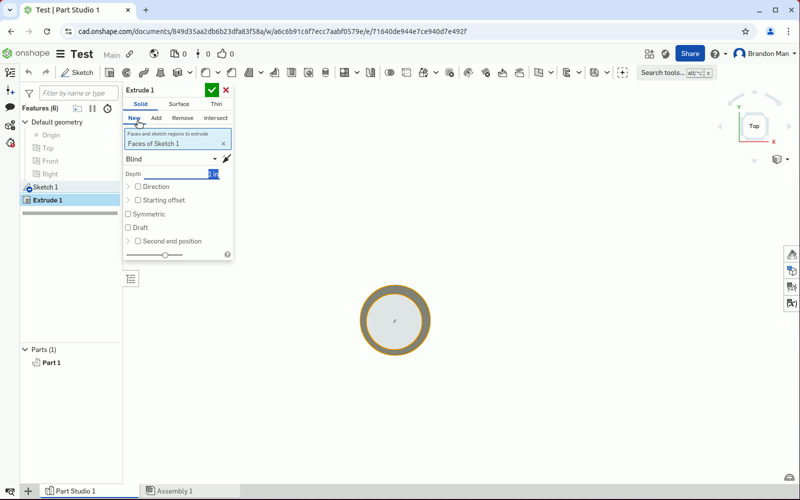
text(12.758)
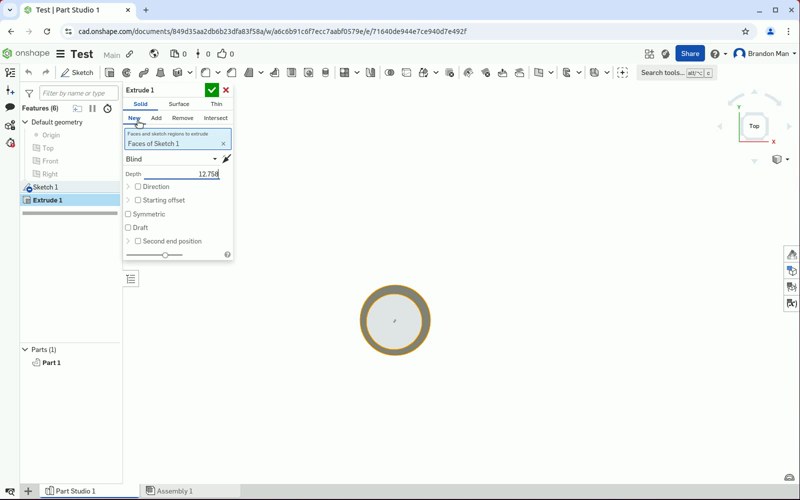
key(enter)
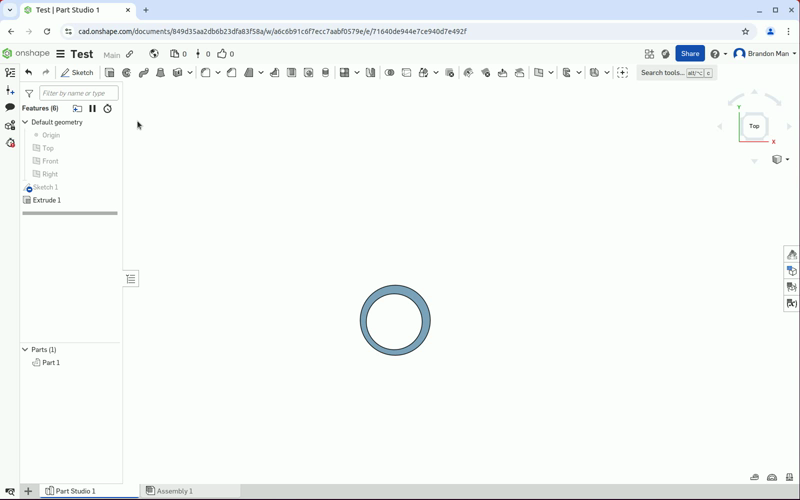
key(shift+h)
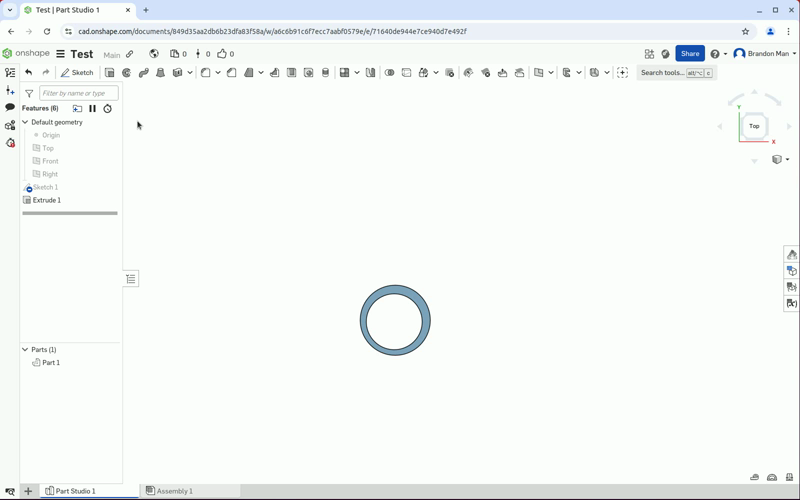
key(shift+h)
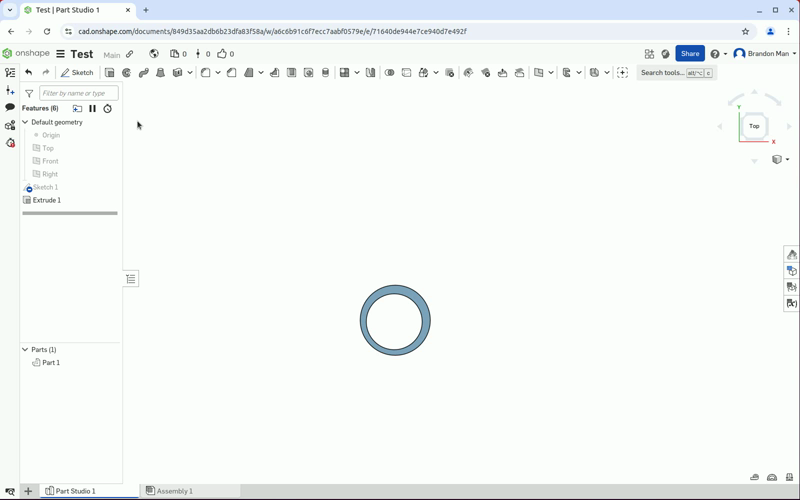
mouse_move(73, 189)
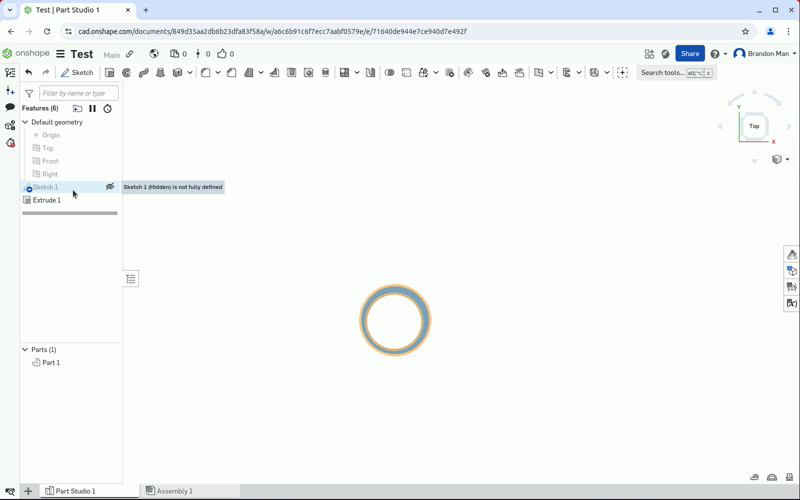
click(73, 189)
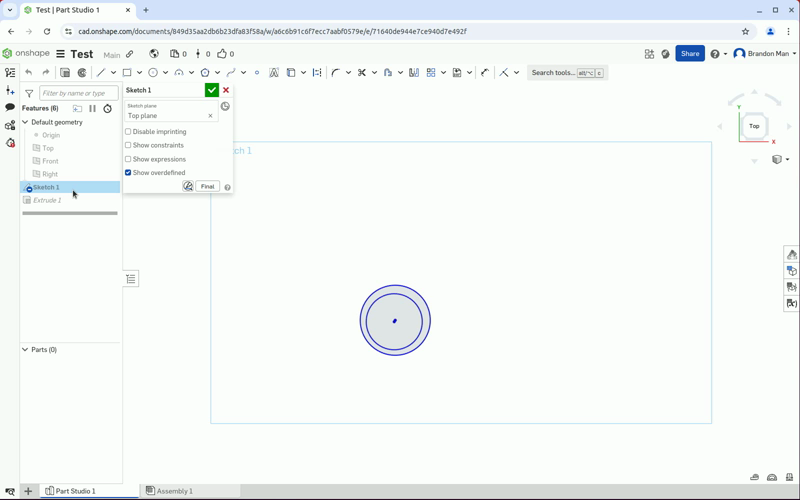
mouse_move(229, 92)
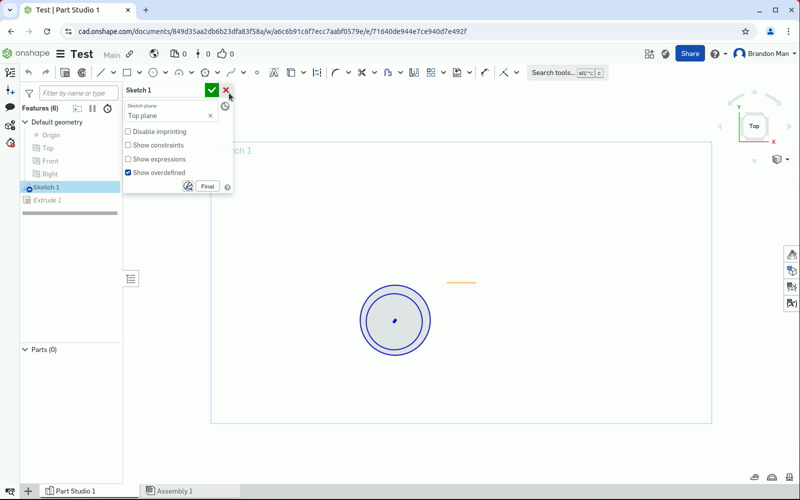
click(229, 92)
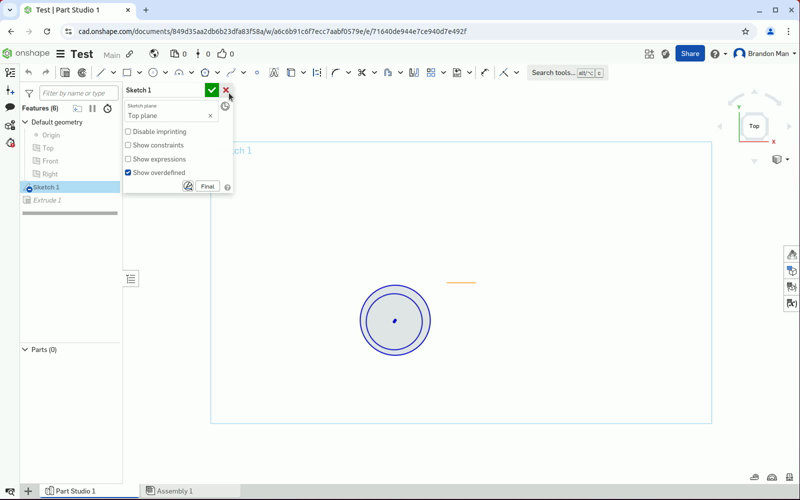
key(shift+s)
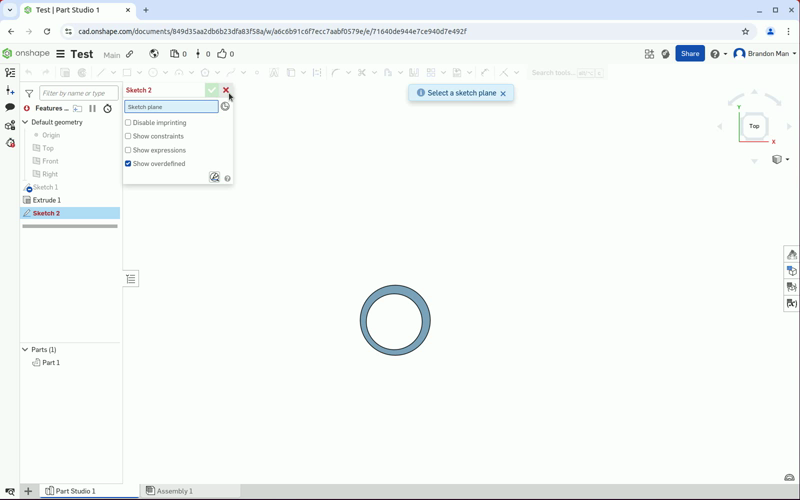
mouse_move(73, 150)
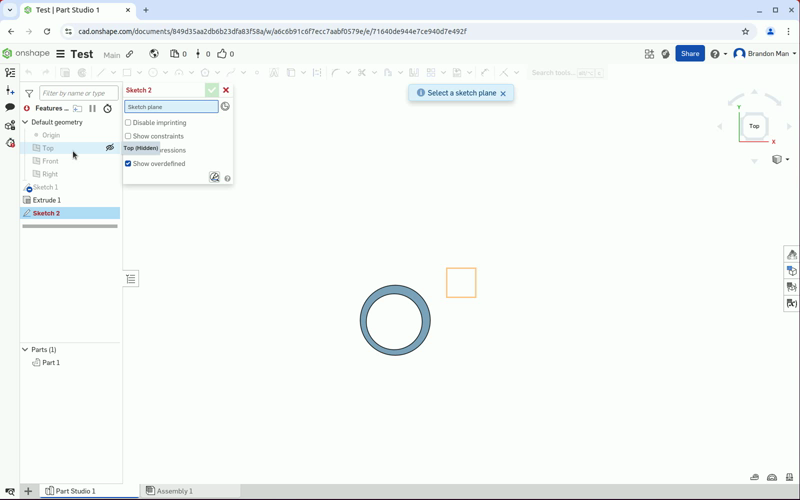
click(73, 150)
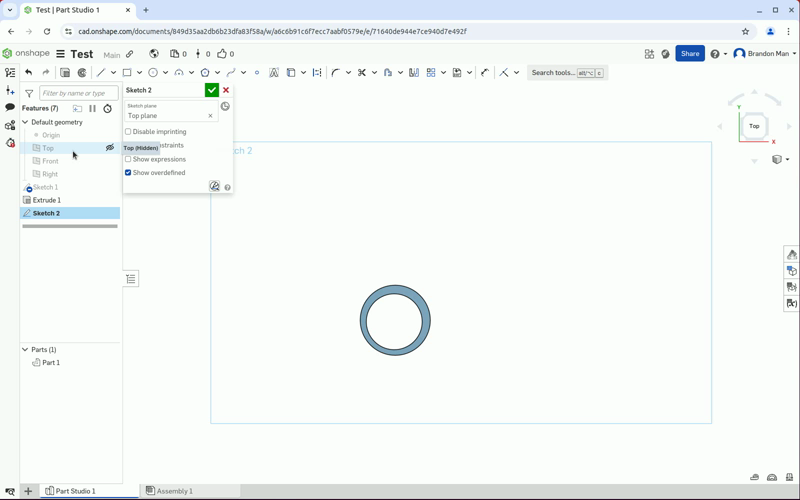
mouse_move(73, 352)
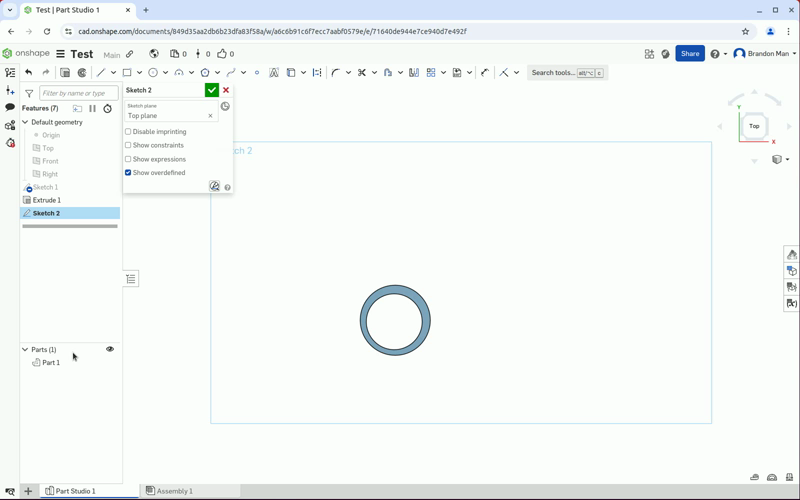
key(y)
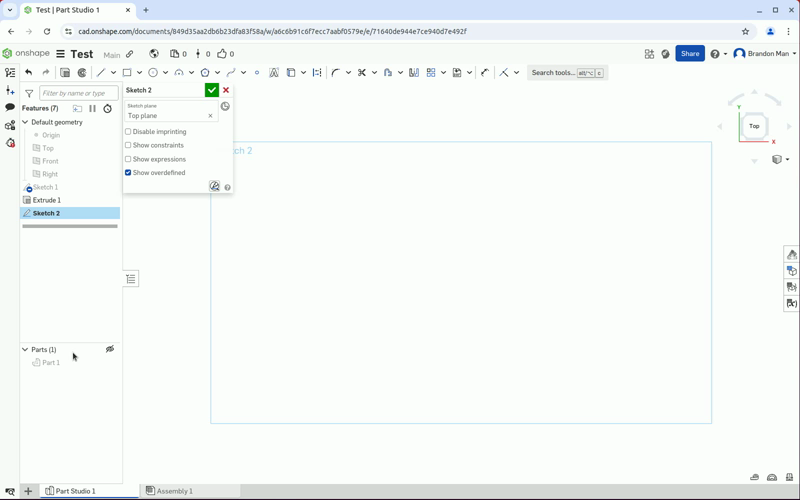
key(c)
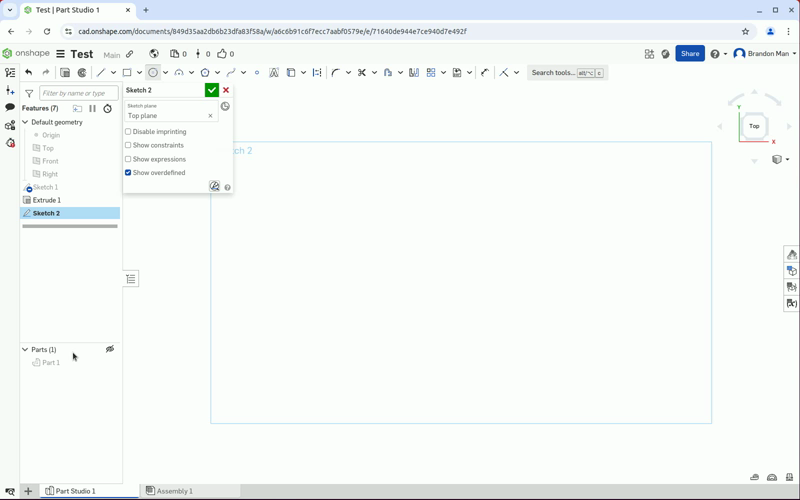
key_down(shift)
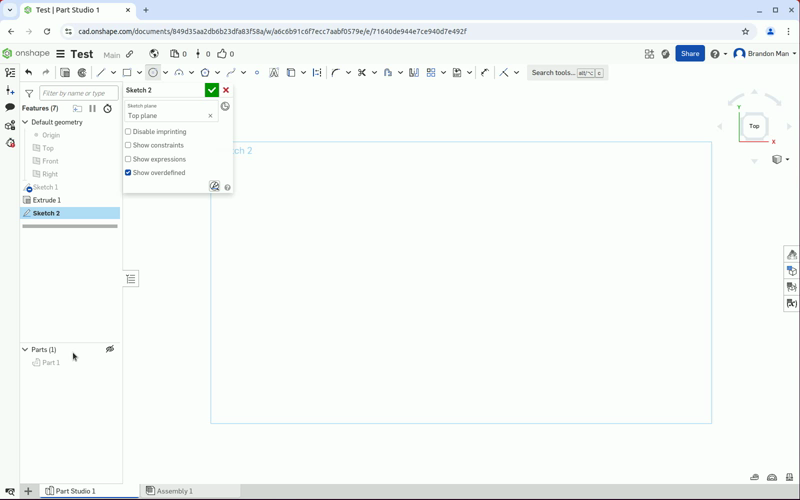
mouse_move(528, 320)
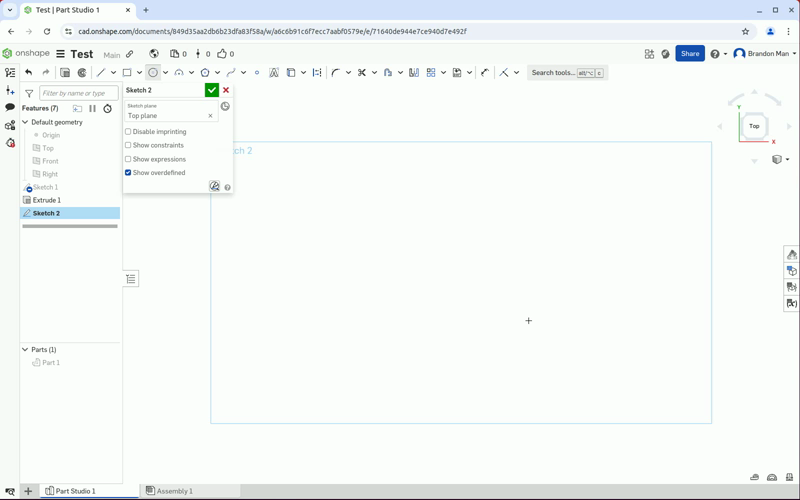
click(528, 320)
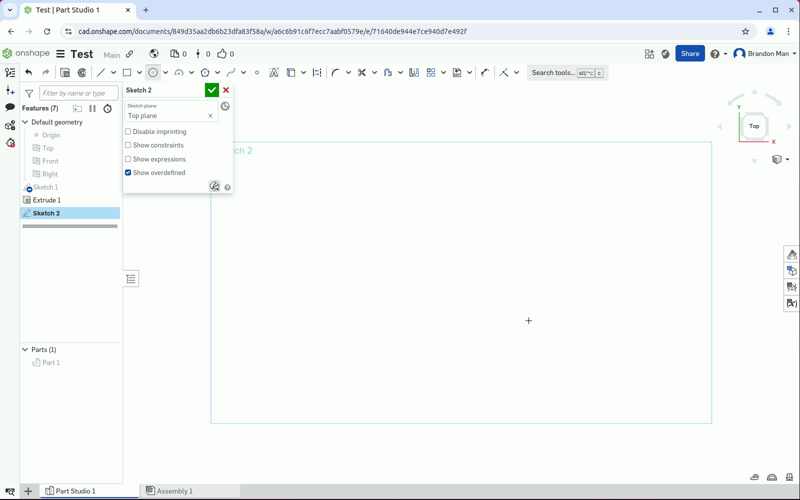
key_up(shift)
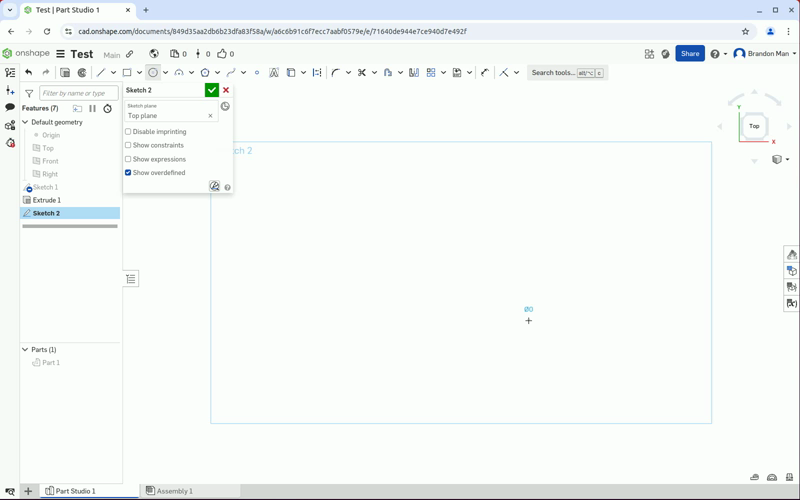
mouse_move(564, 320)
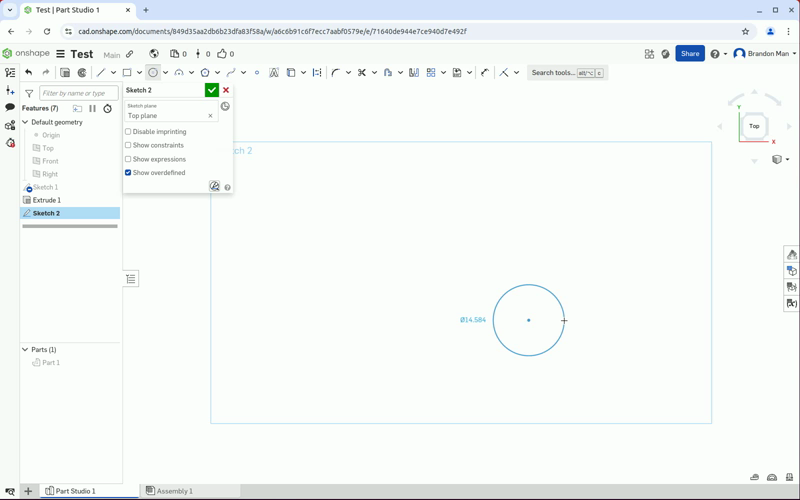
click(564, 320)
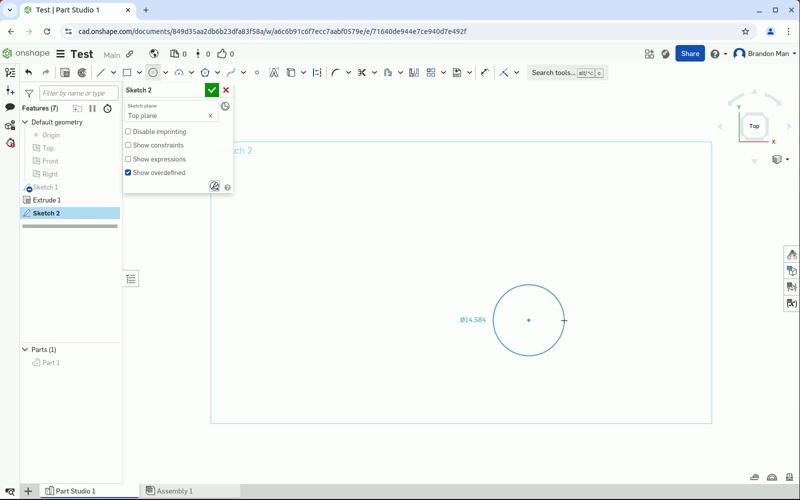
key(esc)
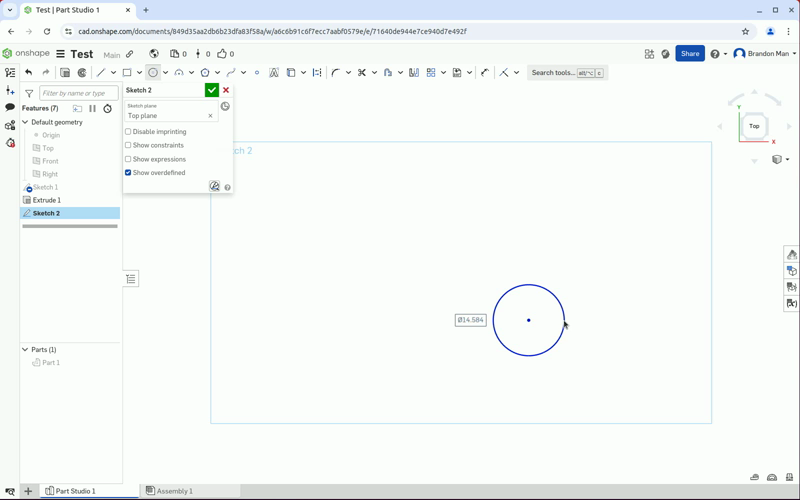
key(c)
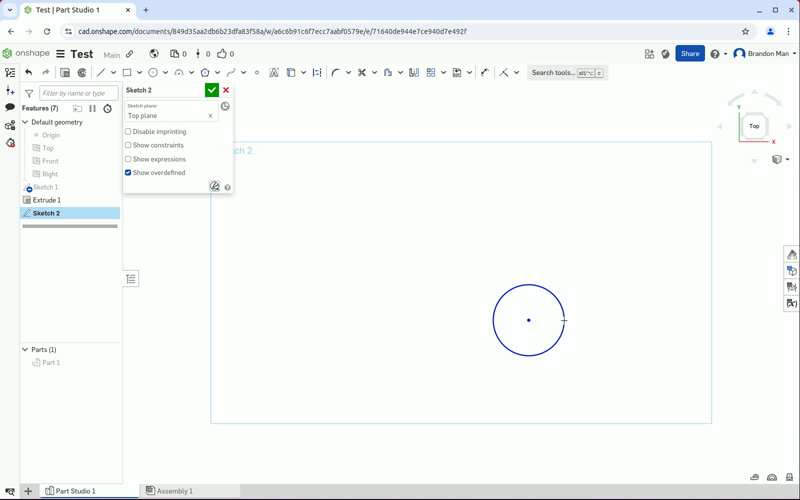
key_down(shift)
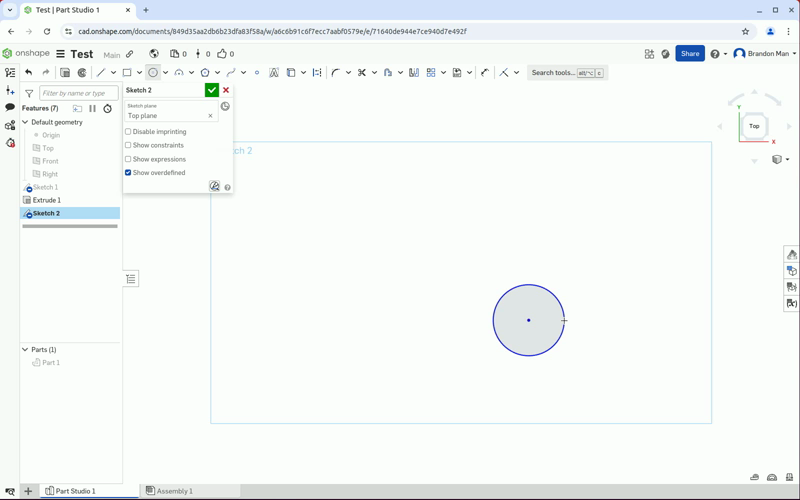
mouse_move(528, 321)
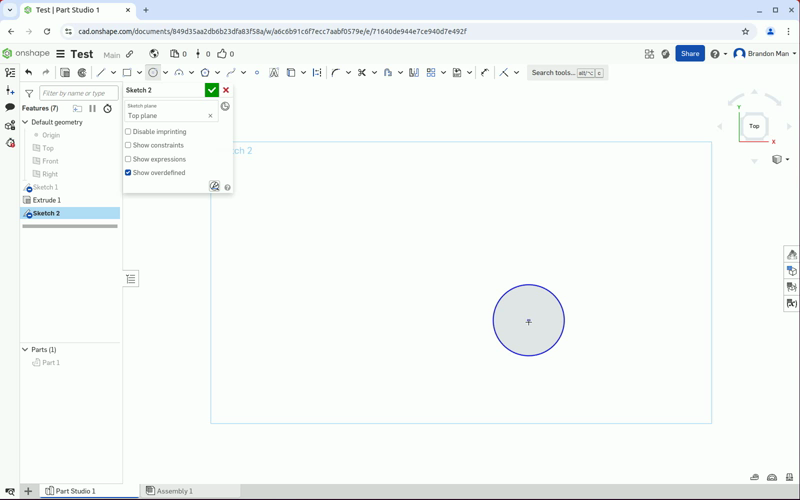
scroll(6)
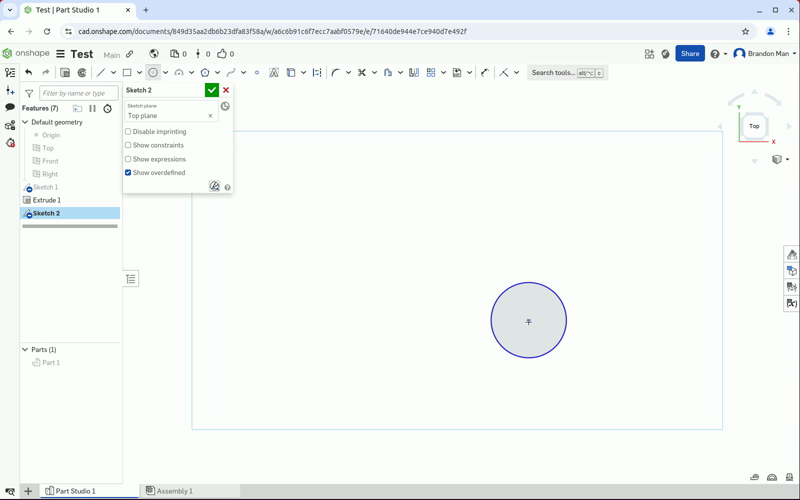
scroll(6)
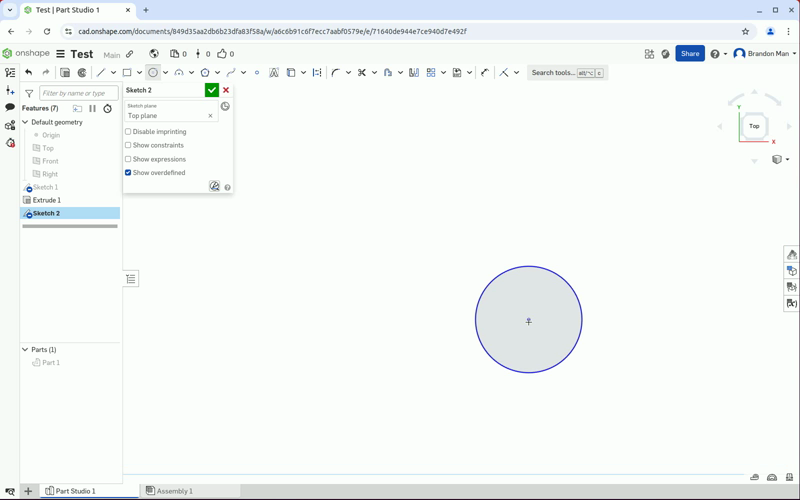
scroll(6)
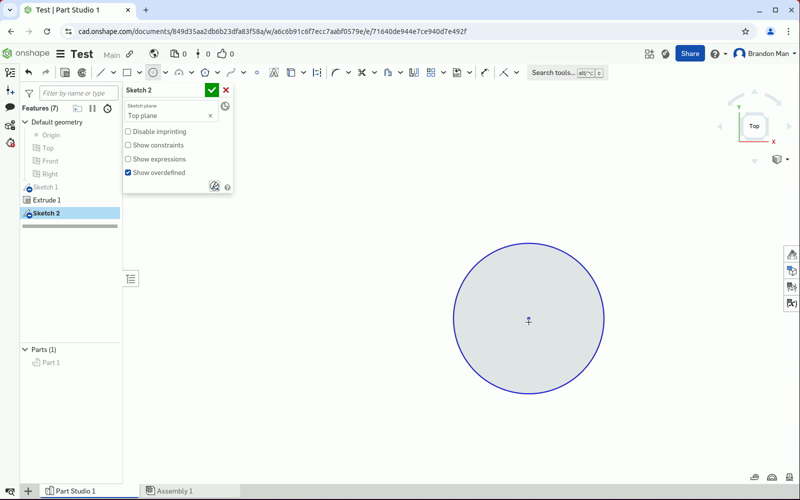
scroll(6)
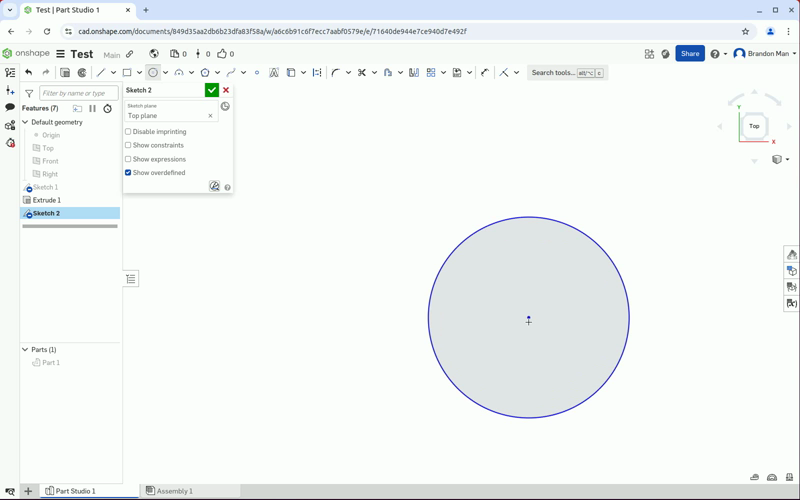
scroll(6)
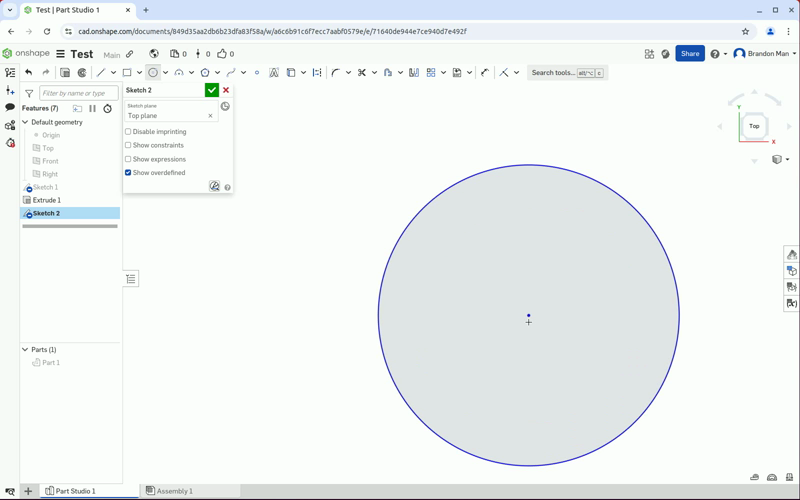
scroll(6)
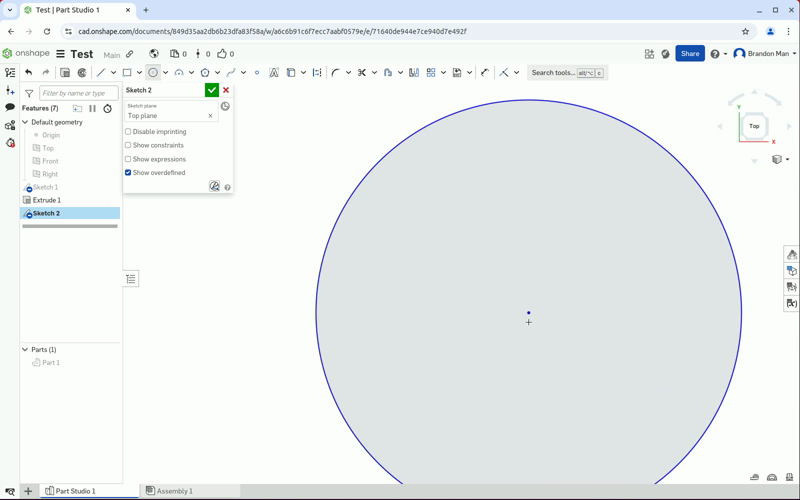
scroll(6)
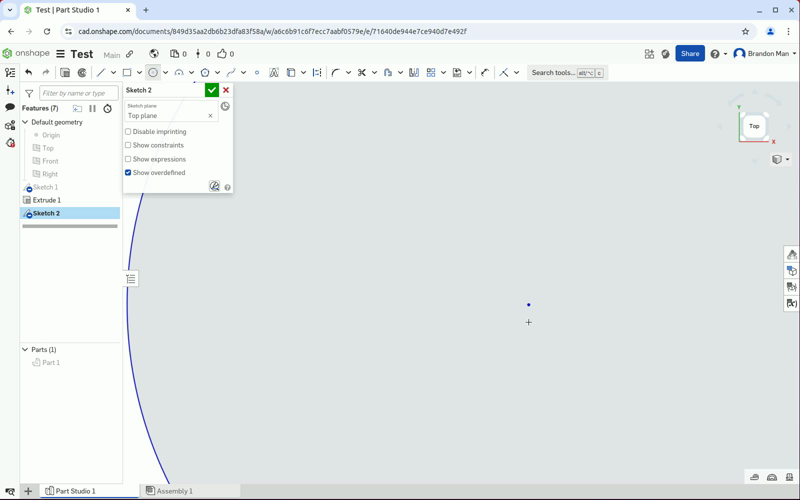
click(528, 321)
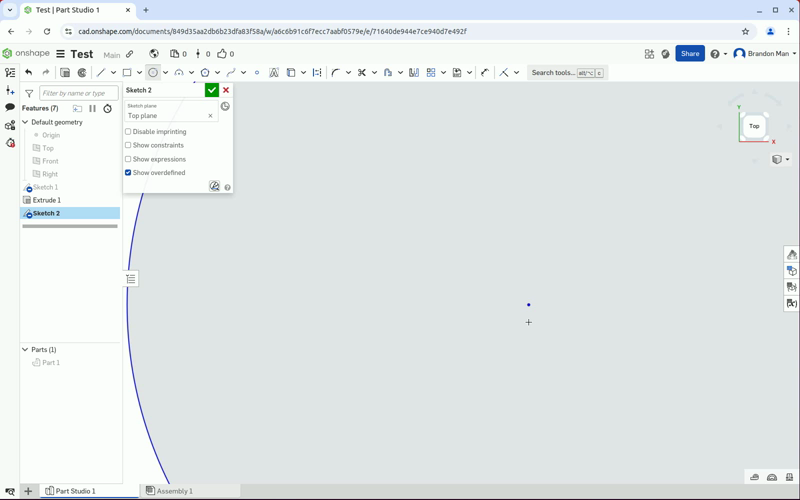
scroll(-6)
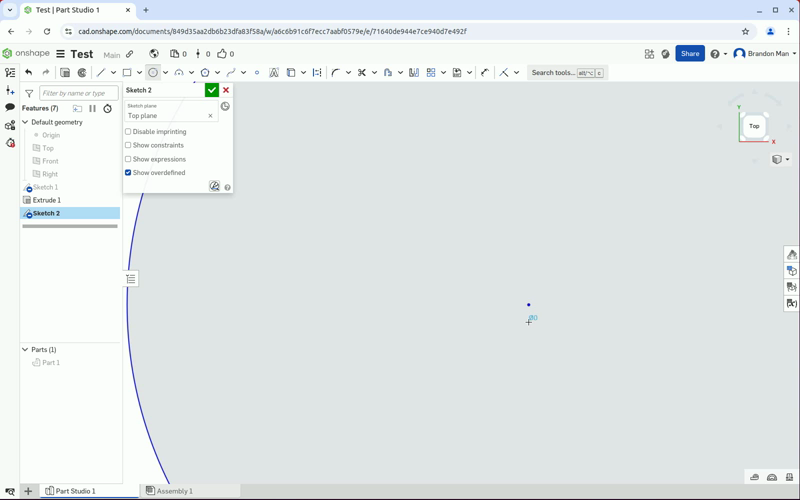
scroll(-6)
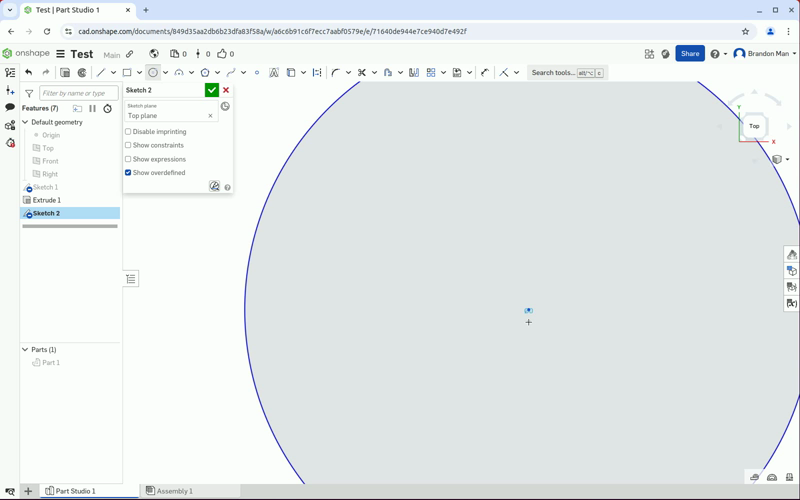
scroll(-6)
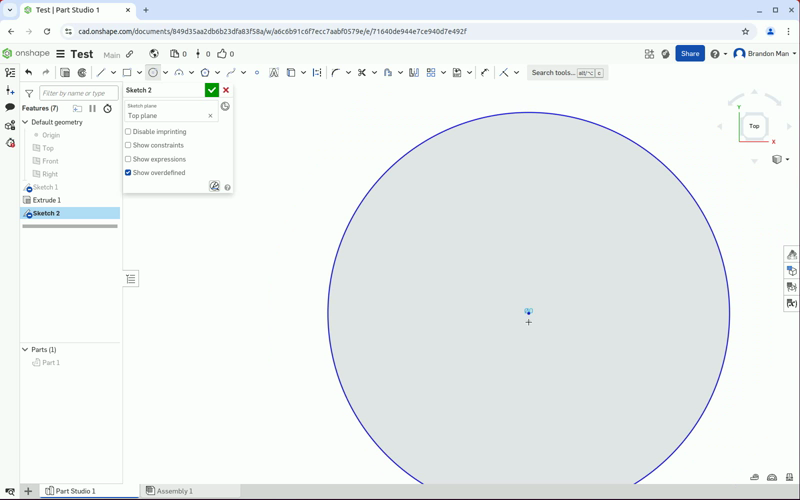
scroll(-6)
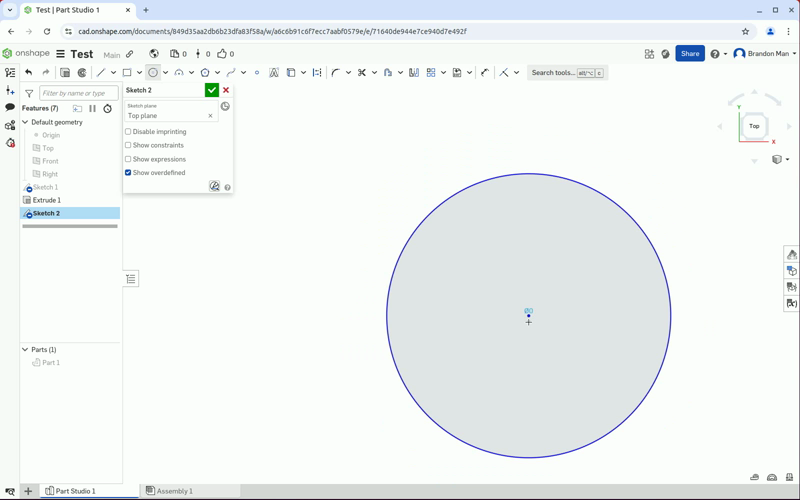
scroll(-6)
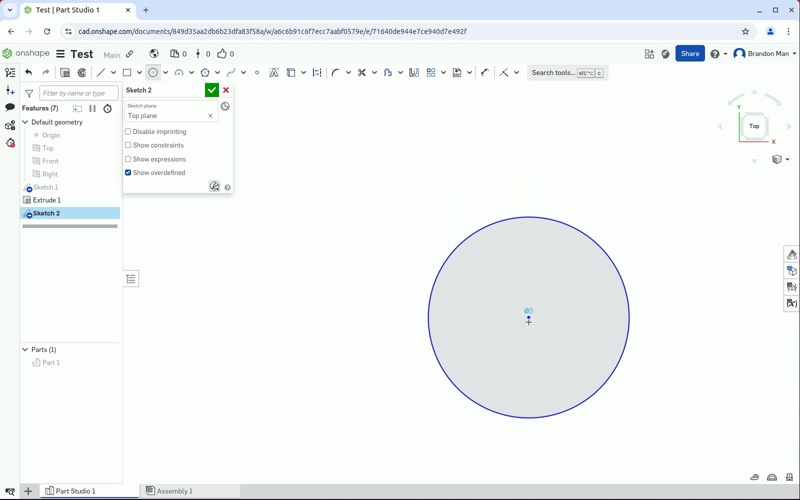
scroll(-6)
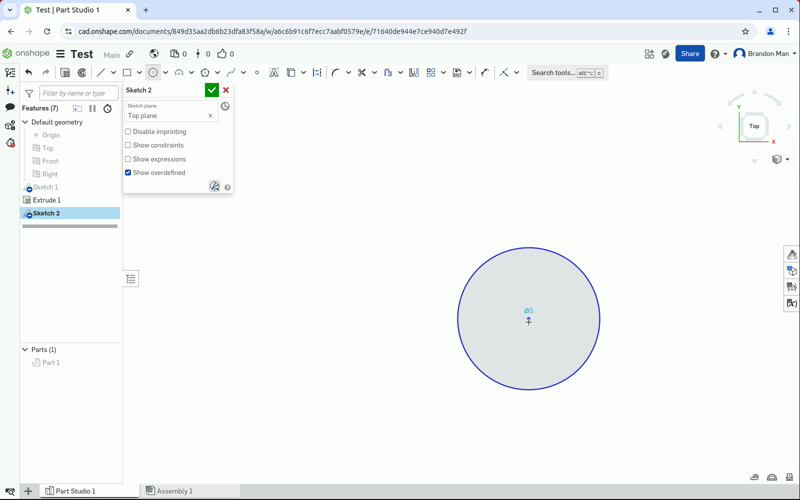
scroll(-6)
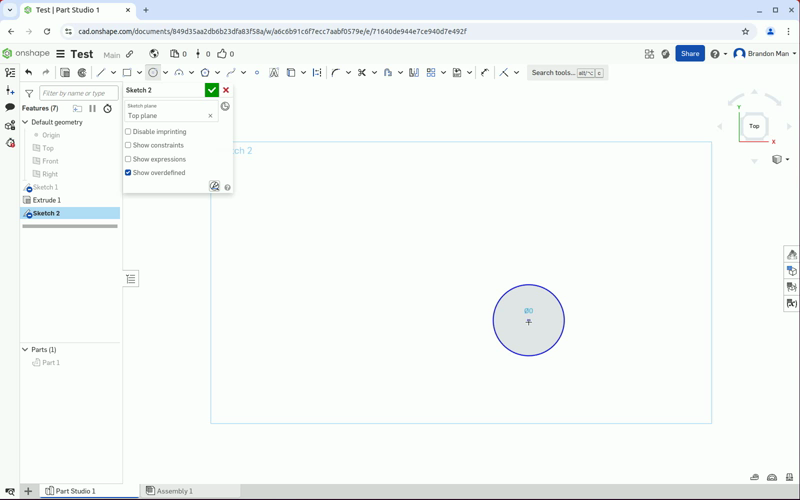
key_up(shift)
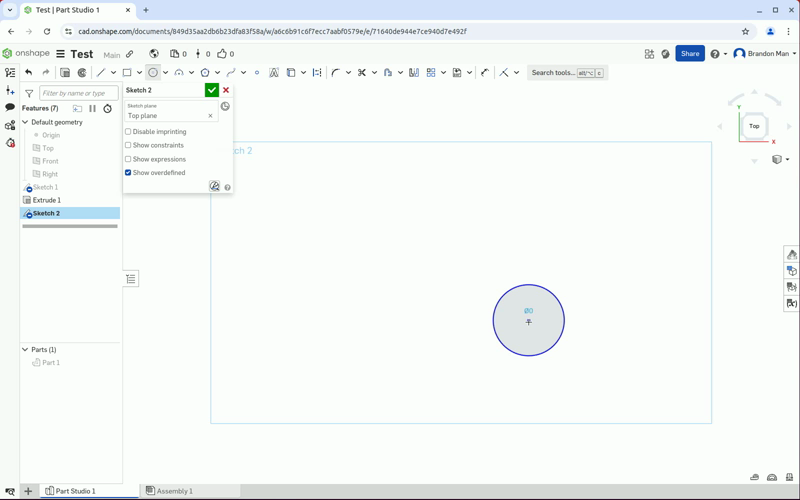
mouse_move(556, 321)
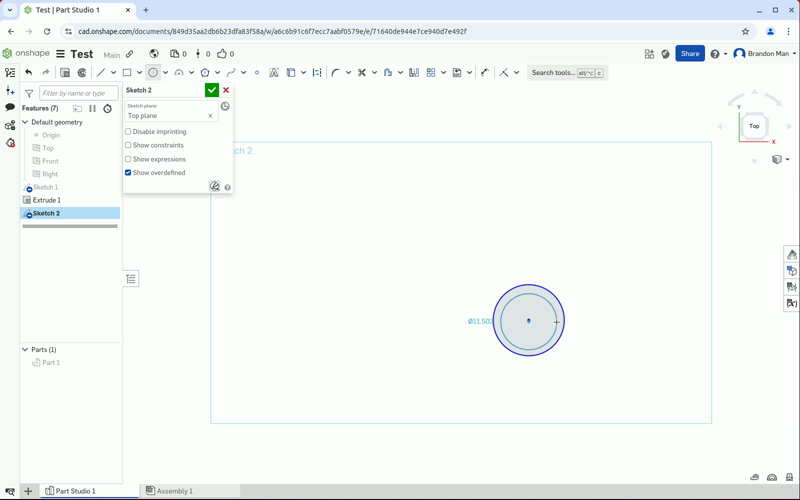
click(556, 321)
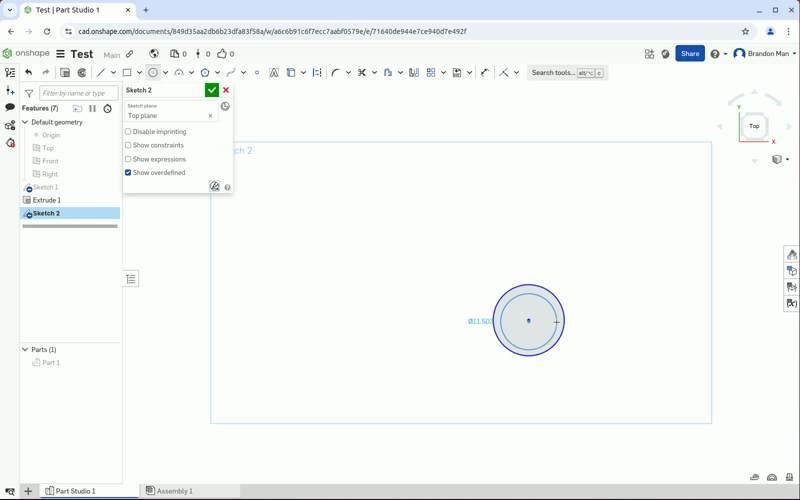
key(esc)
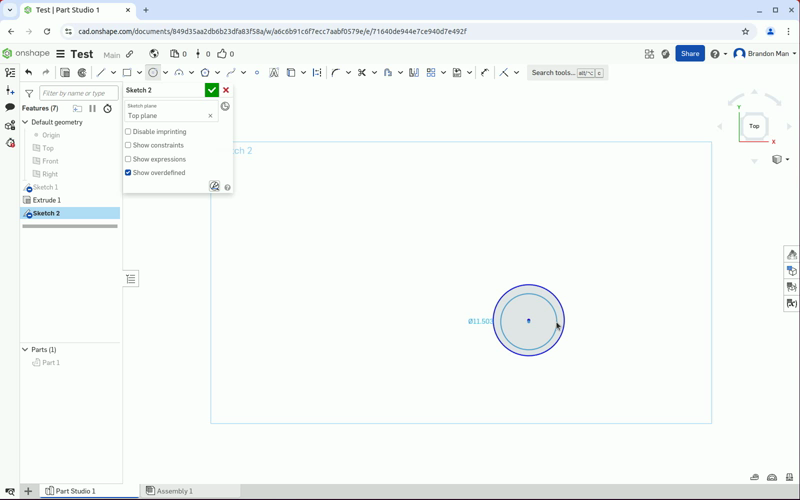
mouse_move(549, 344)
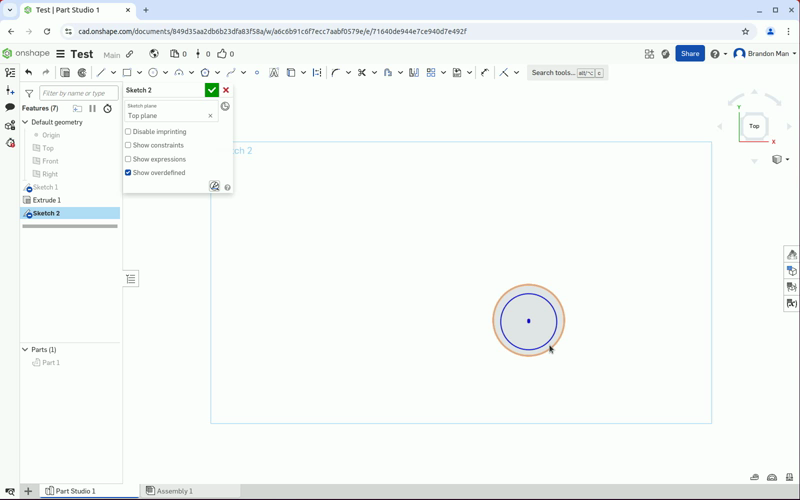
scroll(6)
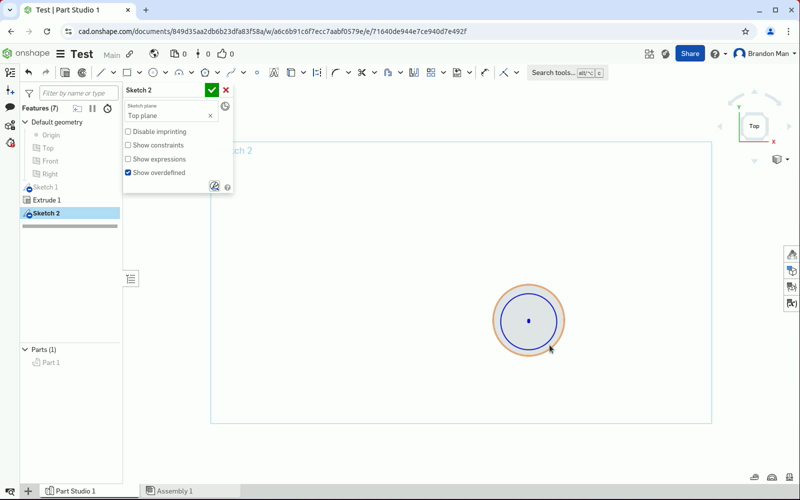
scroll(6)
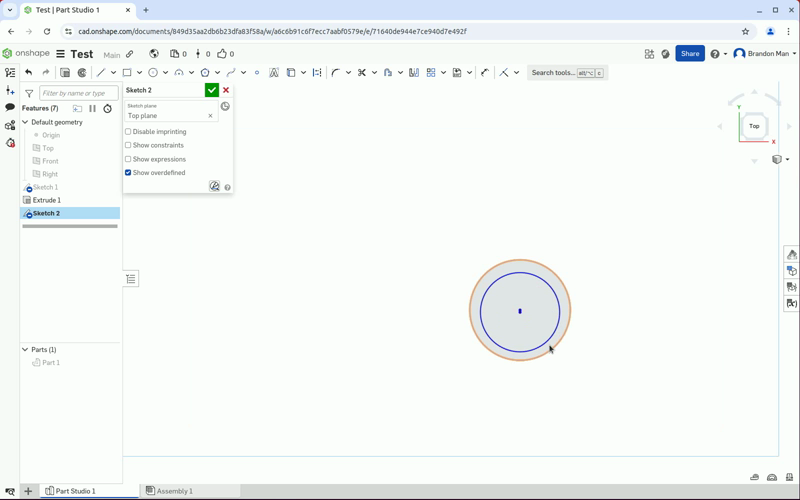
scroll(6)
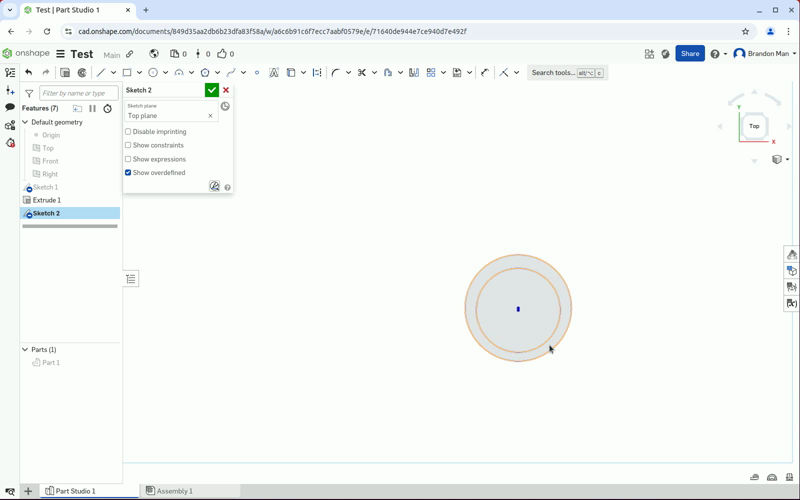
scroll(6)
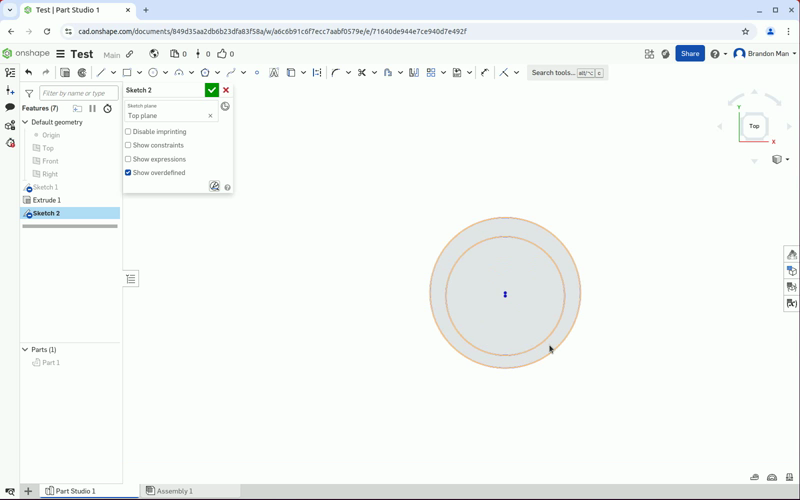
scroll(6)
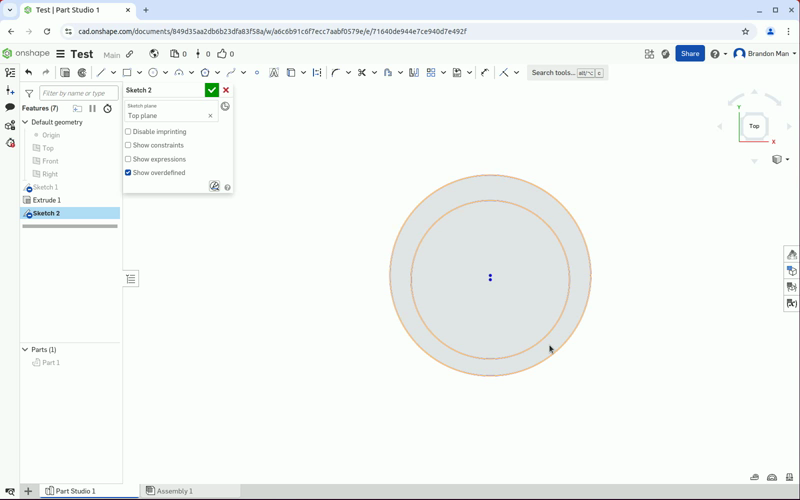
scroll(6)
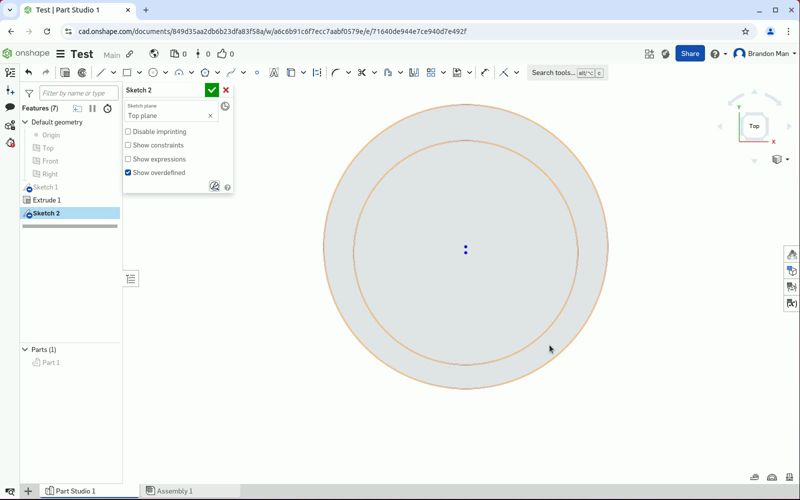
scroll(6)
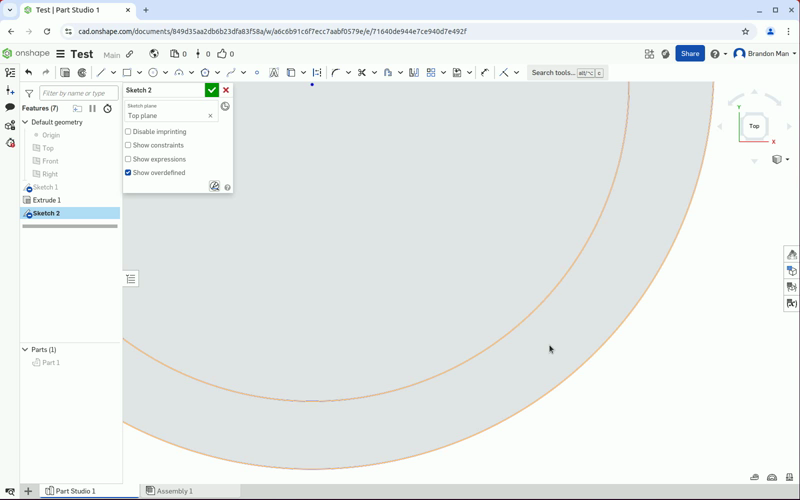
click(549, 344)
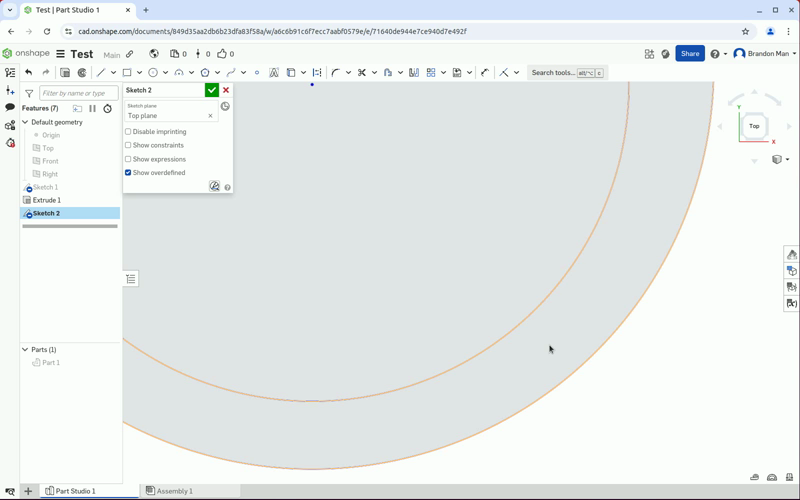
scroll(-6)
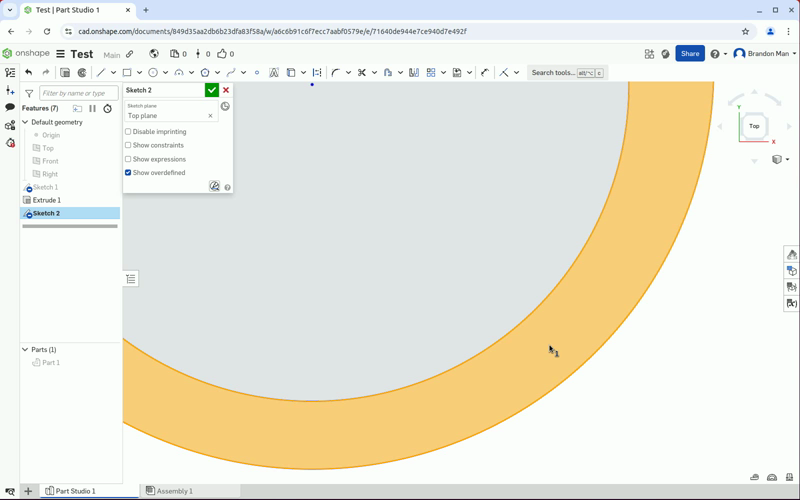
scroll(-6)
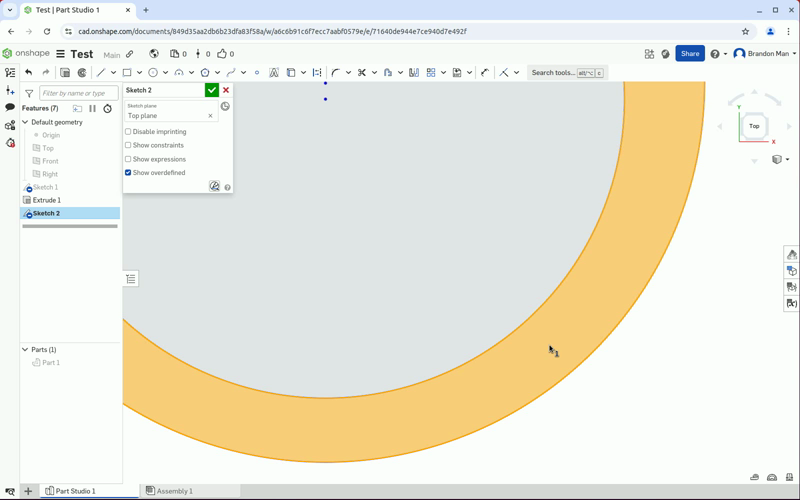
scroll(-6)
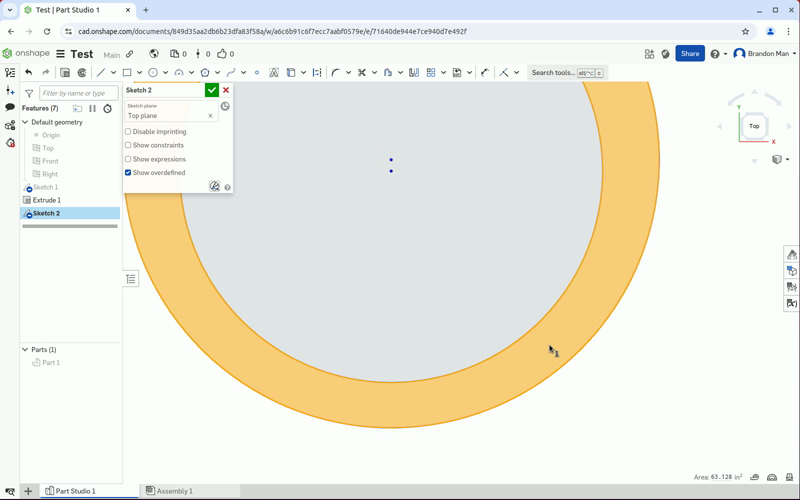
scroll(-6)
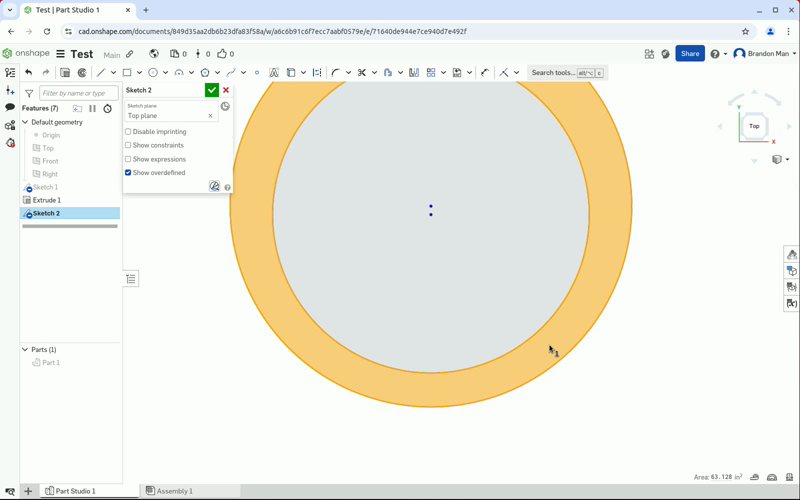
scroll(-6)
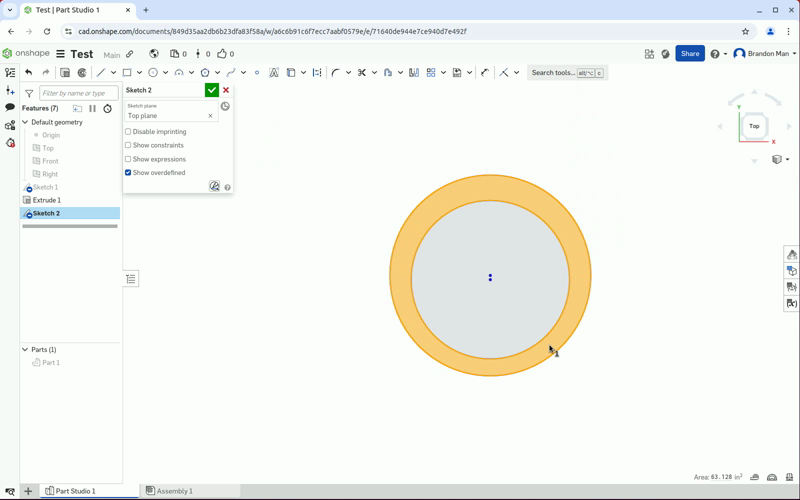
scroll(-6)
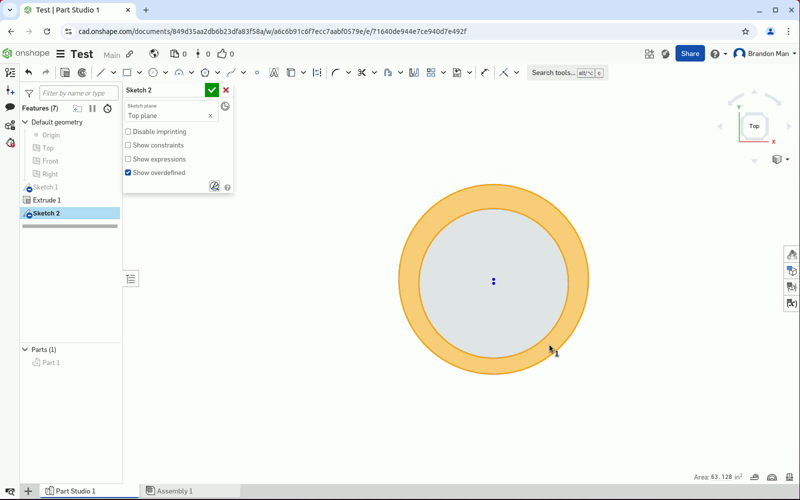
scroll(-6)
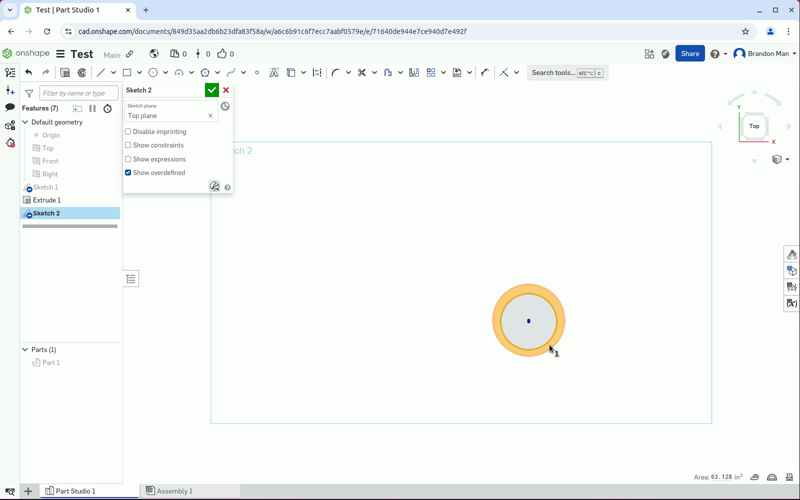
mouse_move(73, 352)
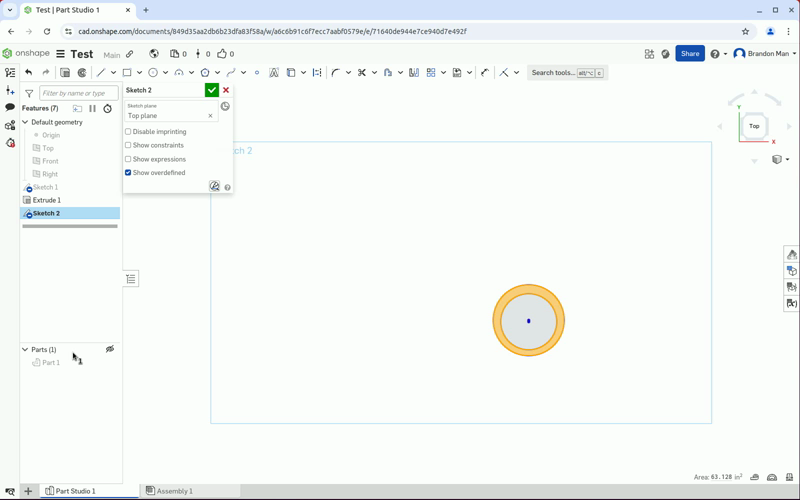
key(shift+y)
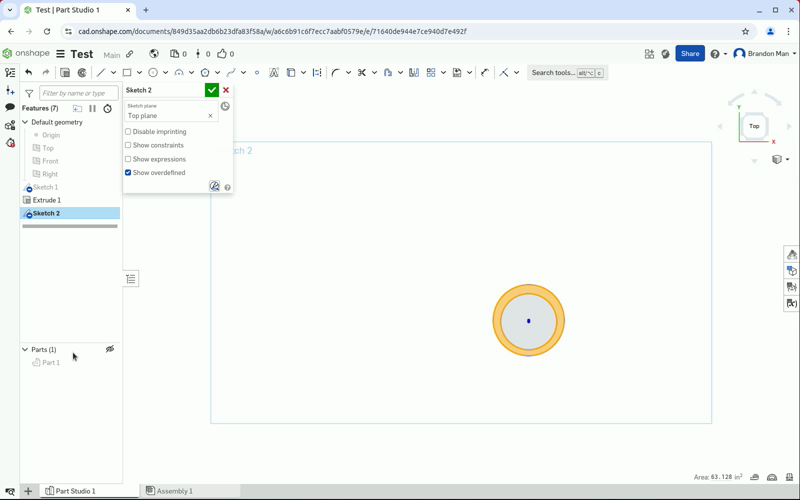
key(shift+e)
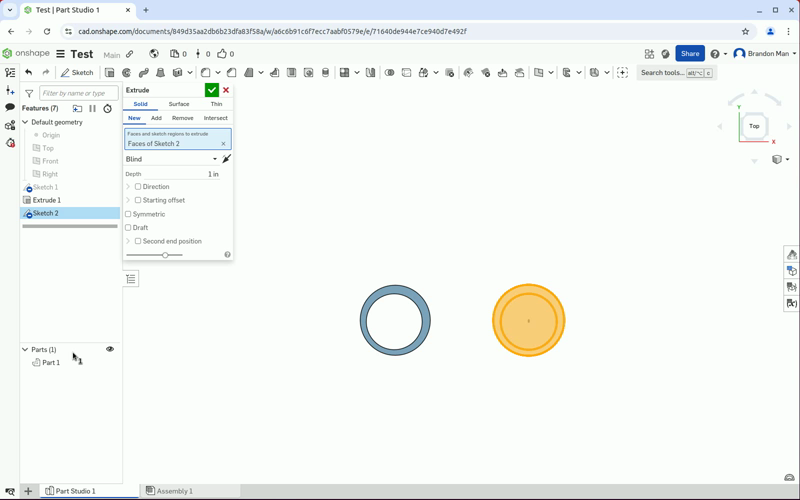
mouse_move(143, 106)
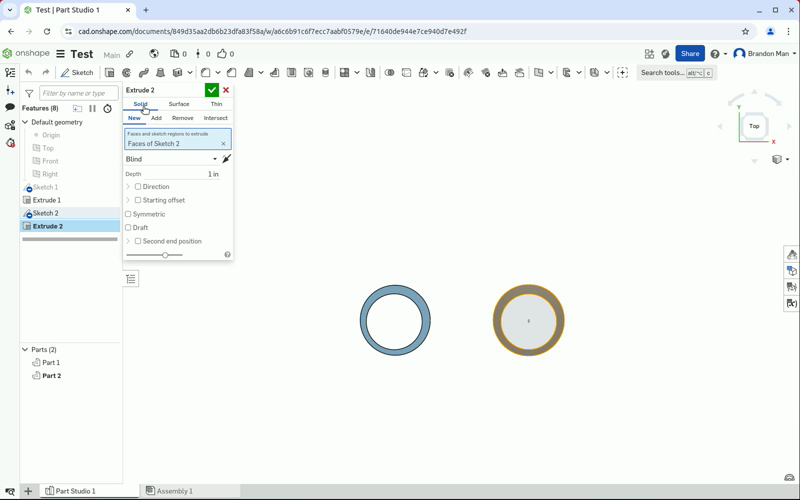
click(143, 106)
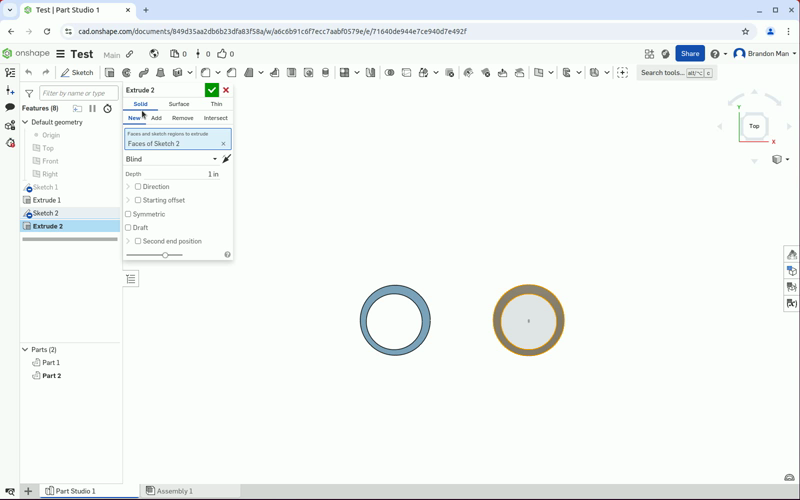
mouse_move(137, 120)
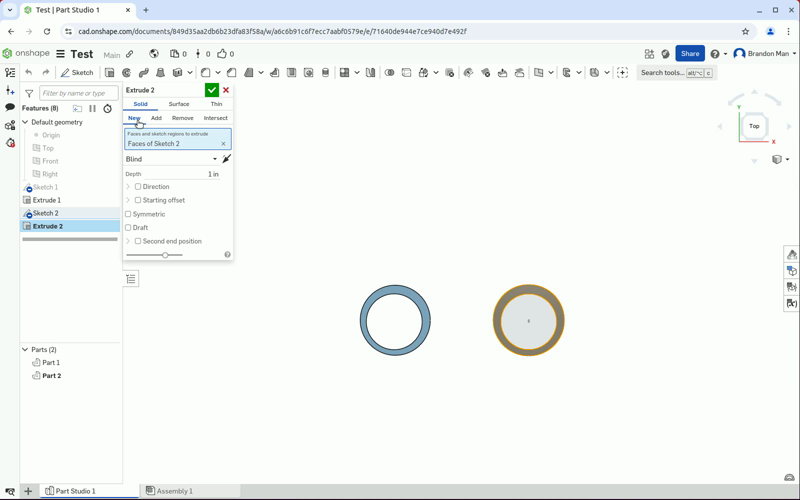
click(137, 120)
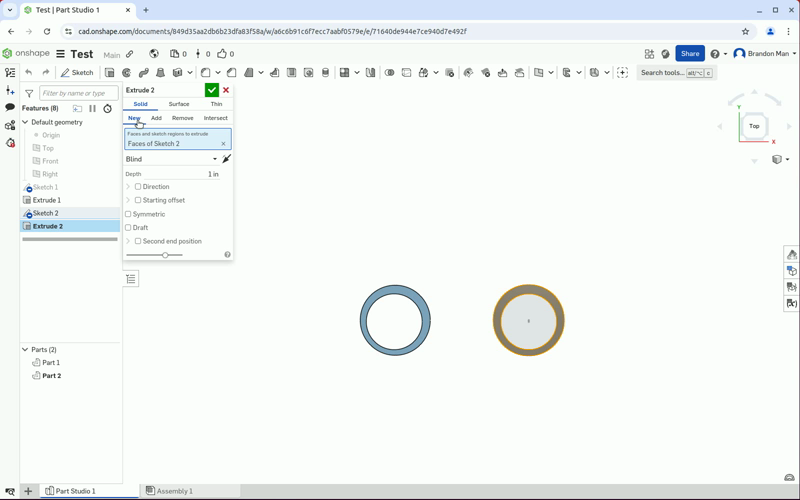
key(tab, 4)
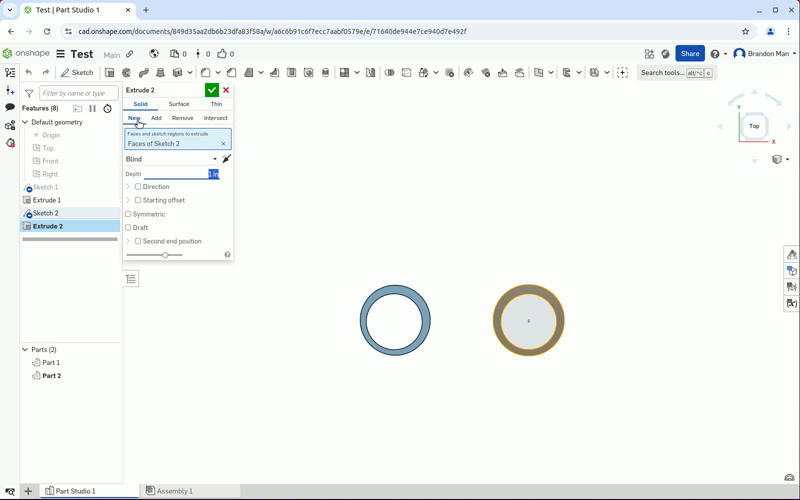
text(12.758)
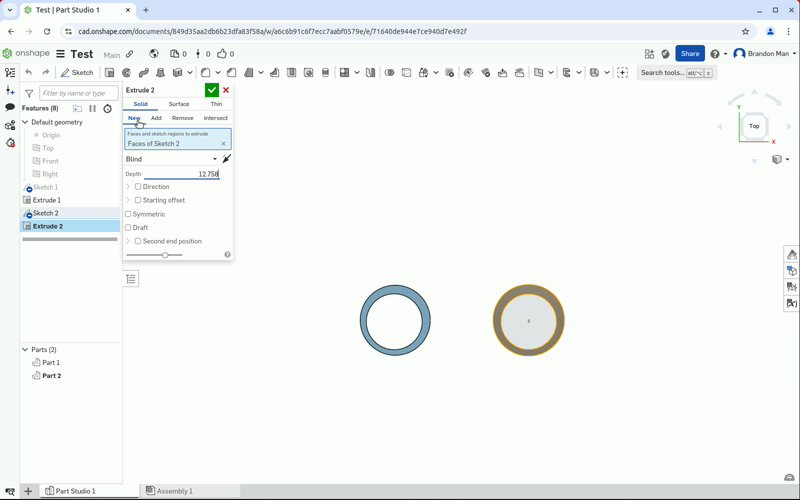
key(enter)
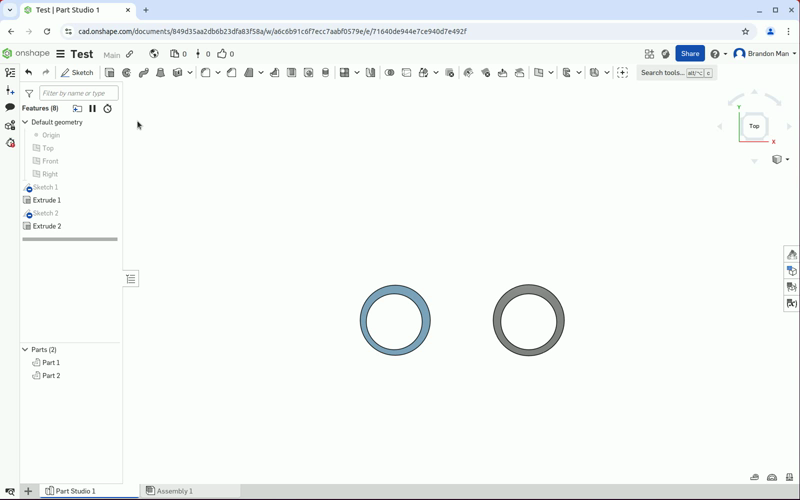
key(shift+h)
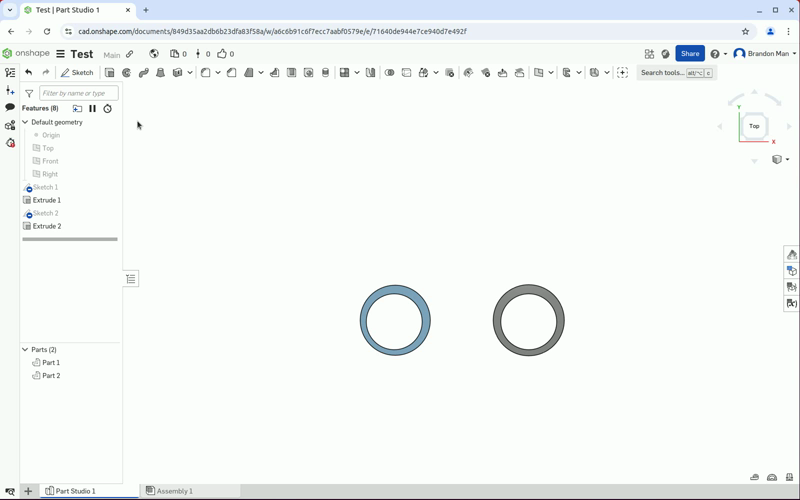
key(shift+h)
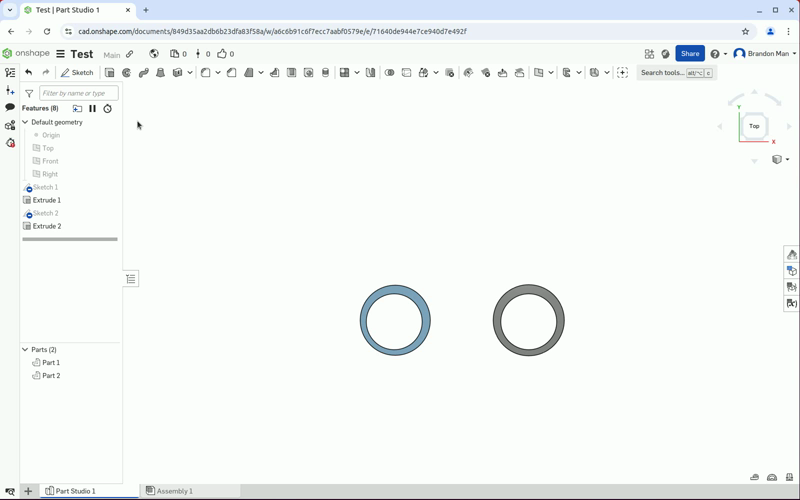
mouse_move(73, 189)
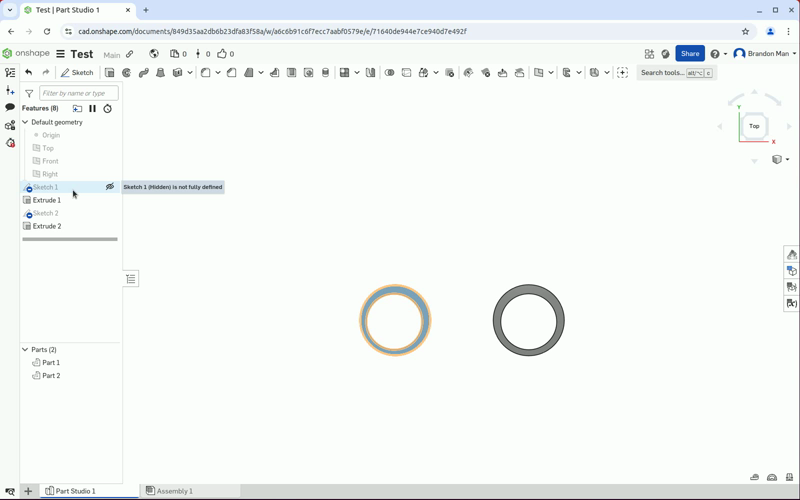
click(73, 189)
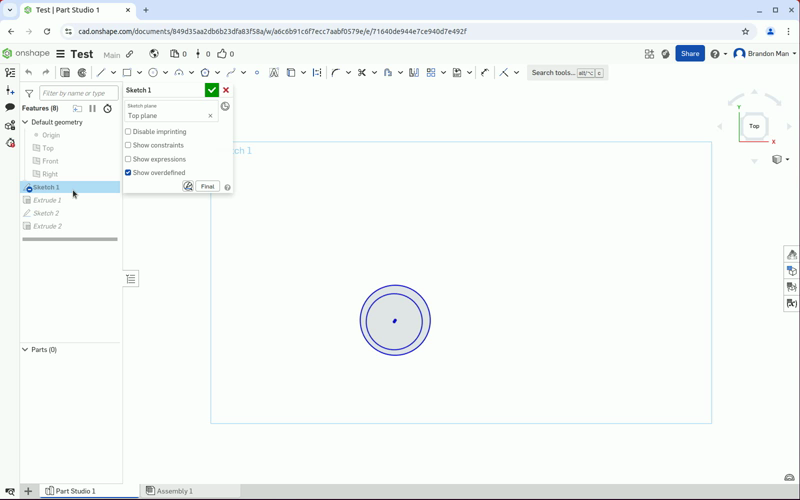
mouse_move(229, 92)
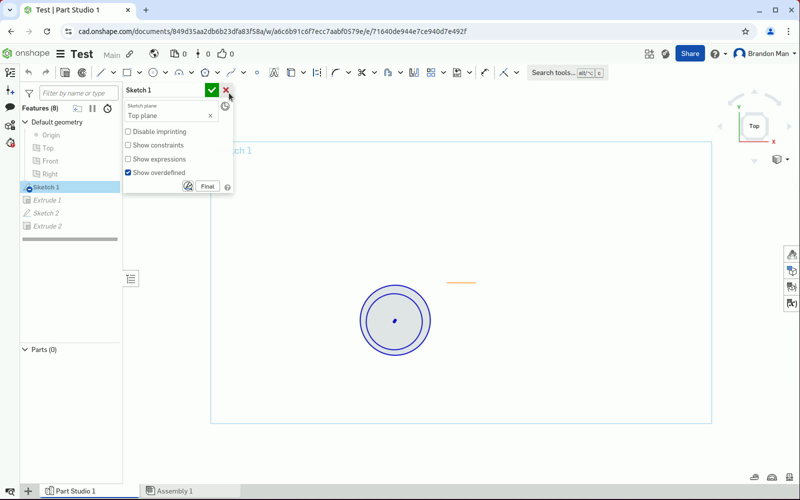
click(229, 92)
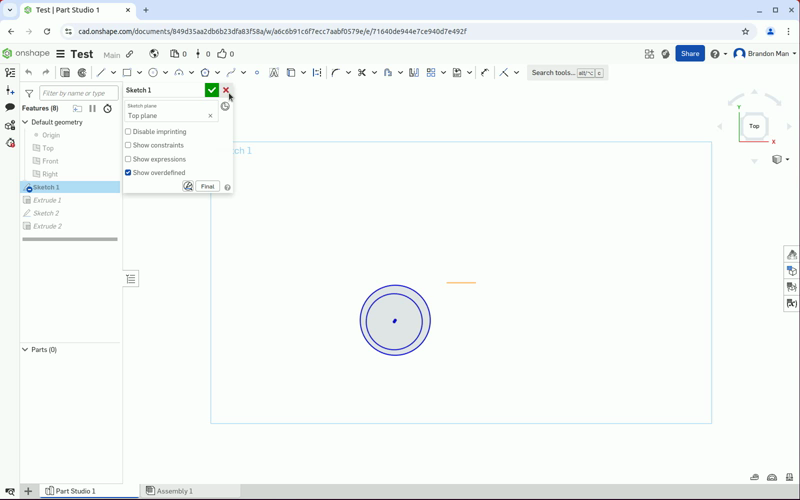
key(shift+s)
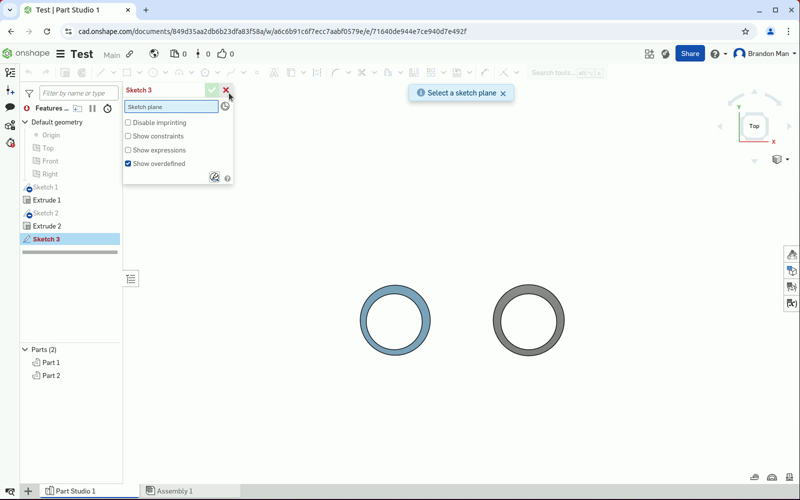
mouse_move(73, 150)
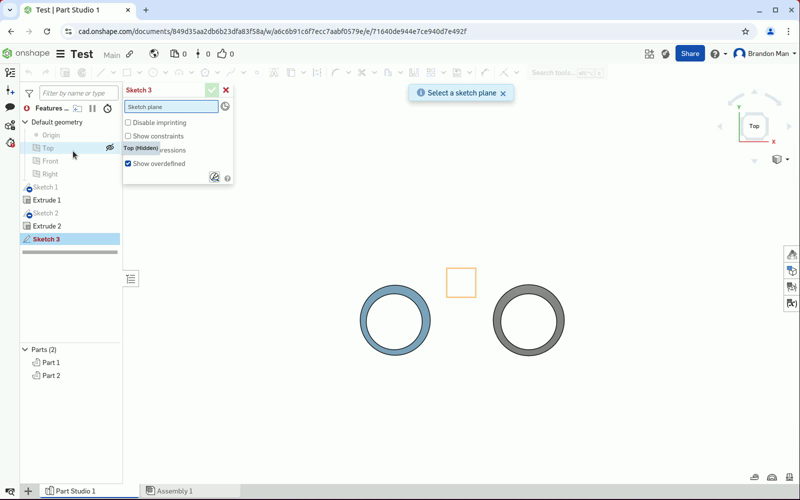
click(73, 150)
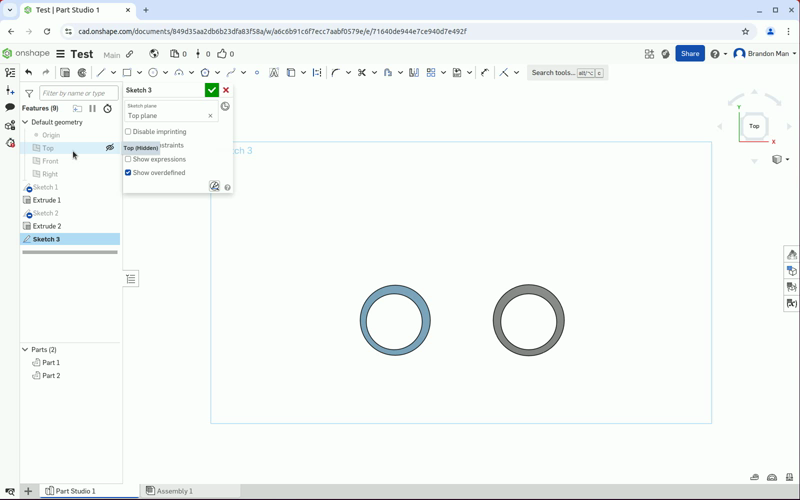
mouse_move(73, 352)
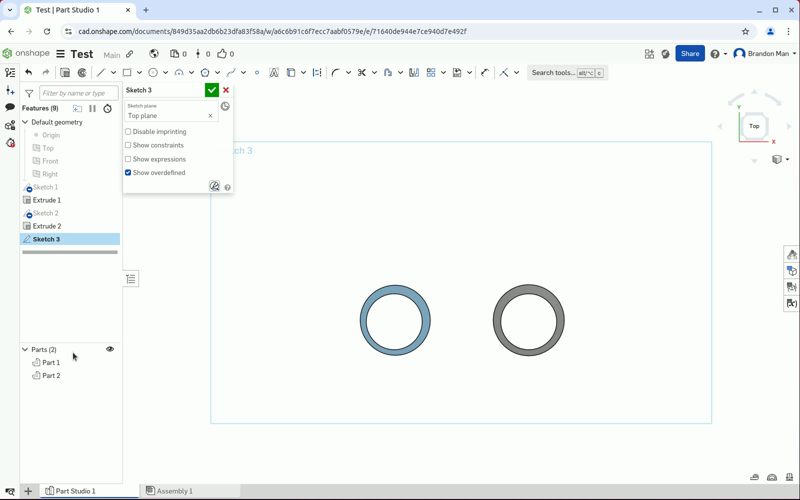
key(y)
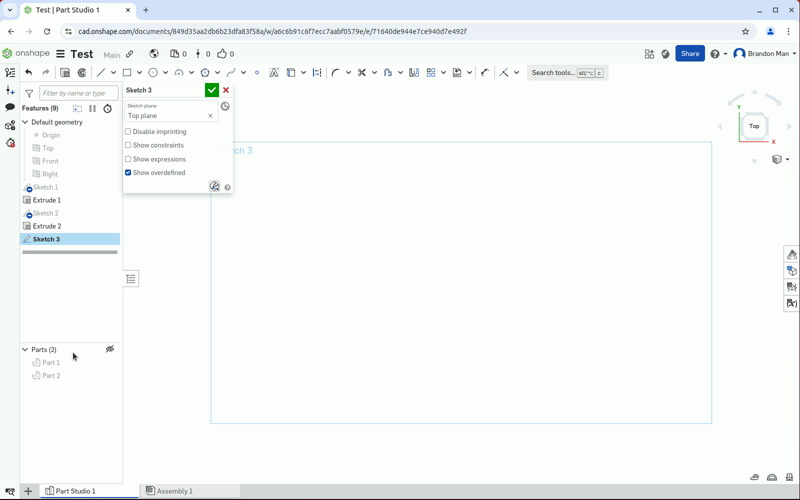
key(a)
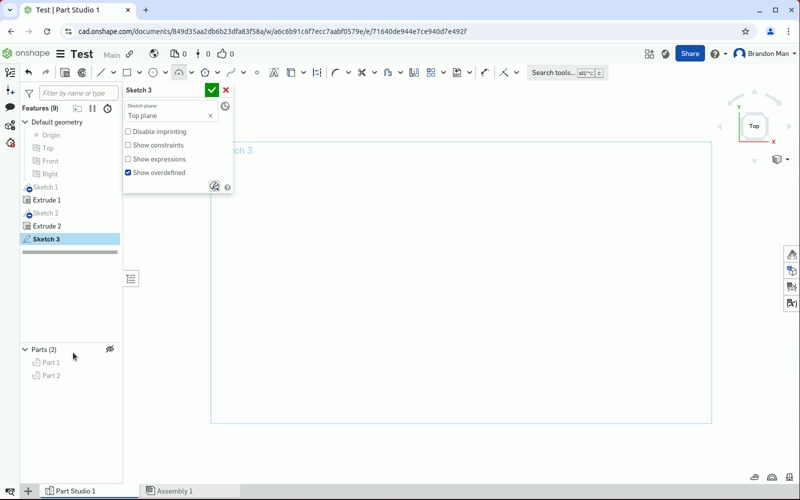
key_down(shift)
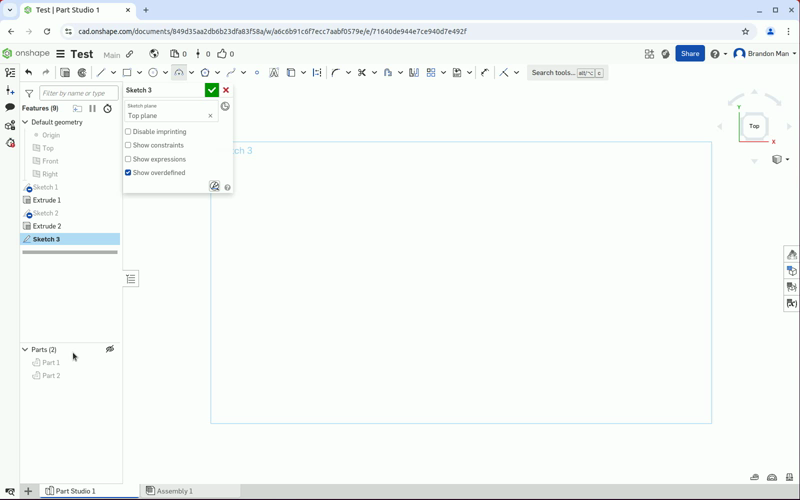
mouse_move(431, 265)
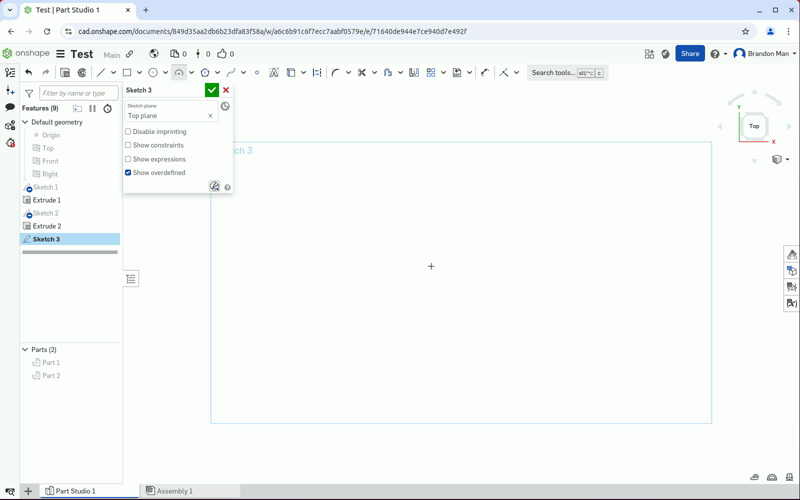
click(431, 265)
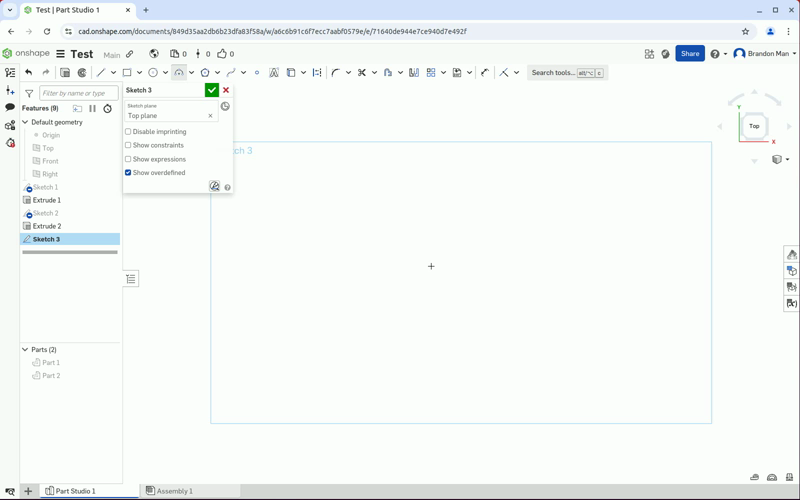
key_up(shift)
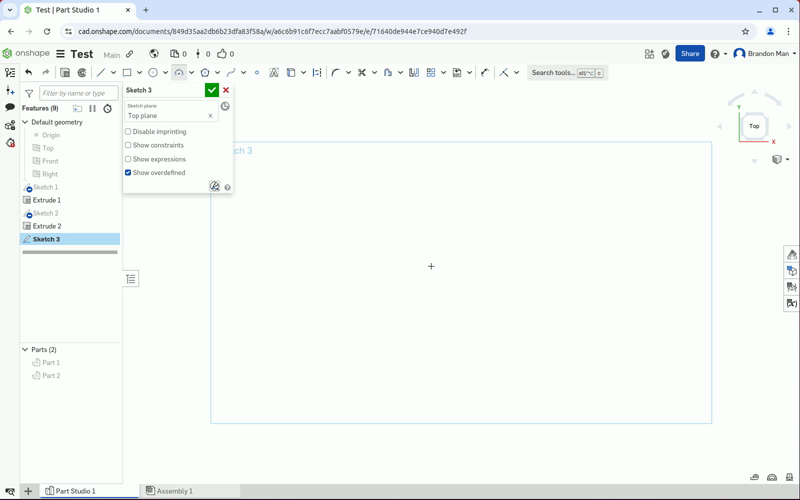
key_down(shift)
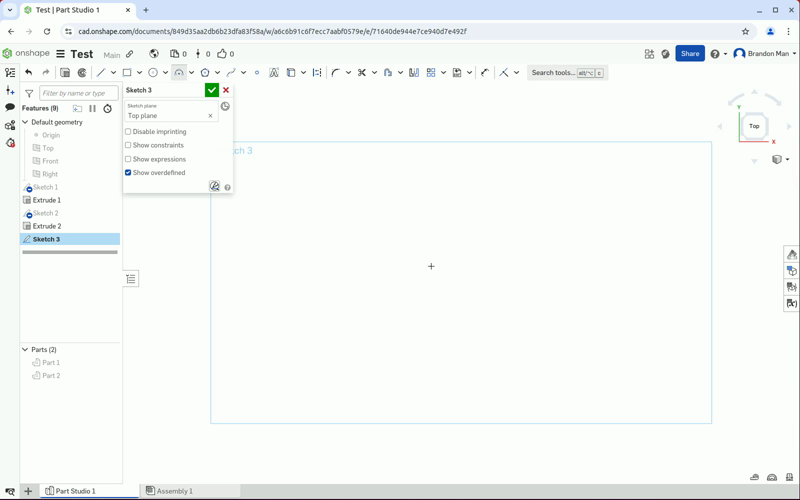
mouse_move(461, 248)
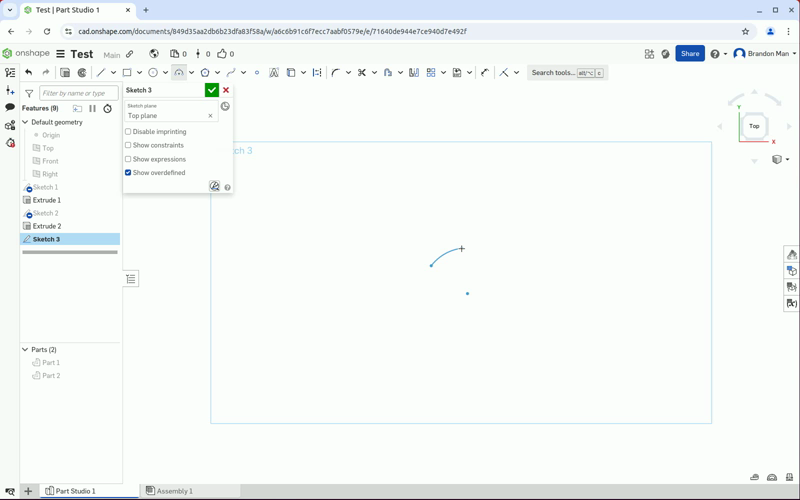
click(461, 248)
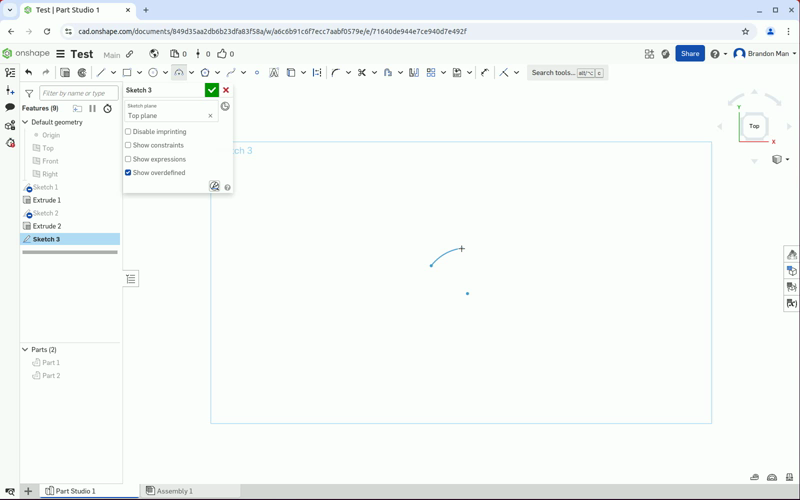
mouse_move(478, 312)
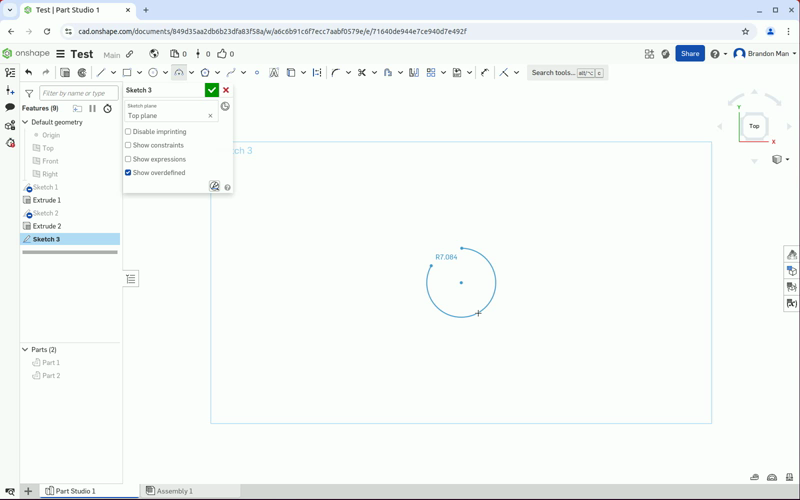
click(478, 312)
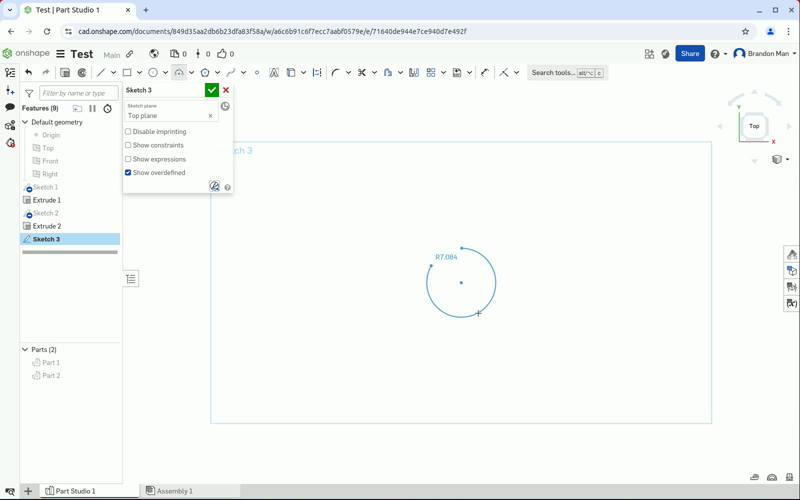
key_up(shift)
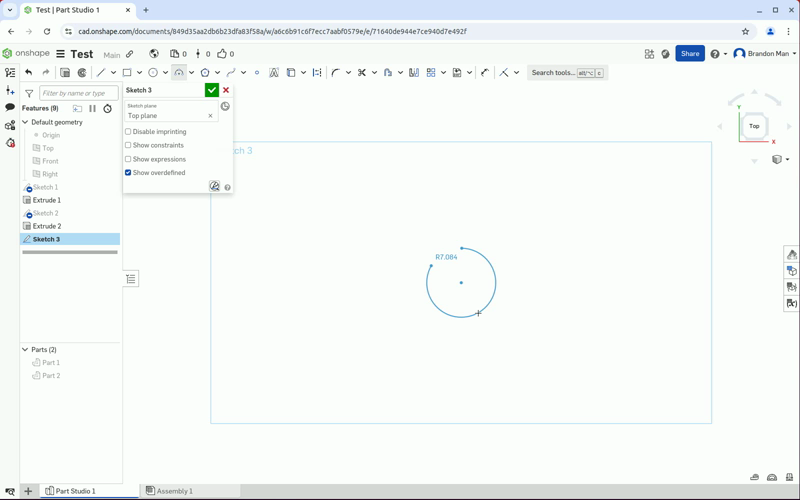
key(esc)
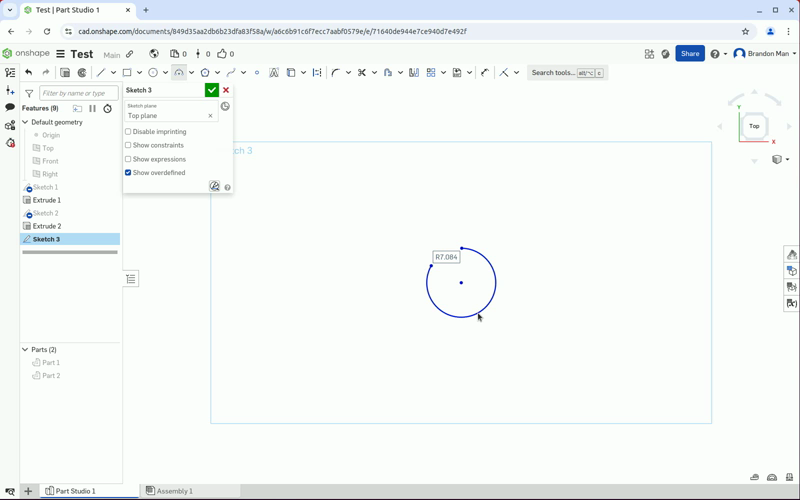
key(l)
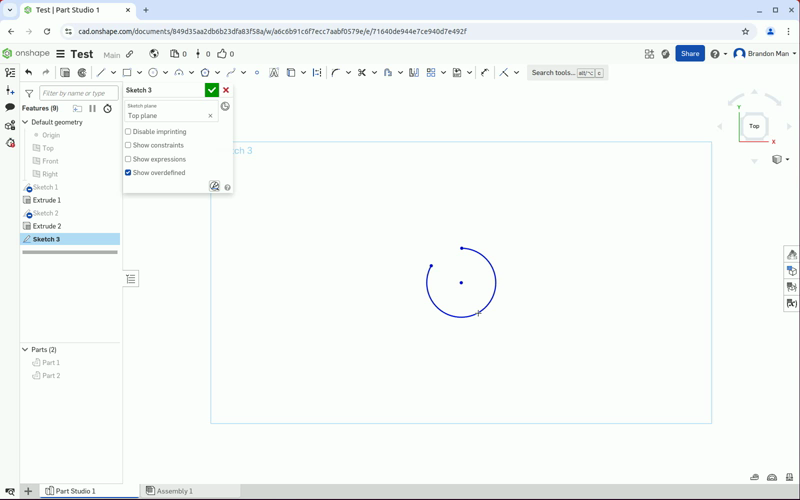
mouse_move(461, 248)
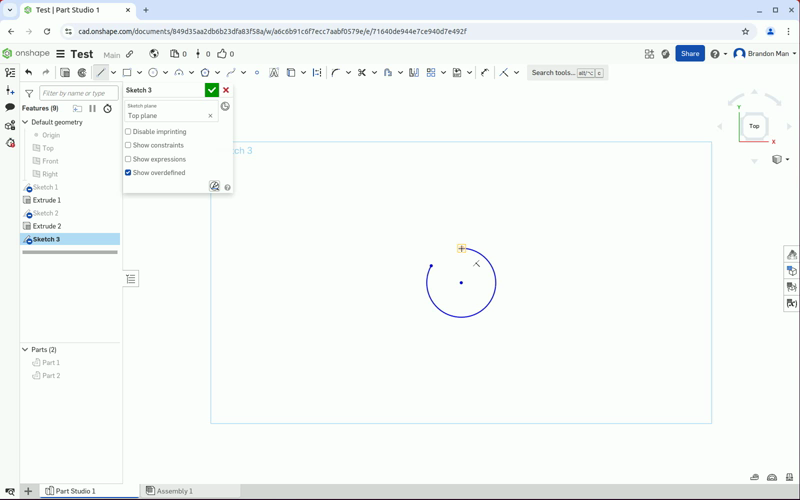
click(461, 248)
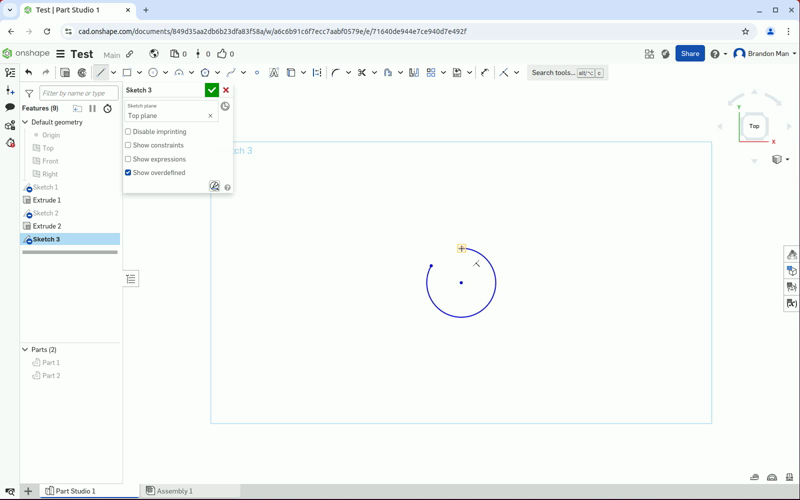
key_down(shift)
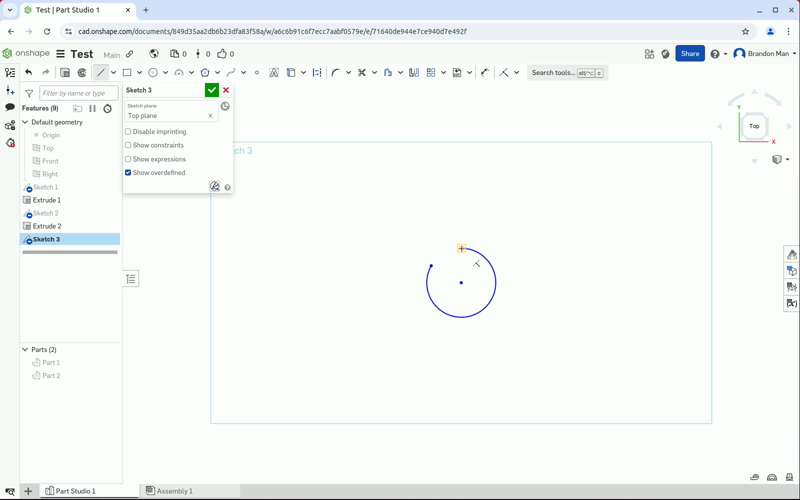
mouse_move(491, 248)
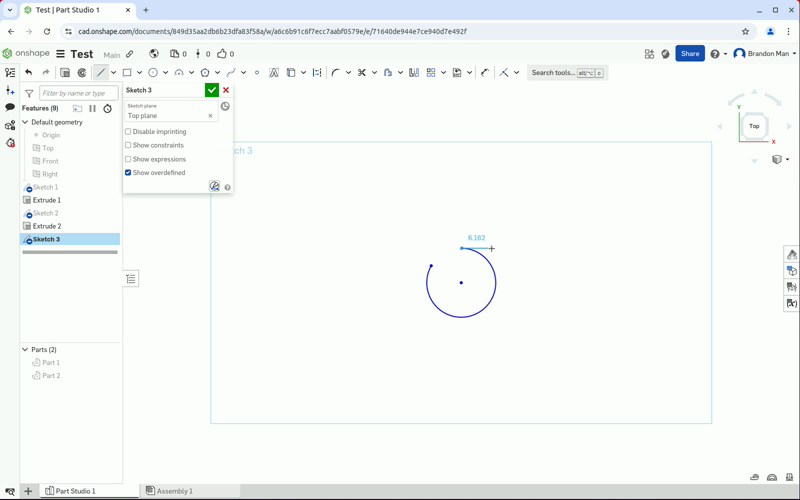
mouse_move(461, 255)
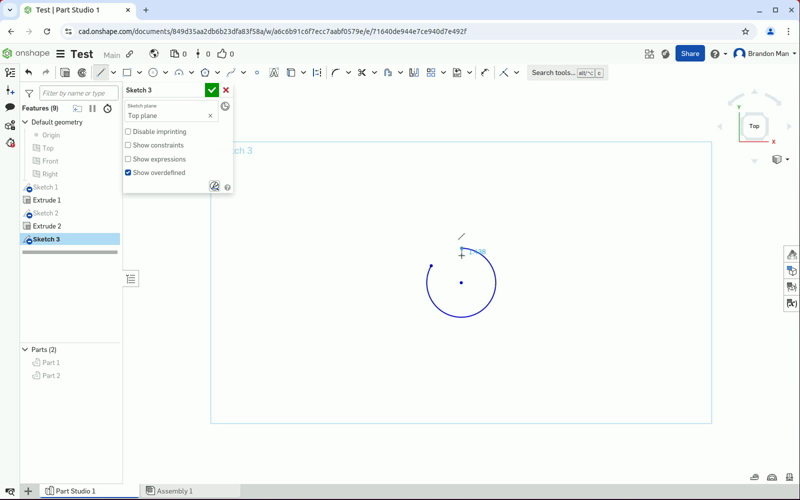
scroll(6)
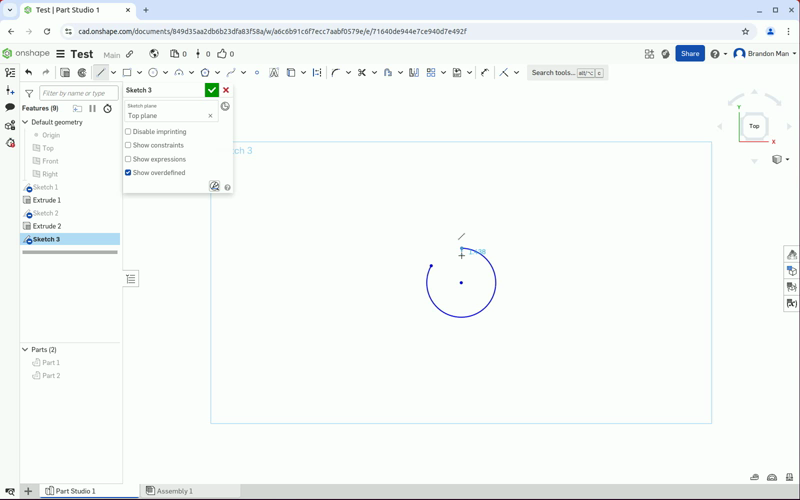
scroll(6)
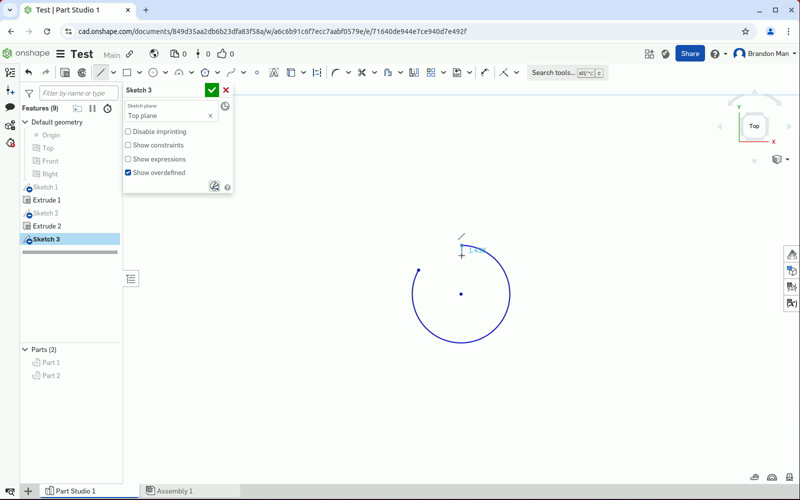
scroll(6)
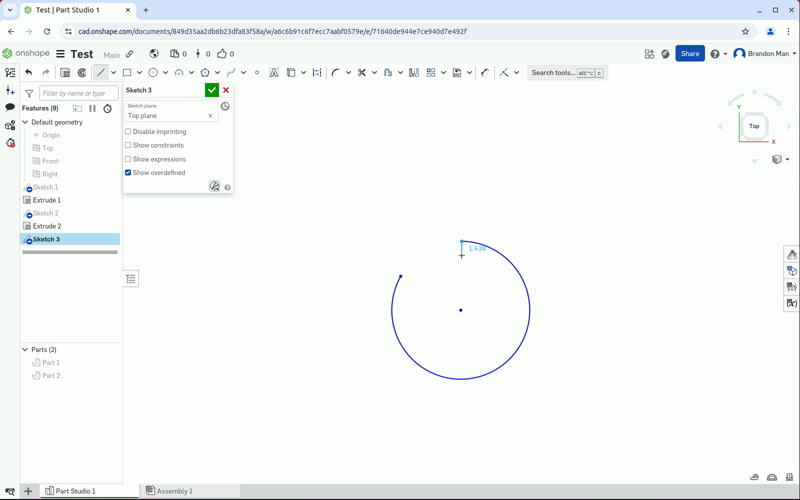
scroll(6)
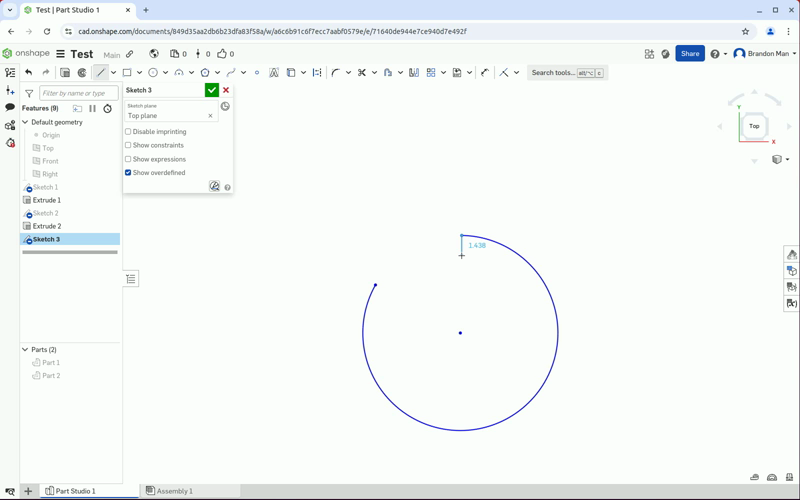
scroll(6)
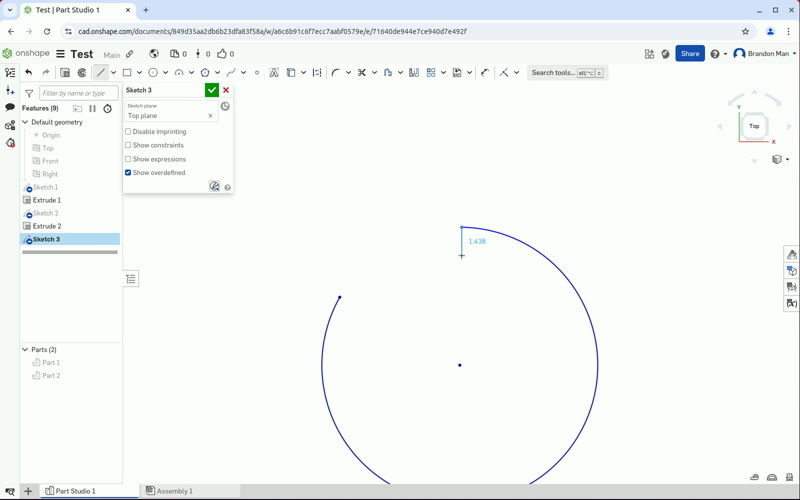
scroll(6)
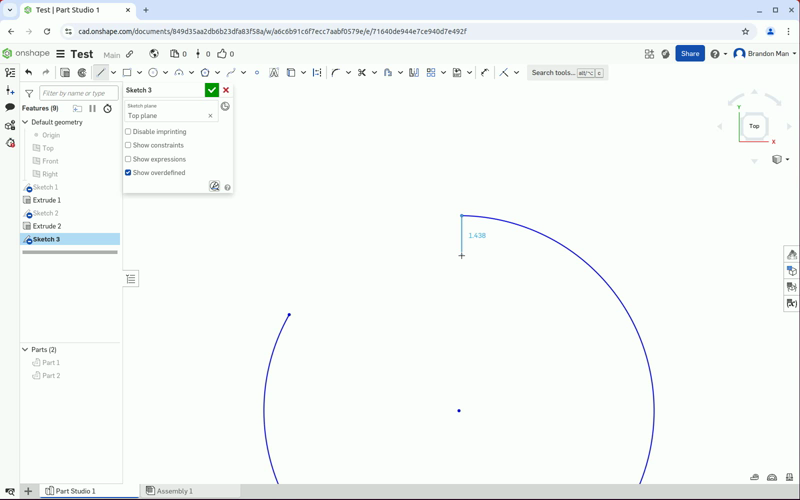
scroll(6)
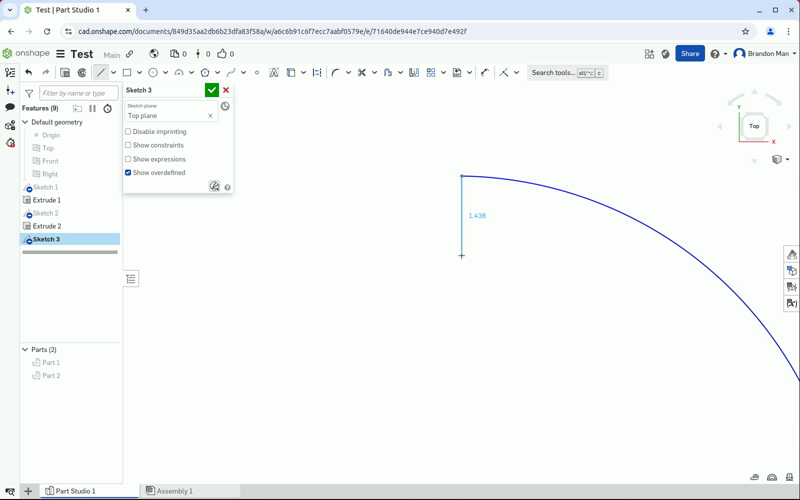
click(461, 255)
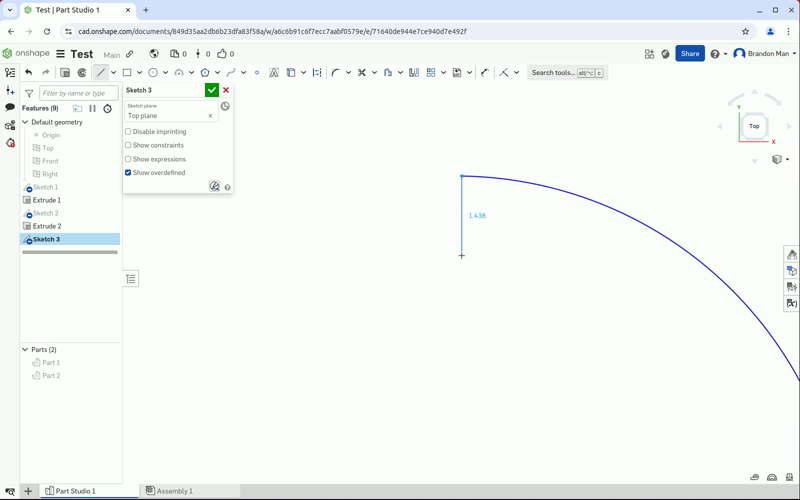
scroll(-6)
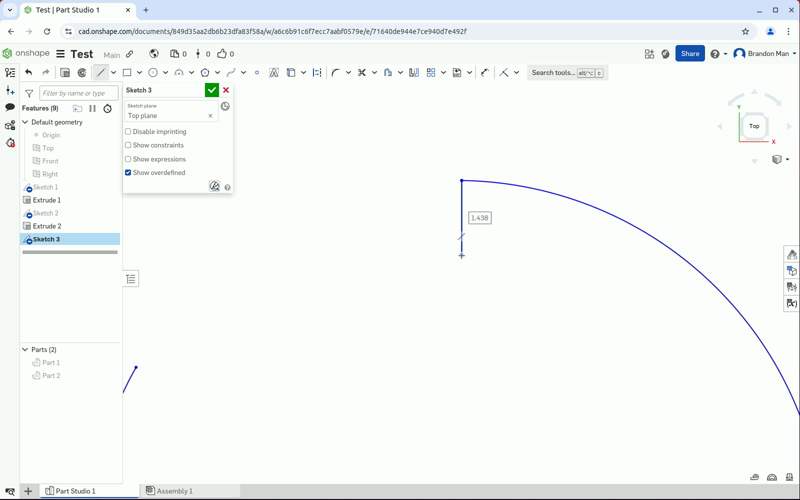
scroll(-6)
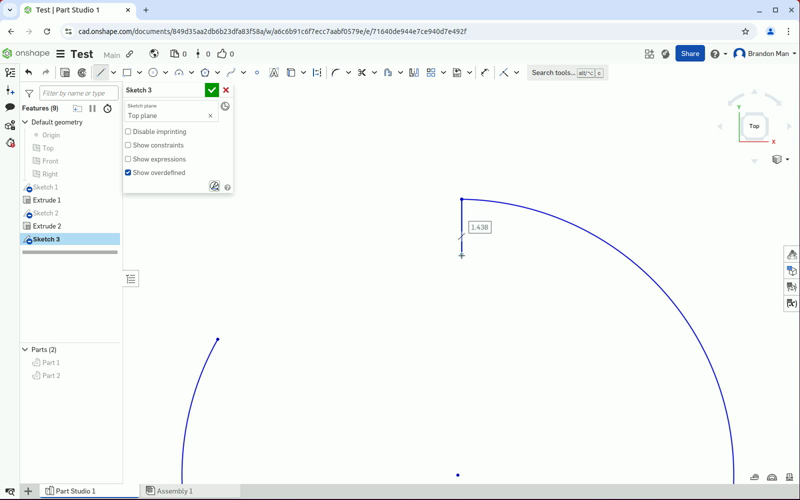
scroll(-6)
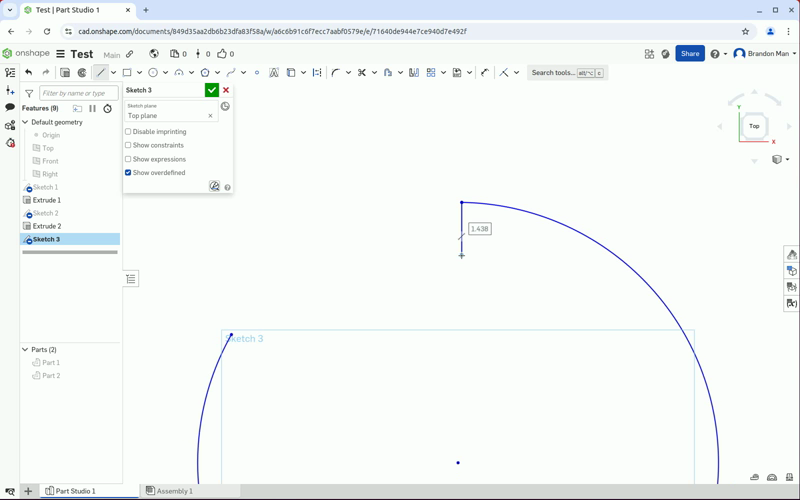
scroll(-6)
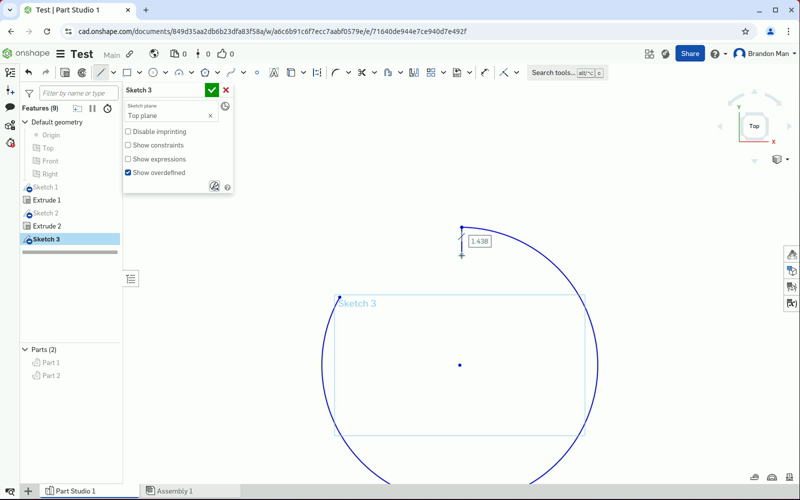
scroll(-6)
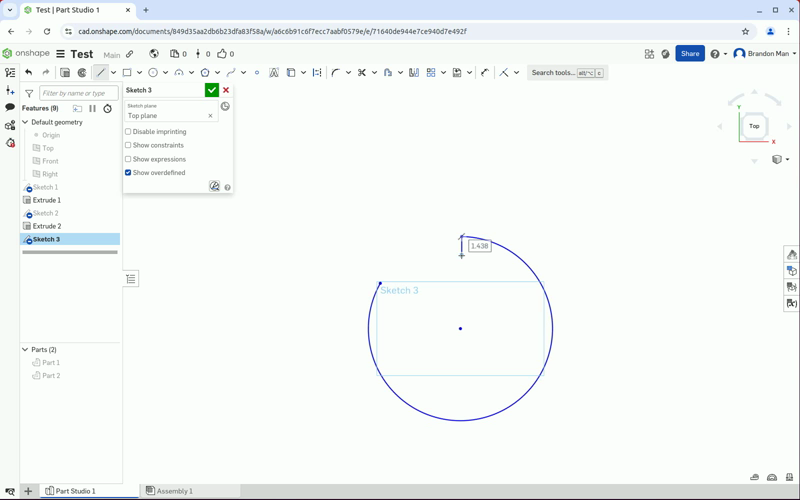
scroll(-6)
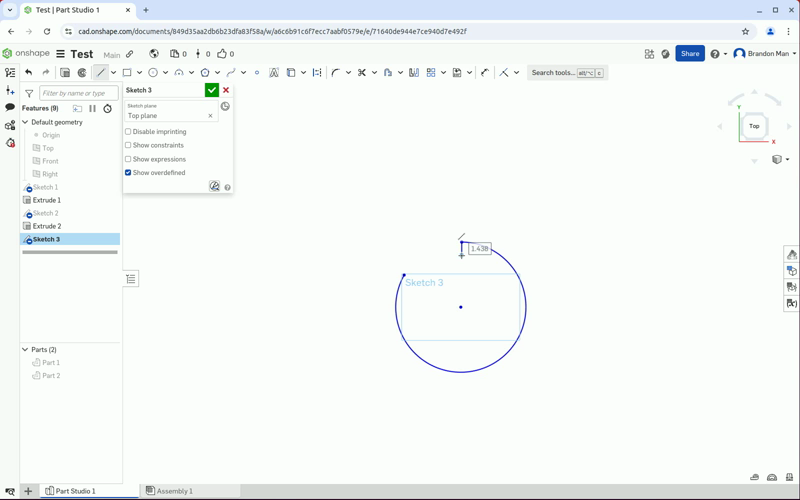
scroll(-6)
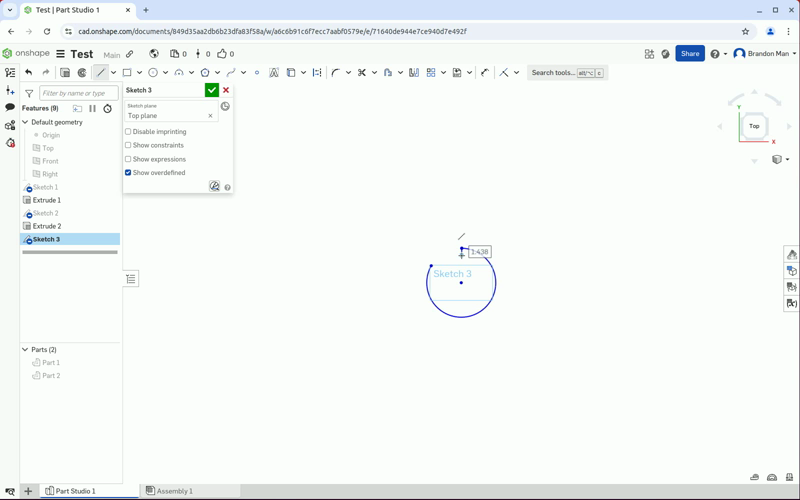
key_up(shift)
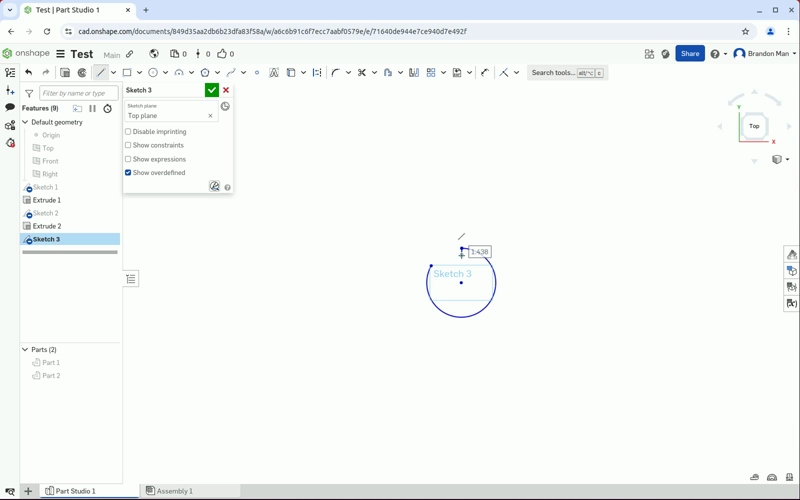
key(esc)
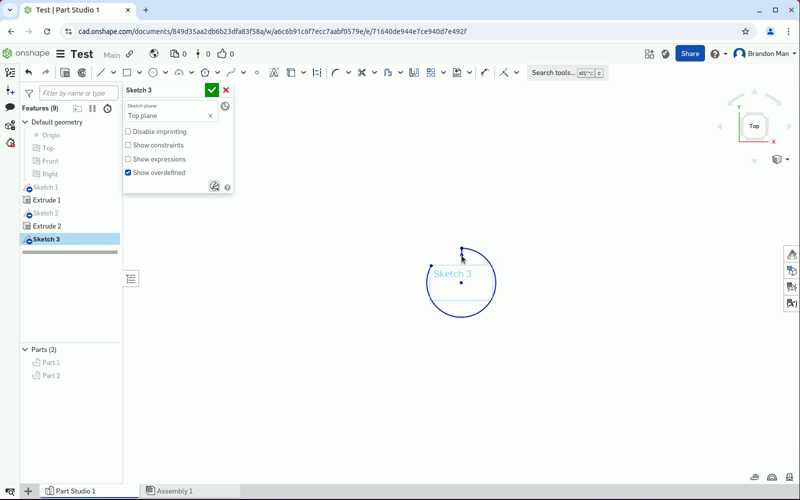
key(a)
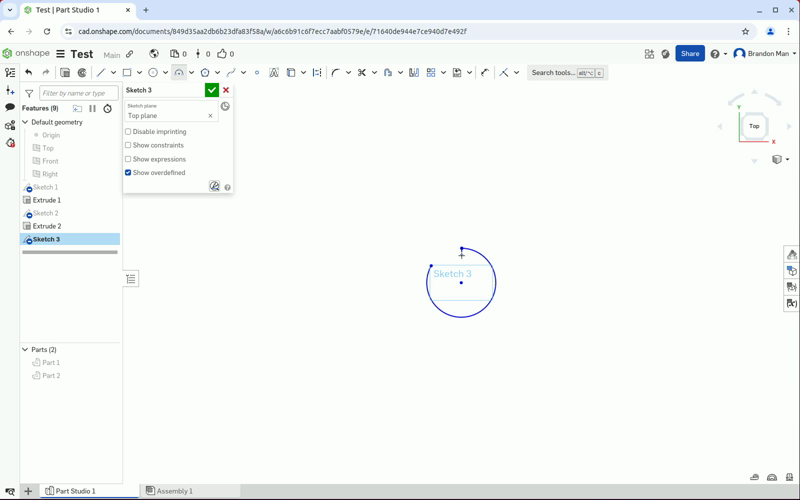
mouse_move(461, 255)
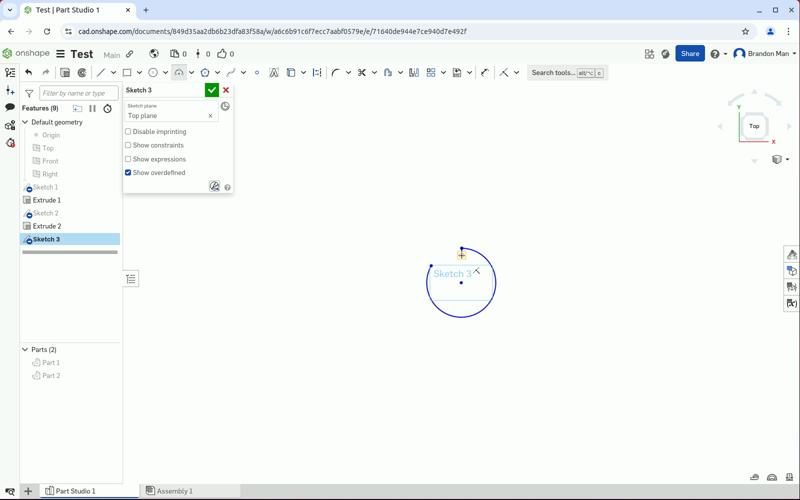
click(461, 255)
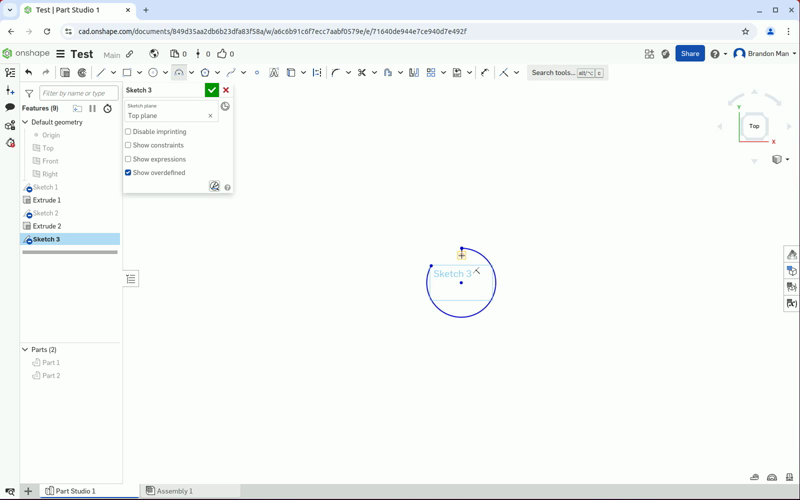
key_down(shift)
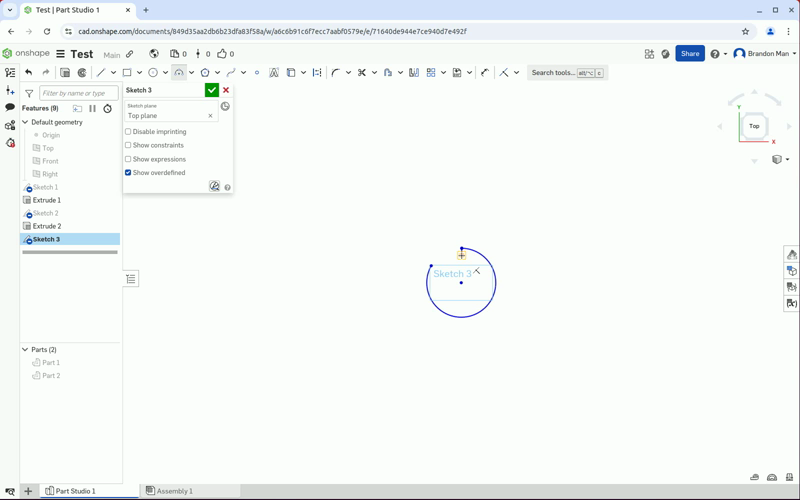
mouse_move(437, 268)
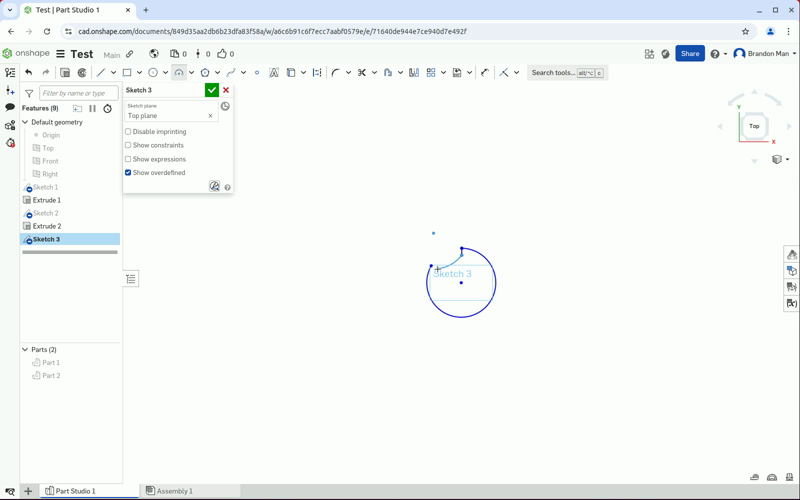
click(437, 268)
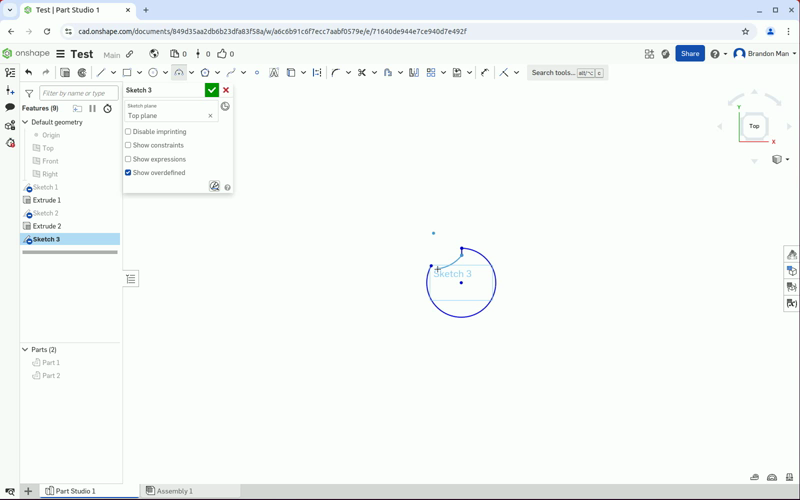
mouse_move(474, 306)
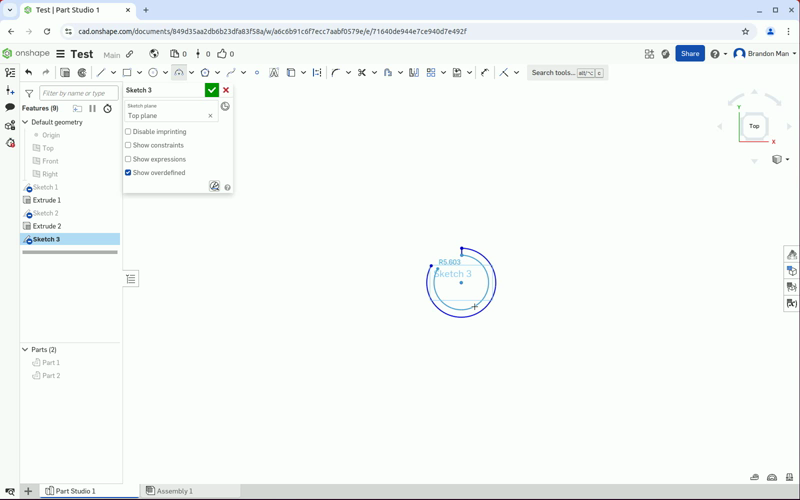
click(474, 306)
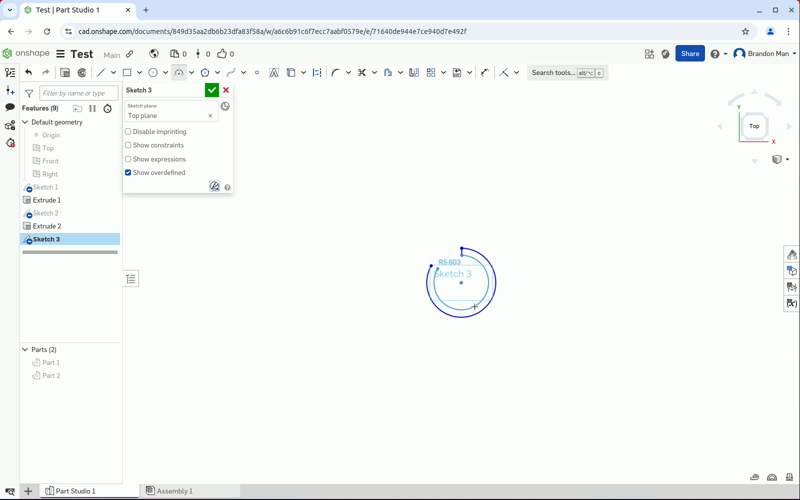
key_up(shift)
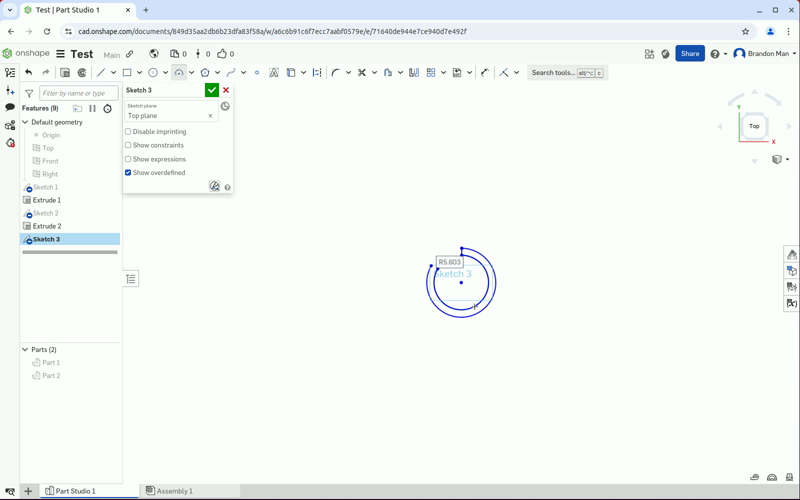
key(esc)
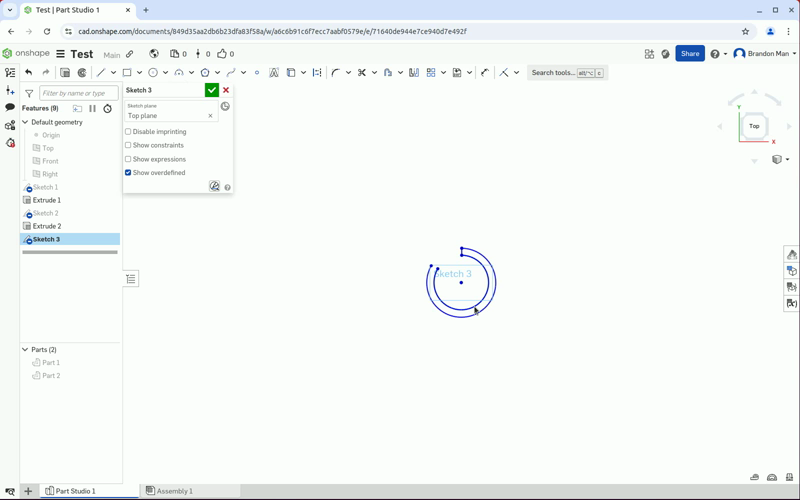
key(l)
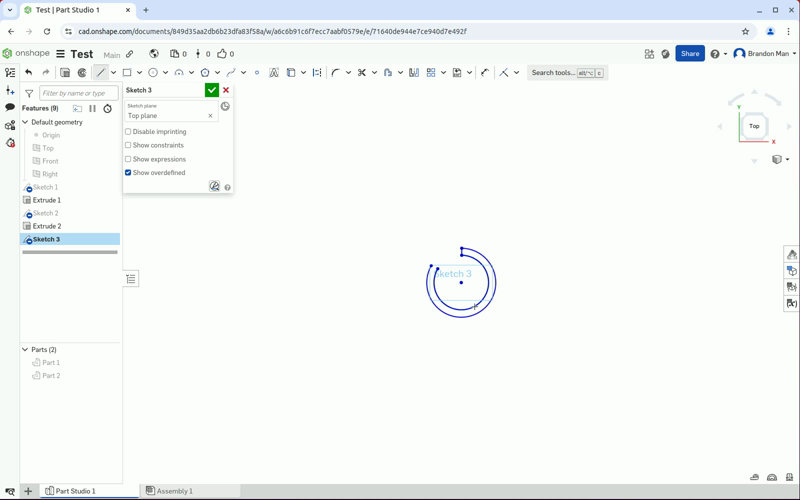
mouse_move(437, 268)
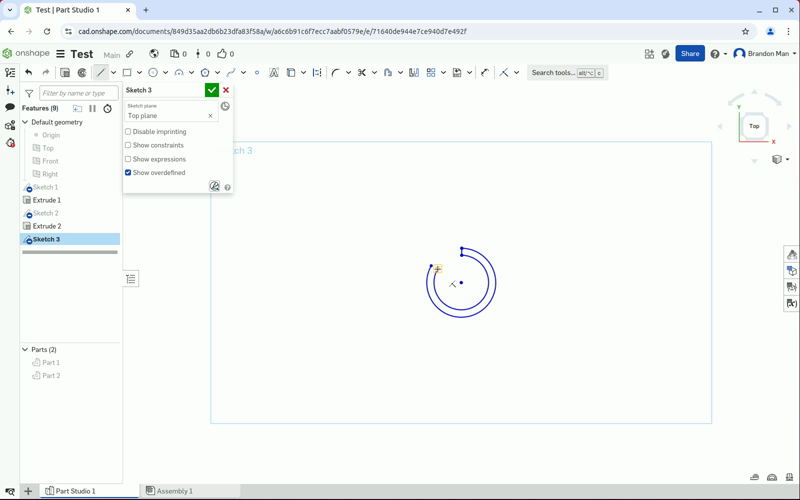
click(437, 268)
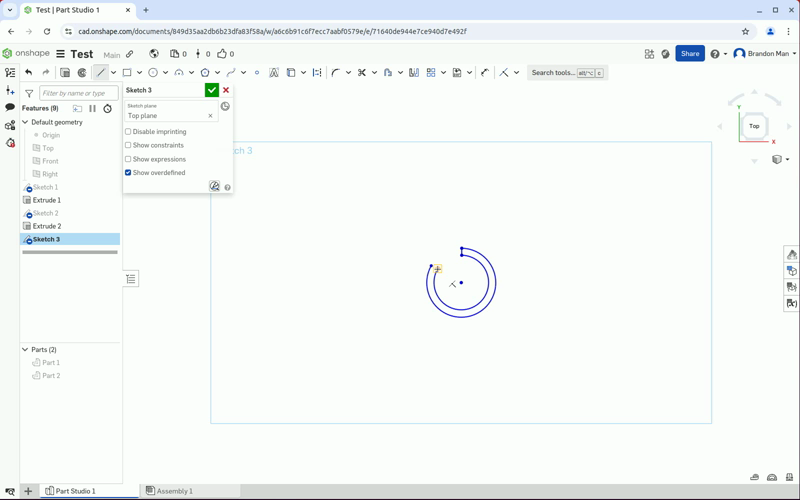
mouse_move(467, 268)
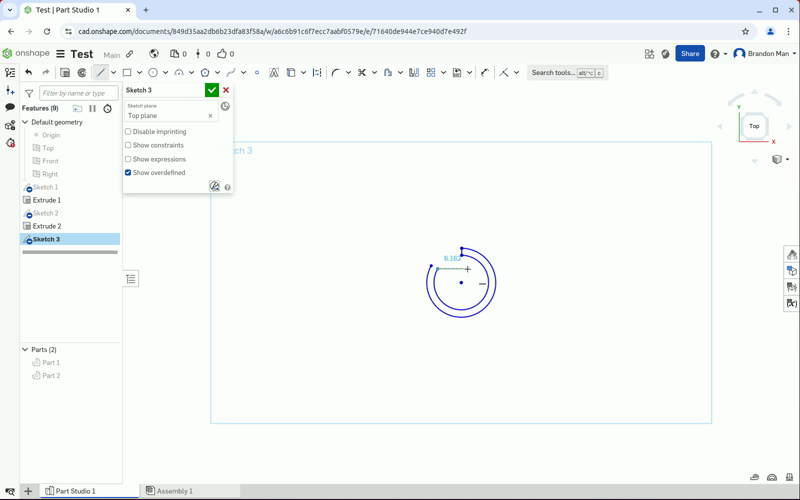
key_down(shift)
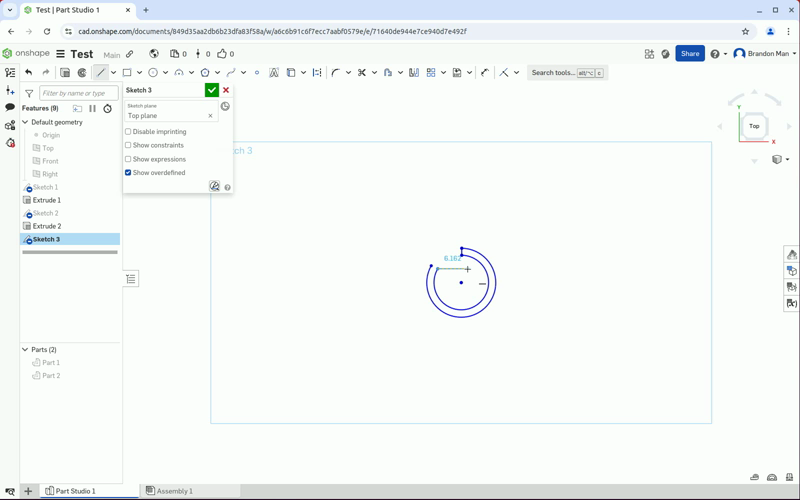
mouse_move(431, 265)
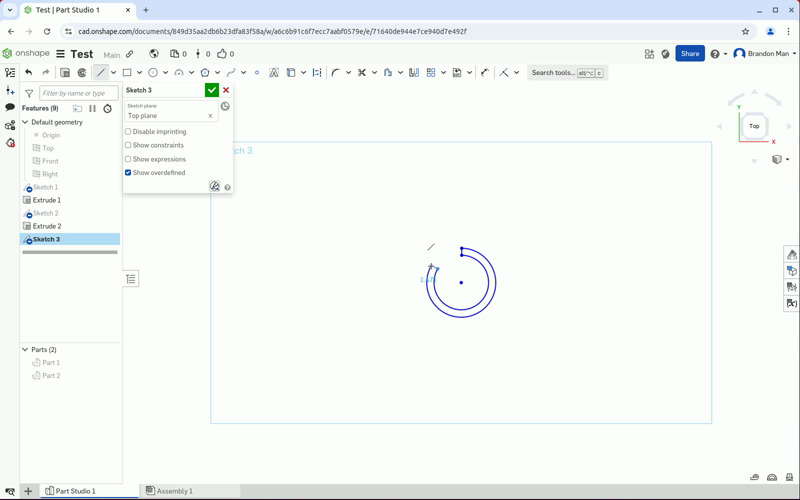
scroll(6)
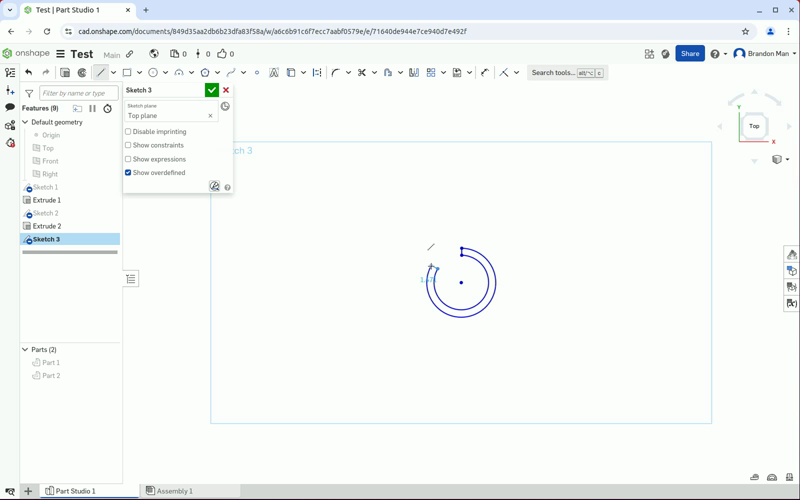
scroll(6)
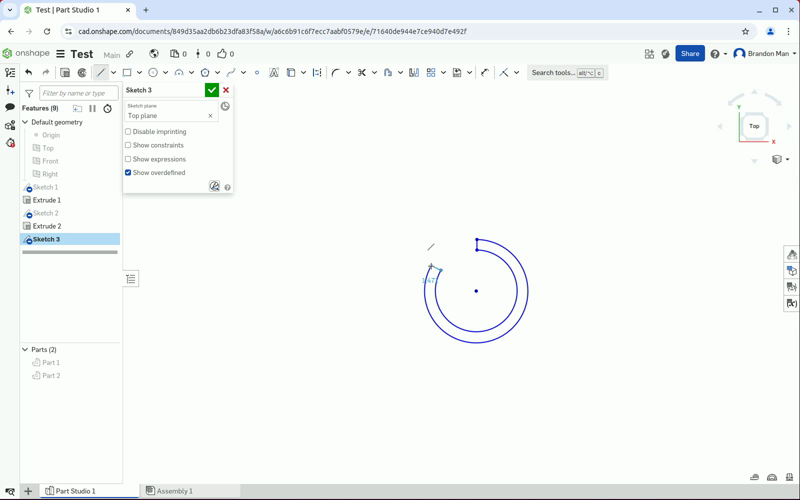
scroll(6)
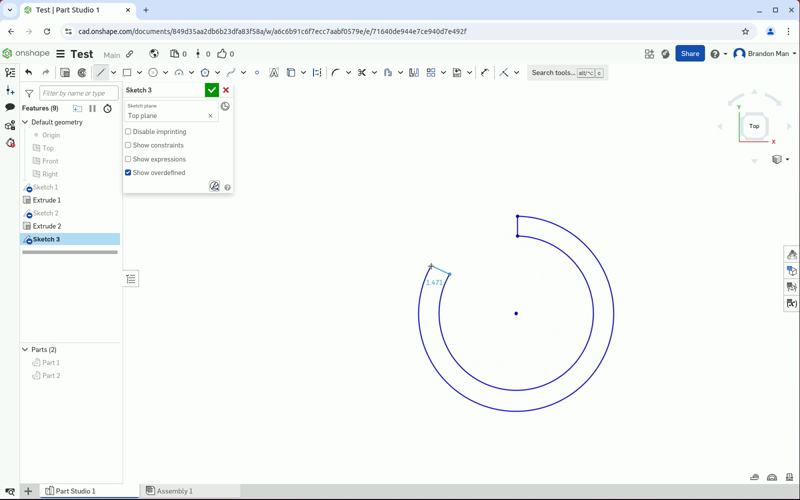
scroll(6)
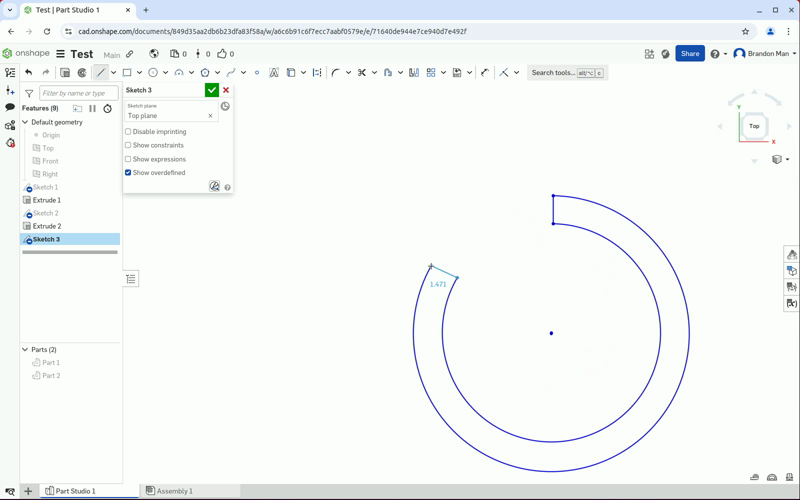
scroll(6)
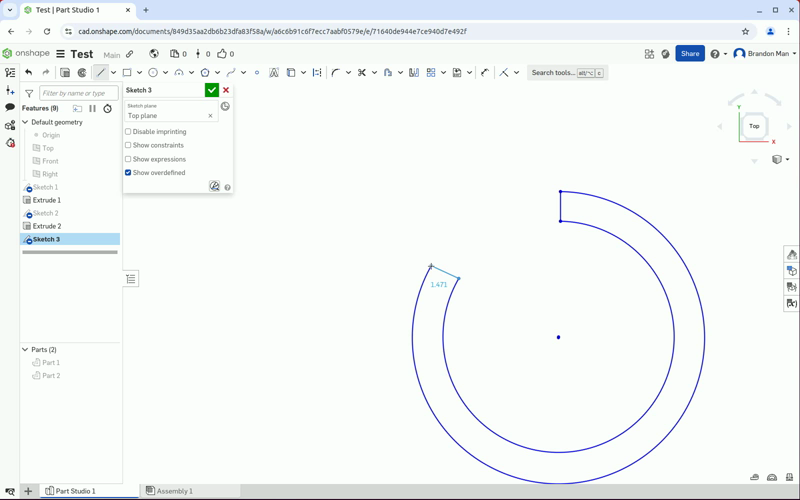
scroll(6)
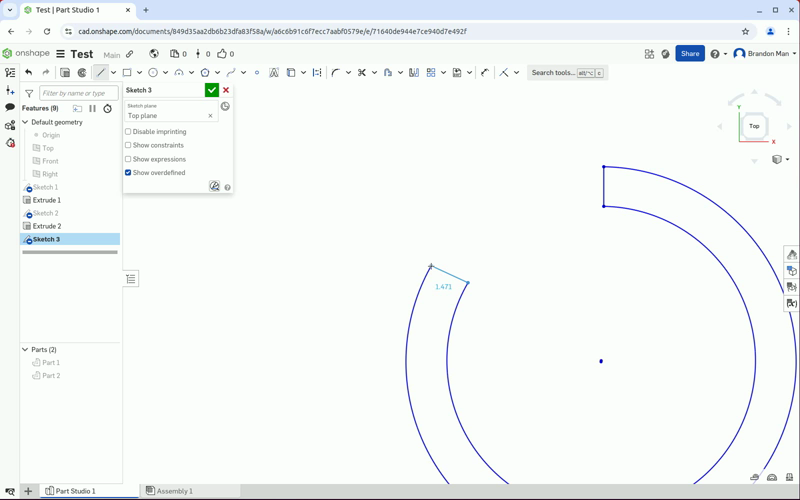
scroll(6)
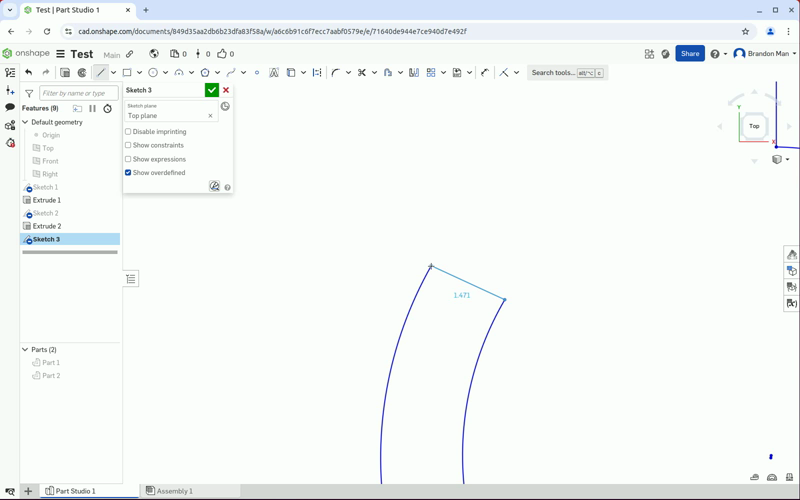
key_up(shift)
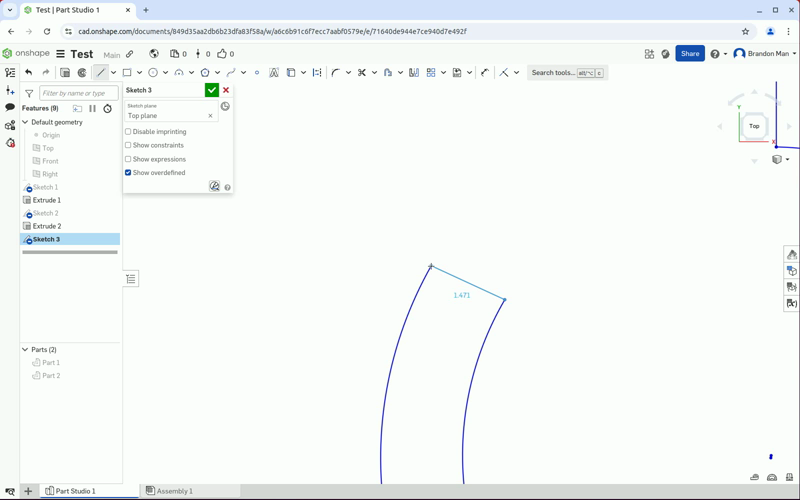
click(431, 265)
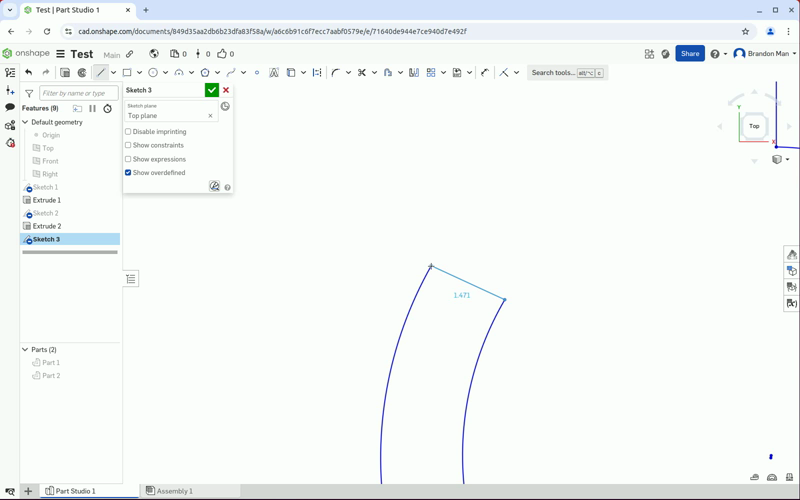
scroll(-6)
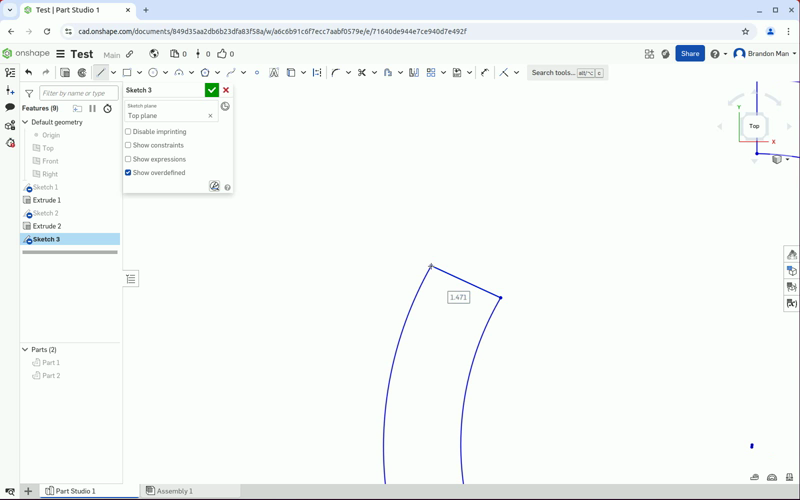
scroll(-6)
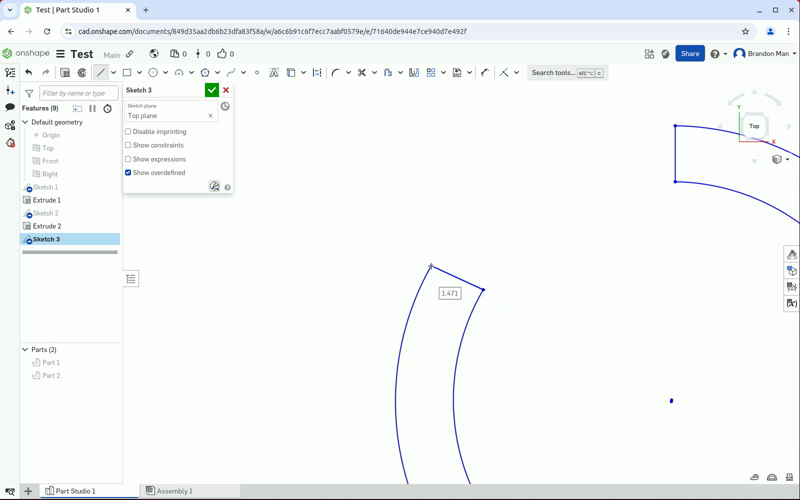
scroll(-6)
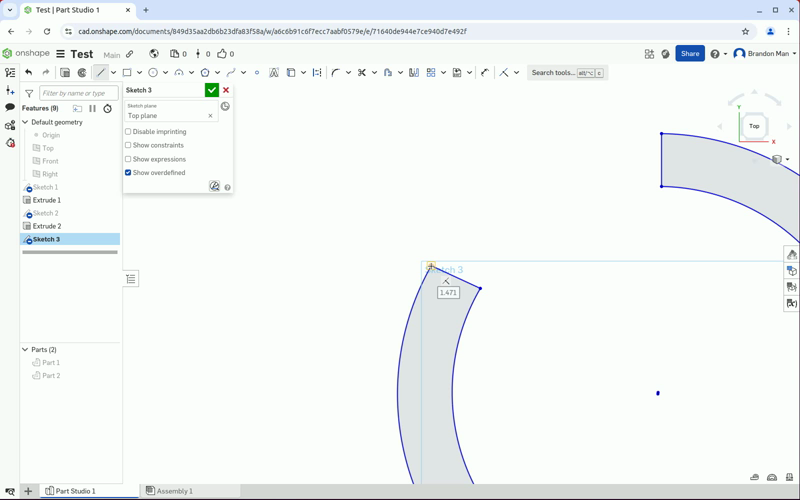
scroll(-6)
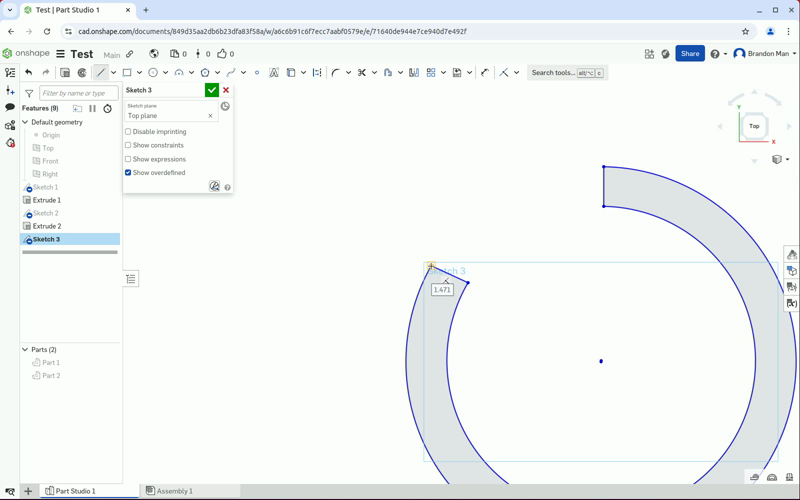
scroll(-6)
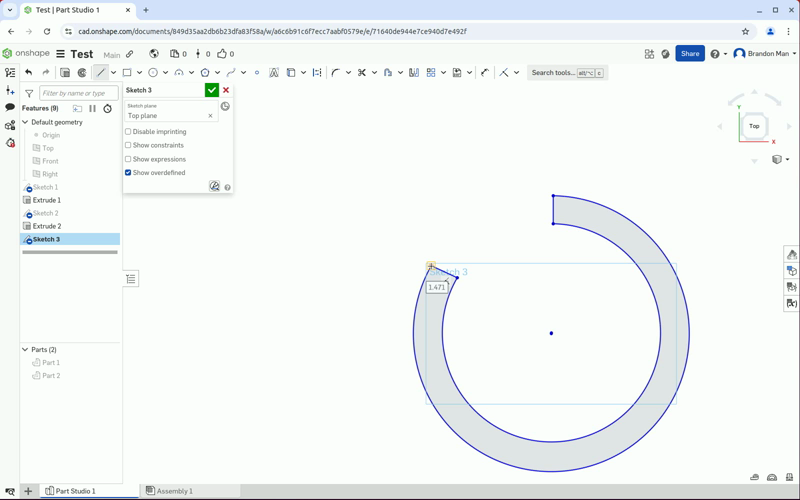
scroll(-6)
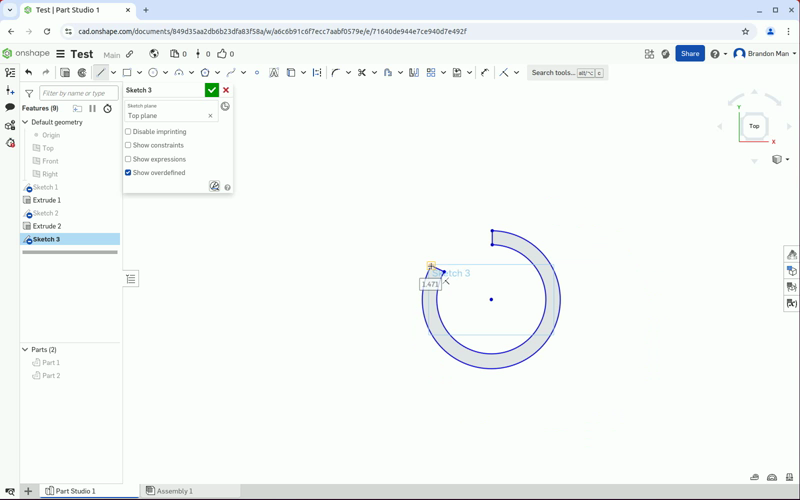
scroll(-6)
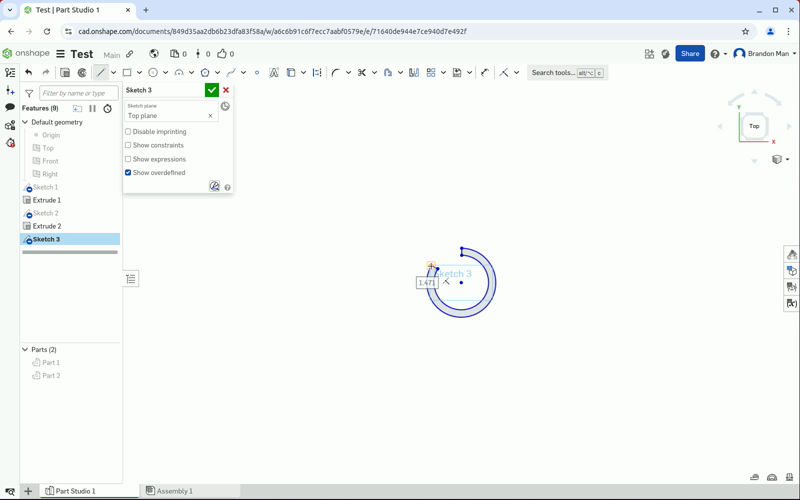
key(esc)
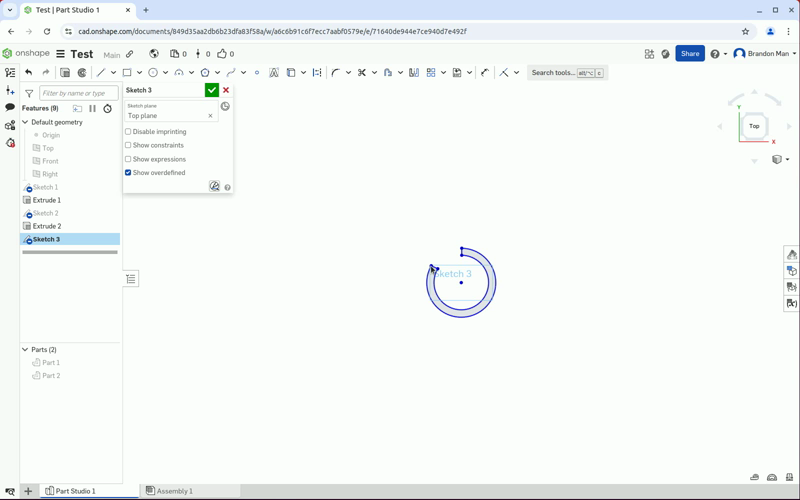
mouse_move(493, 279)
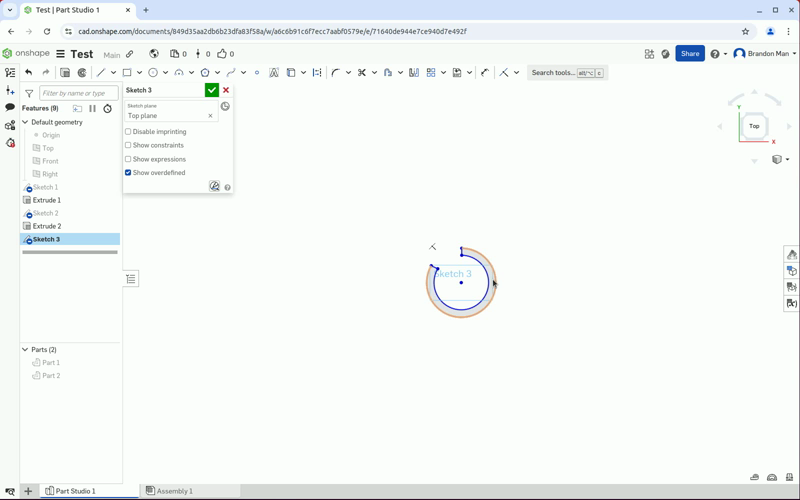
scroll(6)
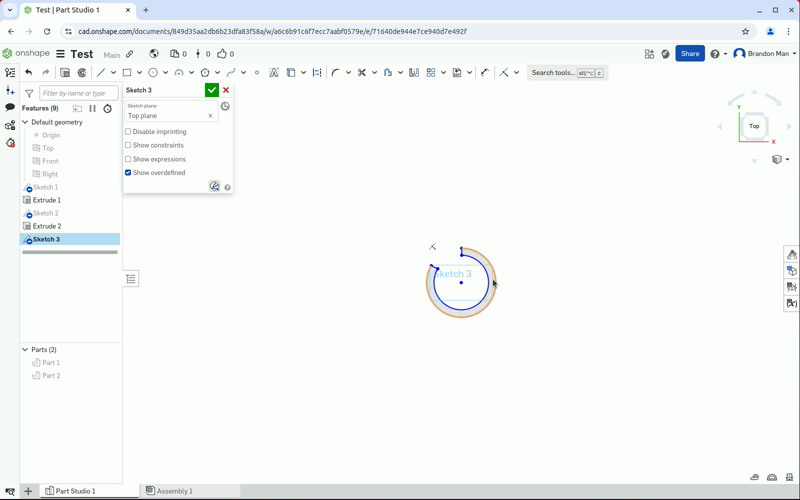
scroll(6)
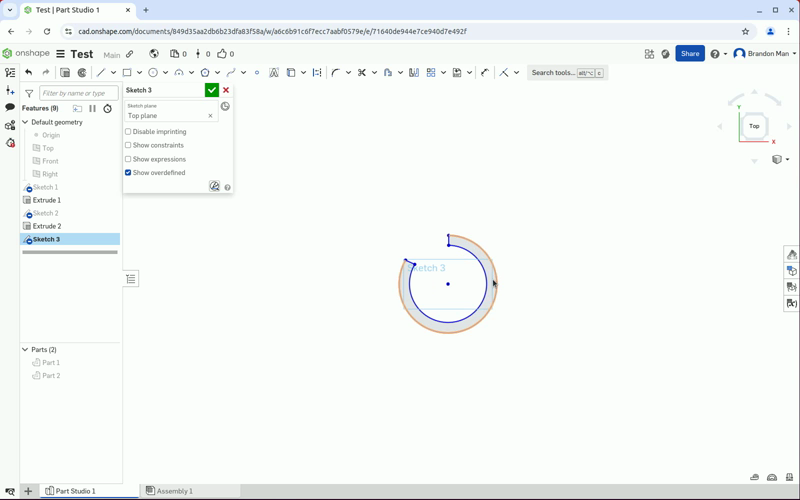
scroll(6)
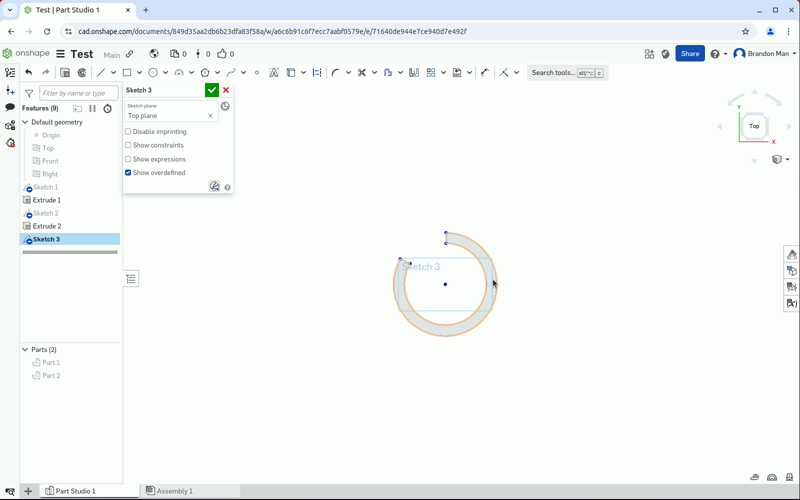
scroll(6)
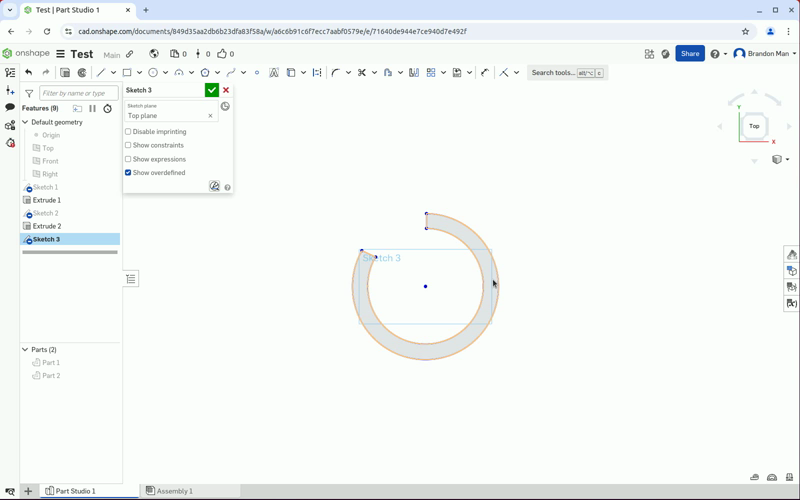
scroll(6)
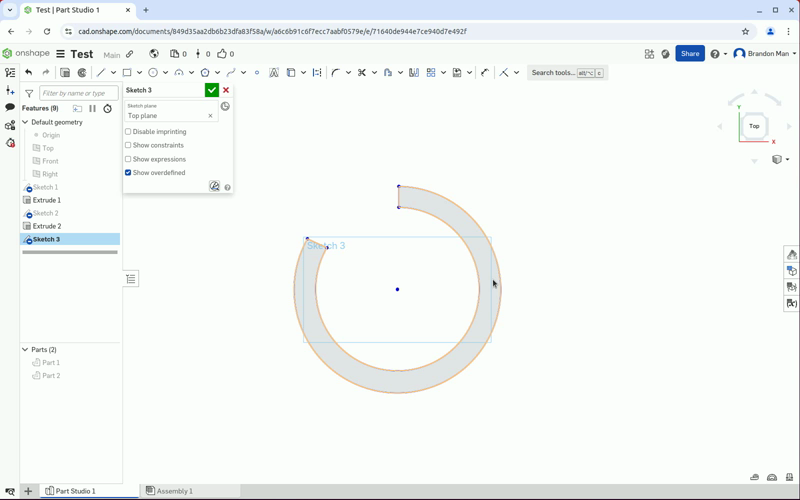
scroll(6)
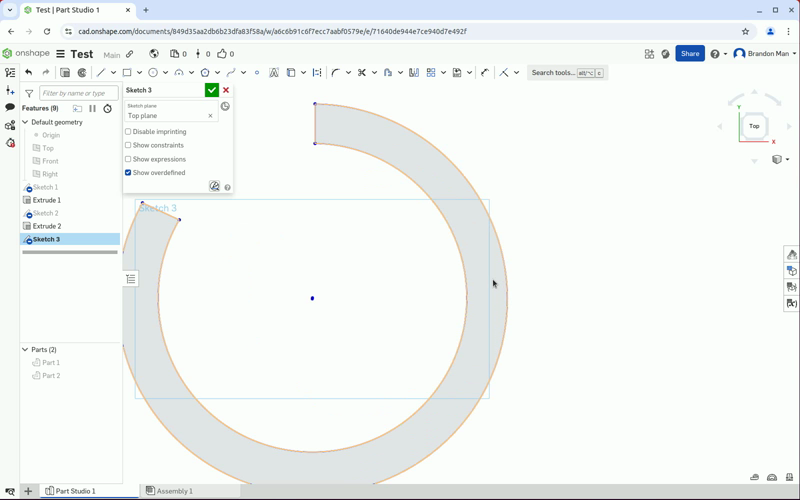
scroll(6)
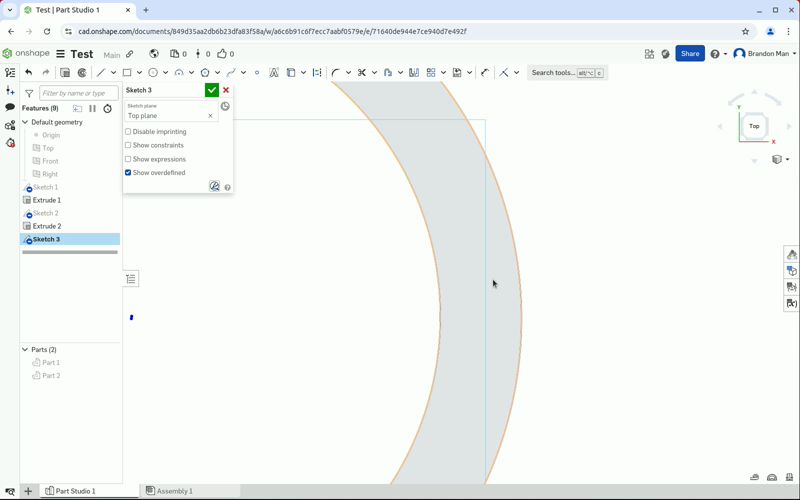
click(493, 279)
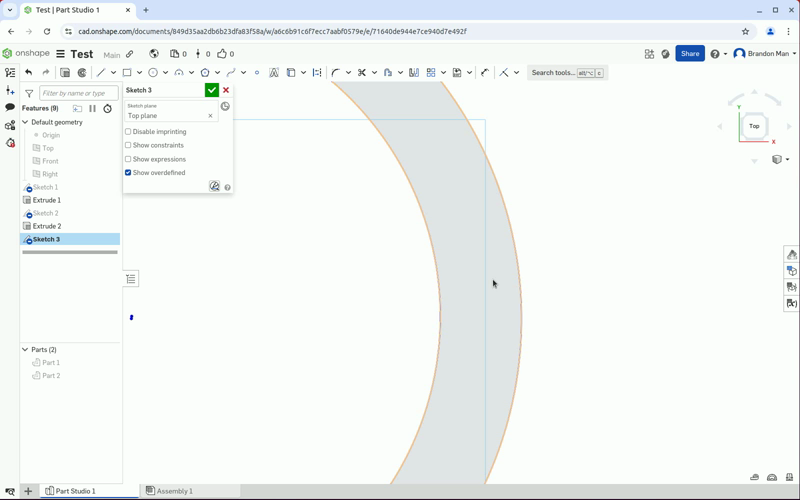
scroll(-6)
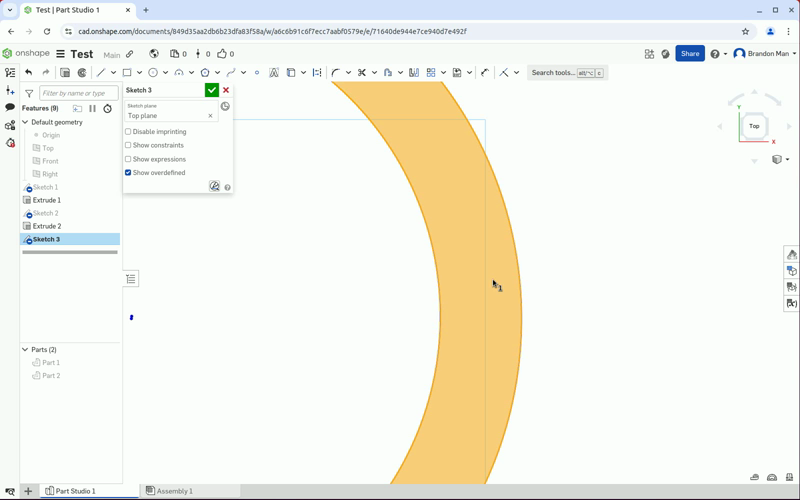
scroll(-6)
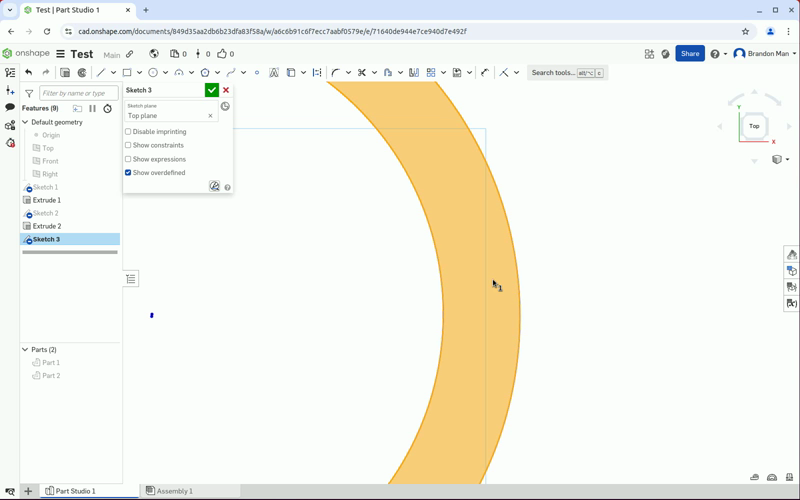
scroll(-6)
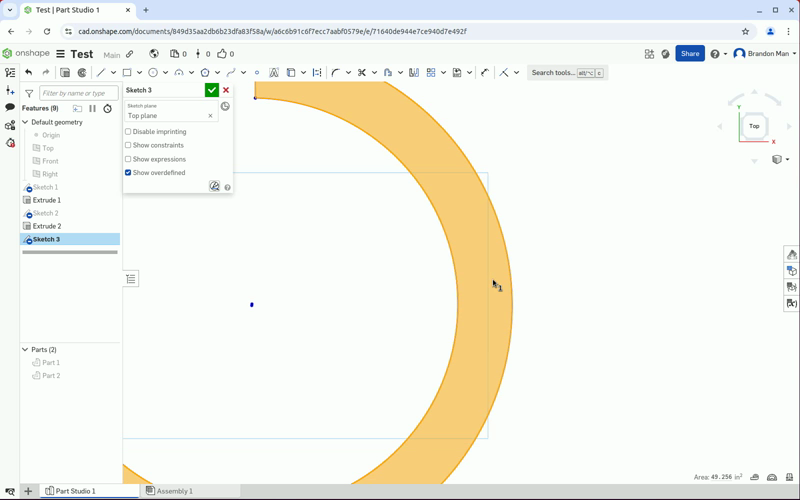
scroll(-6)
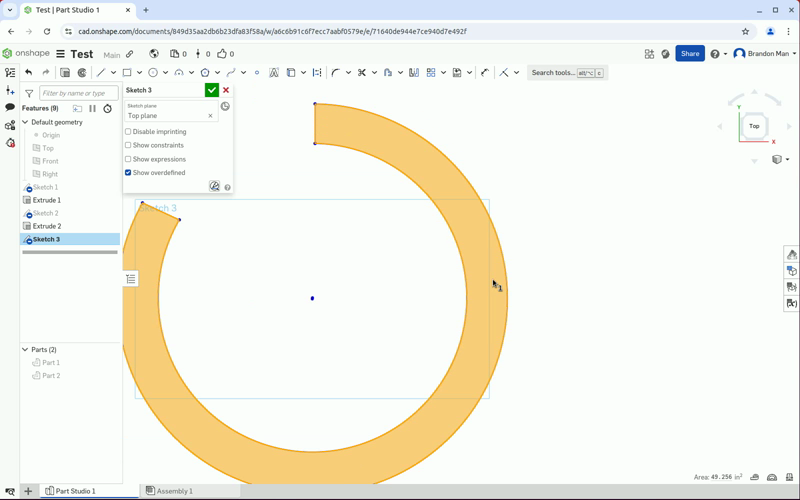
scroll(-6)
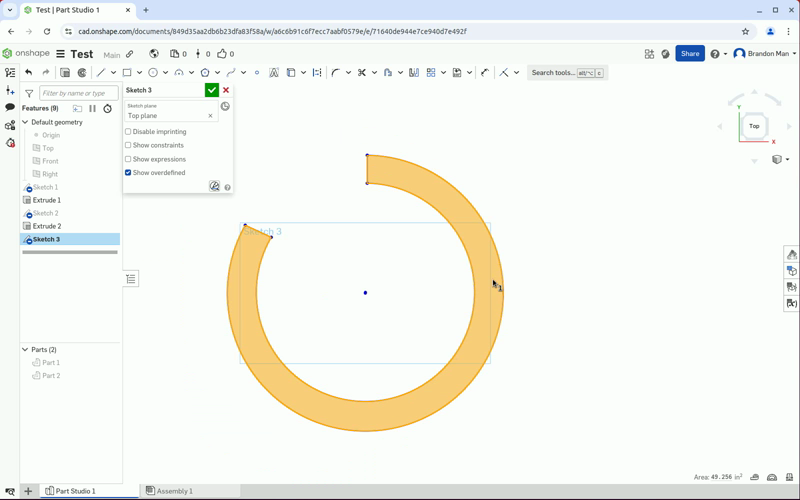
scroll(-6)
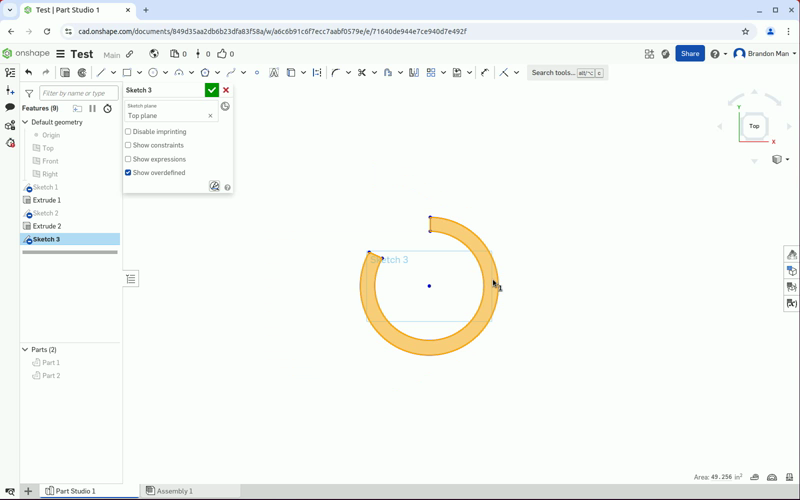
scroll(-6)
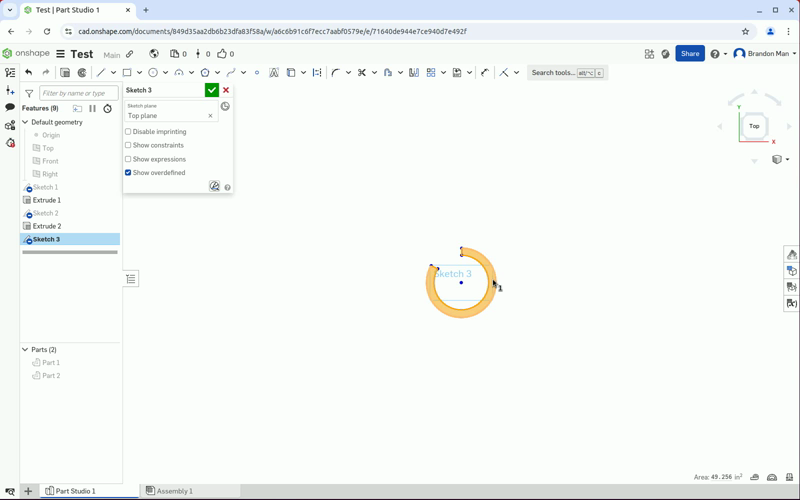
mouse_move(73, 352)
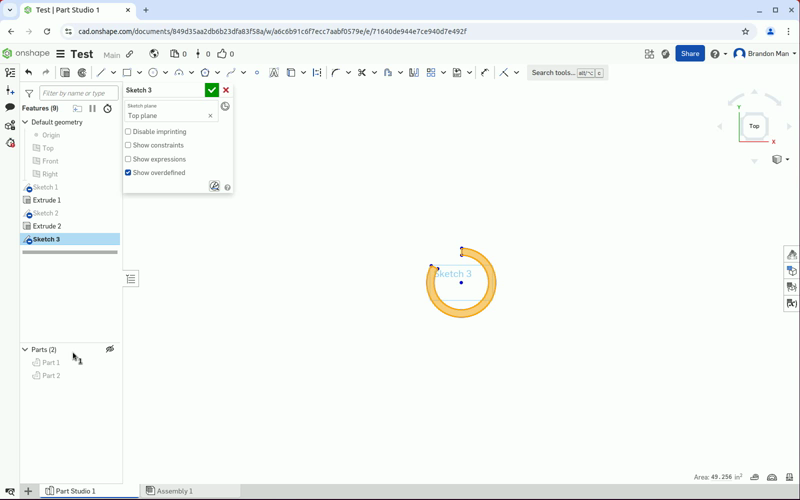
key(shift+y)
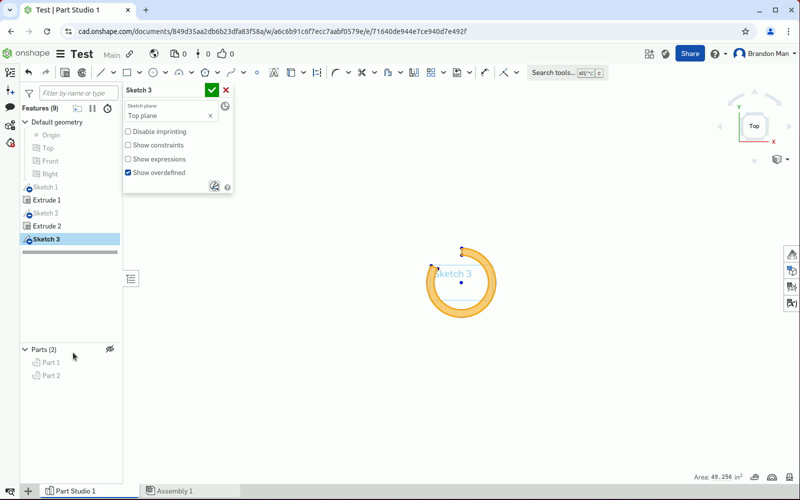
key(shift+e)
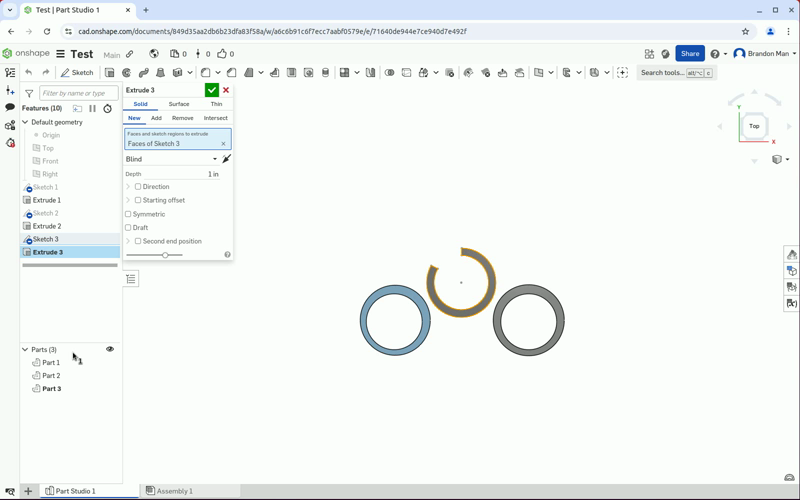
mouse_move(143, 106)
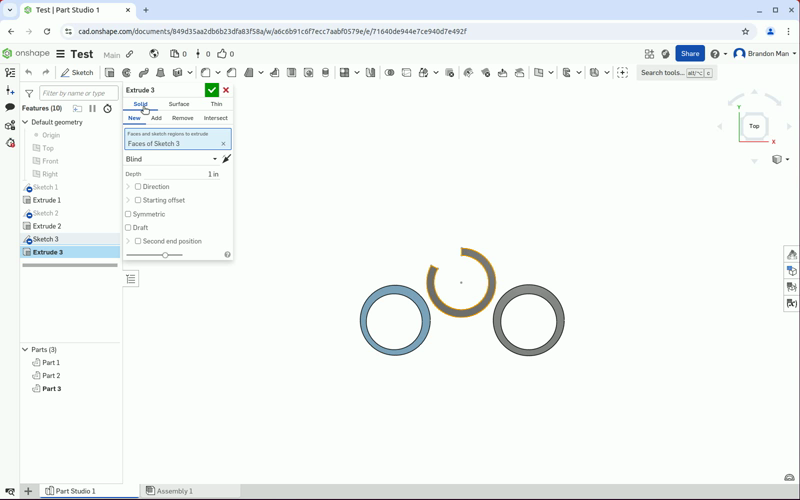
click(143, 106)
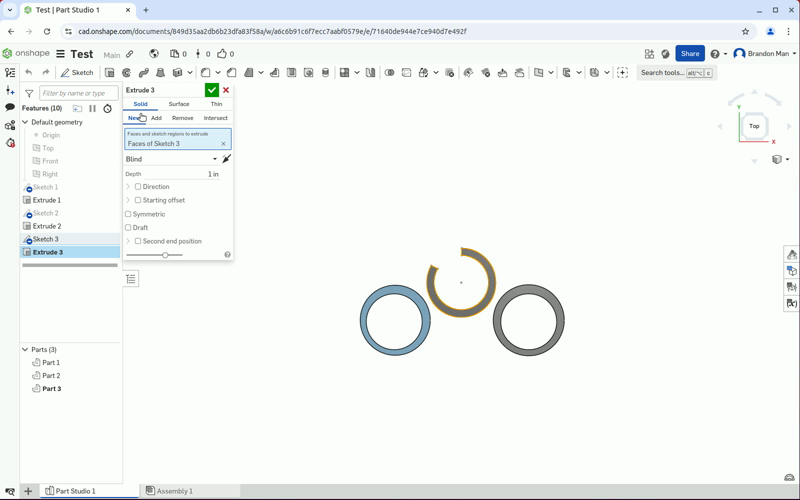
mouse_move(137, 120)
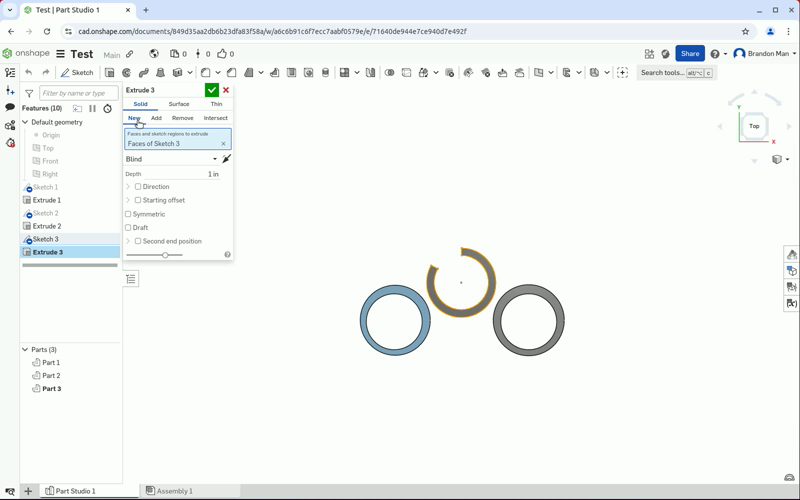
click(137, 120)
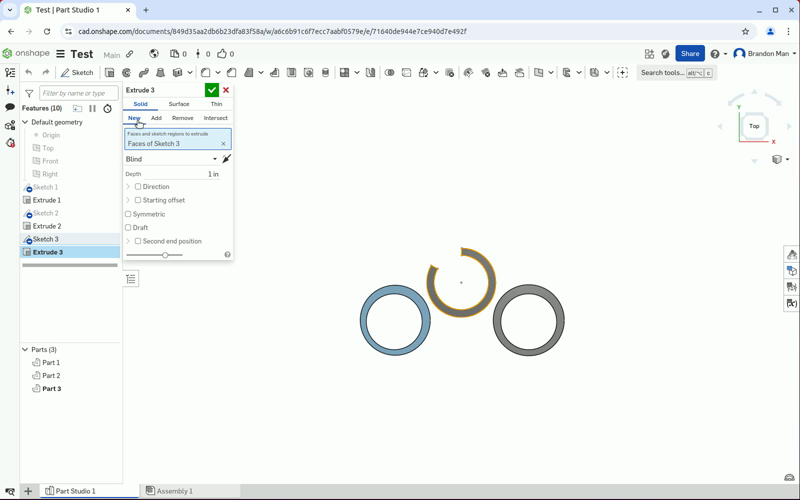
key(tab, 4)
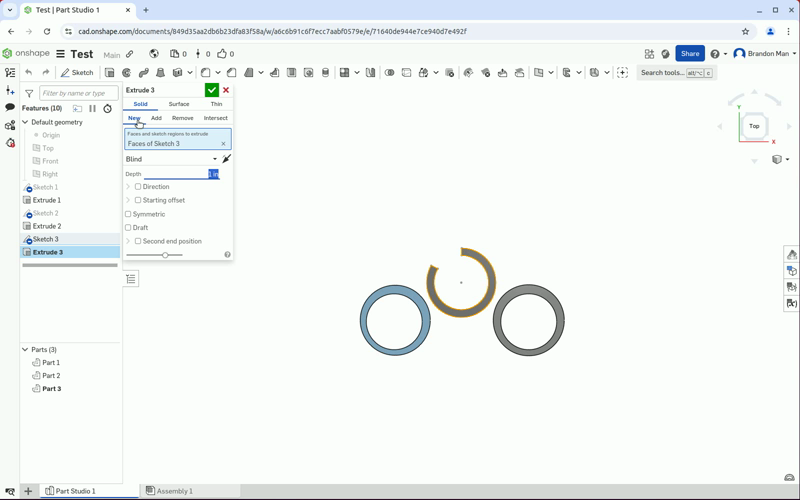
text(12.758)
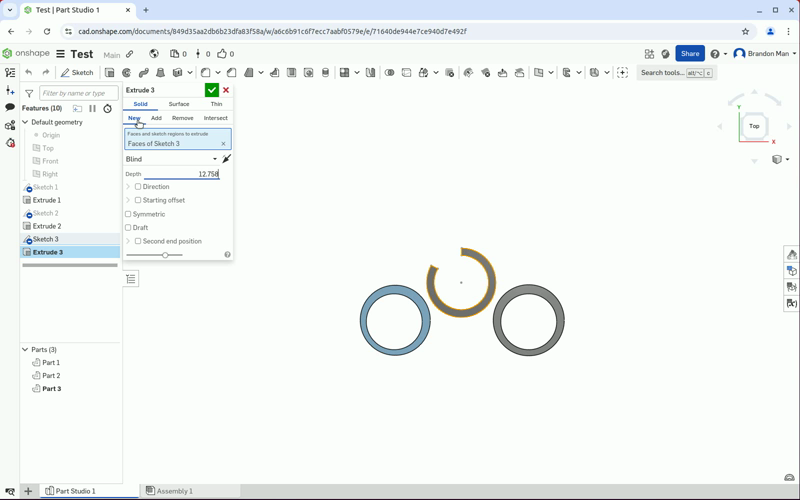
key(enter)
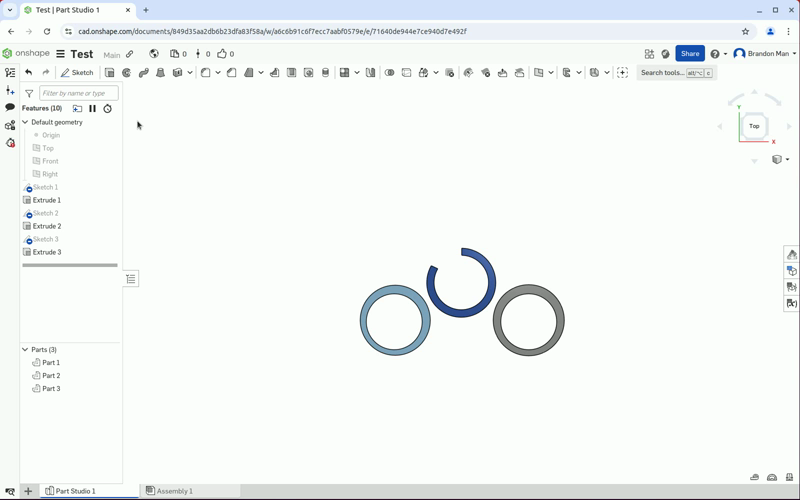
key(shift+h)
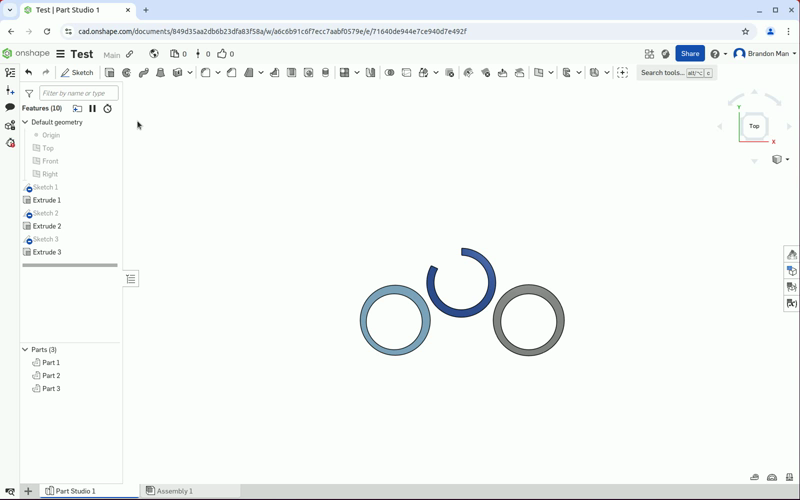
key(shift+h)
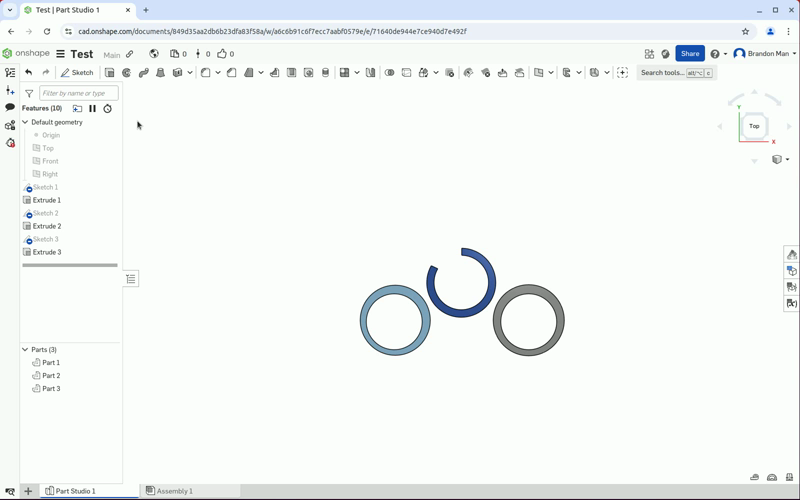
mouse_move(73, 189)
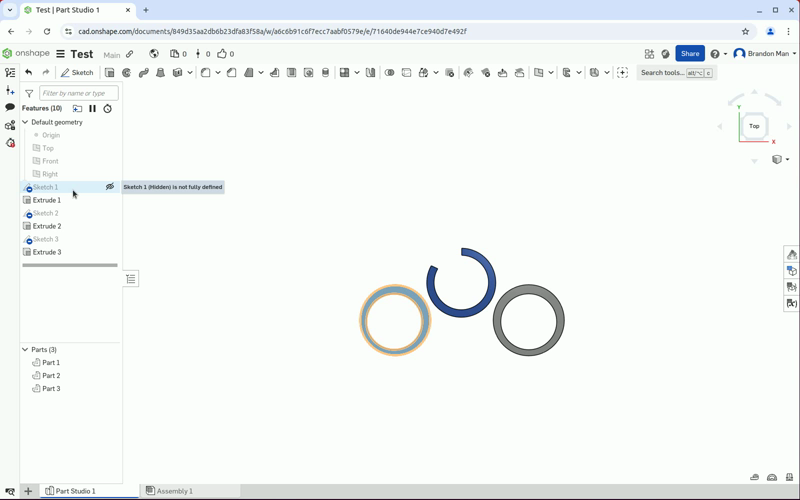
click(73, 189)
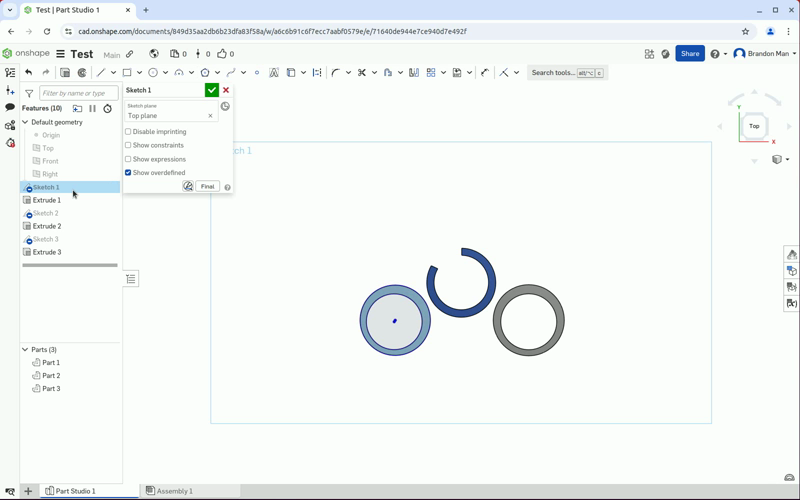
mouse_move(229, 92)
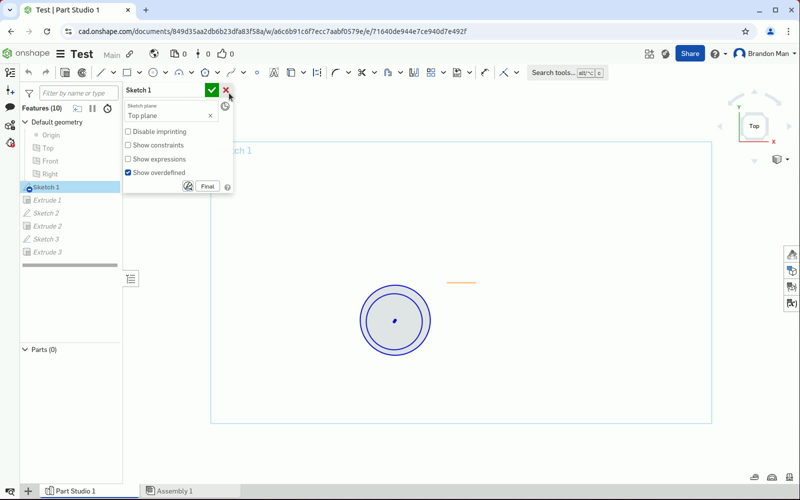
click(229, 92)
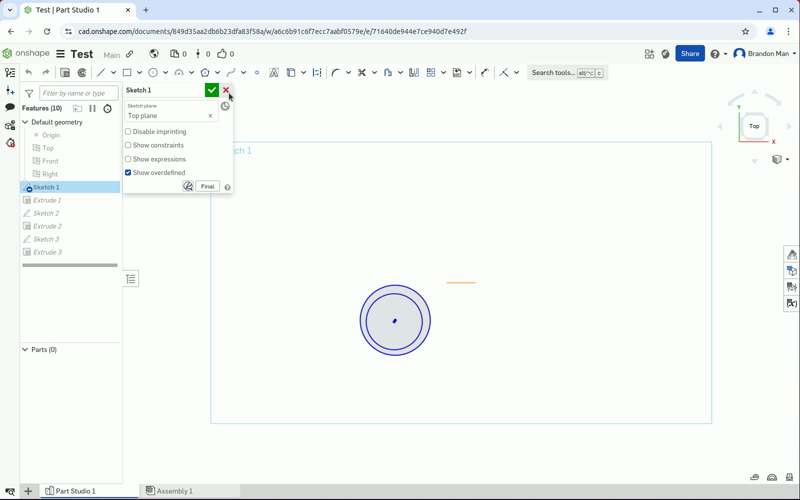
key(shift+s)
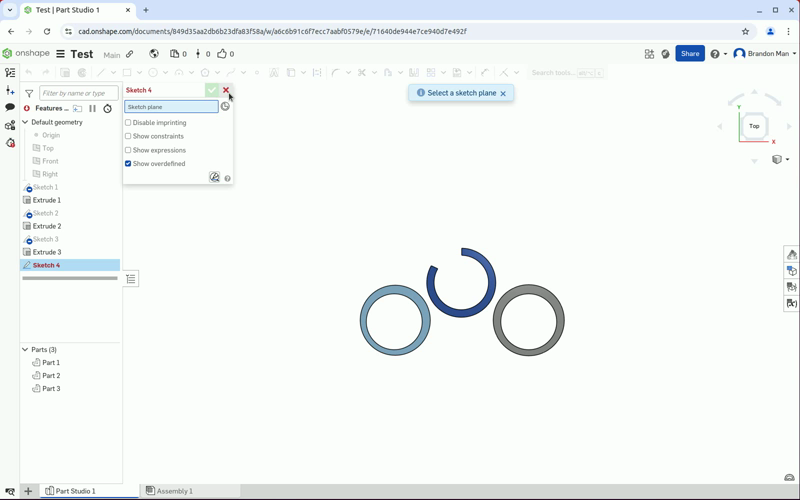
mouse_move(73, 150)
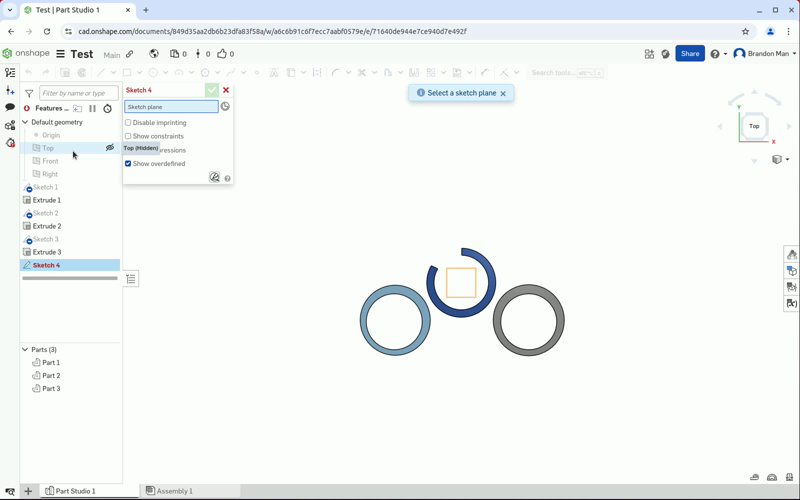
click(73, 150)
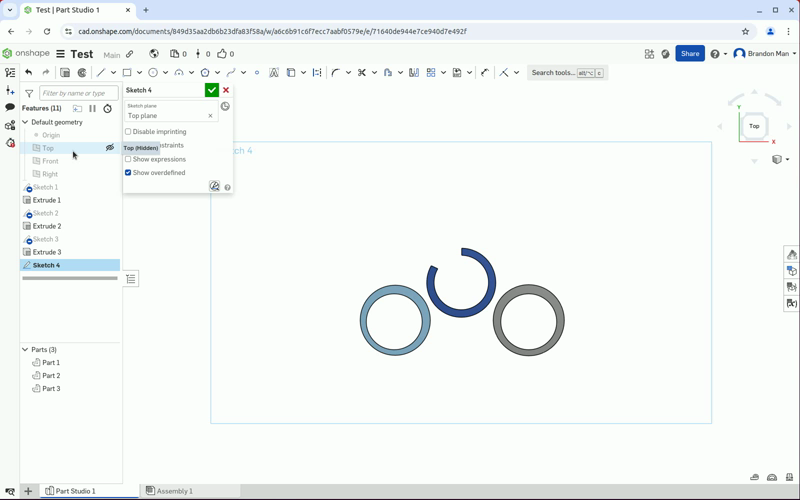
mouse_move(73, 352)
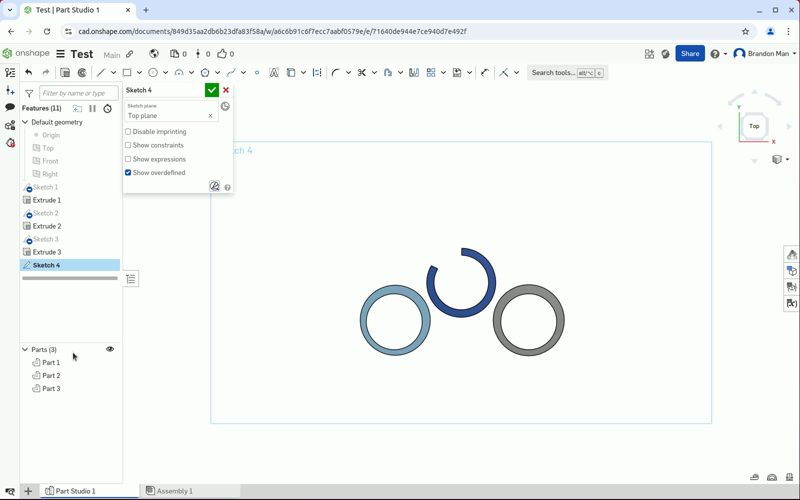
key(y)
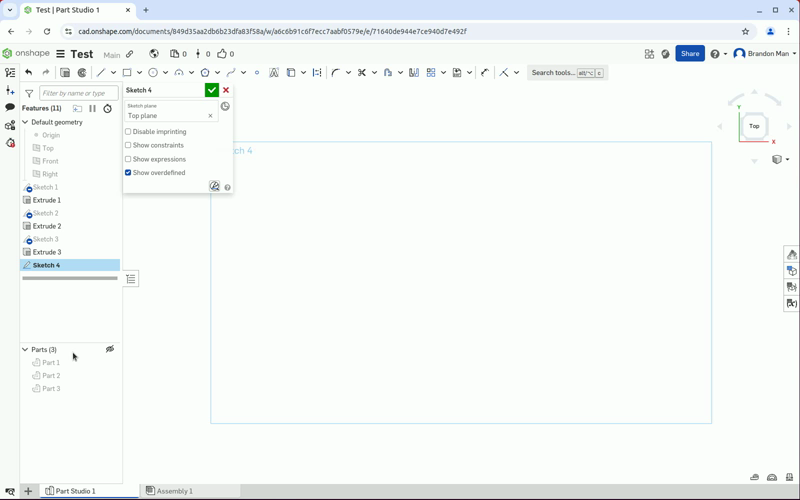
key(l)
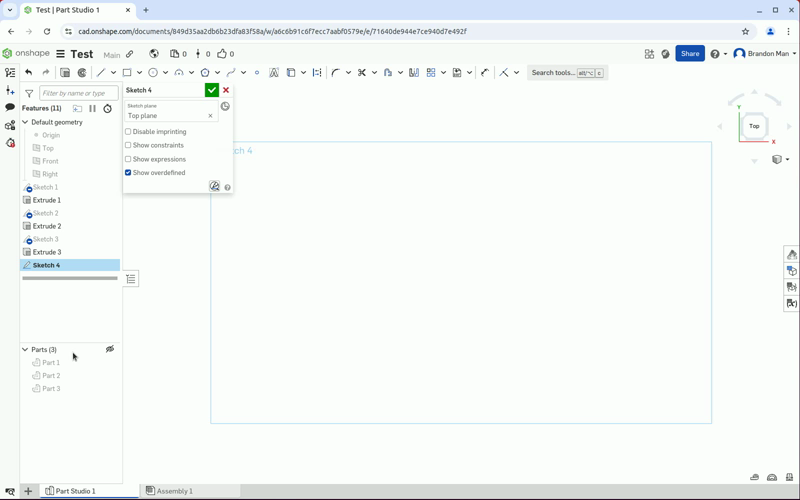
key_down(shift)
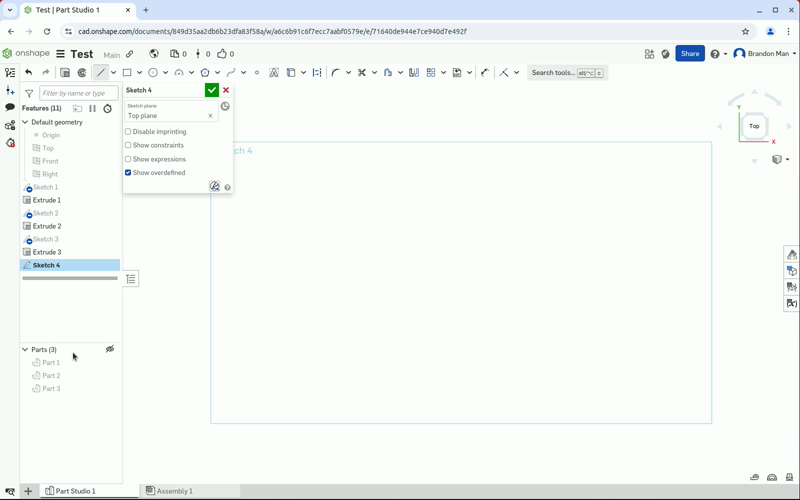
mouse_move(426, 264)
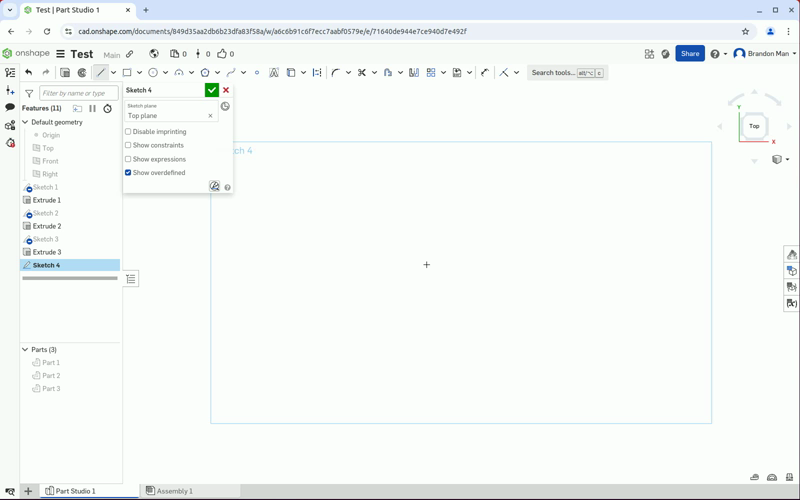
click(426, 264)
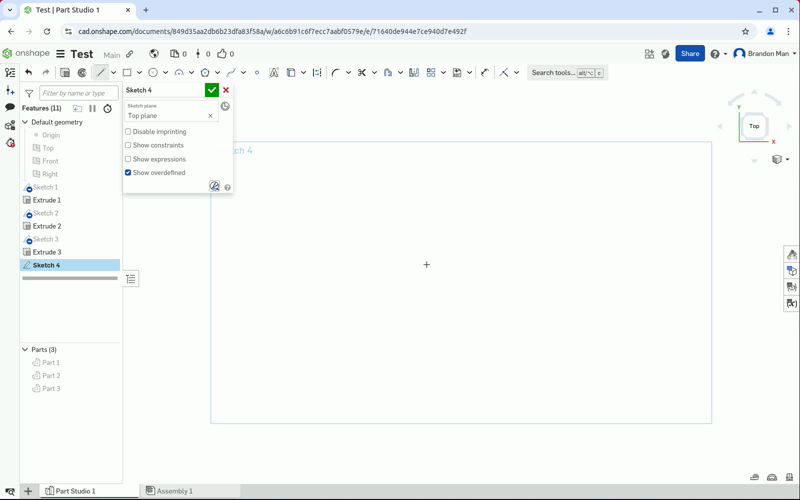
key_up(shift)
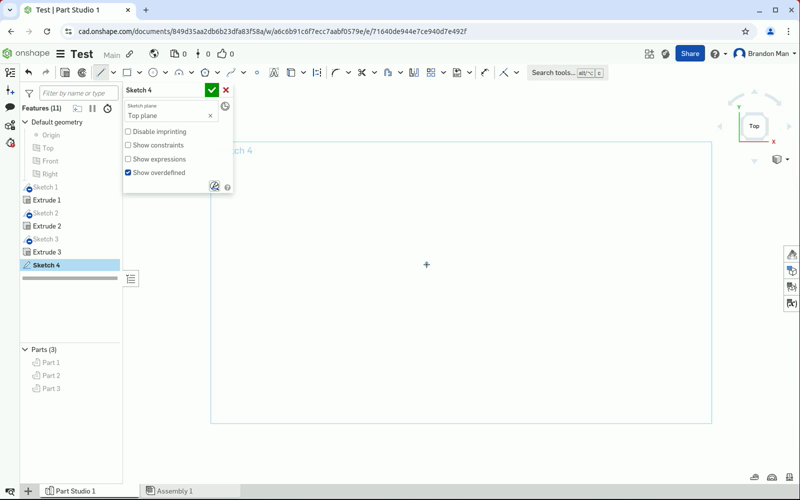
key_down(shift)
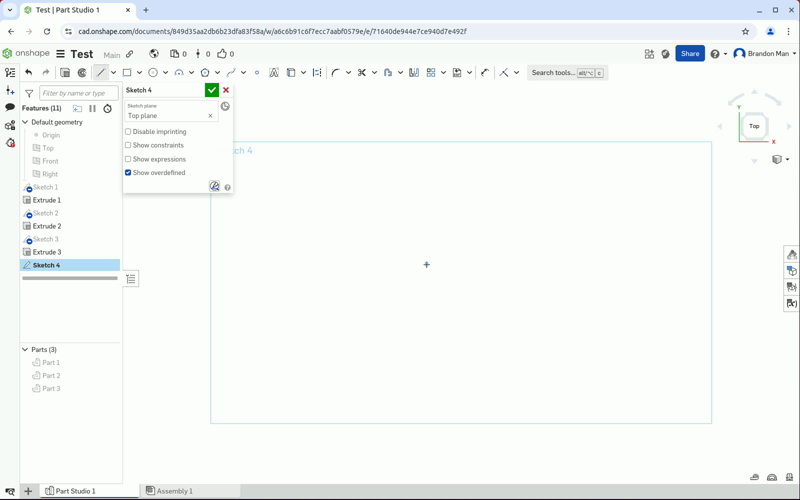
mouse_move(456, 264)
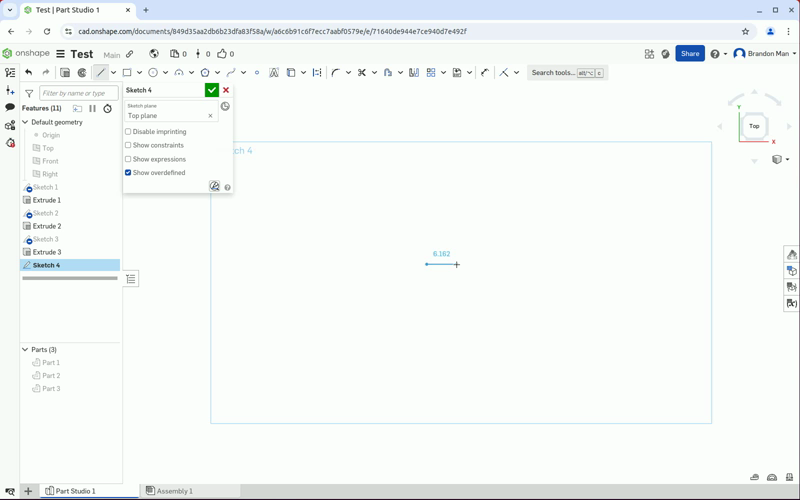
mouse_move(430, 266)
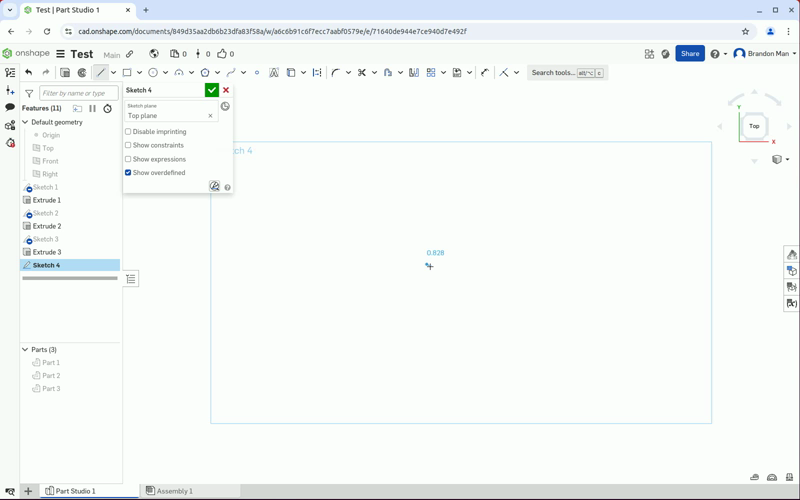
scroll(6)
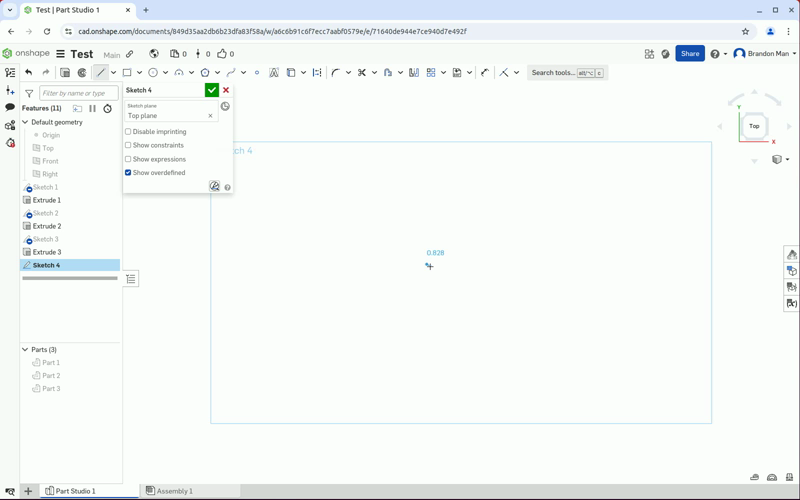
scroll(6)
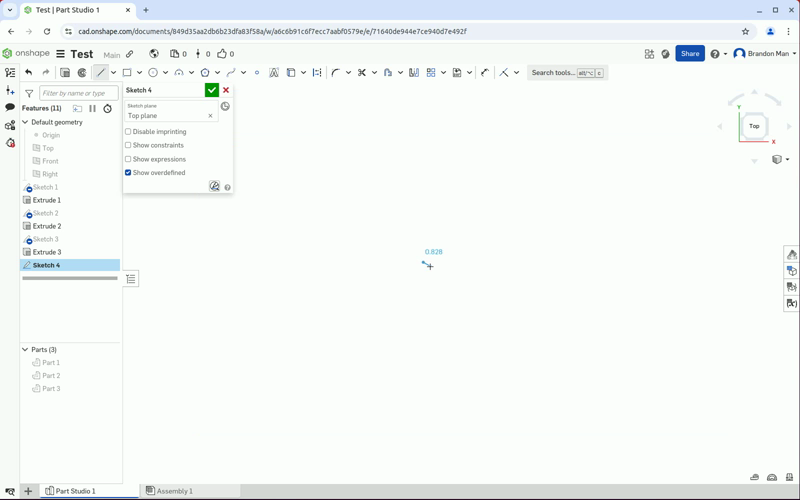
scroll(6)
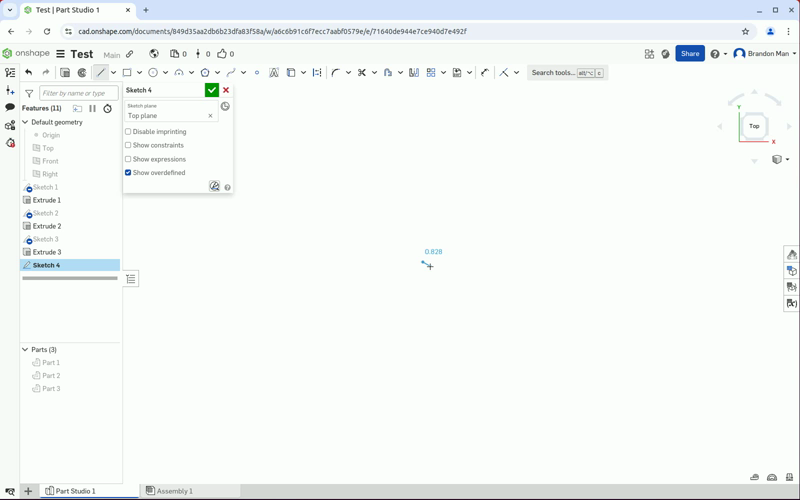
scroll(6)
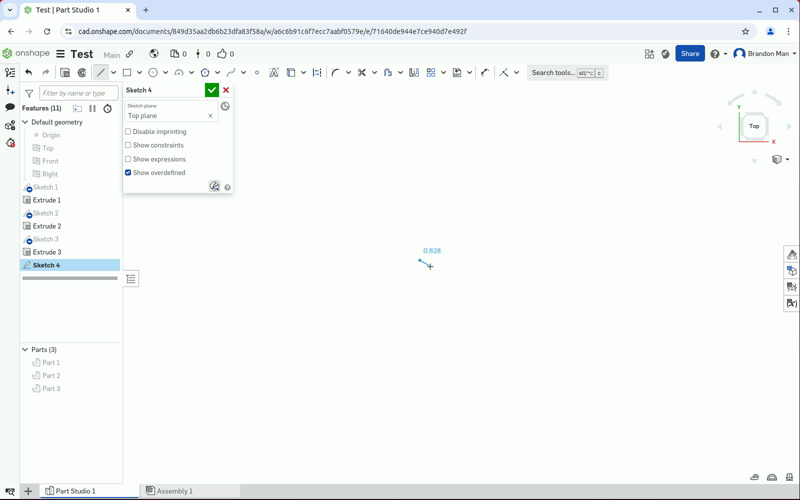
scroll(6)
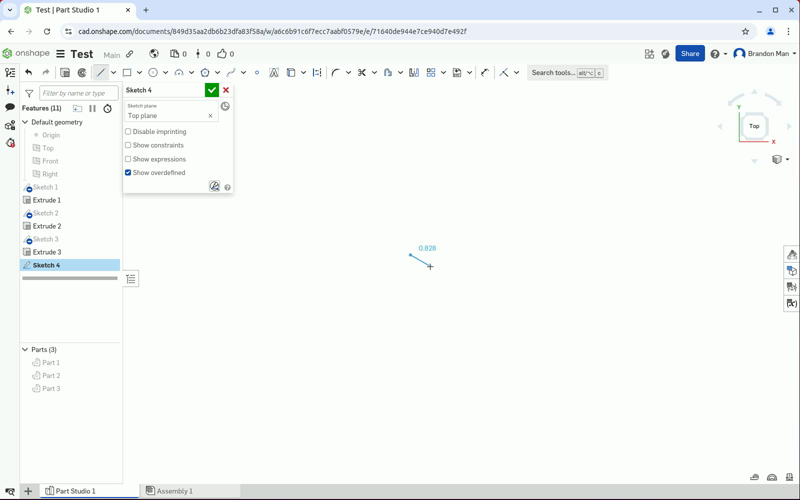
scroll(6)
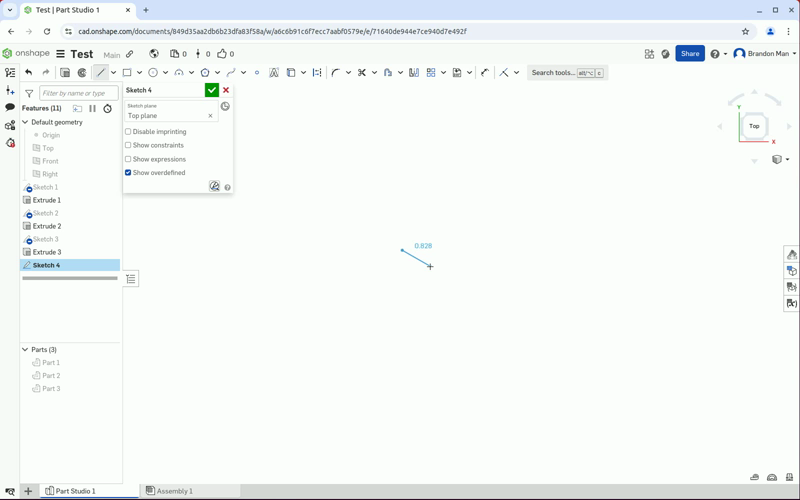
scroll(6)
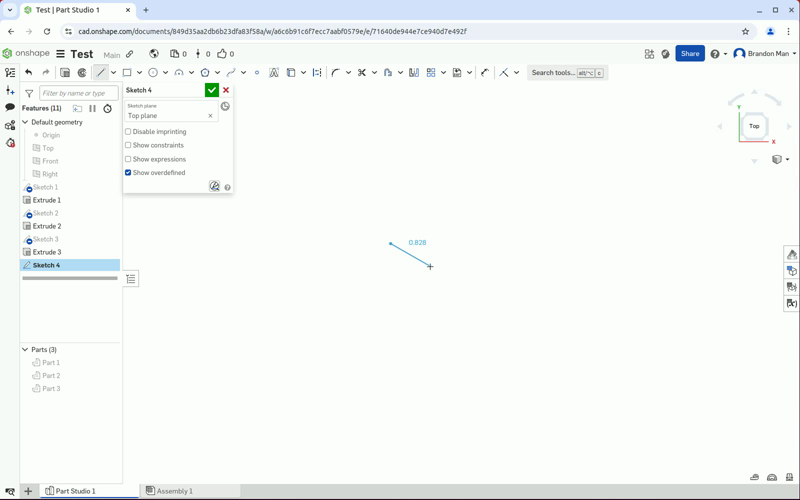
click(430, 266)
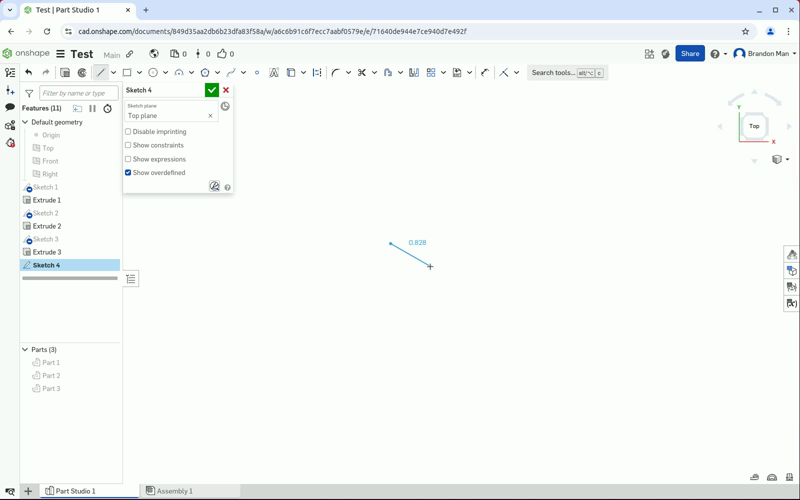
scroll(-6)
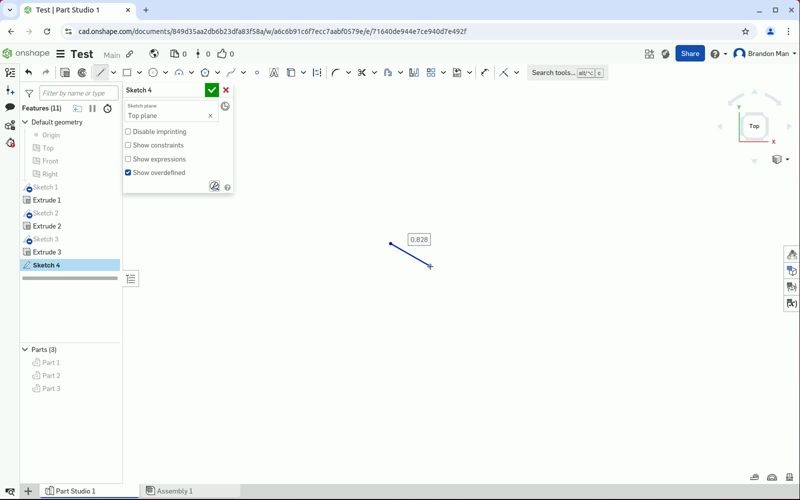
scroll(-6)
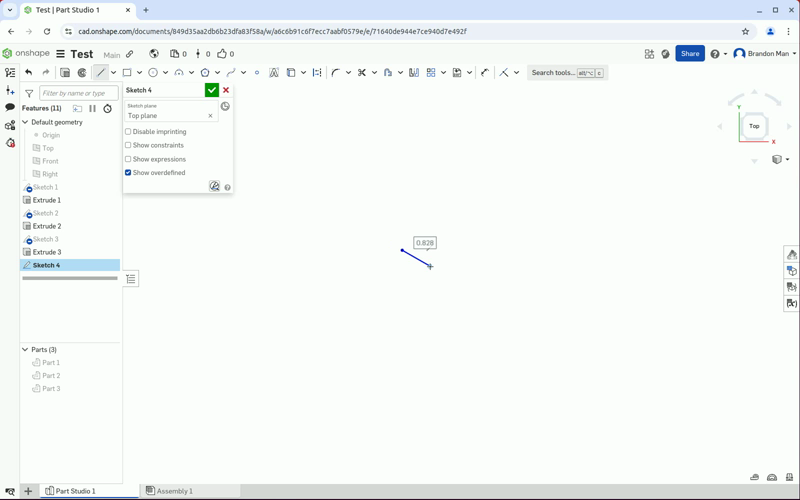
scroll(-6)
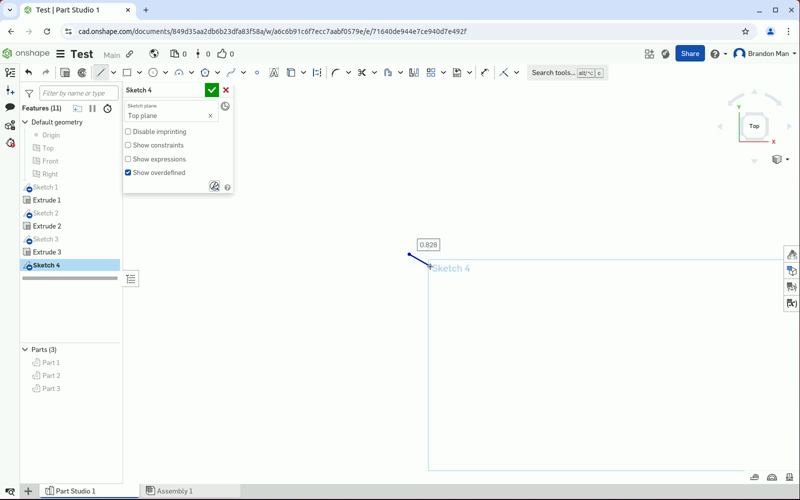
scroll(-6)
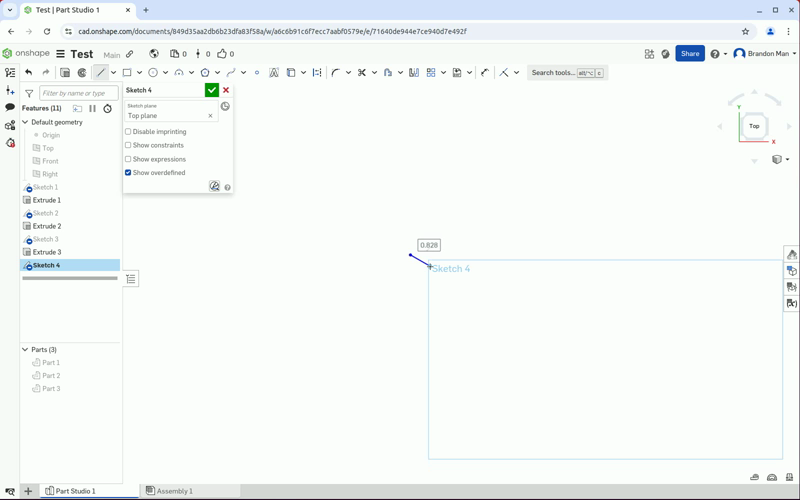
scroll(-6)
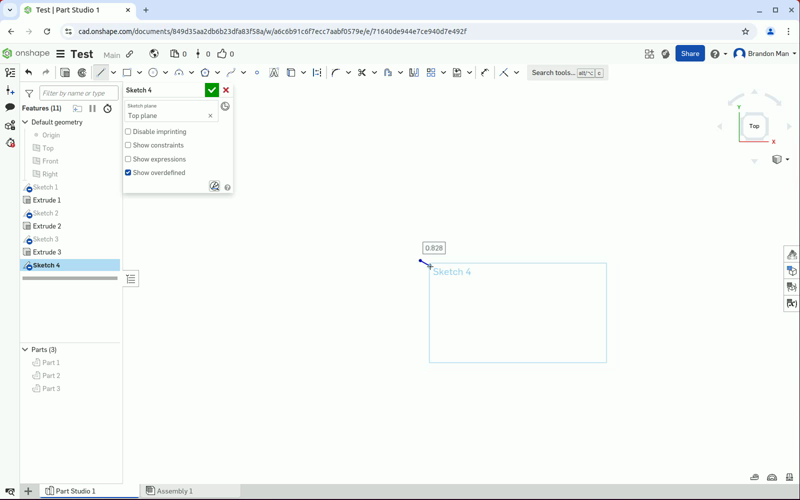
scroll(-6)
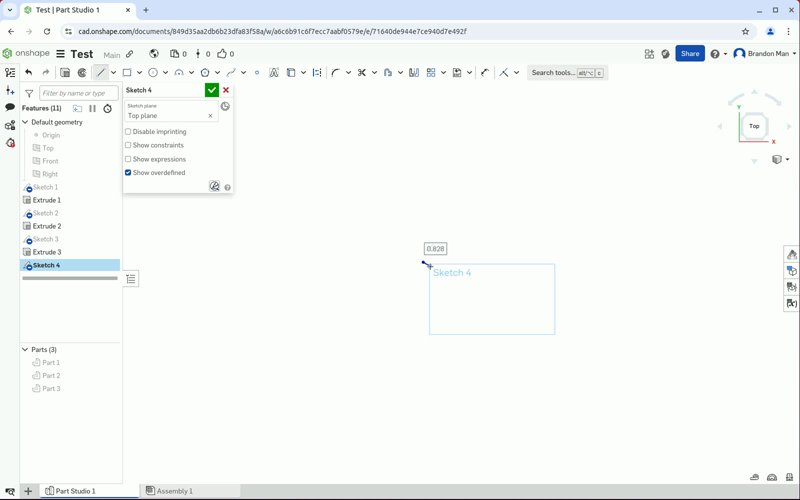
scroll(-6)
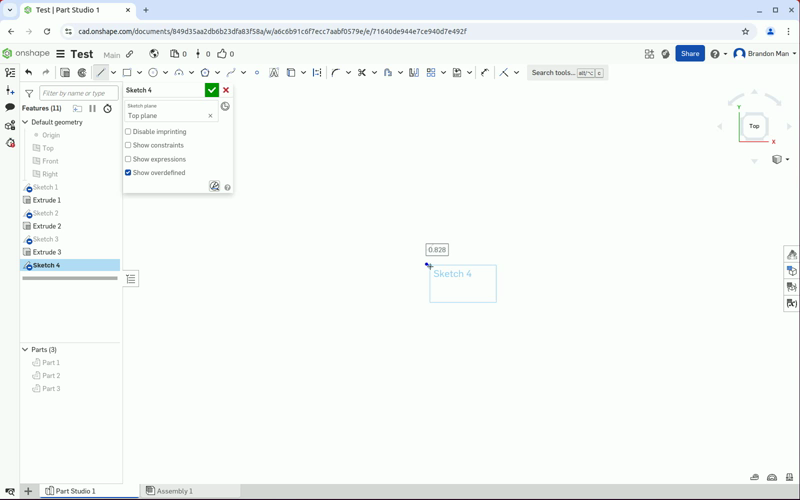
key_up(shift)
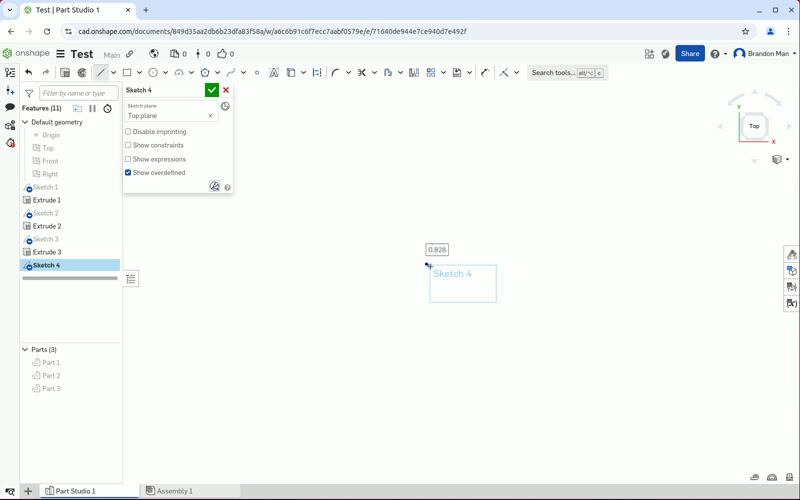
key(esc)
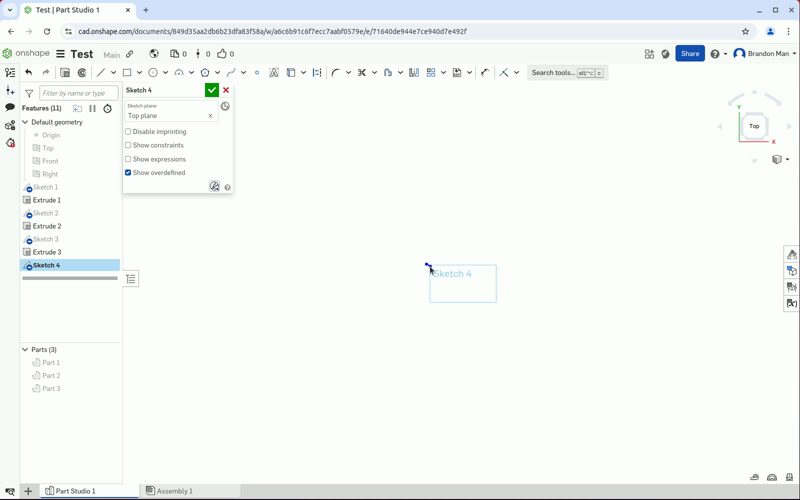
key(a)
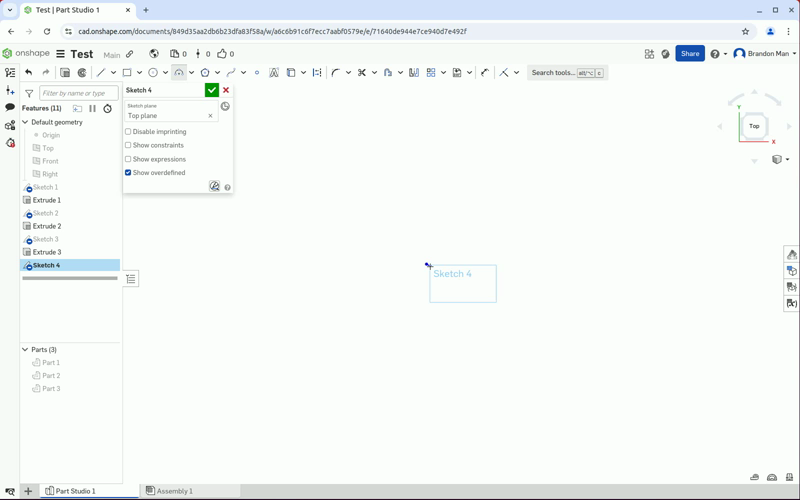
mouse_move(430, 266)
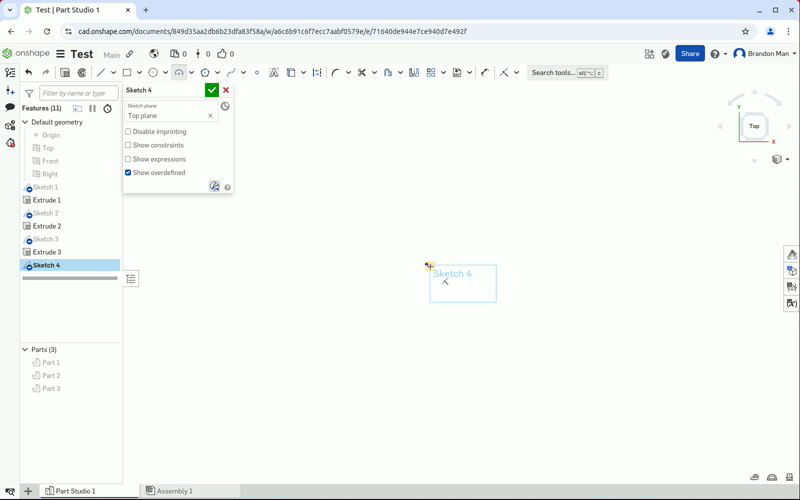
scroll(6)
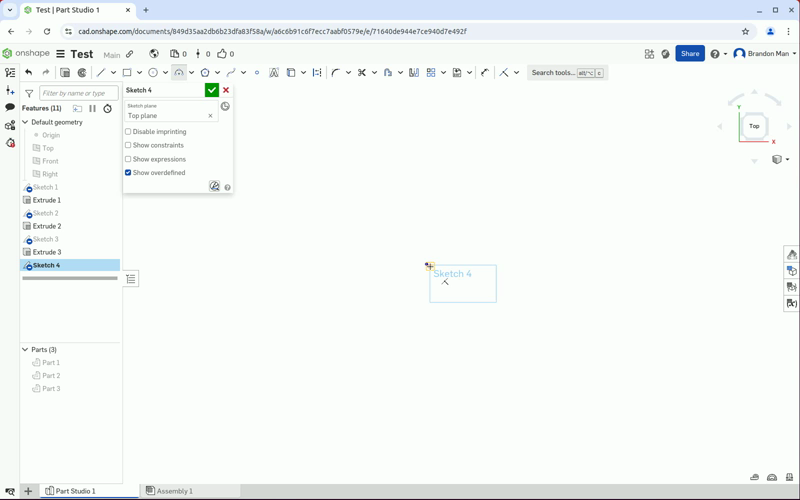
scroll(6)
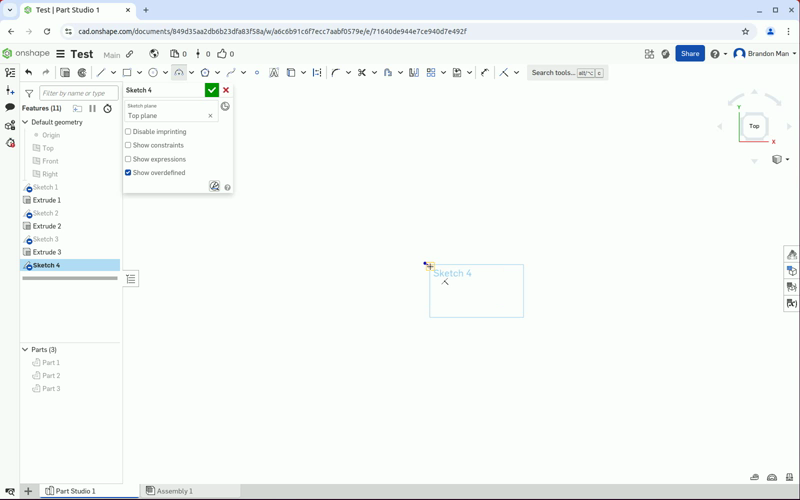
scroll(6)
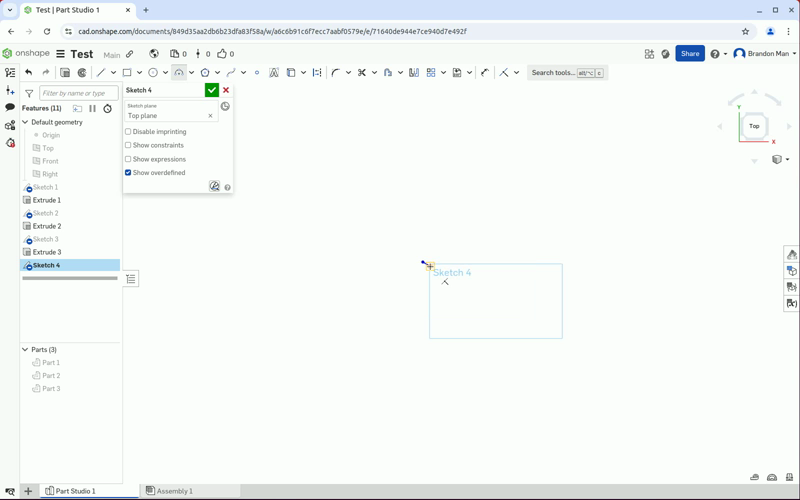
scroll(6)
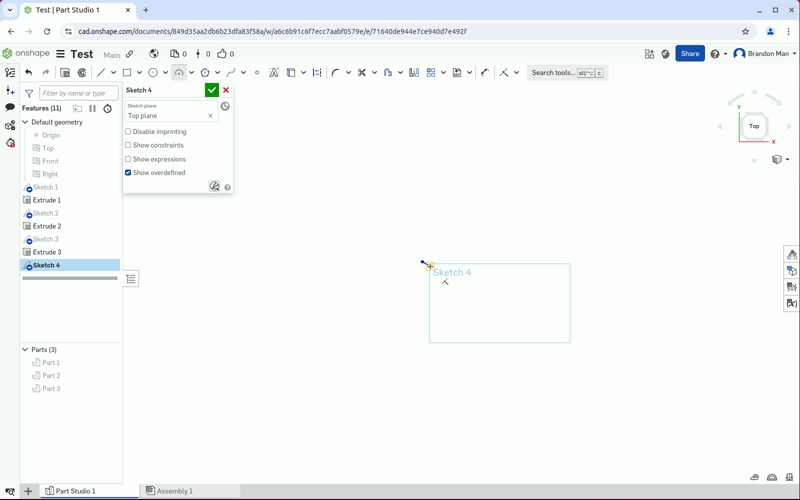
scroll(6)
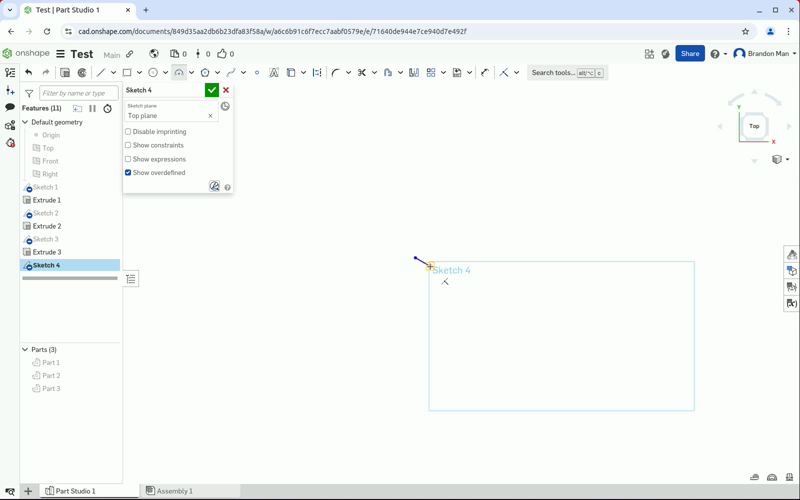
scroll(6)
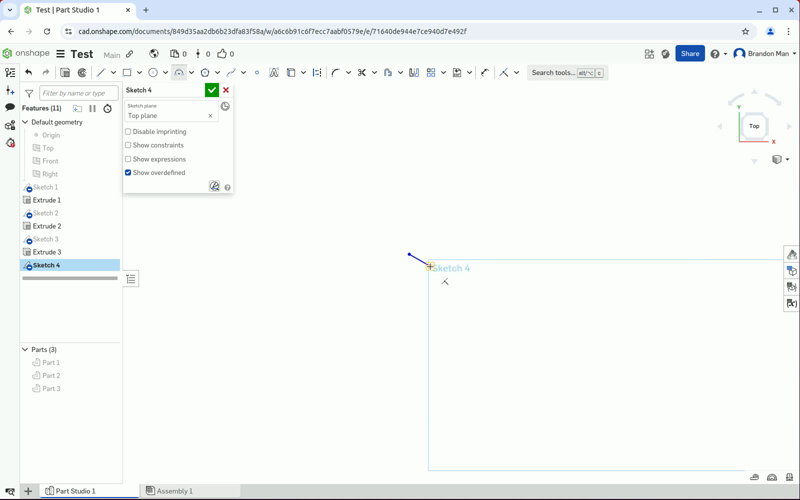
scroll(6)
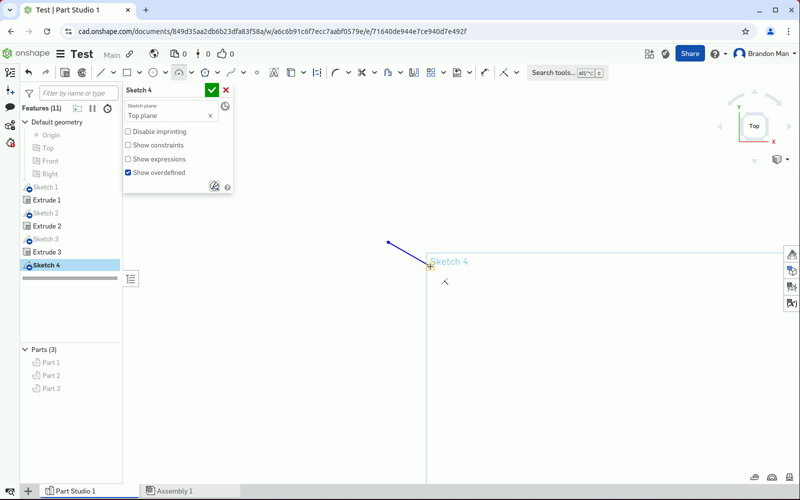
click(430, 266)
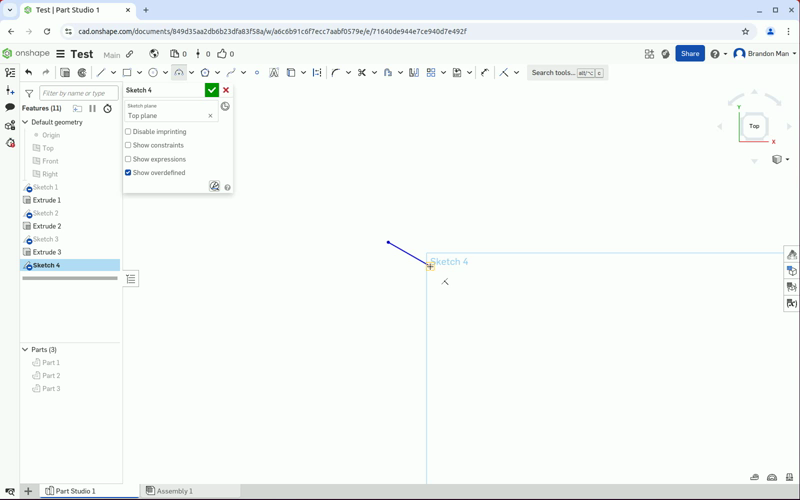
scroll(-6)
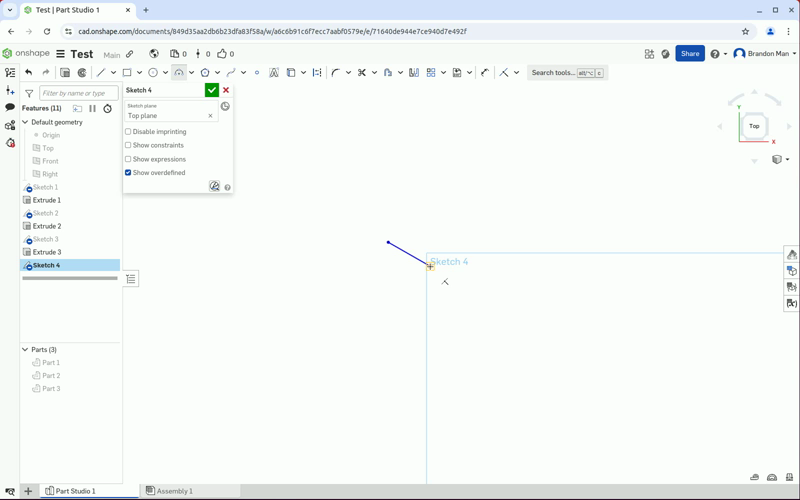
scroll(-6)
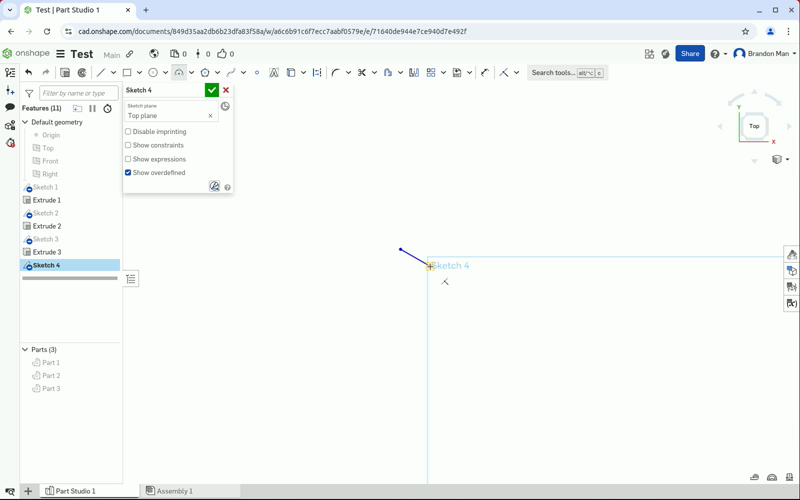
scroll(-6)
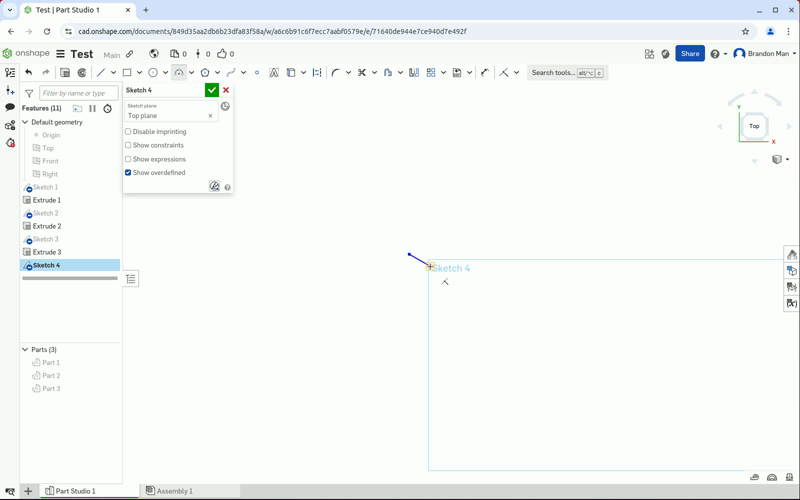
scroll(-6)
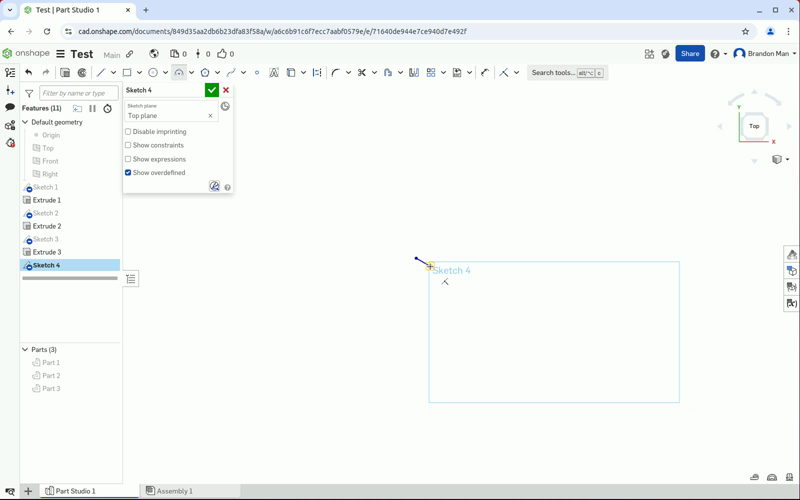
scroll(-6)
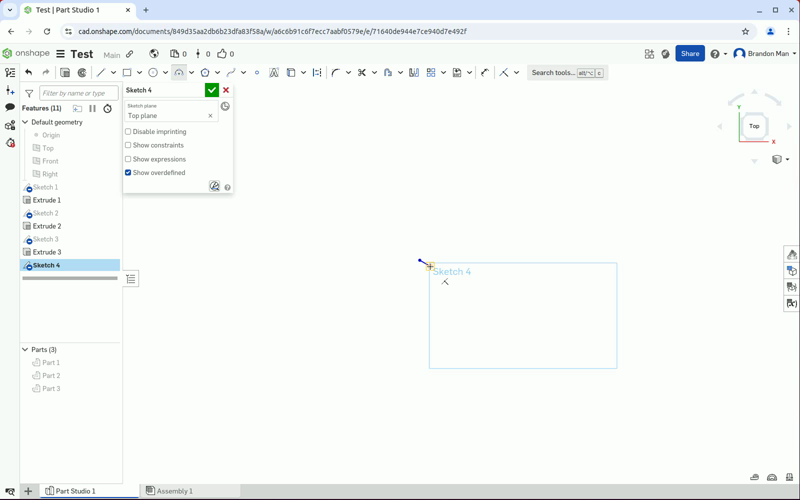
scroll(-6)
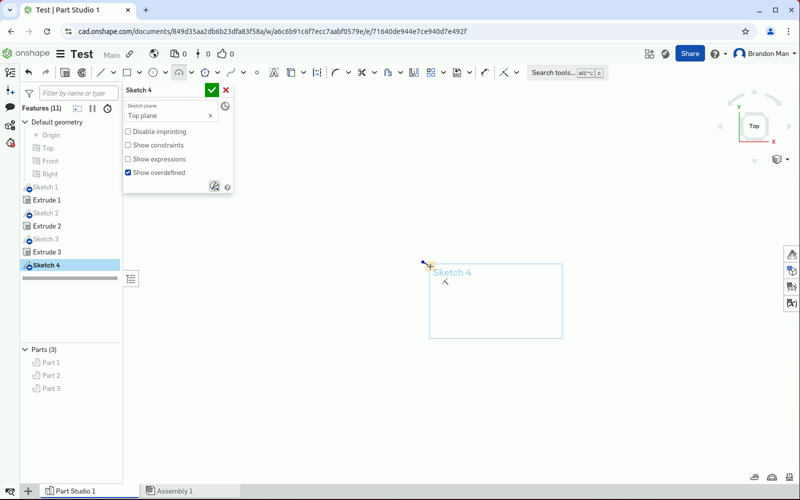
scroll(-6)
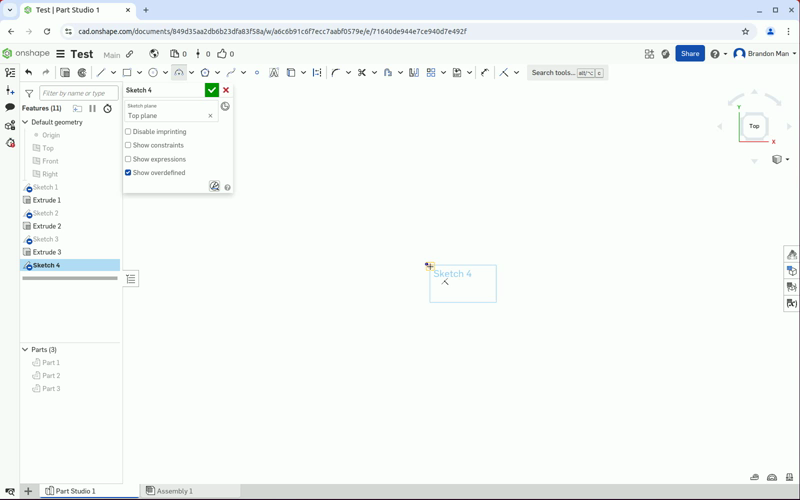
key_down(shift)
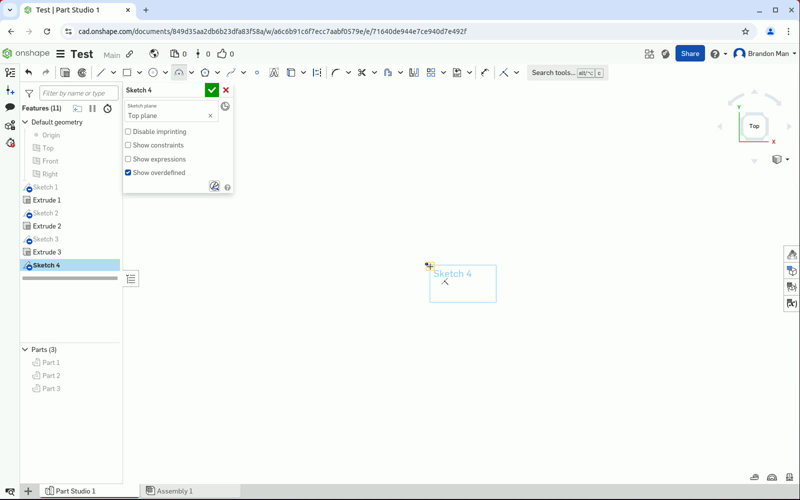
mouse_move(460, 248)
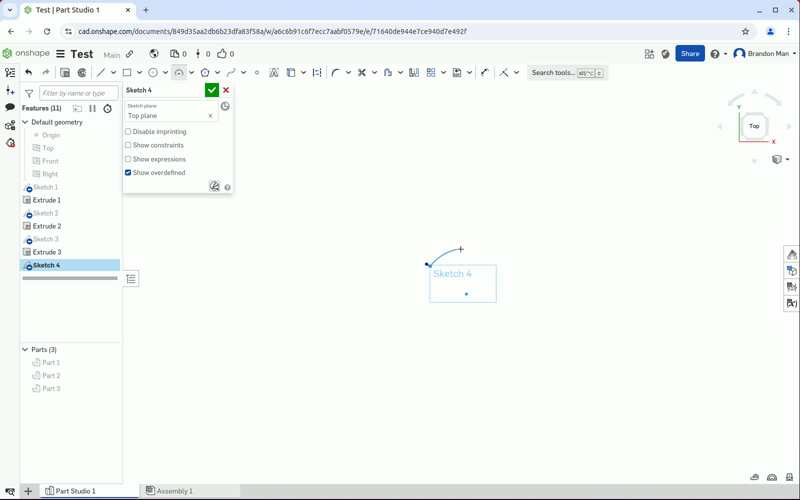
click(460, 248)
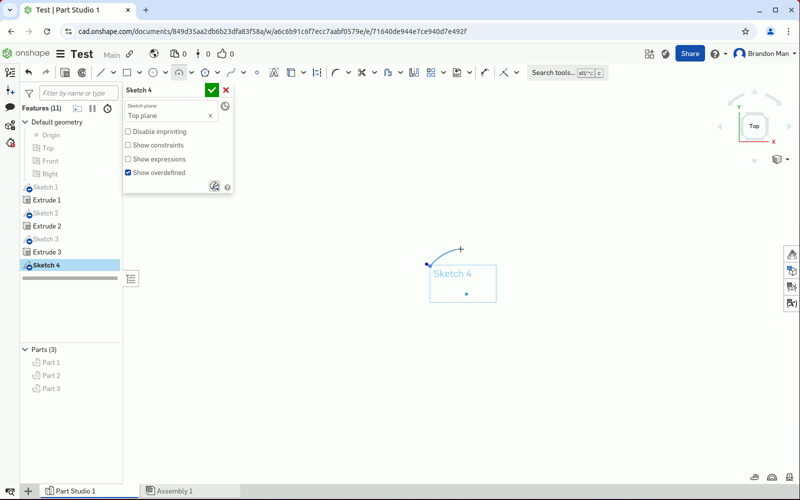
mouse_move(443, 253)
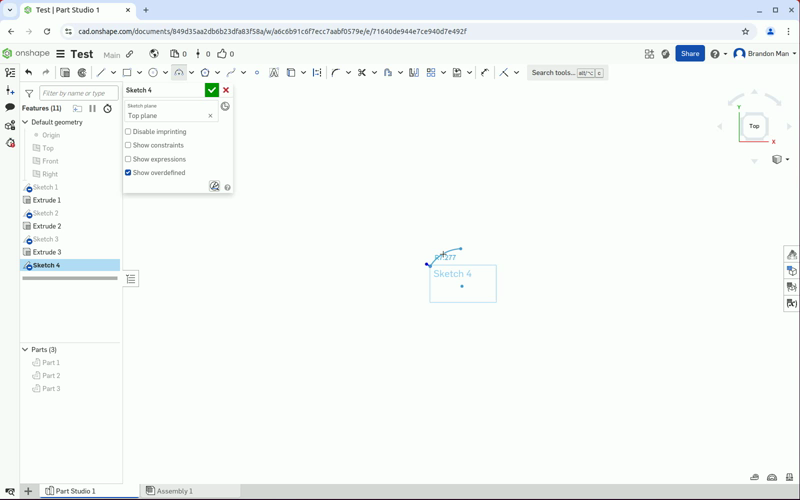
click(443, 253)
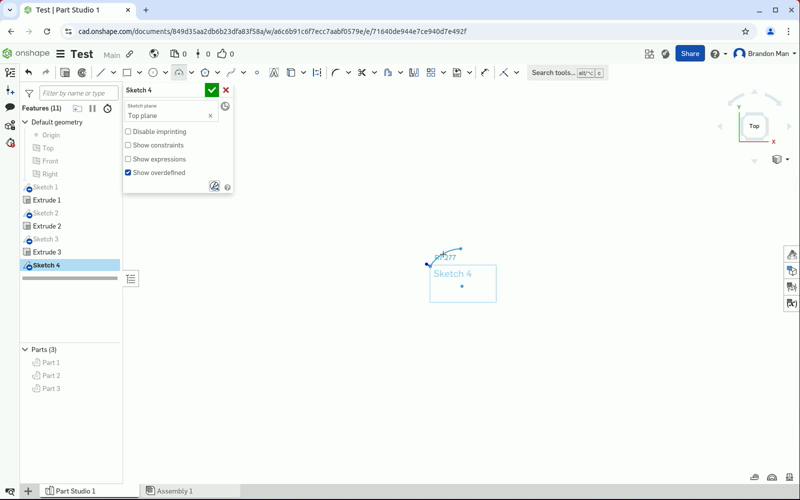
key_up(shift)
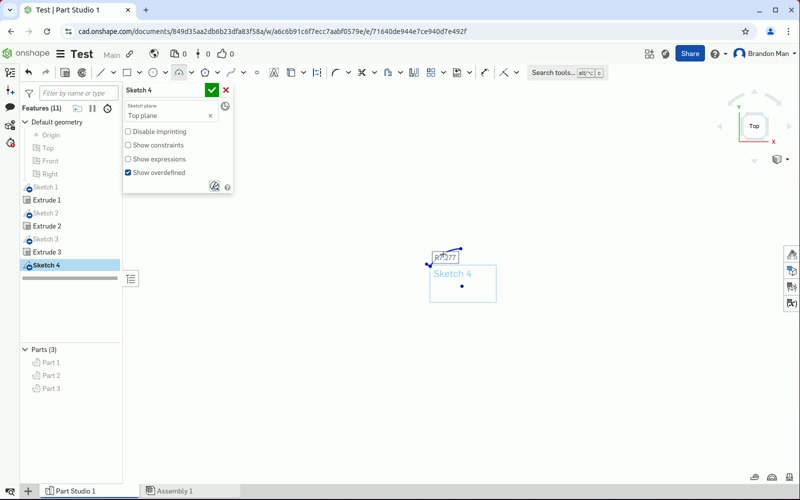
key(esc)
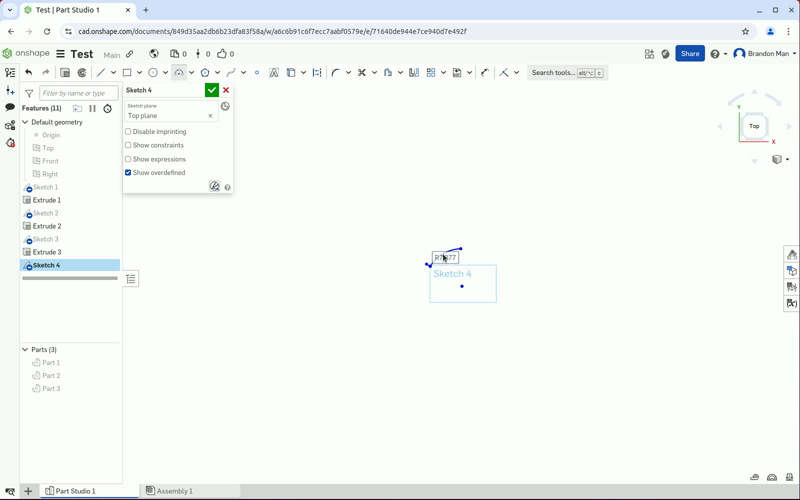
key(l)
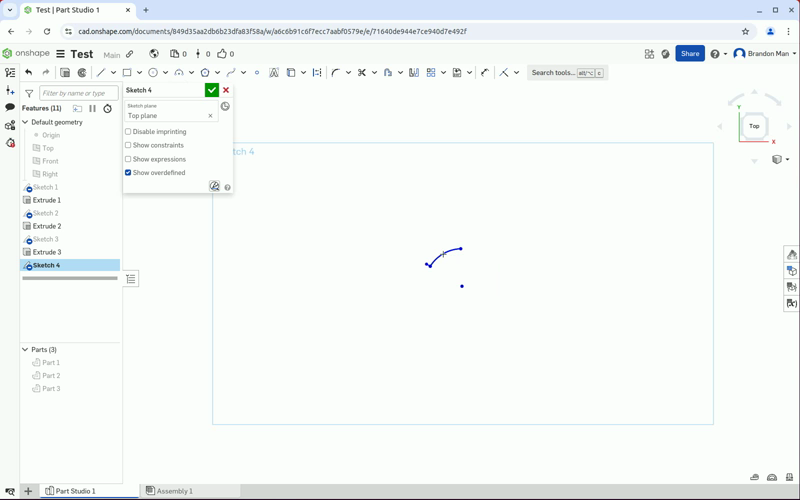
mouse_move(460, 248)
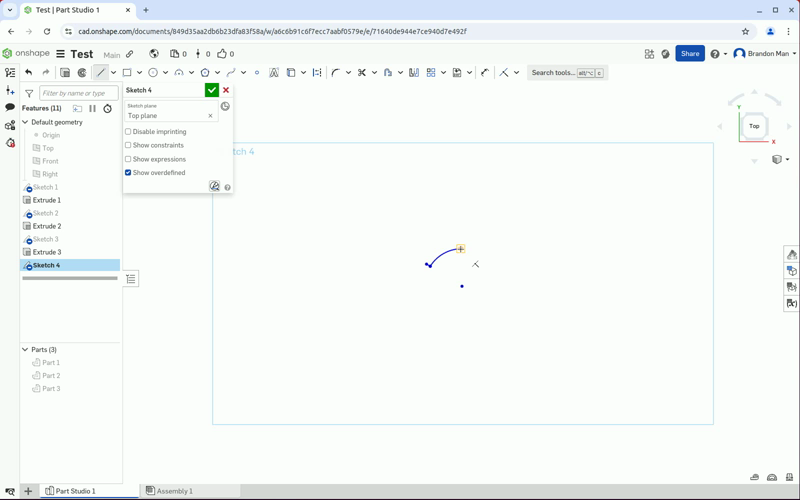
click(460, 248)
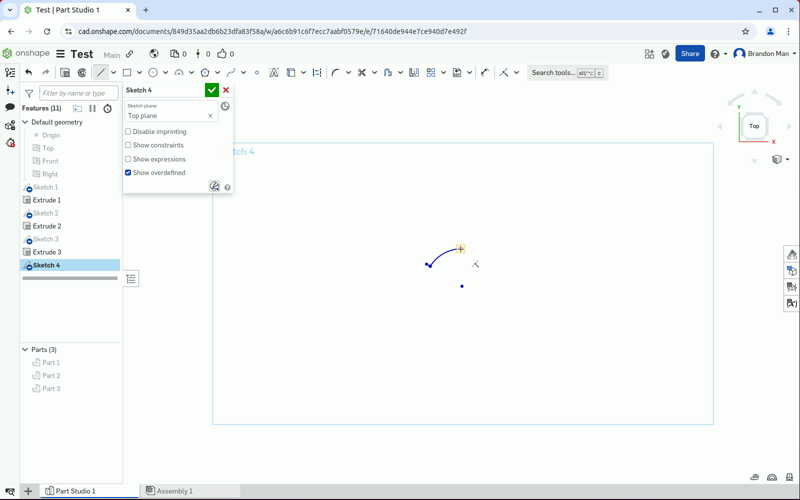
key_down(shift)
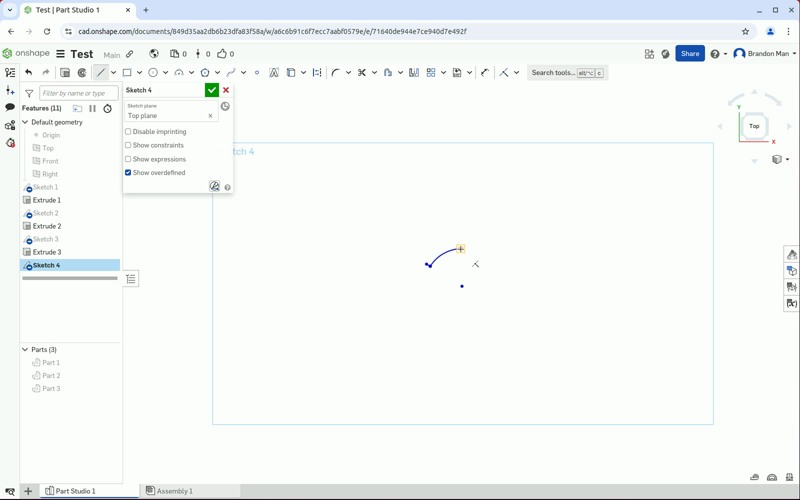
mouse_move(490, 248)
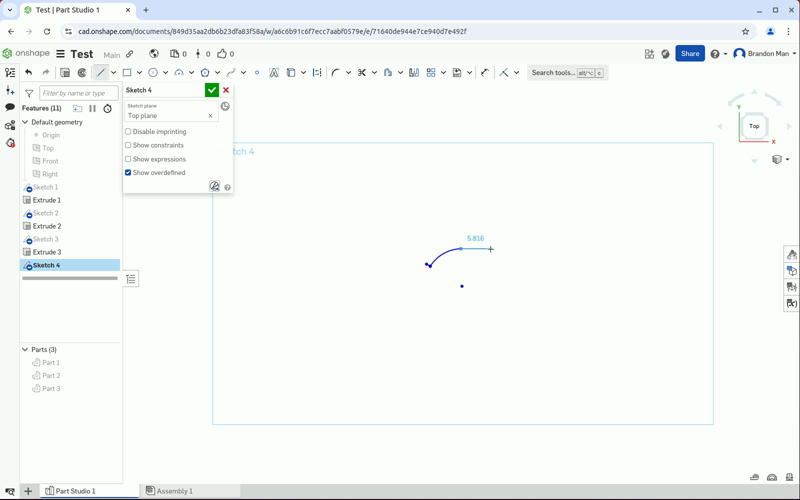
mouse_move(460, 239)
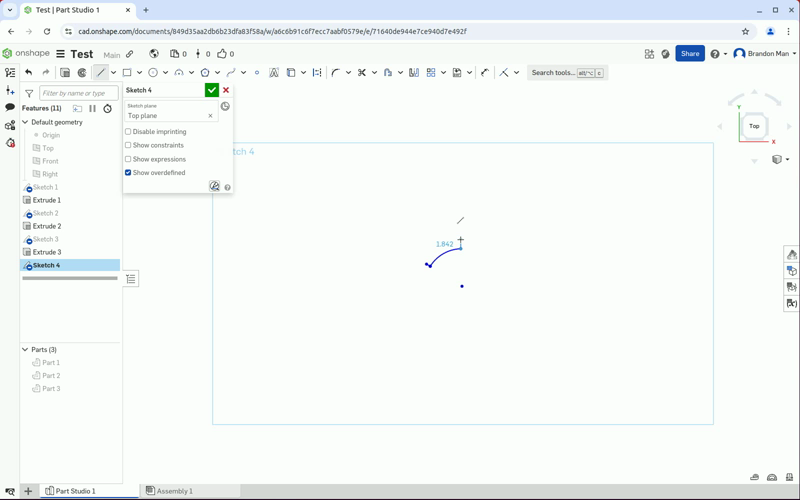
click(460, 239)
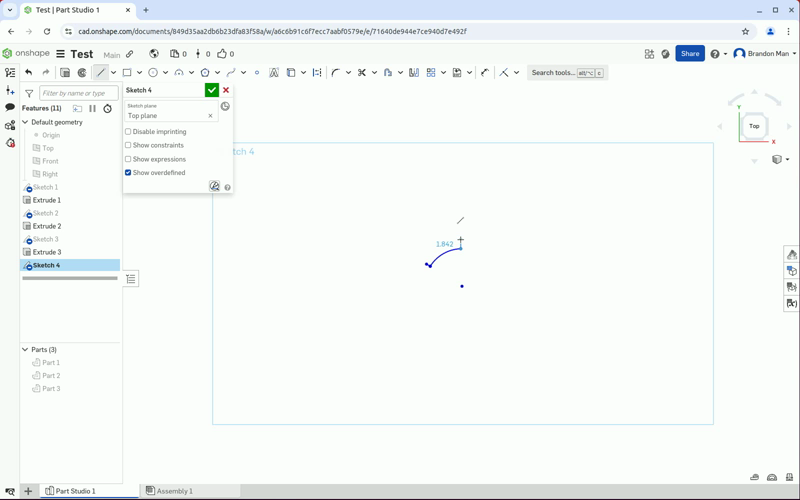
key_up(shift)
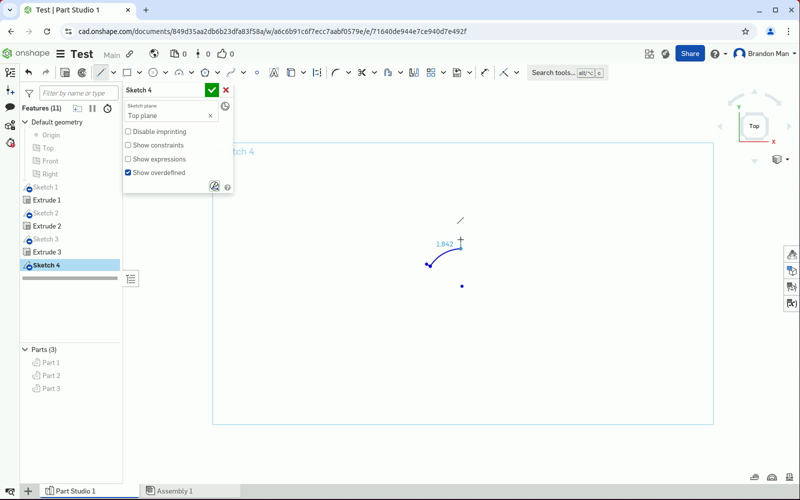
key(esc)
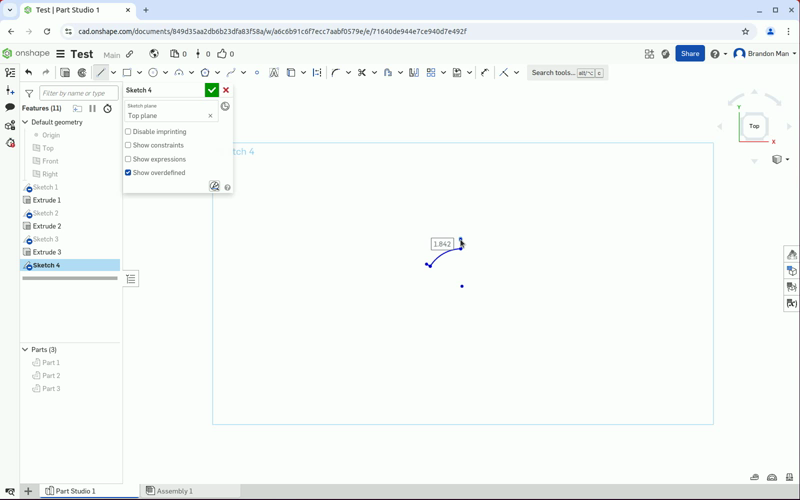
key(a)
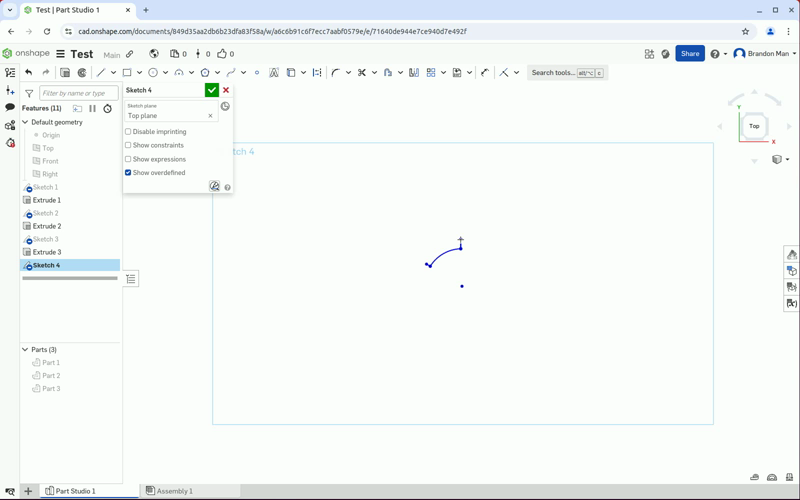
mouse_move(460, 239)
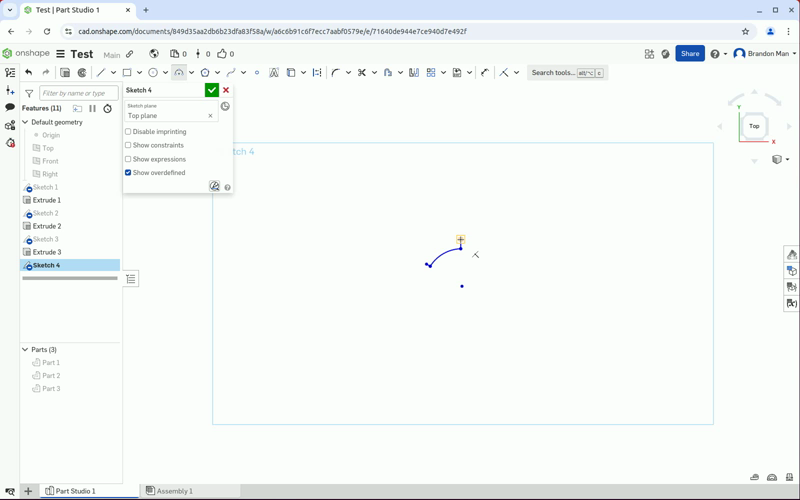
click(460, 239)
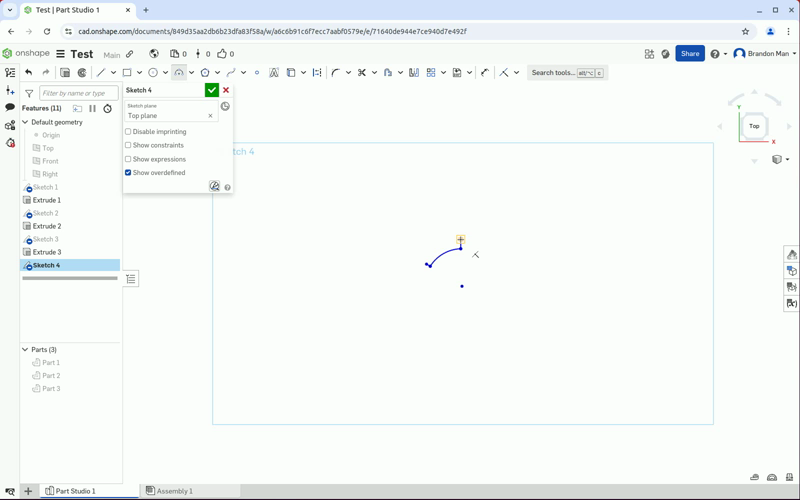
key_down(shift)
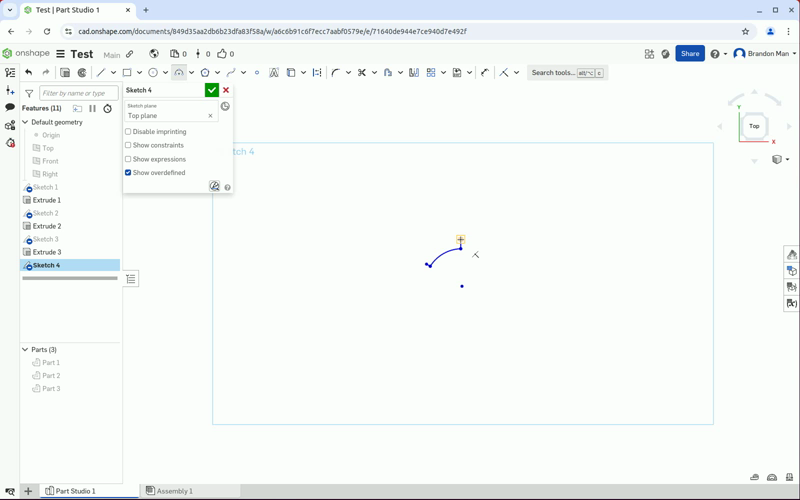
mouse_move(436, 229)
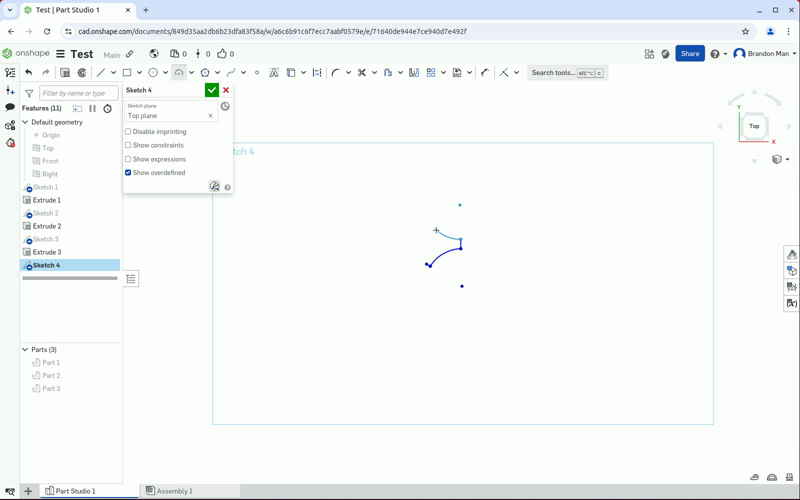
click(436, 229)
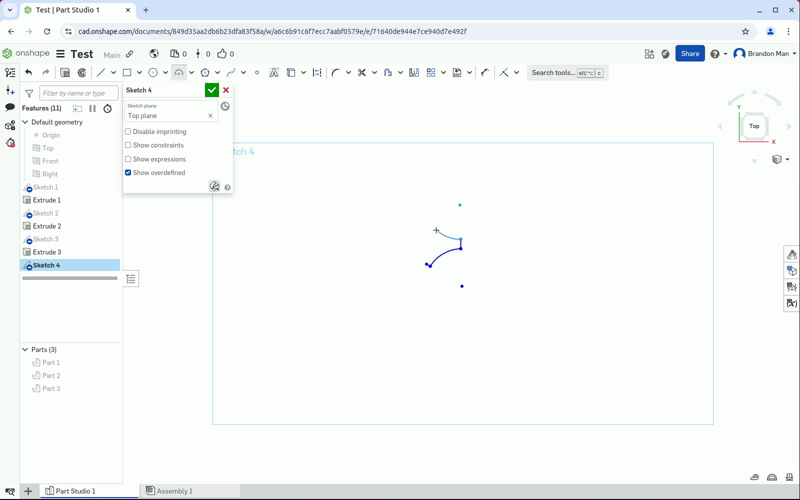
mouse_move(447, 236)
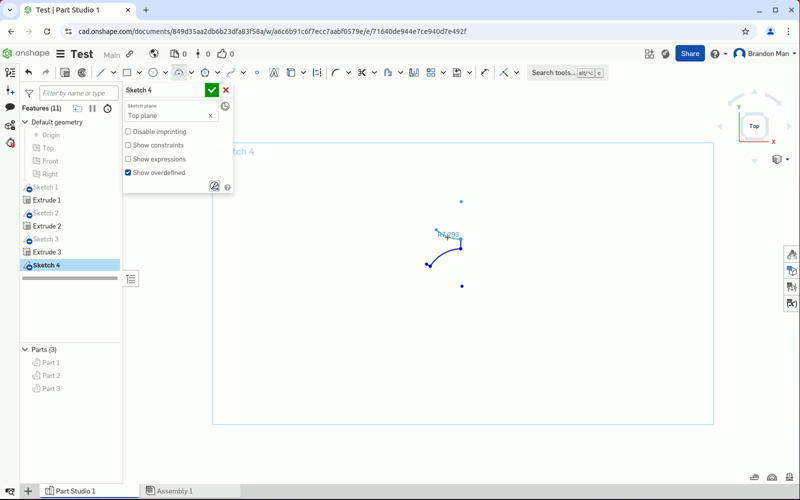
click(447, 236)
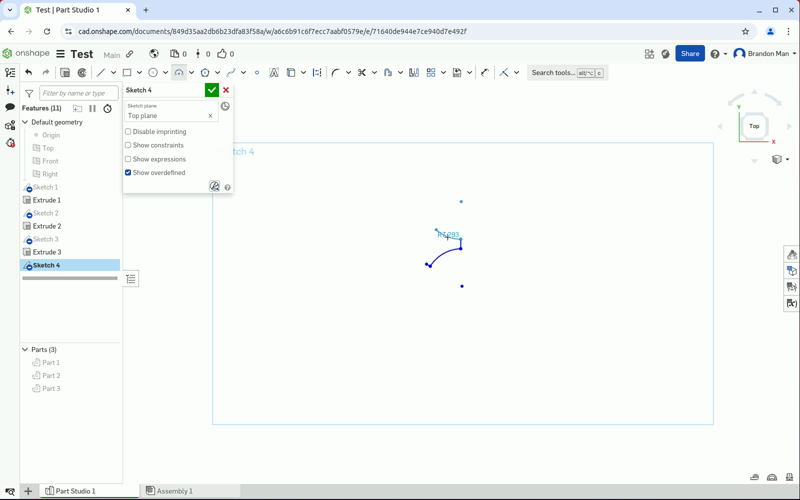
key_up(shift)
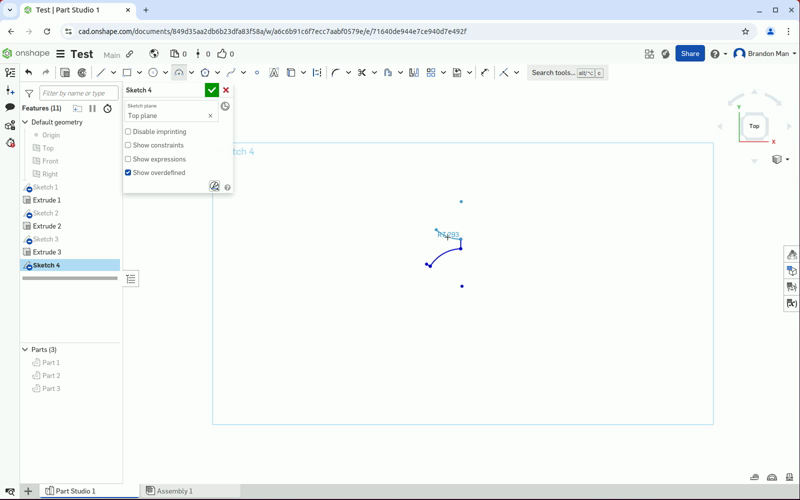
mouse_move(436, 229)
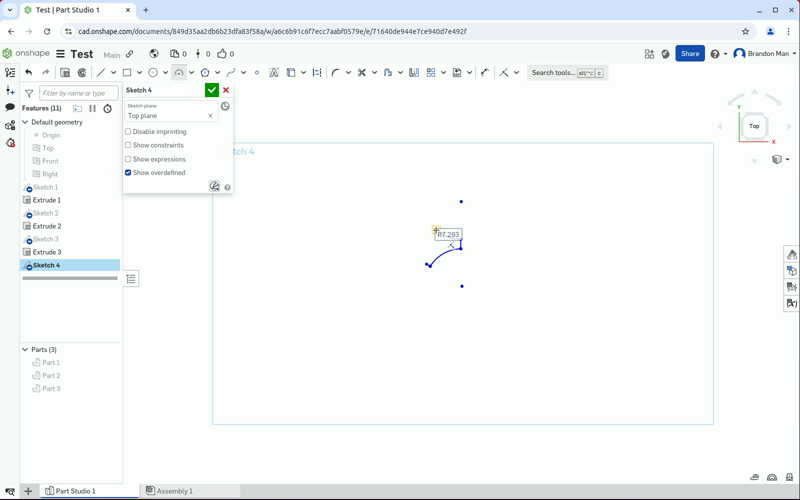
click(436, 229)
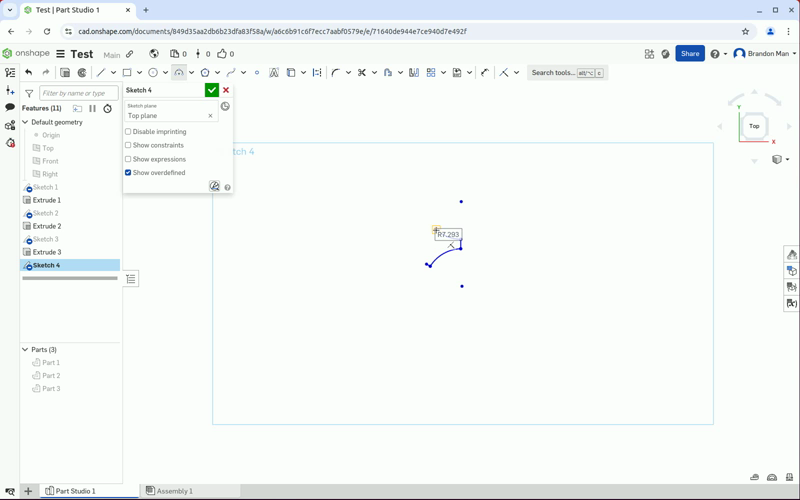
mouse_move(426, 264)
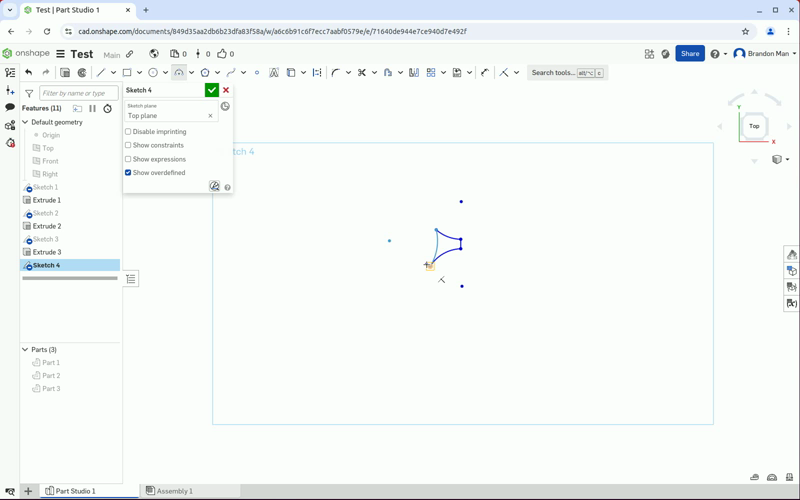
scroll(6)
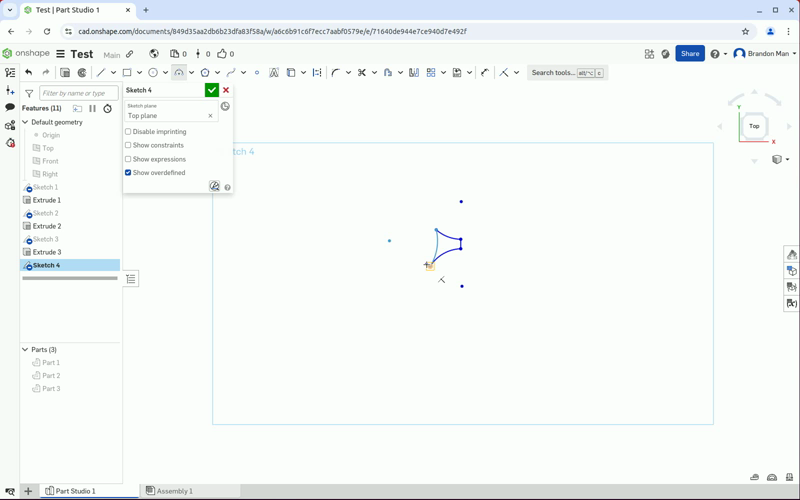
scroll(6)
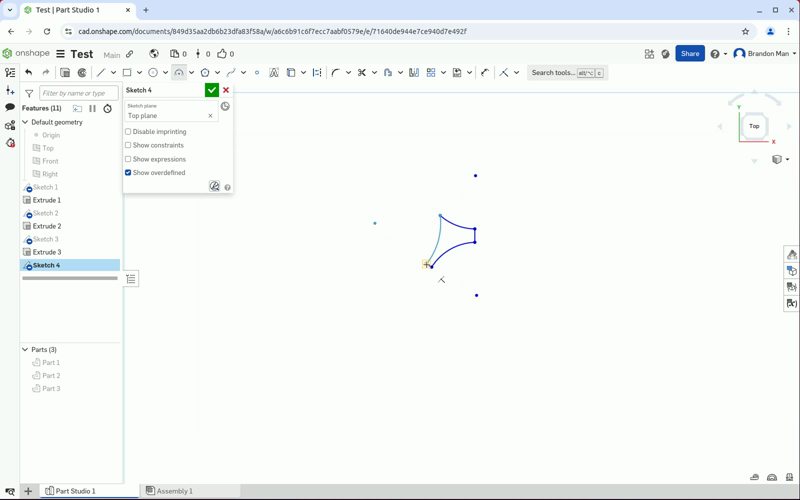
scroll(6)
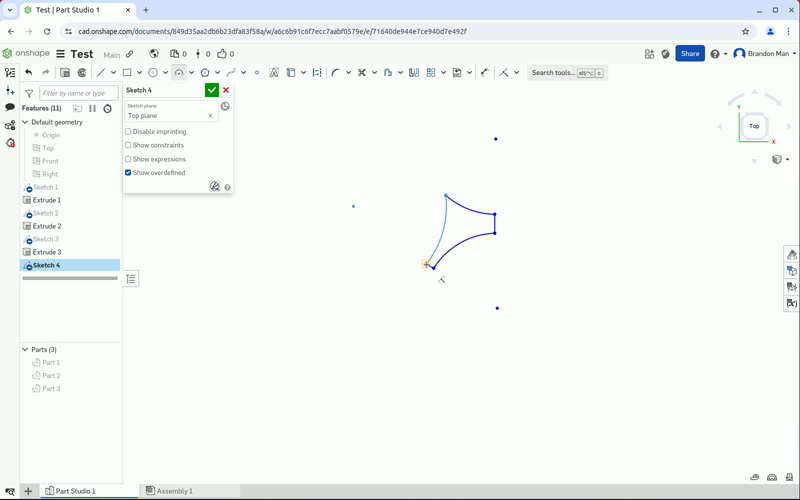
scroll(6)
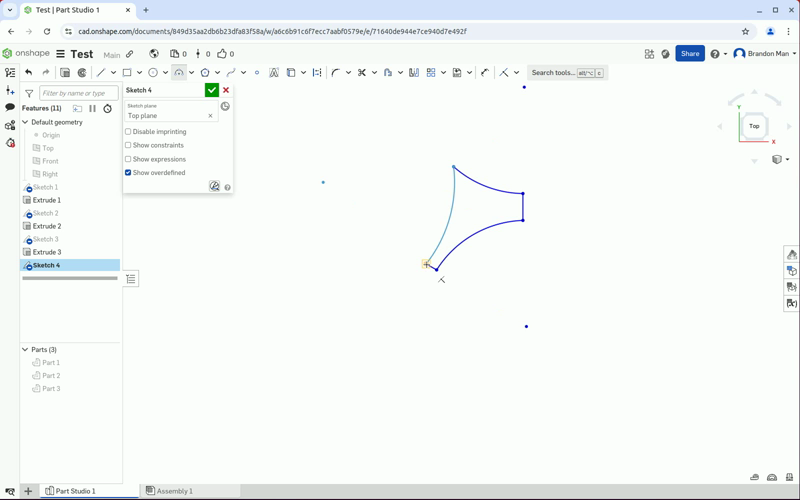
scroll(6)
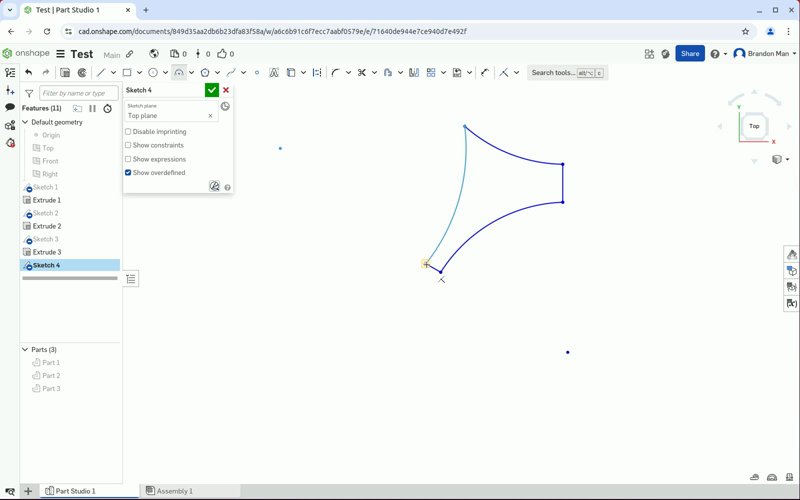
scroll(6)
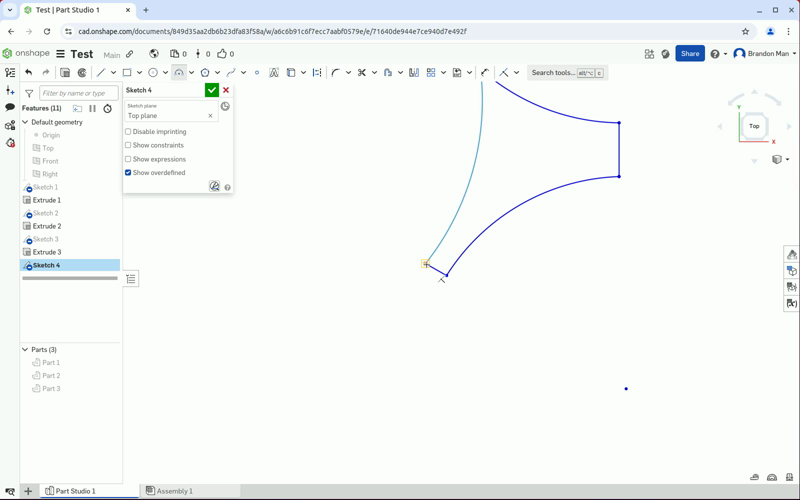
scroll(6)
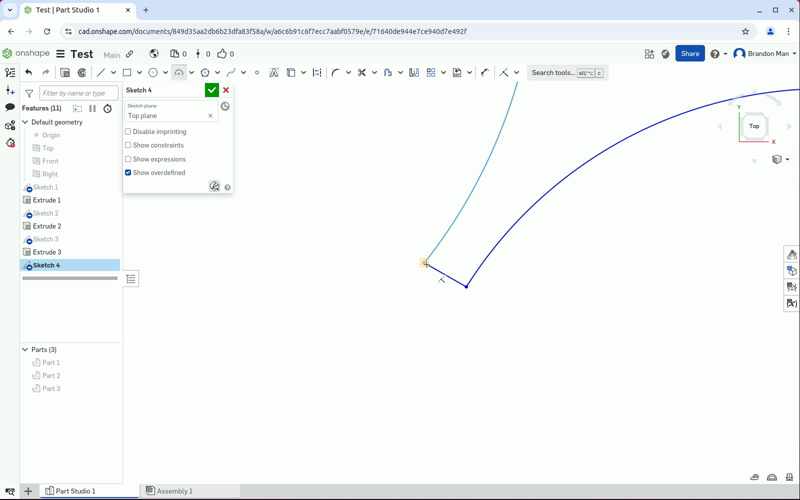
click(426, 264)
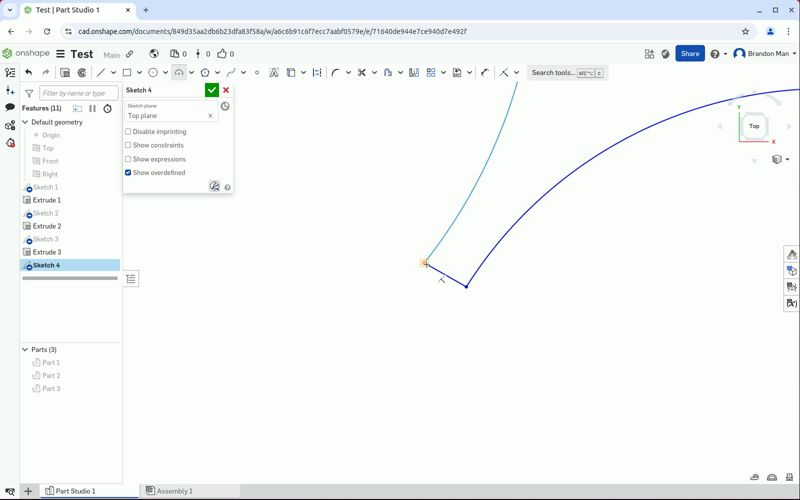
scroll(-6)
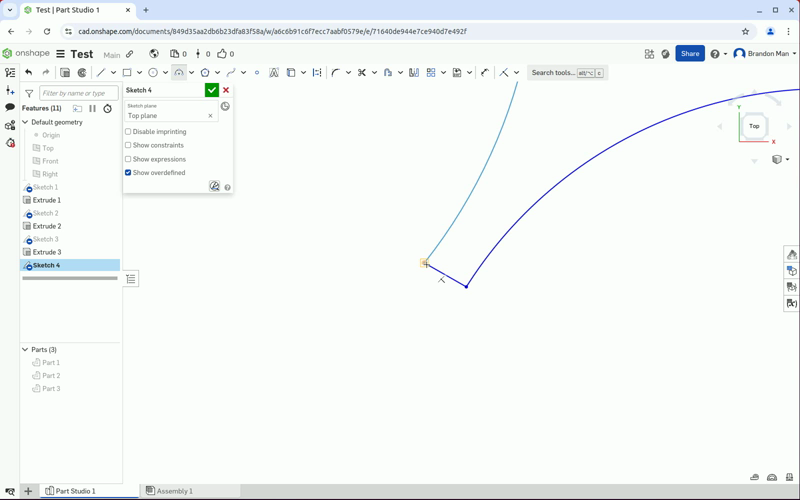
scroll(-6)
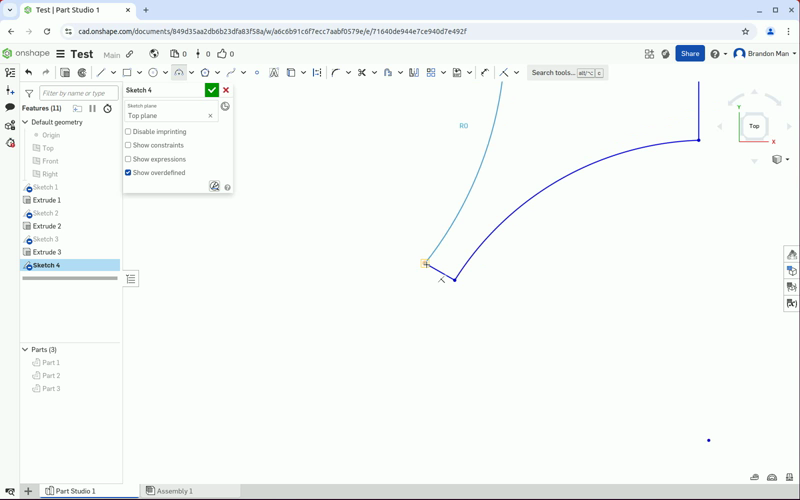
scroll(-6)
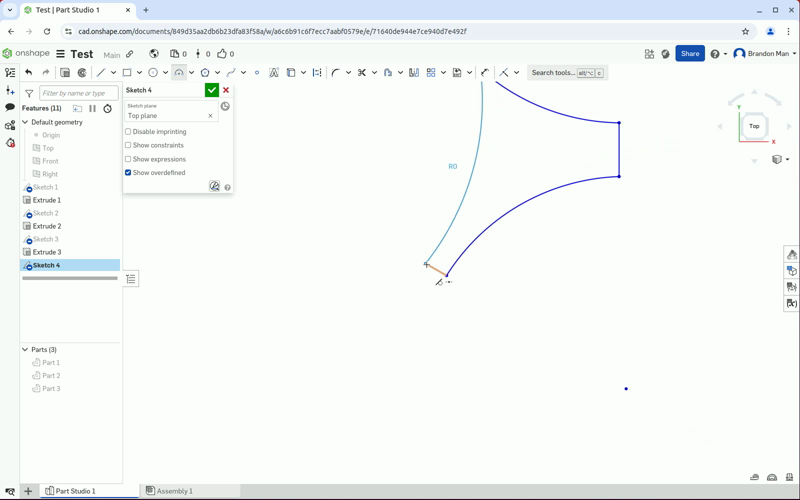
scroll(-6)
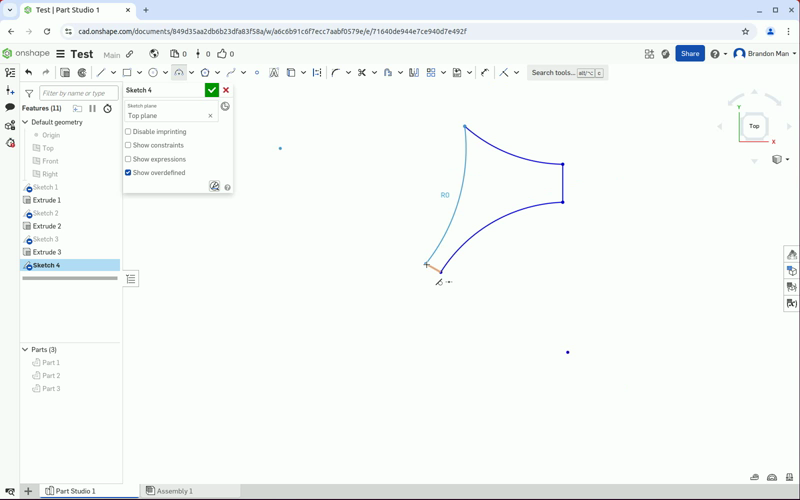
scroll(-6)
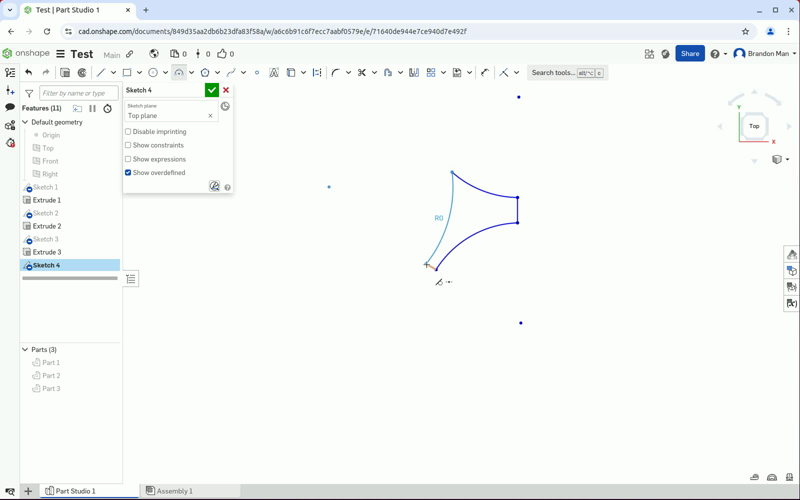
scroll(-6)
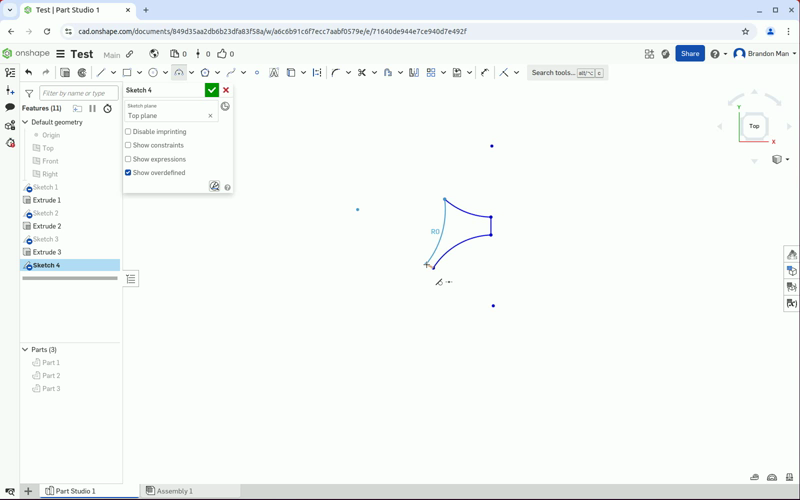
scroll(-6)
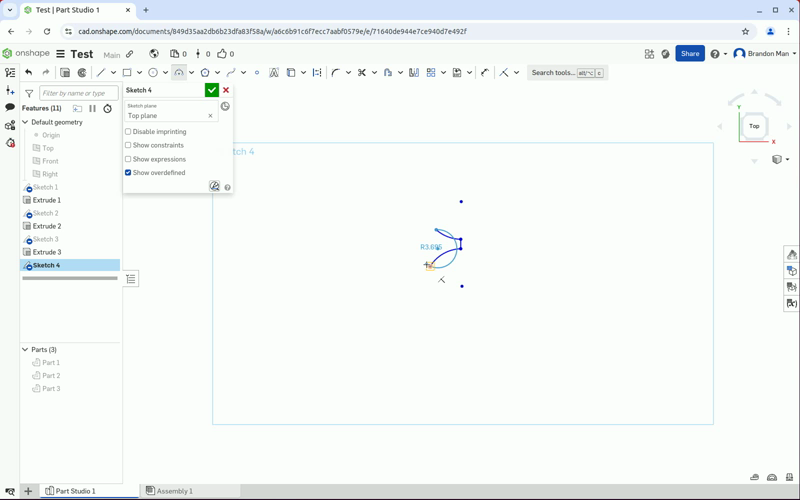
key_down(shift)
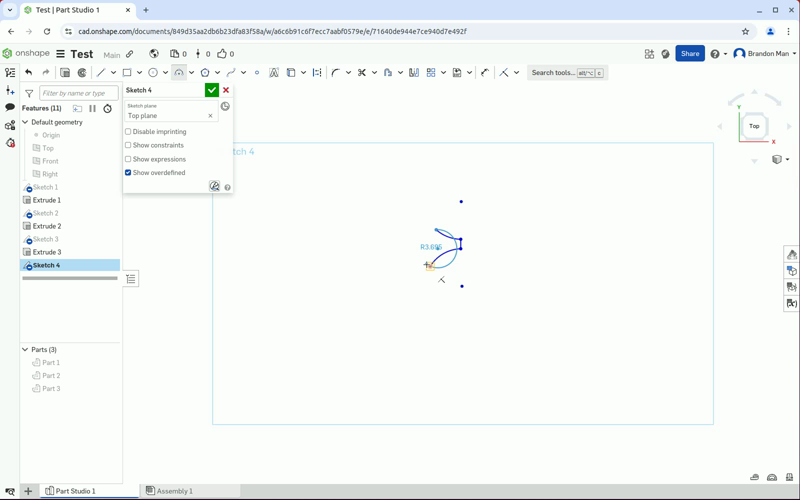
mouse_move(434, 247)
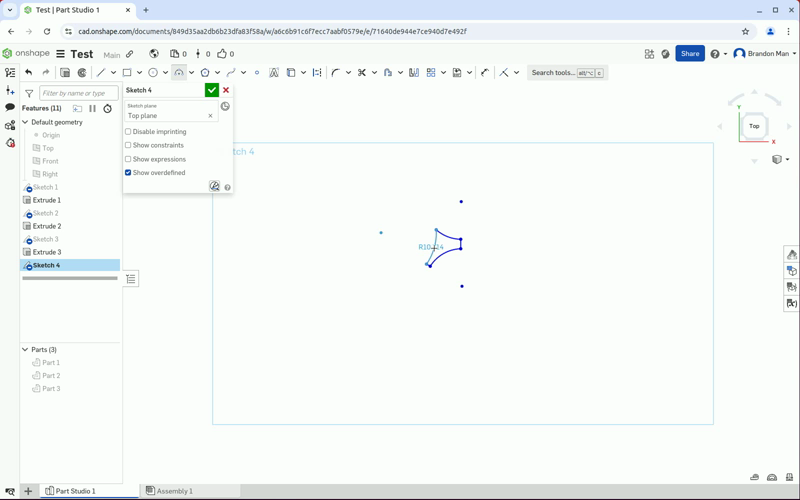
click(434, 247)
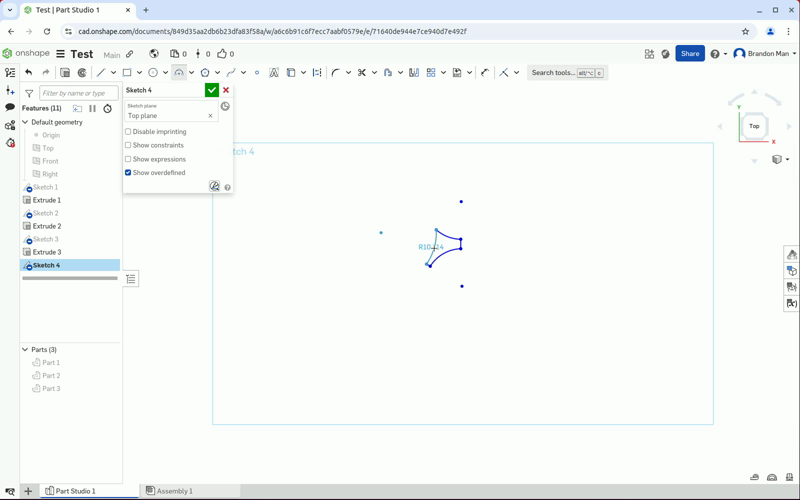
key_up(shift)
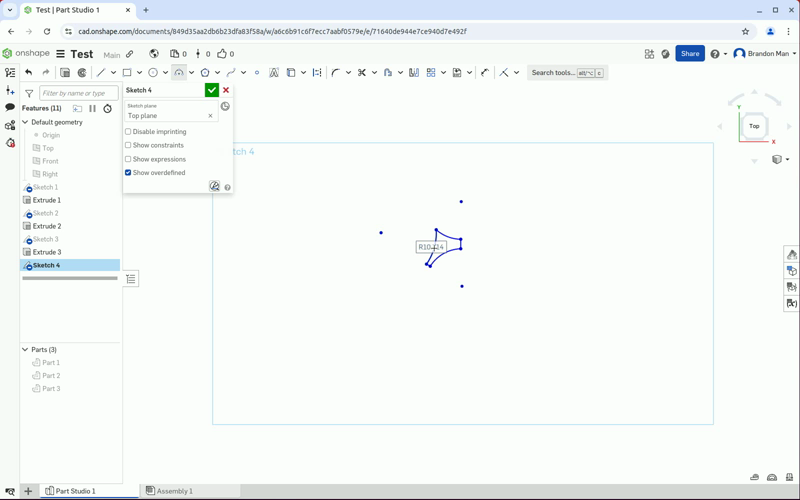
key(esc)
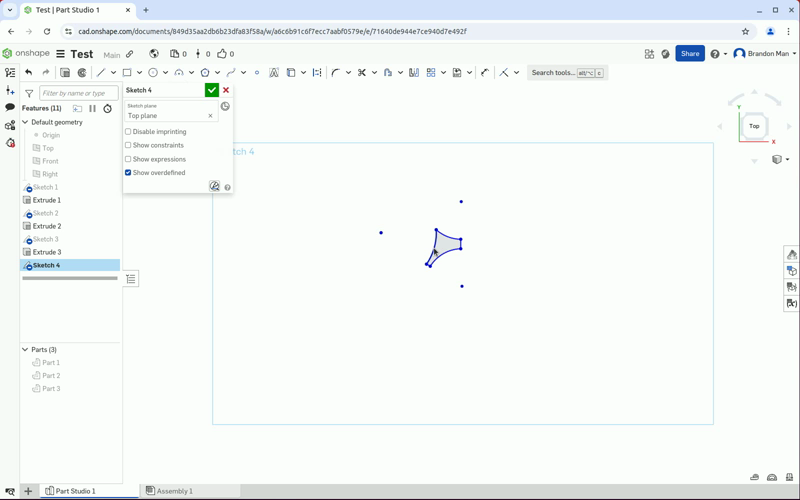
mouse_move(443, 233)
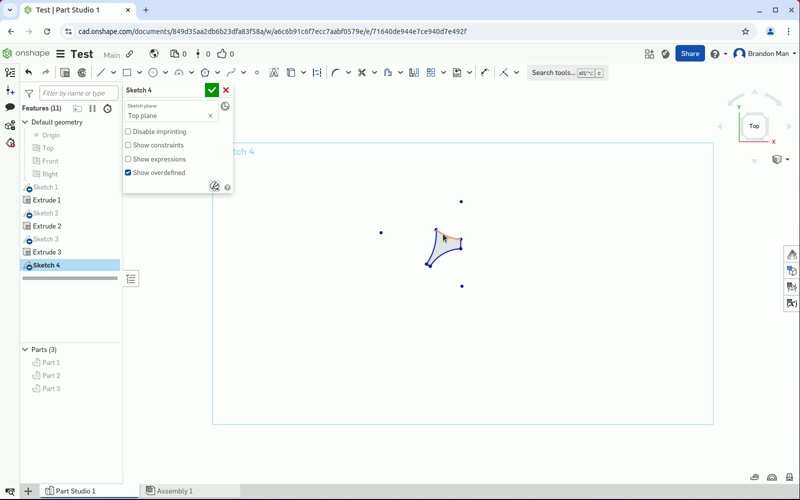
scroll(6)
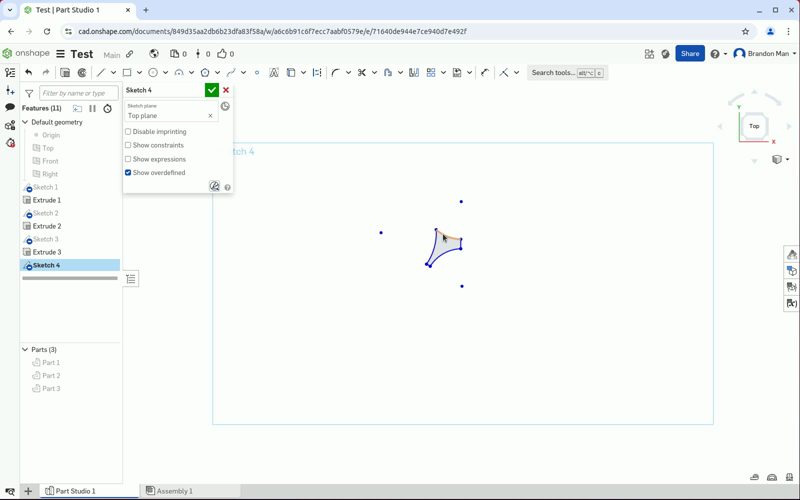
scroll(6)
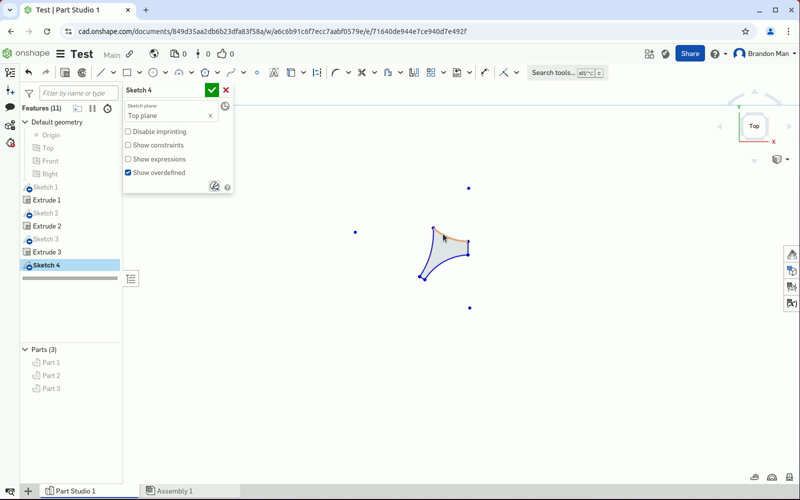
scroll(6)
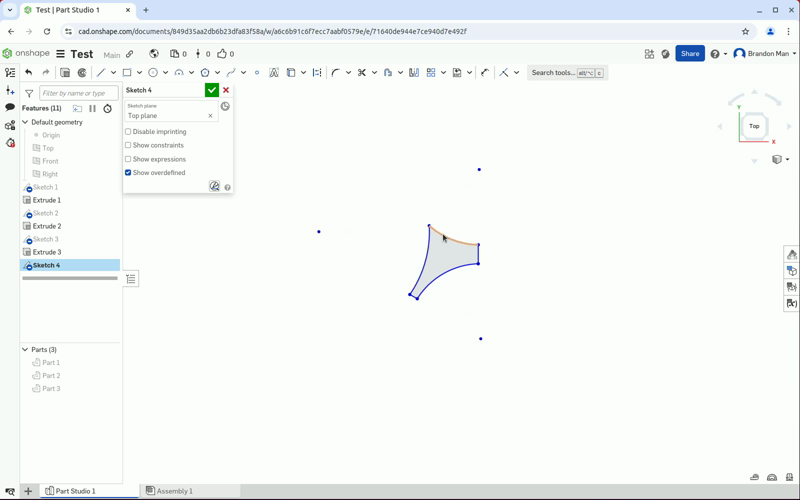
scroll(6)
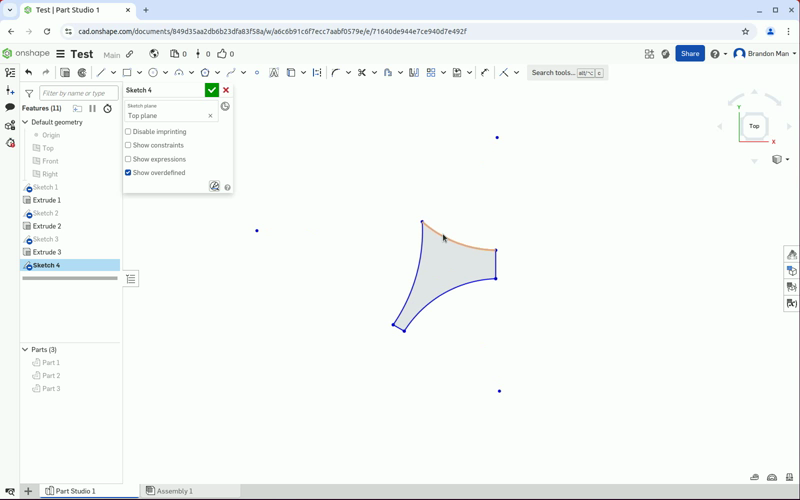
scroll(6)
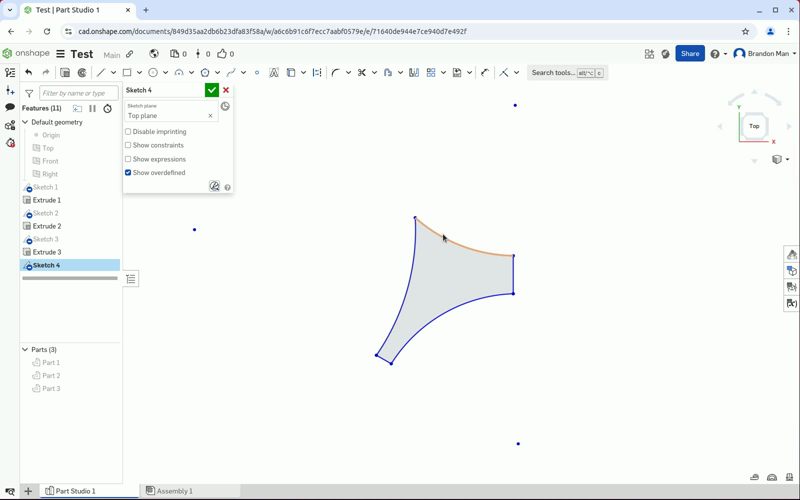
scroll(6)
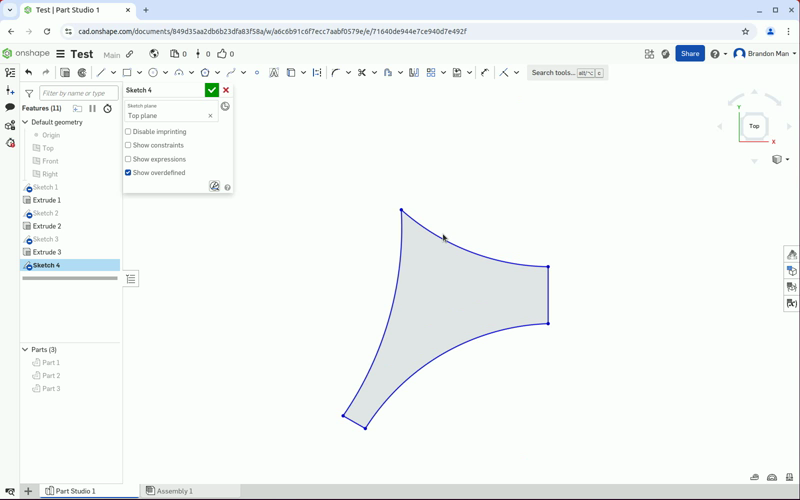
scroll(6)
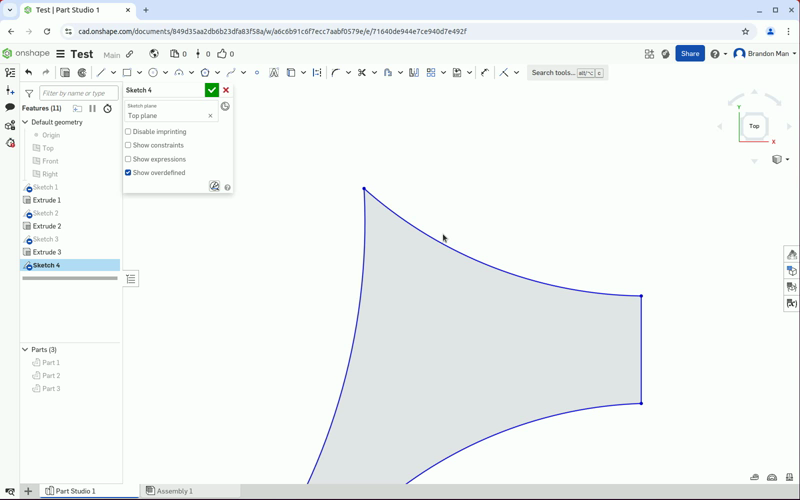
click(443, 233)
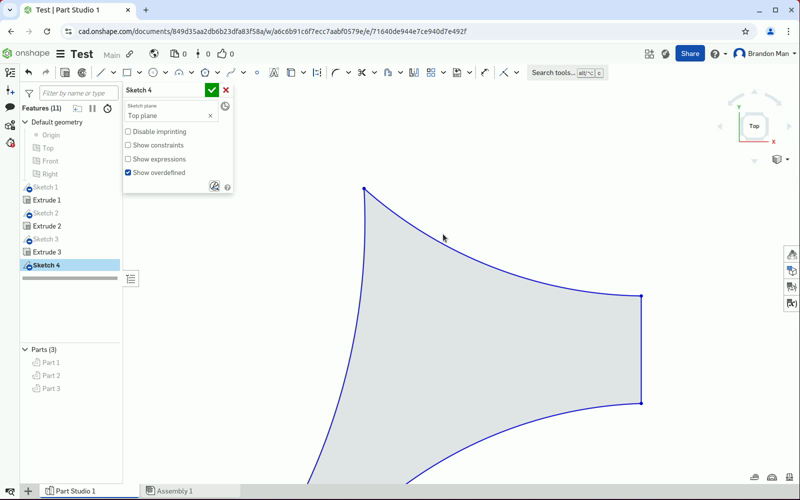
scroll(-6)
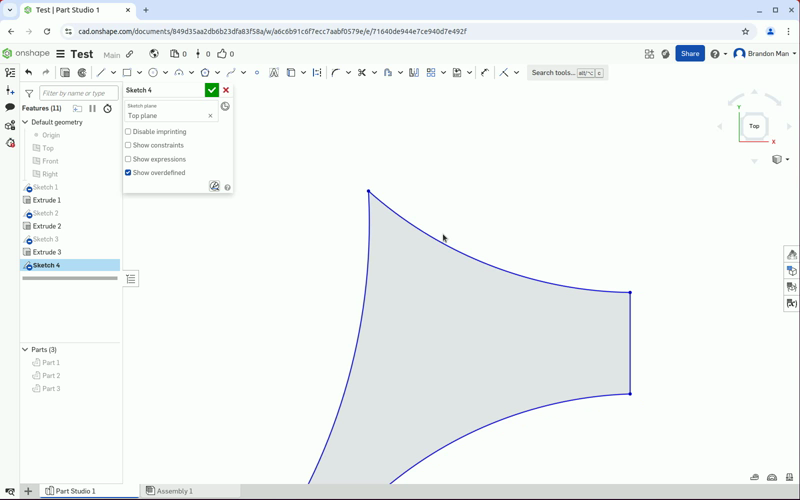
scroll(-6)
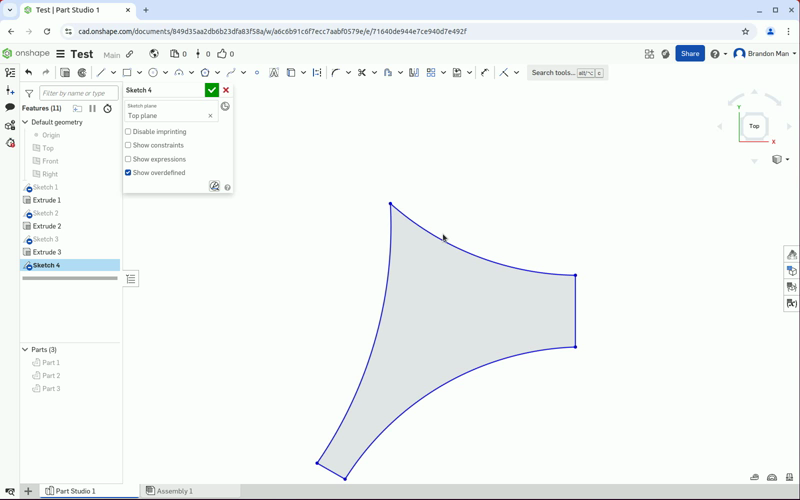
scroll(-6)
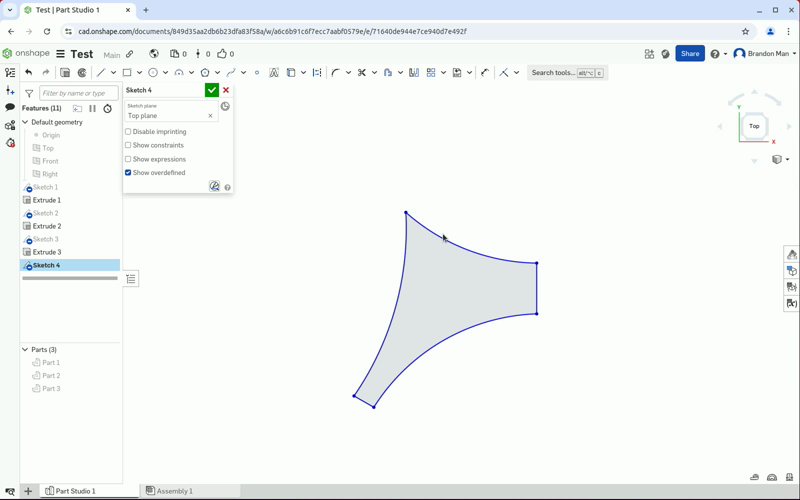
scroll(-6)
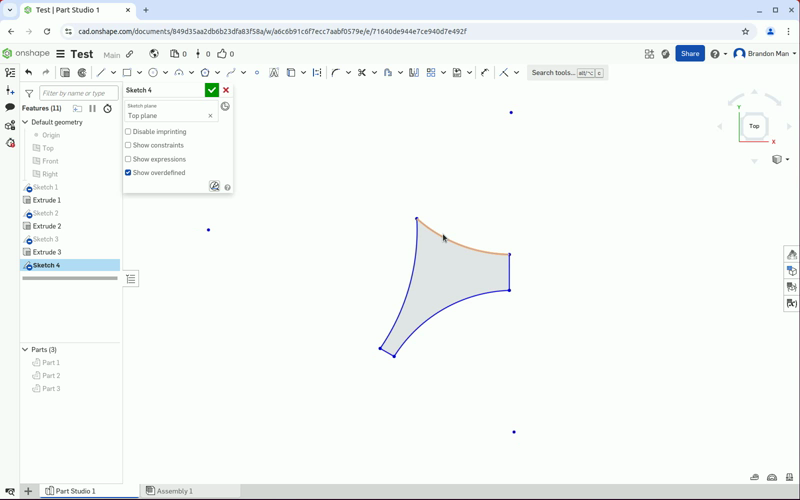
scroll(-6)
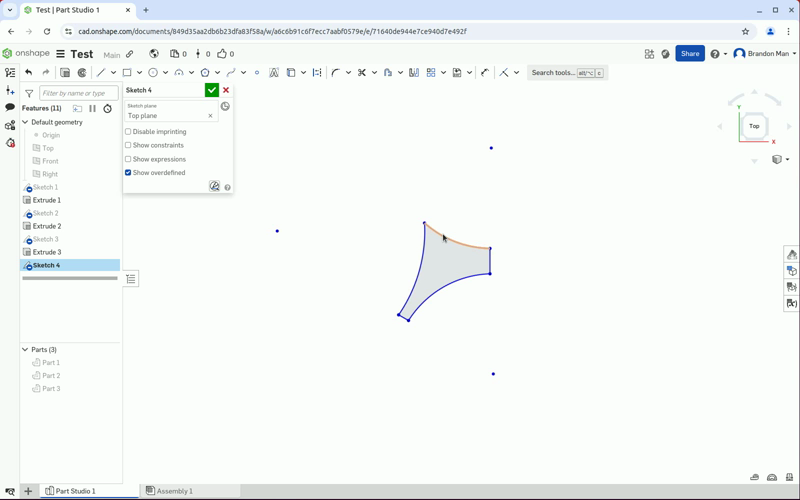
scroll(-6)
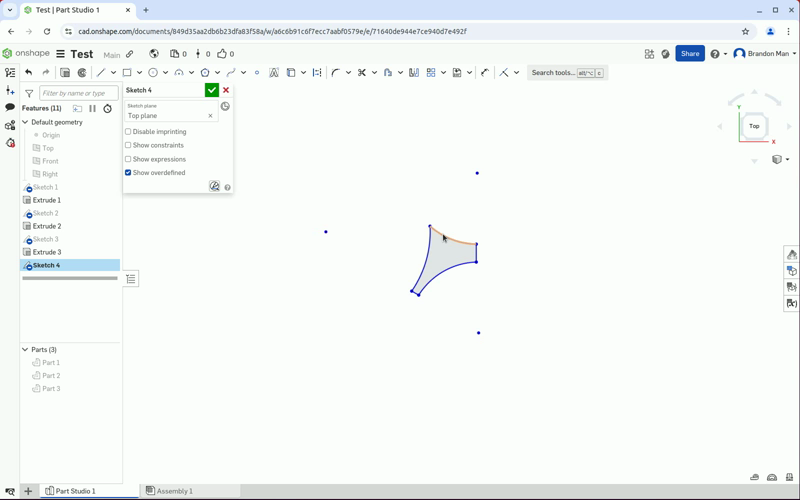
scroll(-6)
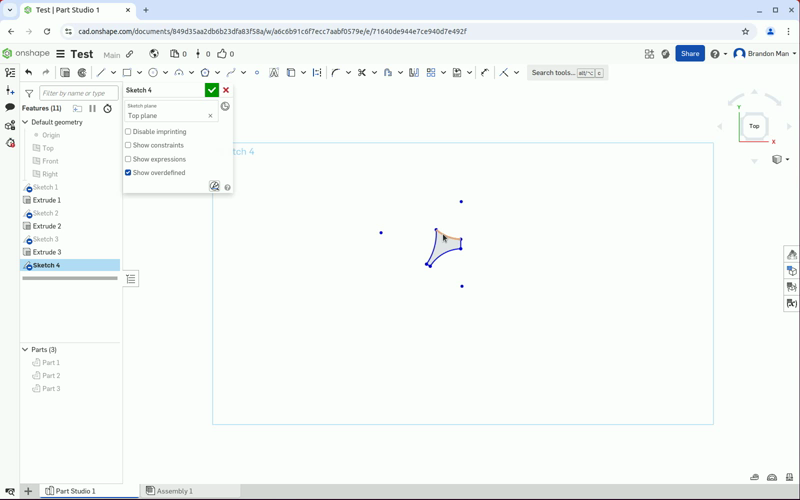
mouse_move(73, 352)
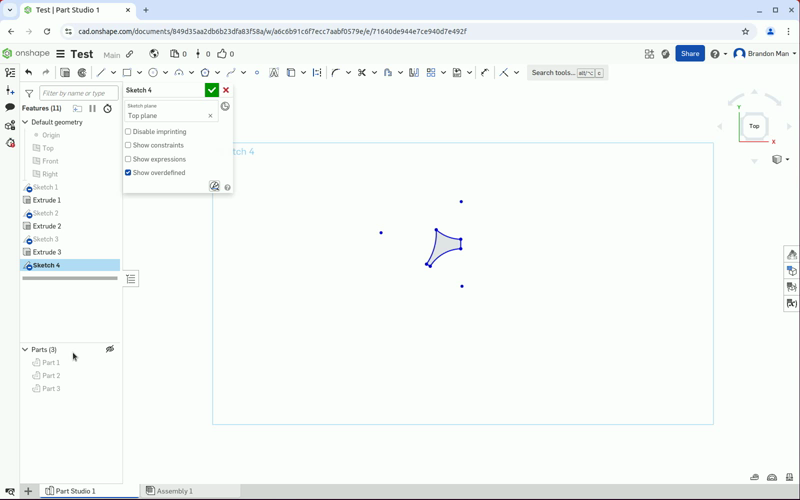
key(shift+y)
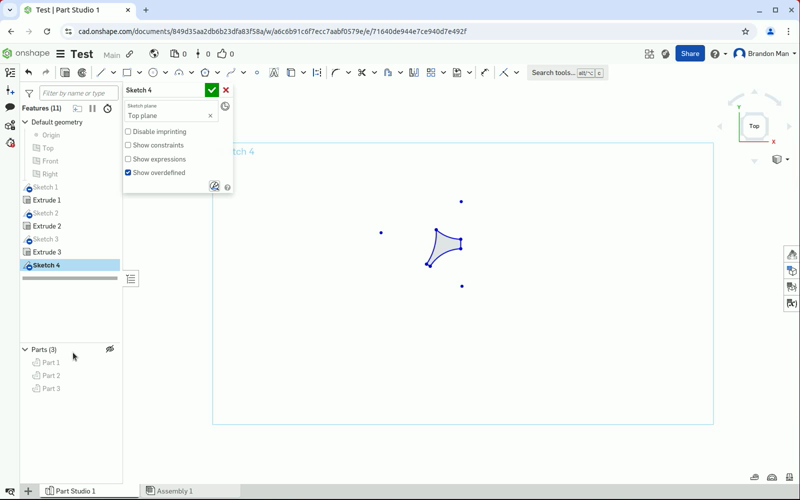
key(shift+e)
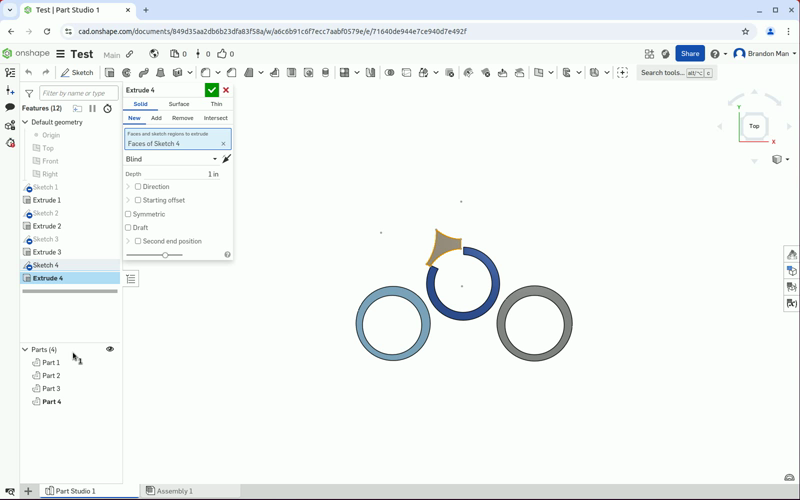
mouse_move(143, 106)
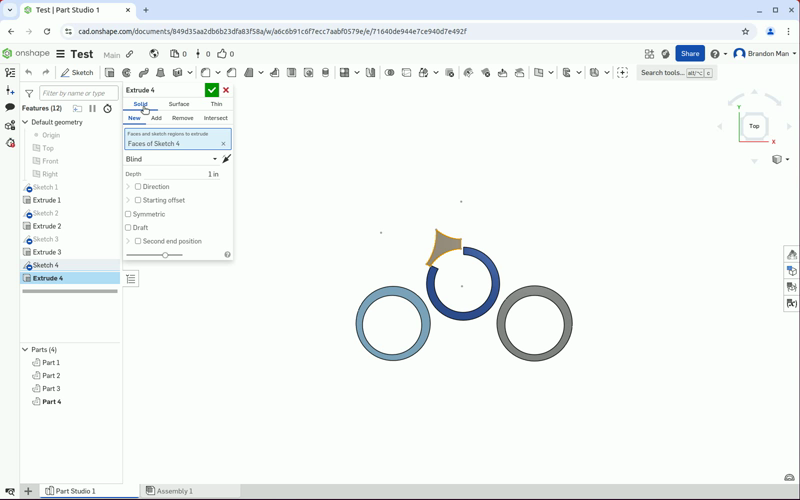
click(143, 106)
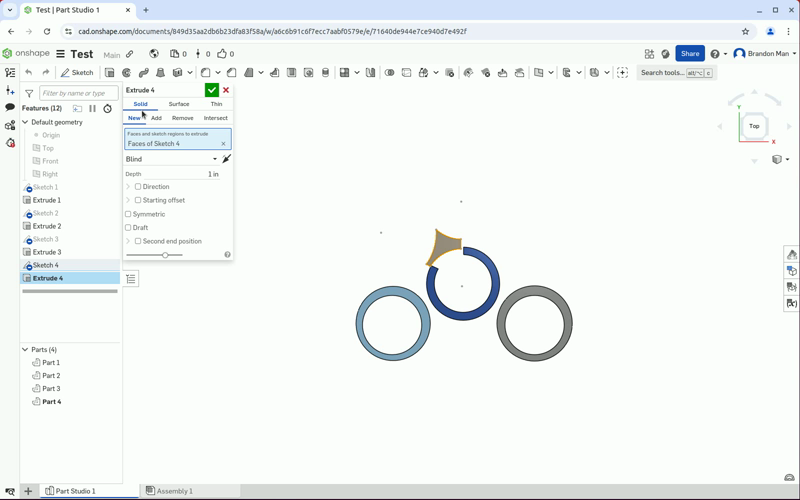
mouse_move(137, 120)
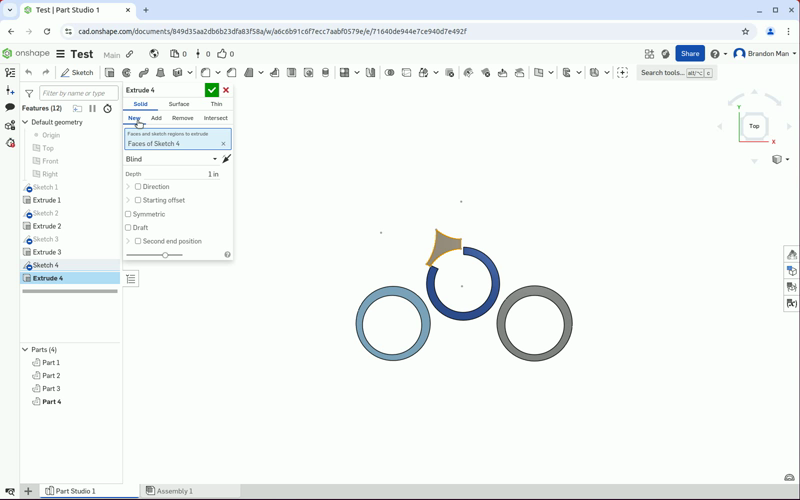
click(137, 120)
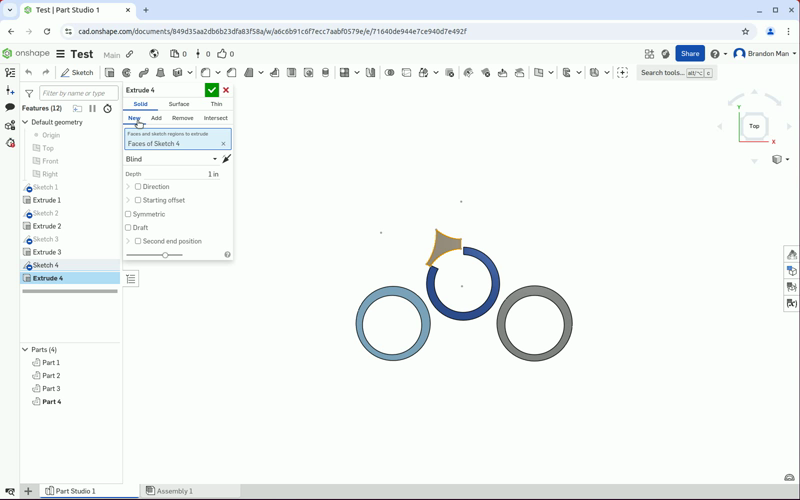
key(tab, 4)
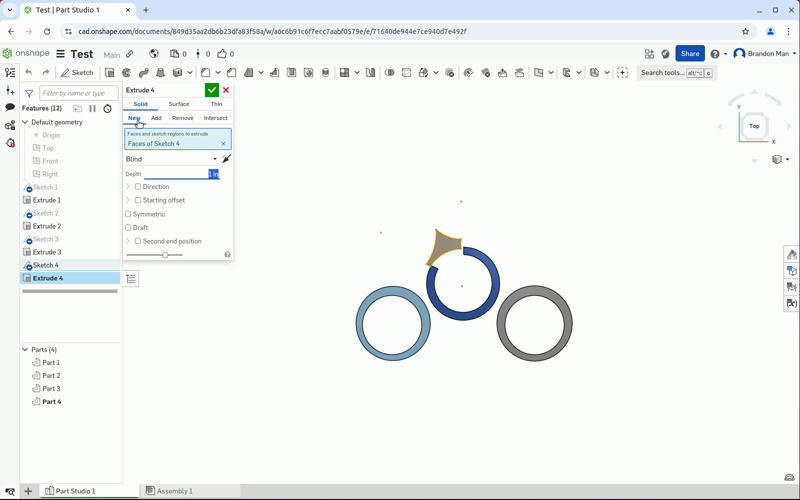
text(12.758)
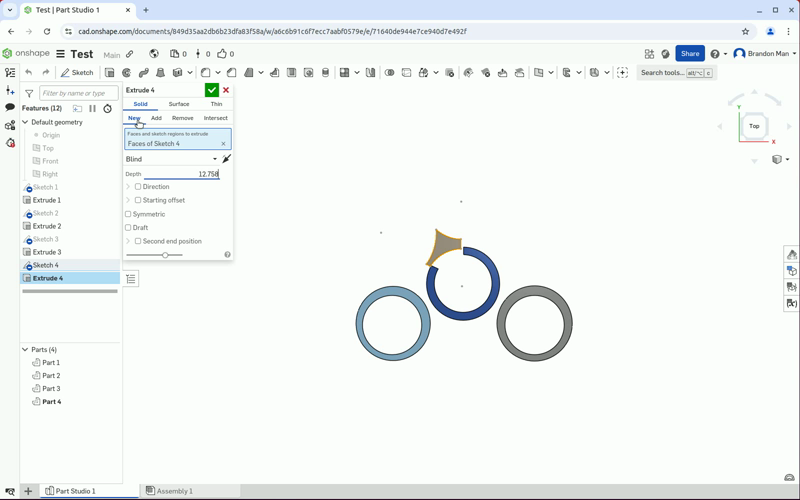
key(enter)
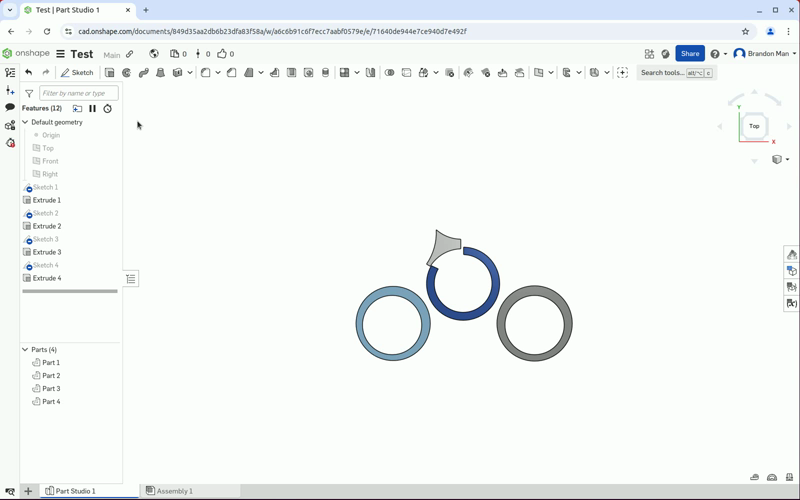
key(shift+h)
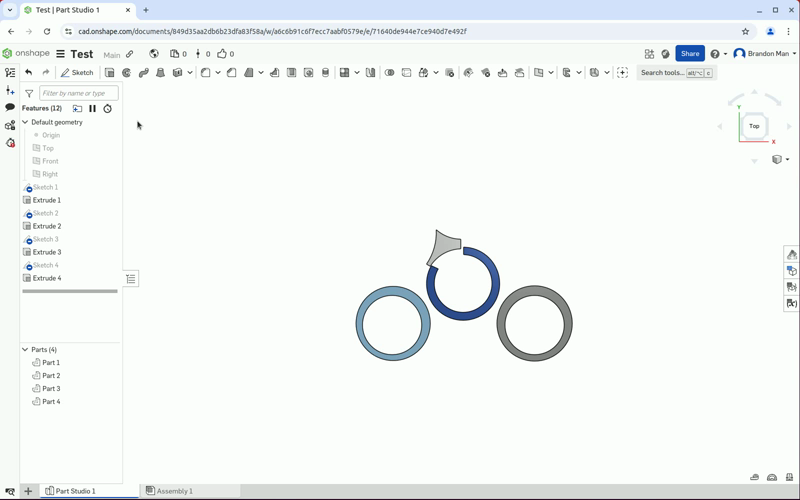
key(shift+h)
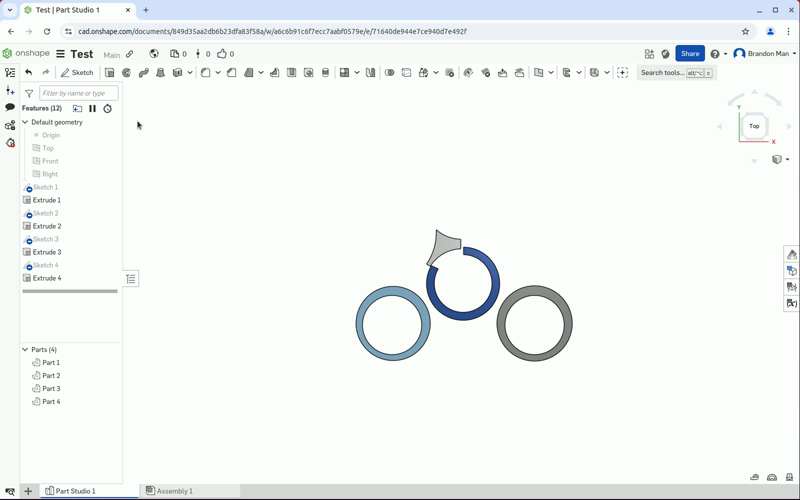
mouse_move(73, 189)
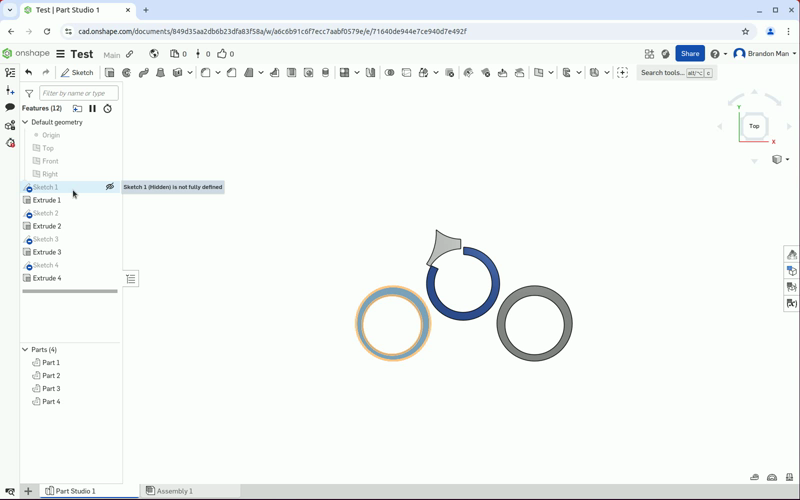
click(73, 189)
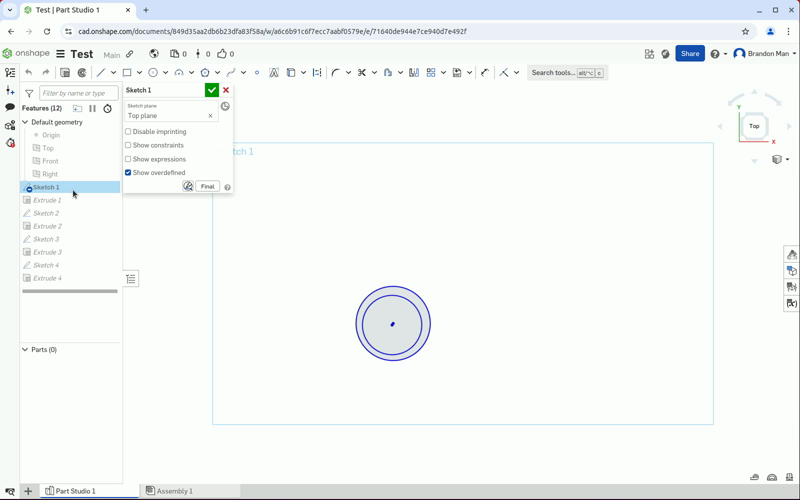
mouse_move(229, 92)
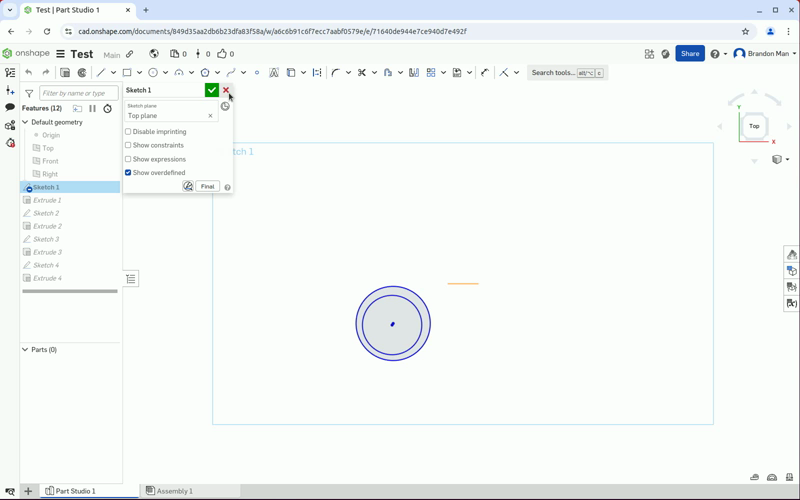
click(229, 92)
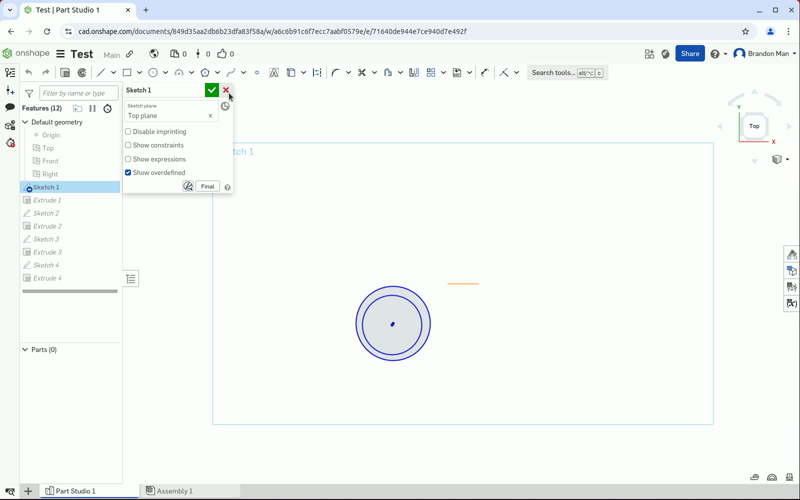
key(shift+s)
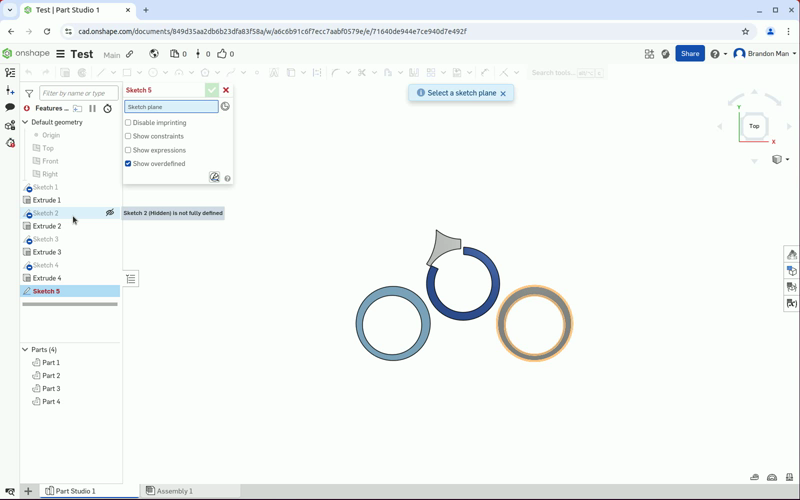
scroll(3)
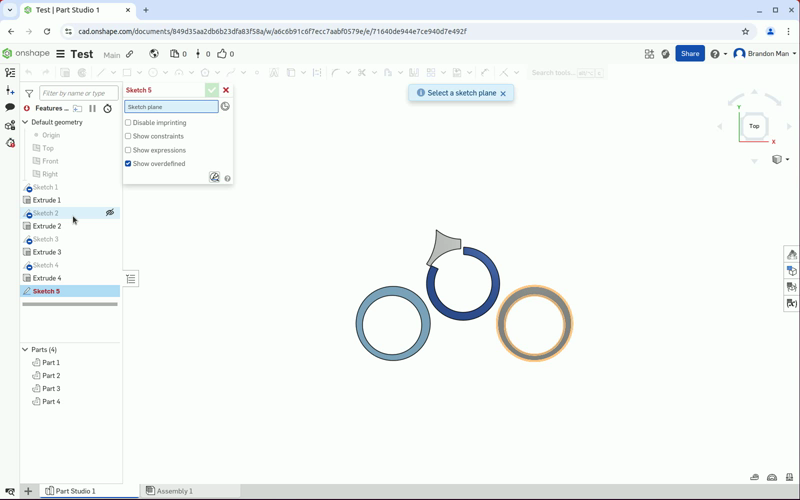
mouse_move(73, 150)
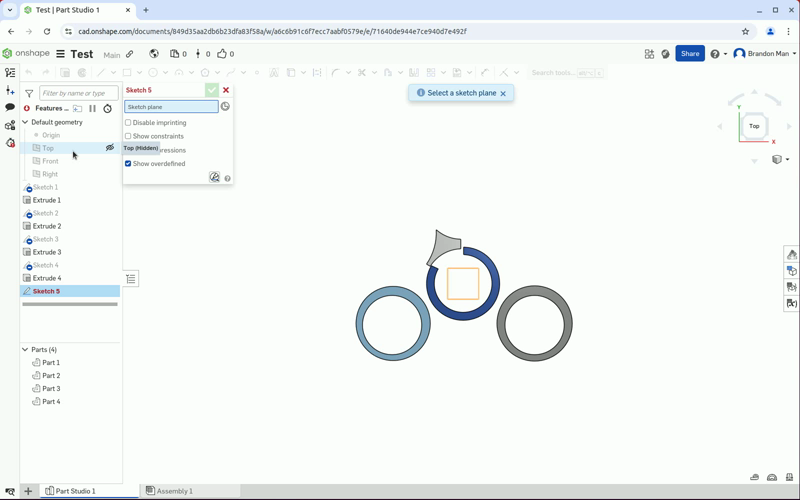
click(73, 150)
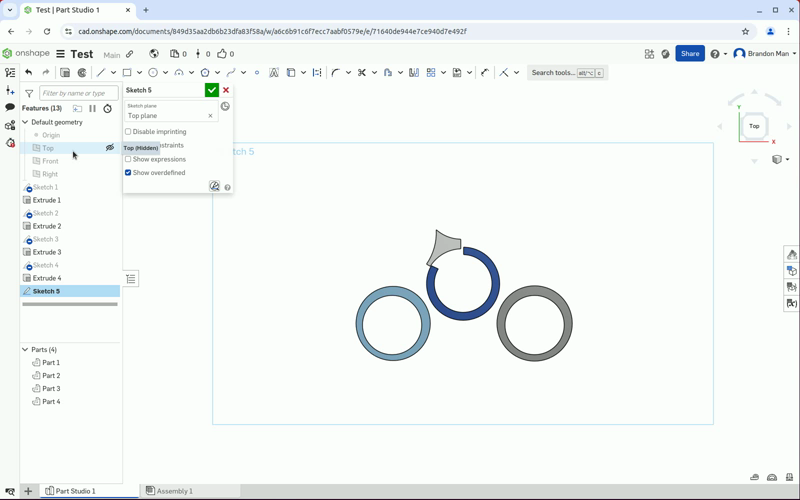
mouse_move(73, 352)
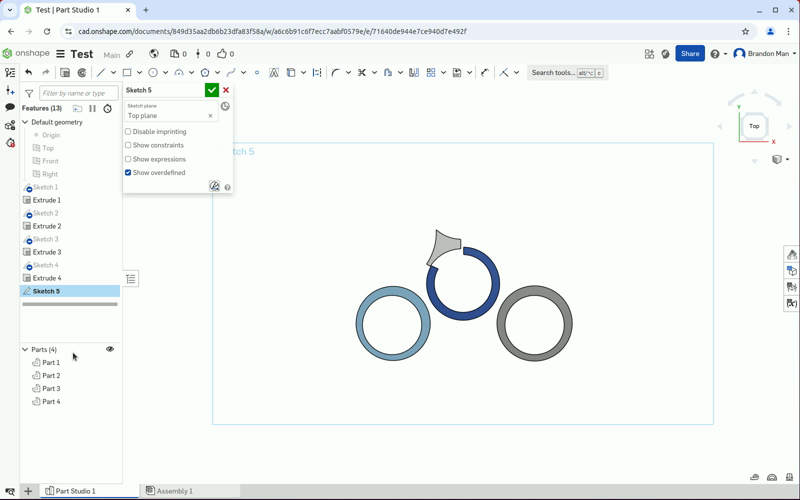
key(y)
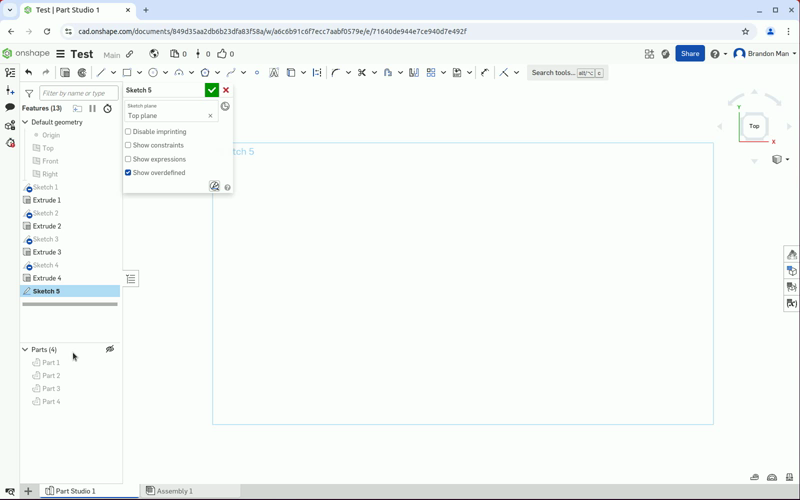
key(c)
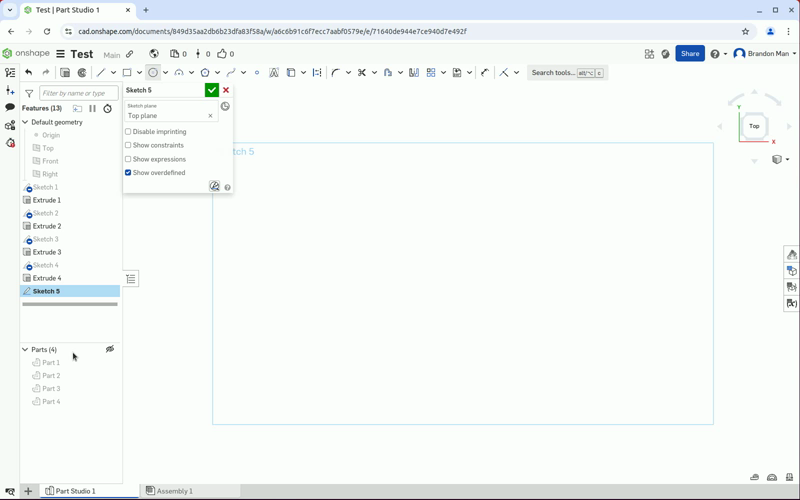
key_down(shift)
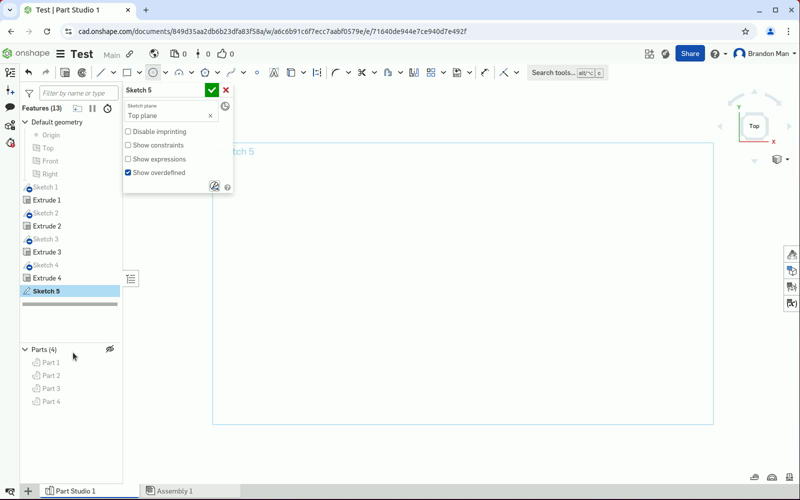
mouse_move(461, 204)
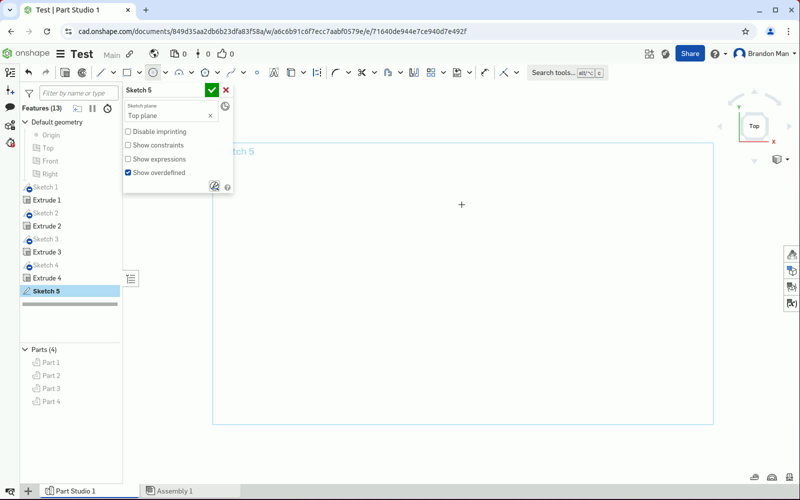
click(461, 204)
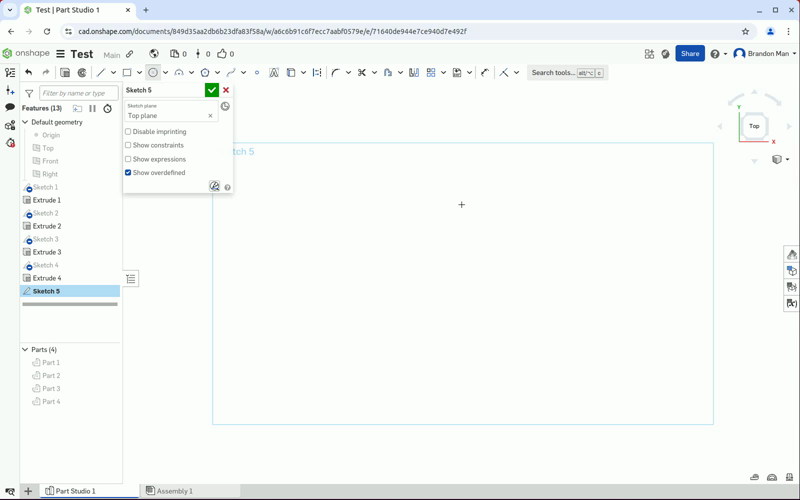
key_up(shift)
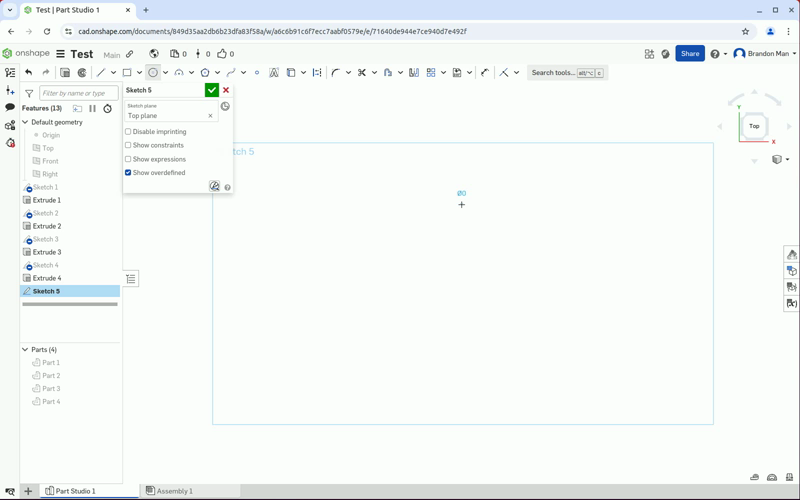
mouse_move(497, 204)
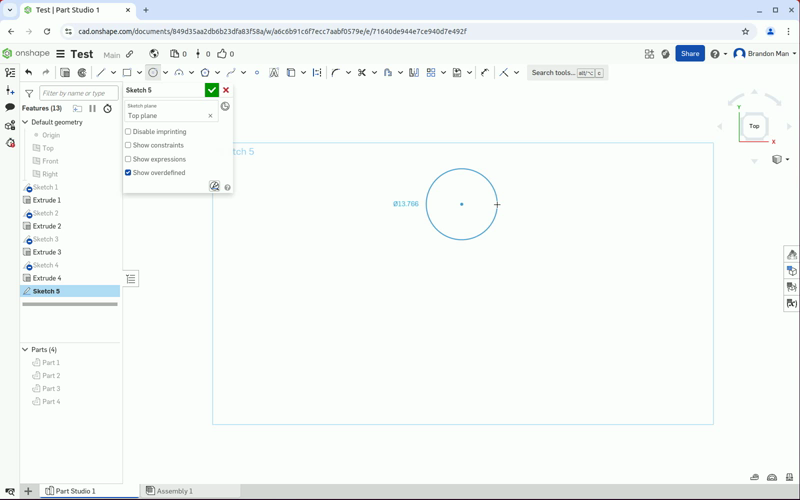
click(497, 204)
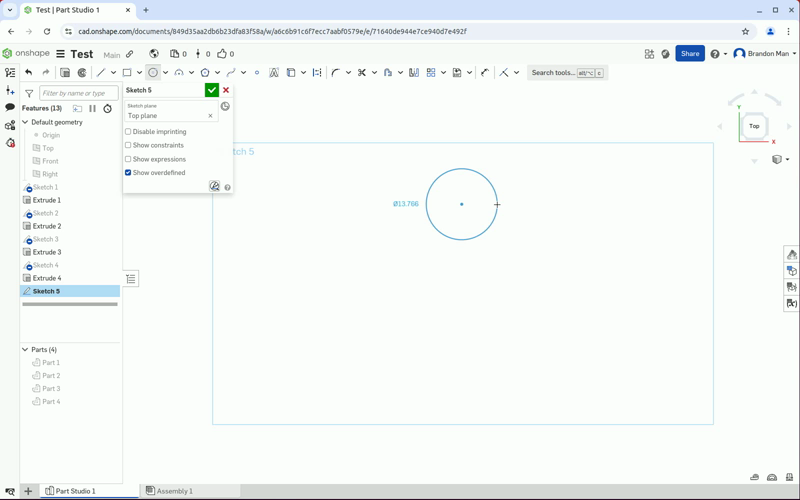
key(esc)
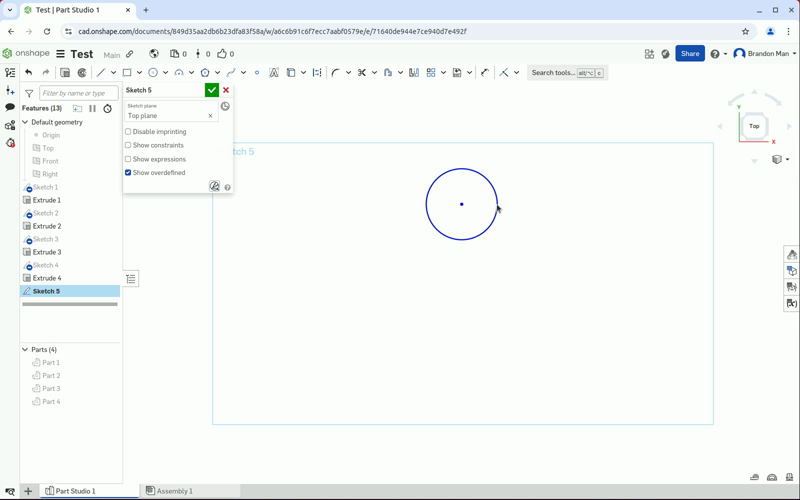
key(c)
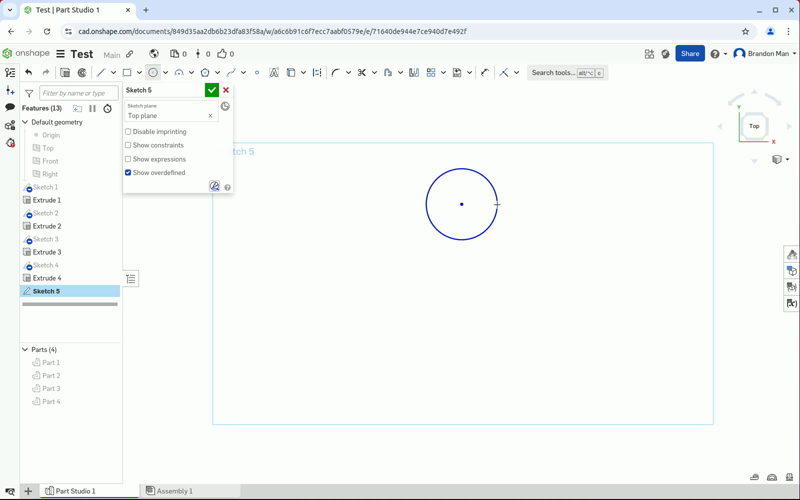
key_down(shift)
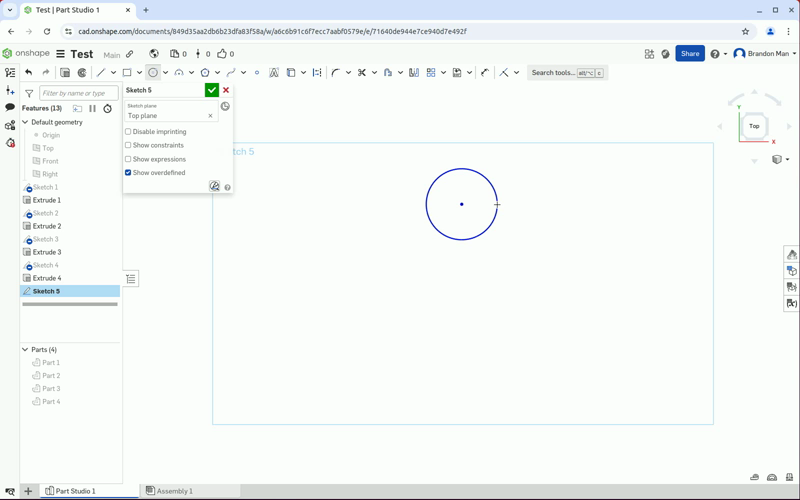
mouse_move(461, 204)
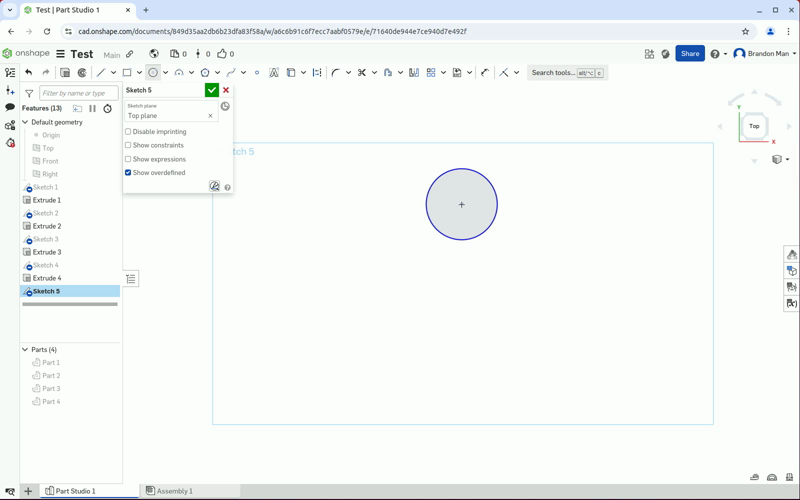
click(461, 204)
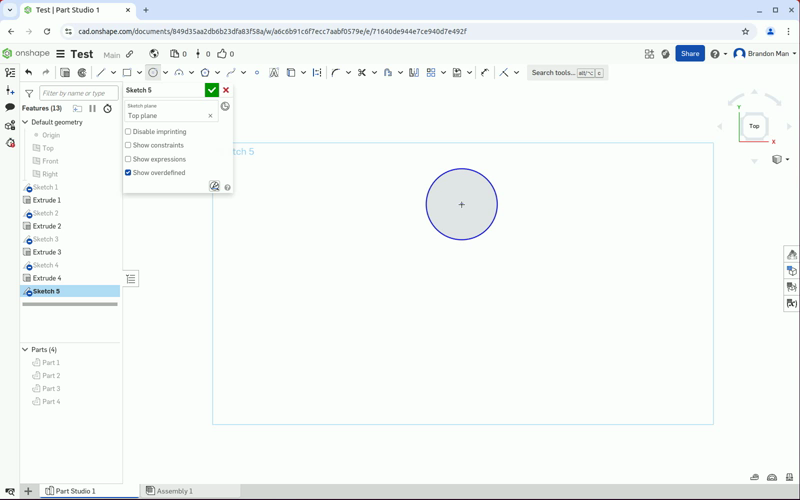
key_up(shift)
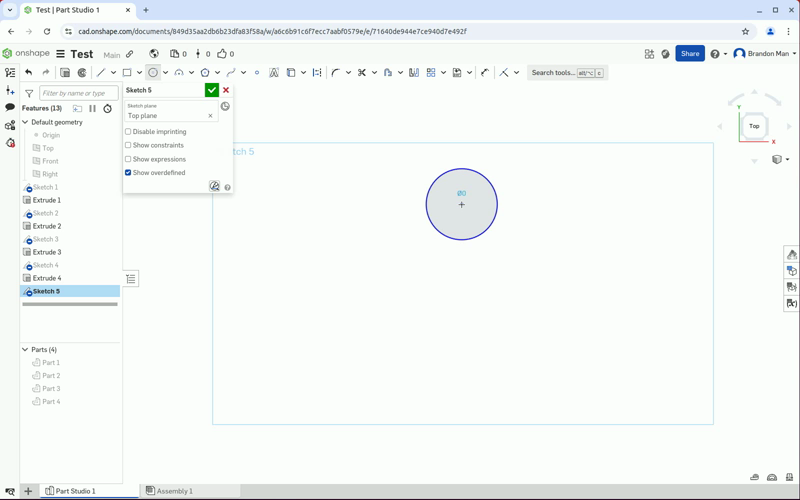
mouse_move(489, 204)
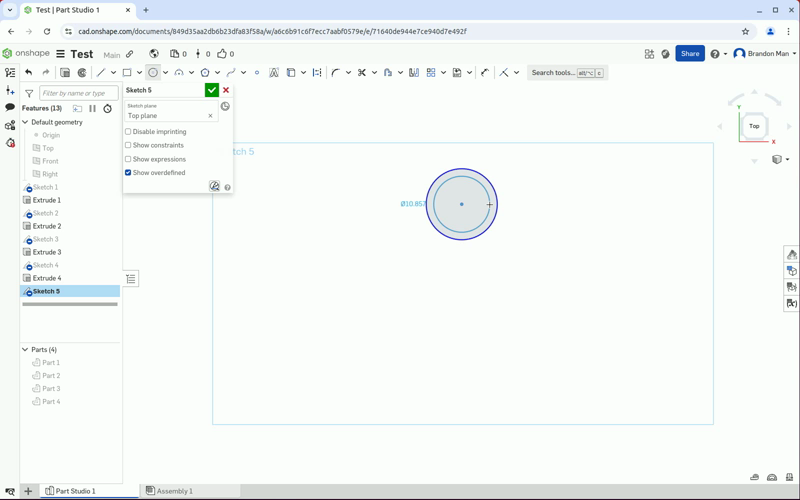
click(489, 204)
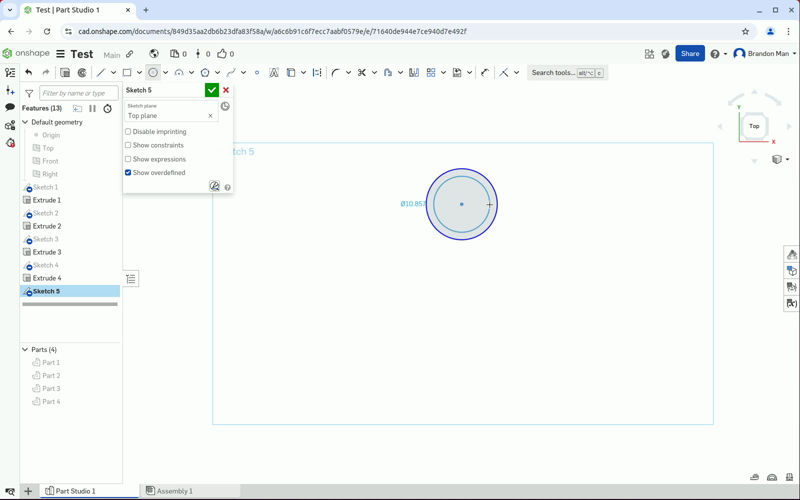
key(esc)
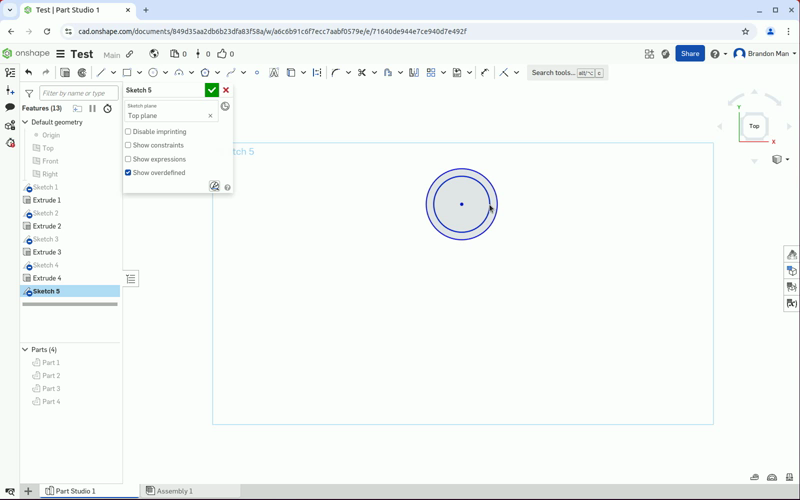
mouse_move(493, 214)
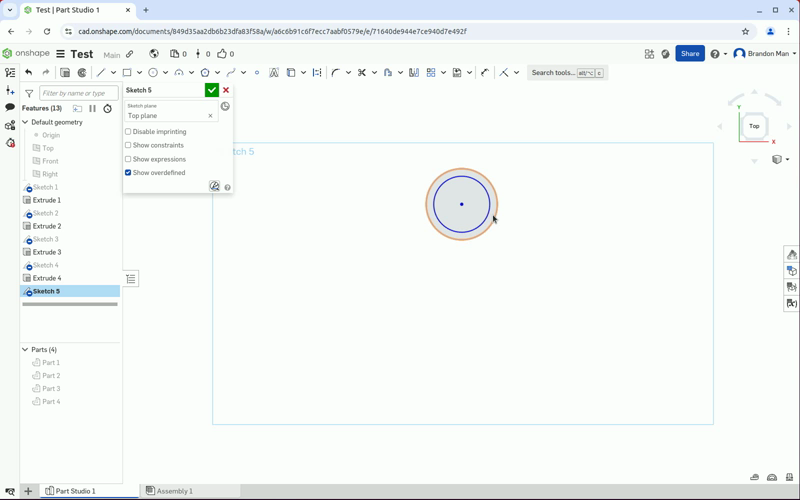
scroll(6)
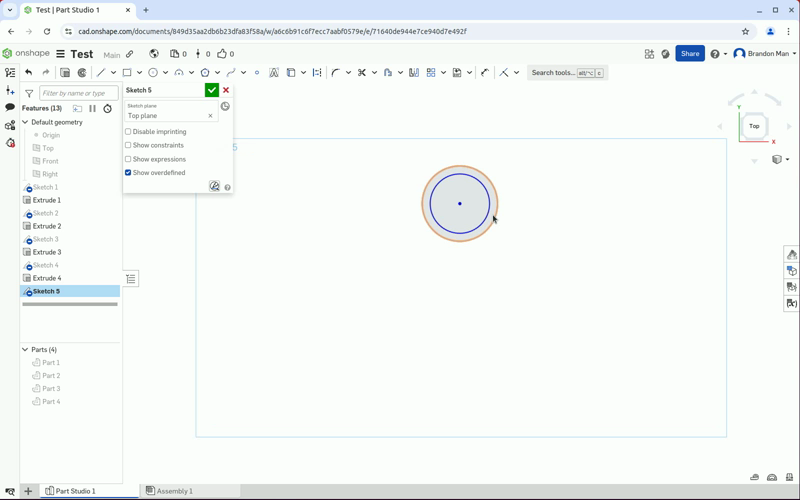
scroll(6)
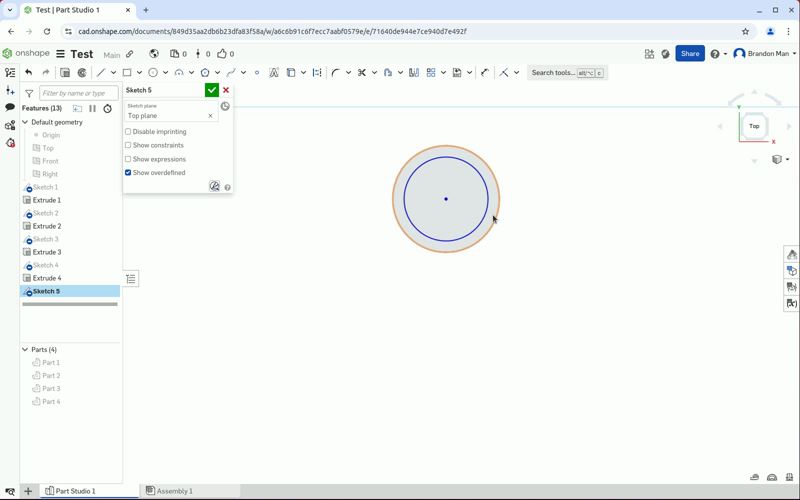
scroll(6)
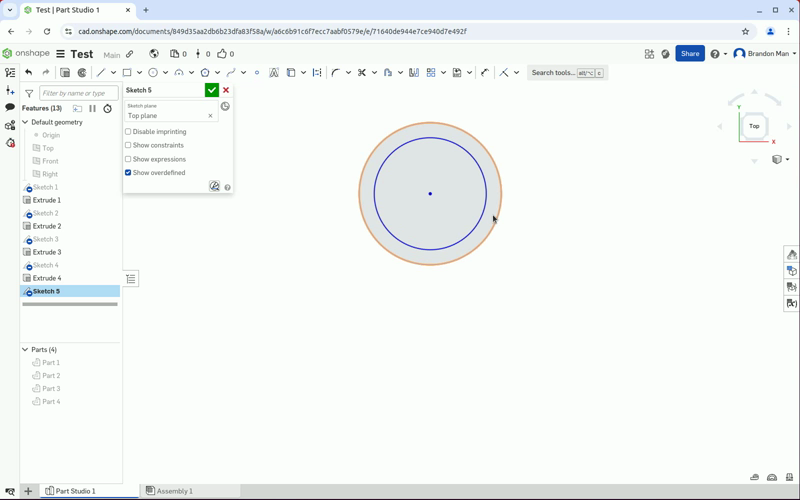
scroll(6)
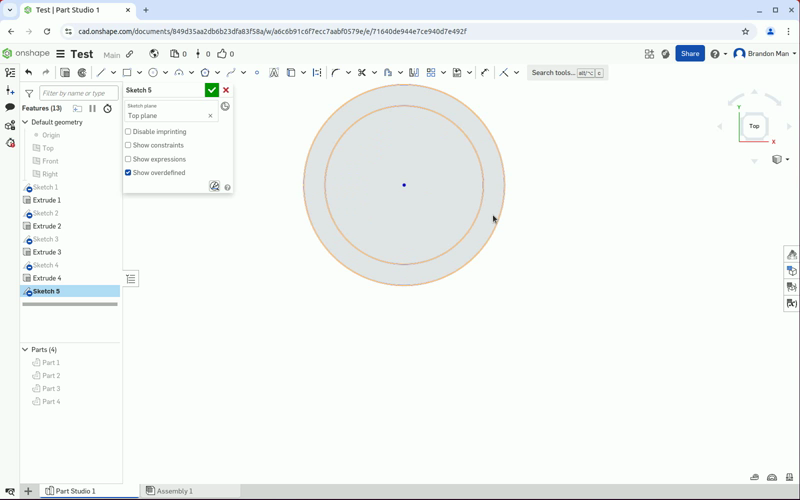
scroll(6)
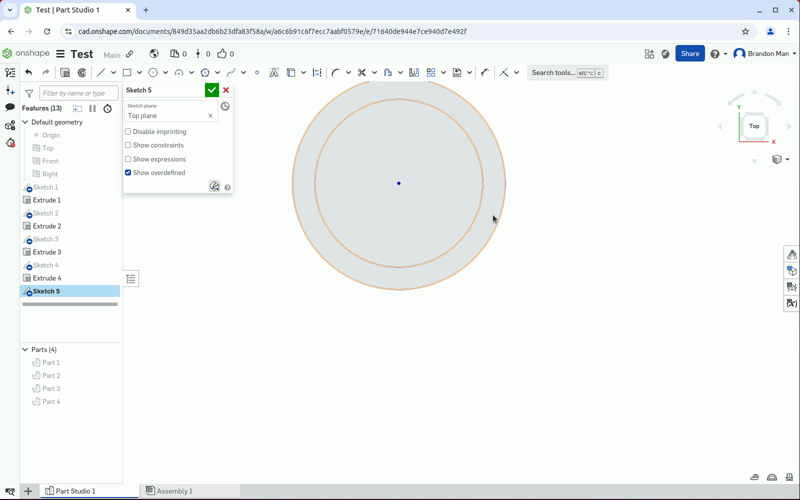
scroll(6)
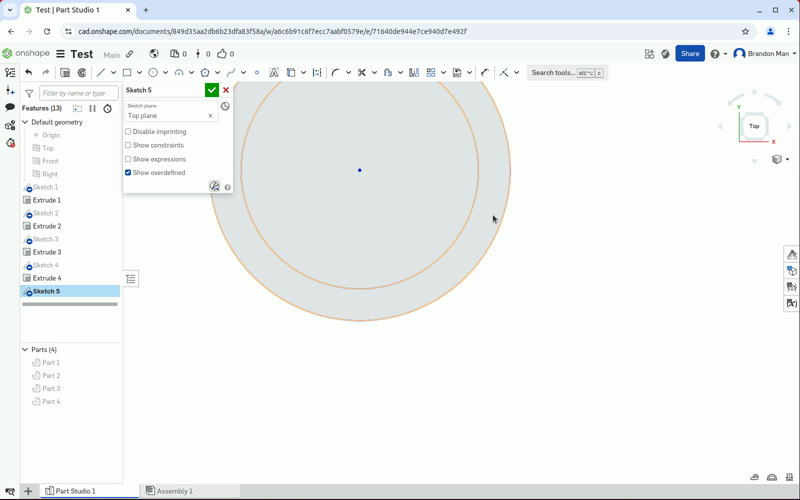
scroll(6)
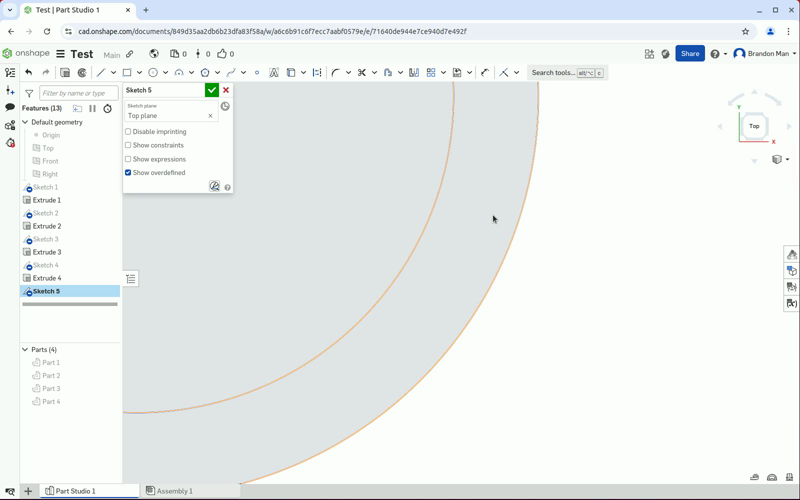
click(493, 214)
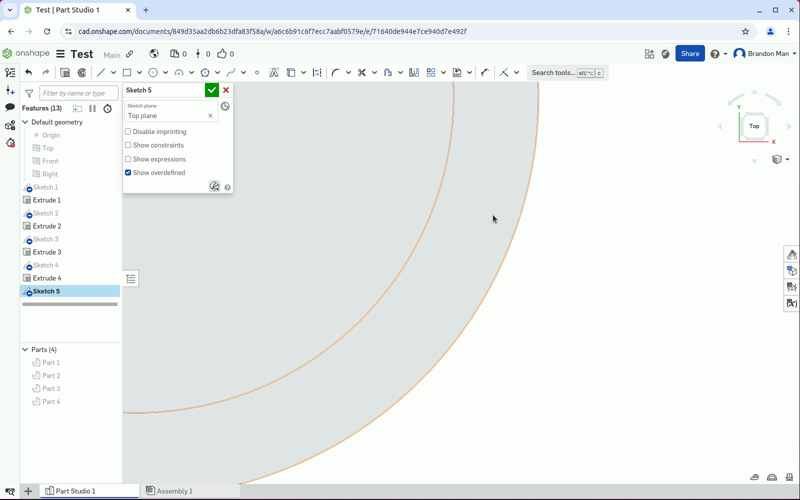
scroll(-6)
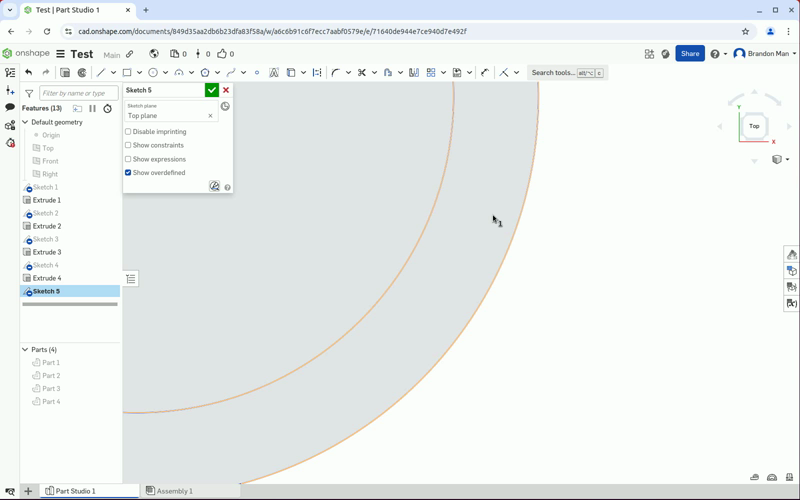
scroll(-6)
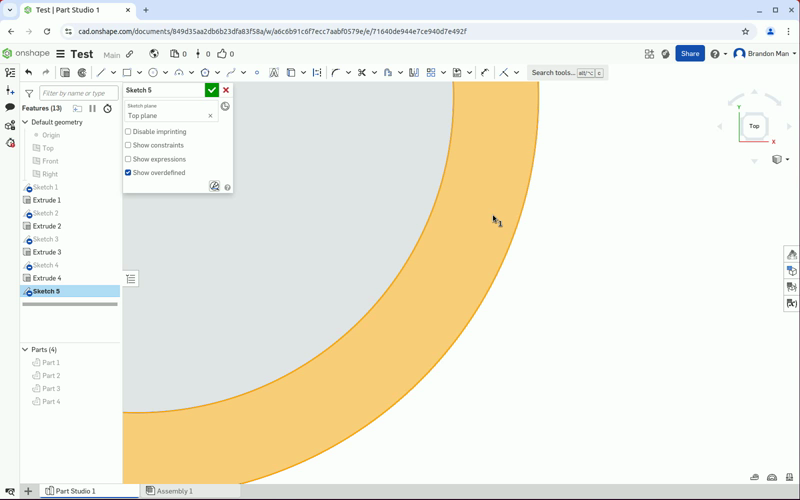
scroll(-6)
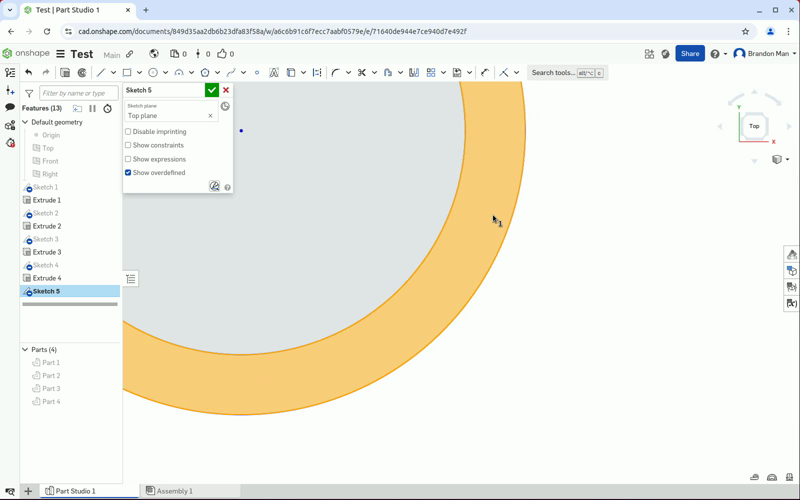
scroll(-6)
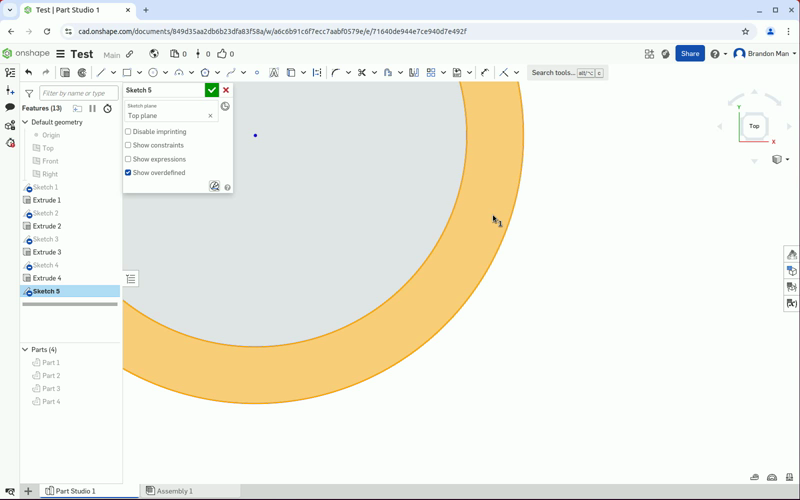
scroll(-6)
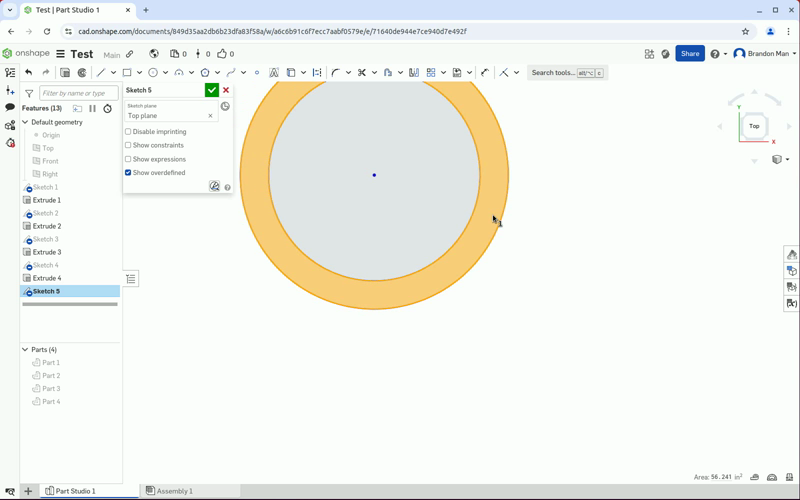
scroll(-6)
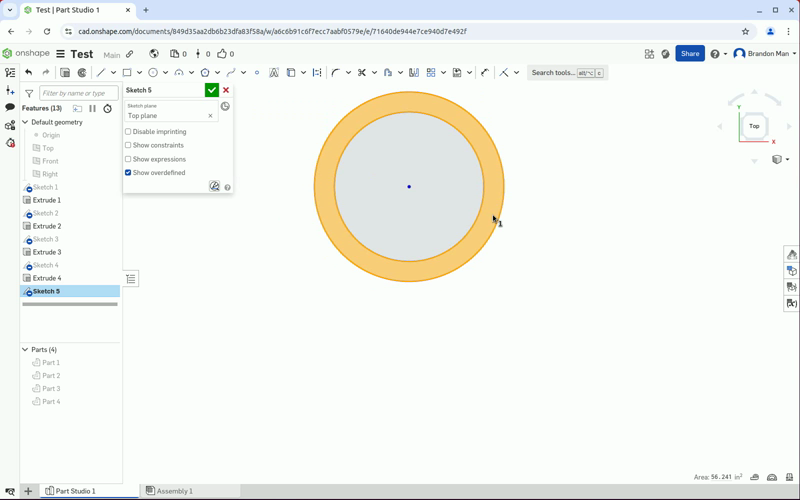
scroll(-6)
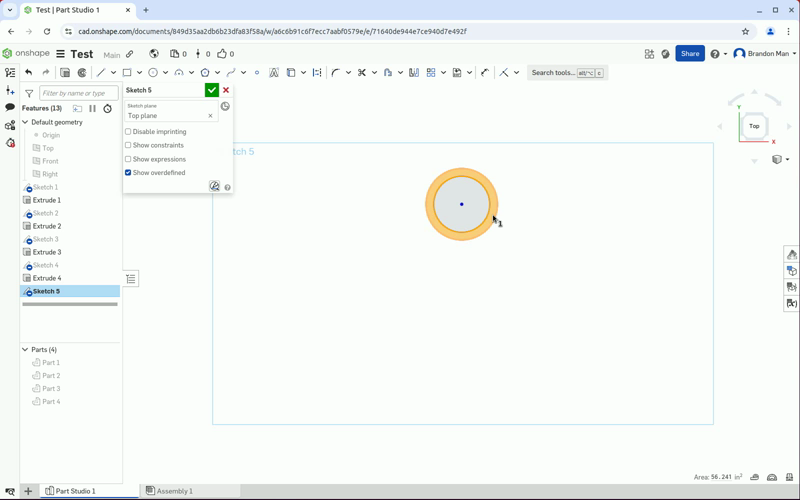
mouse_move(73, 352)
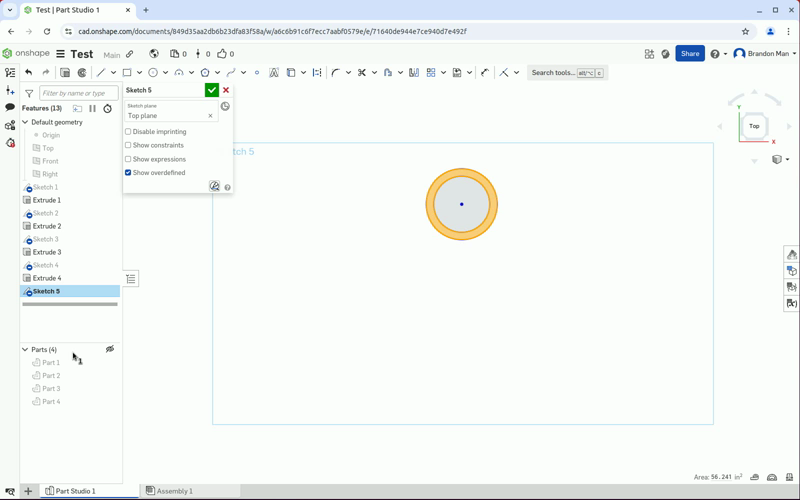
key(shift+y)
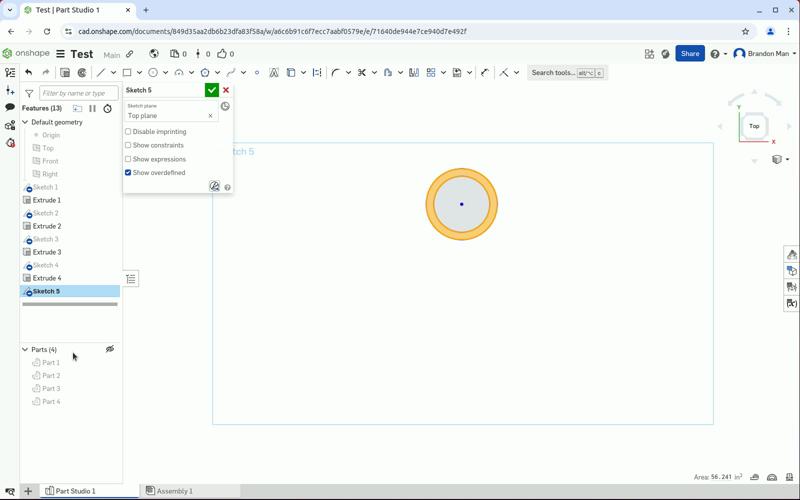
key(shift+e)
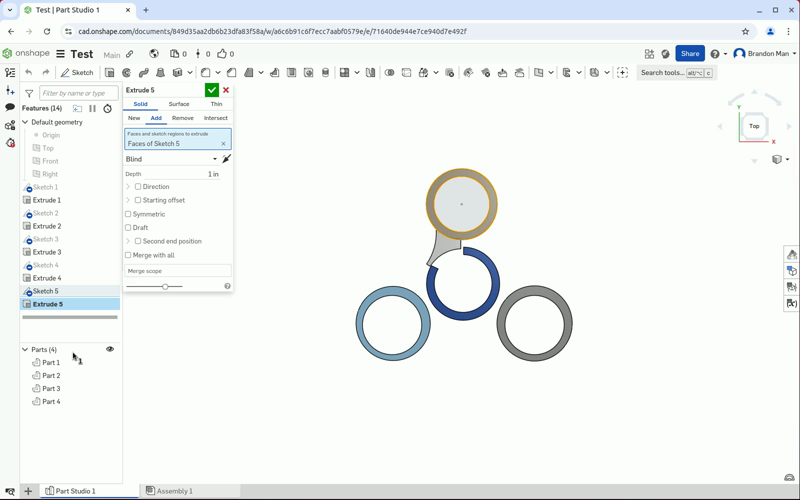
mouse_move(143, 106)
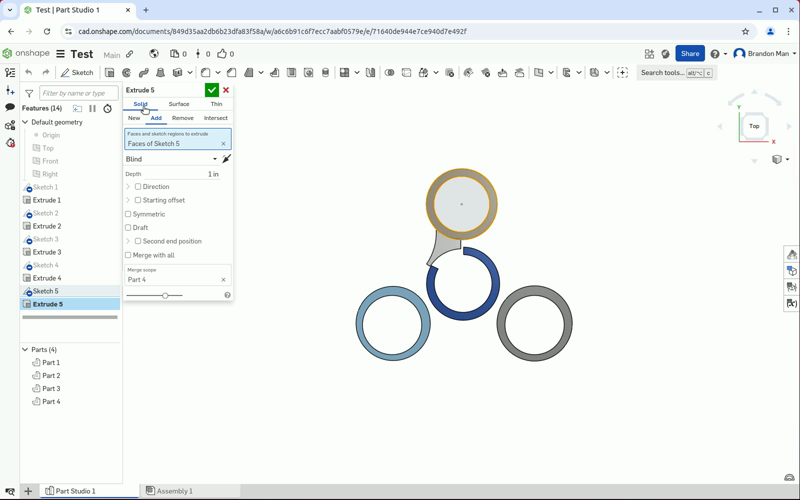
click(143, 106)
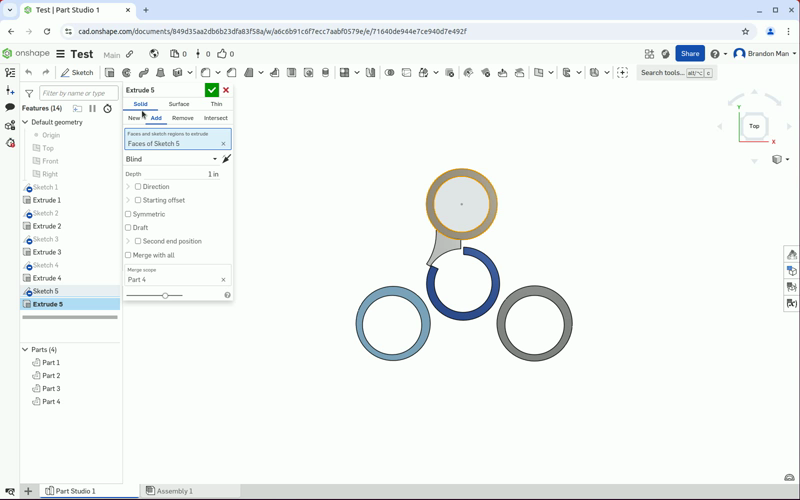
mouse_move(137, 120)
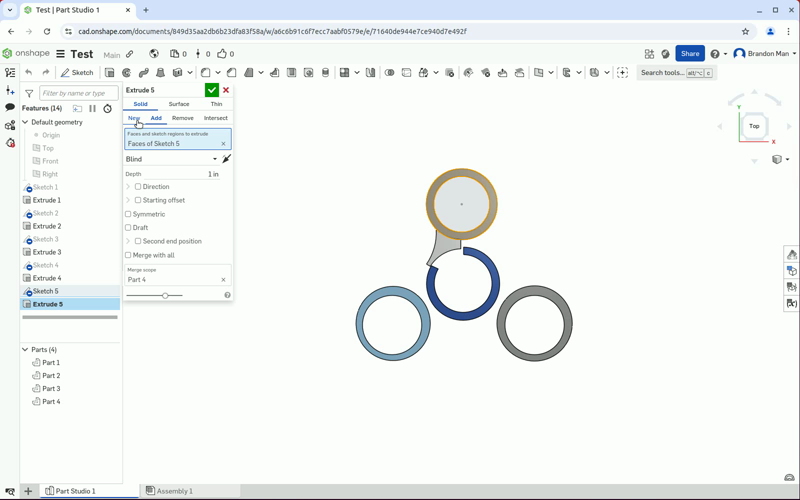
click(137, 120)
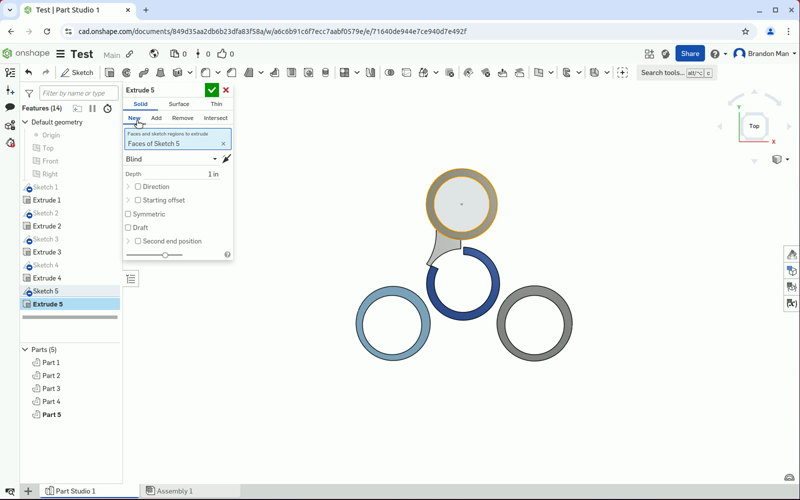
key(tab, 4)
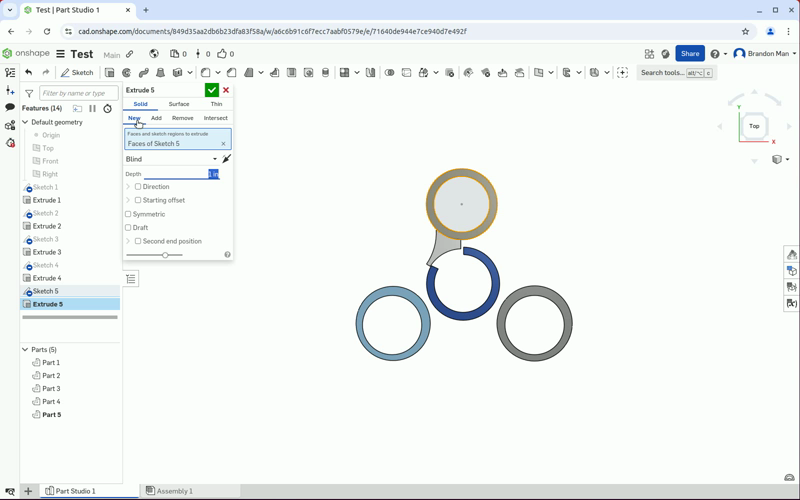
text(12.758)
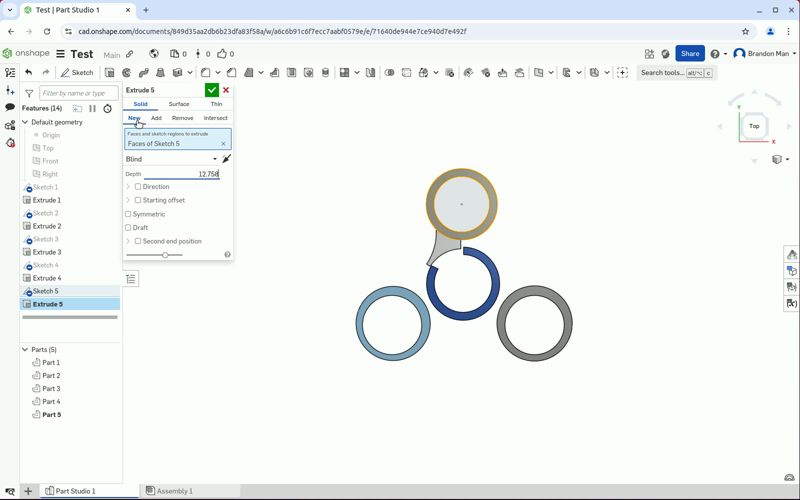
key(enter)
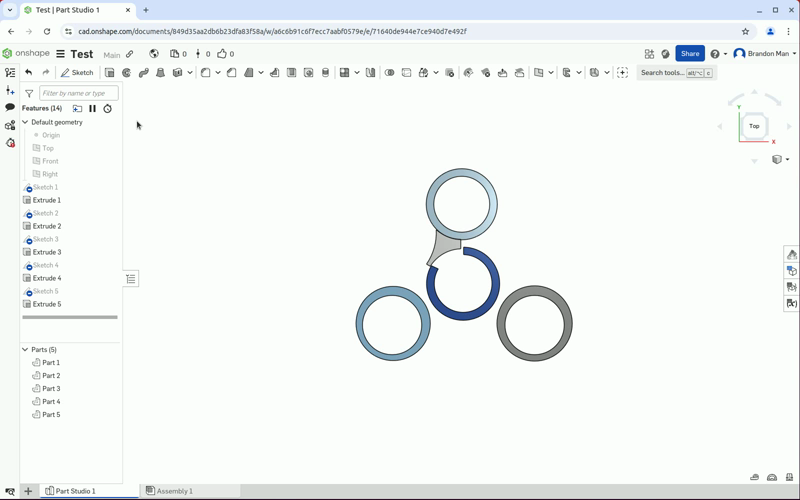
key(shift+h)
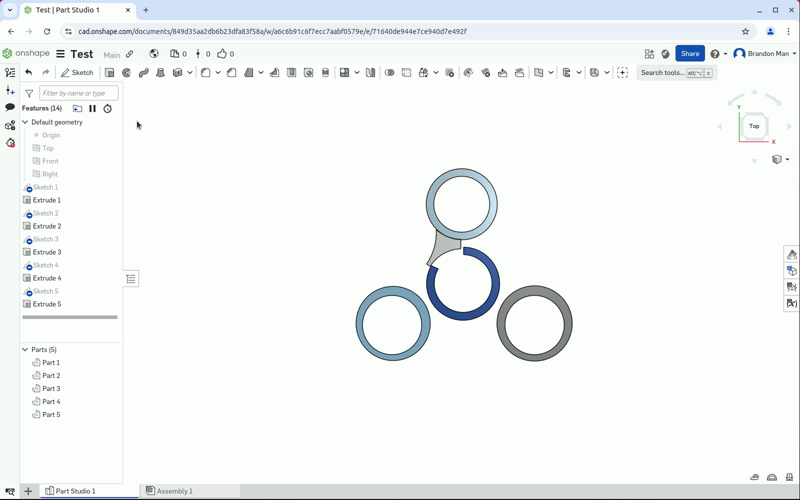
key(shift+h)
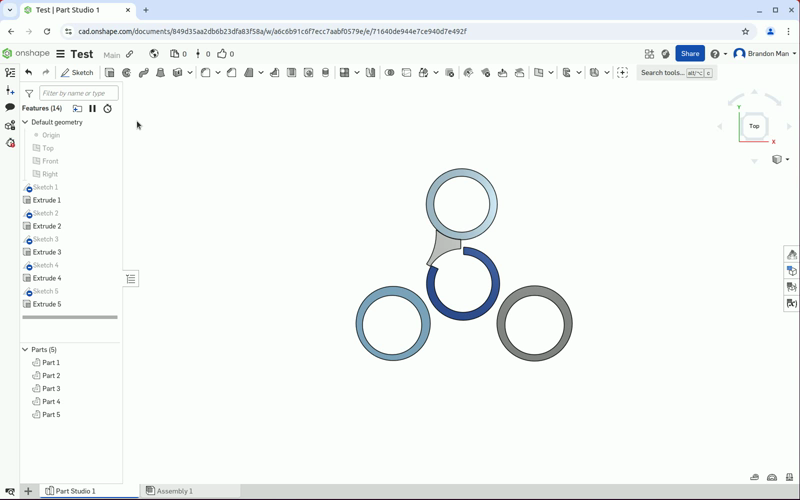
mouse_move(73, 189)
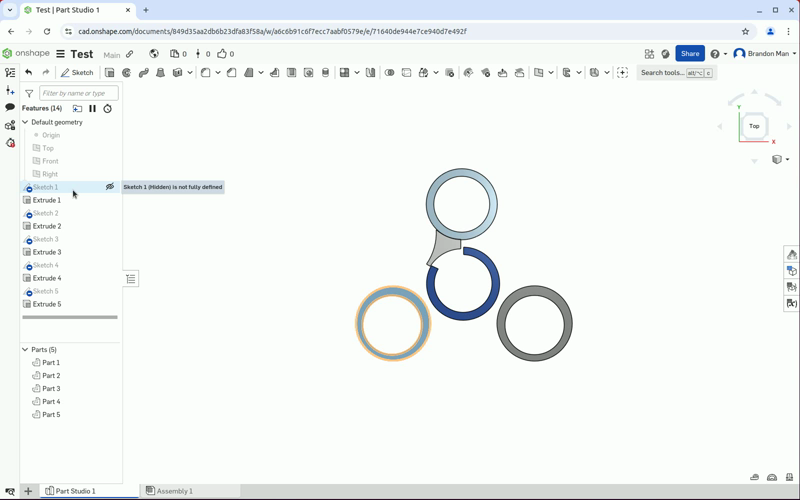
click(73, 189)
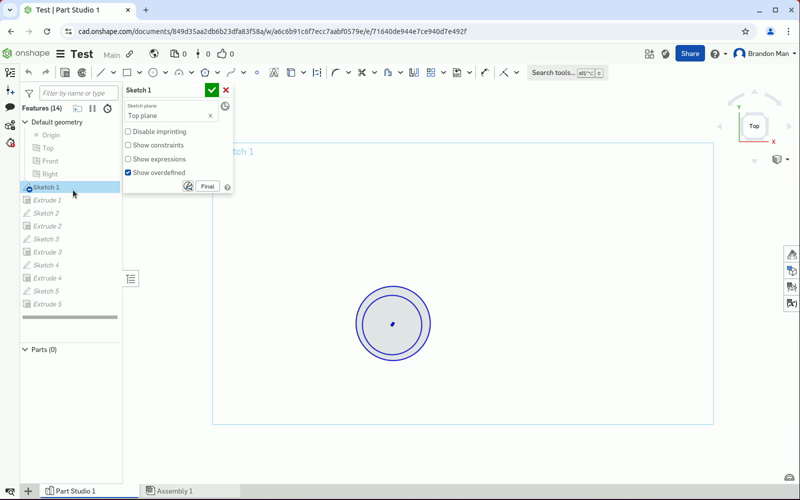
mouse_move(229, 92)
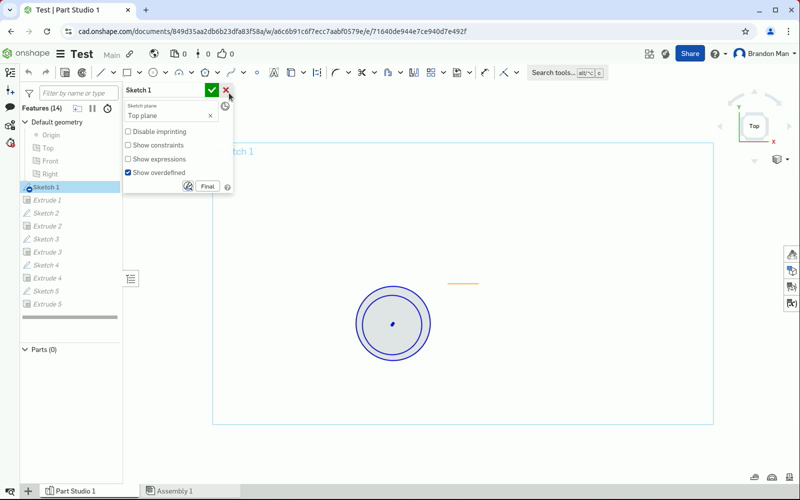
click(229, 92)
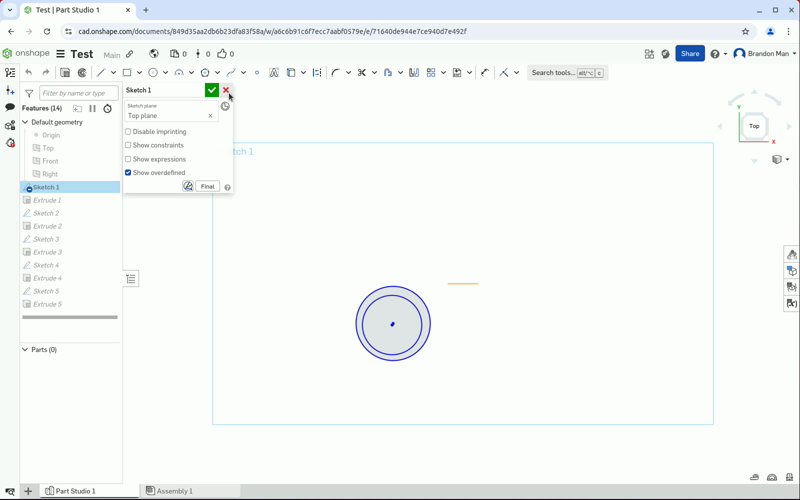
key(shift+s)
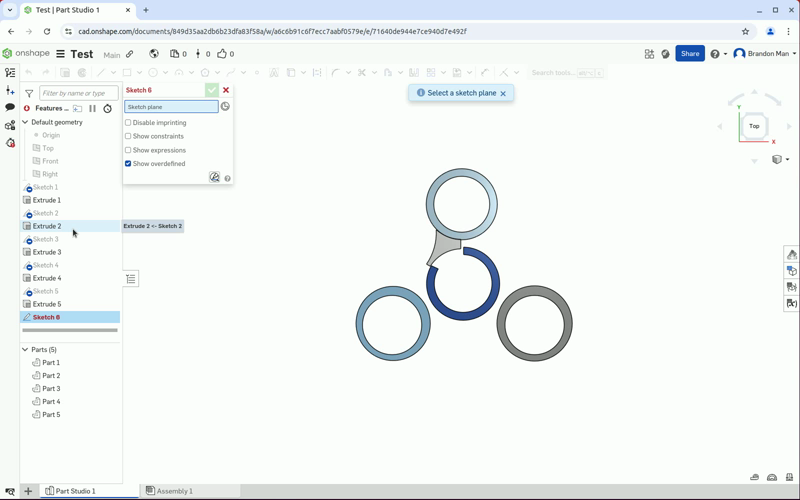
scroll(3)
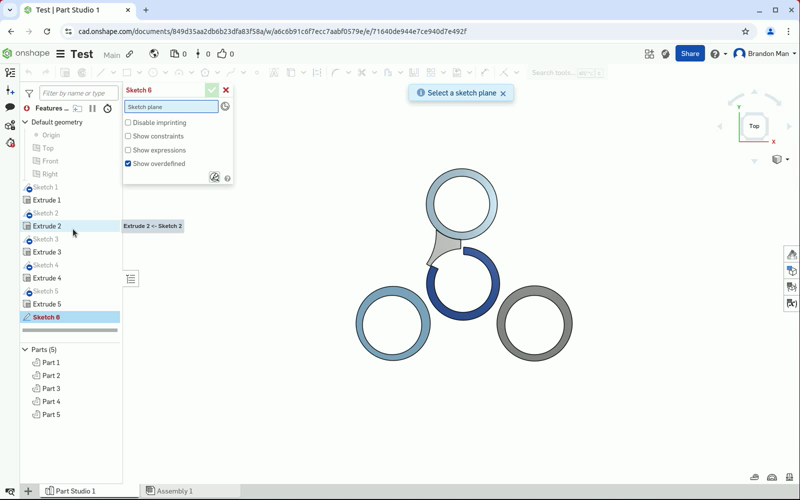
mouse_move(73, 150)
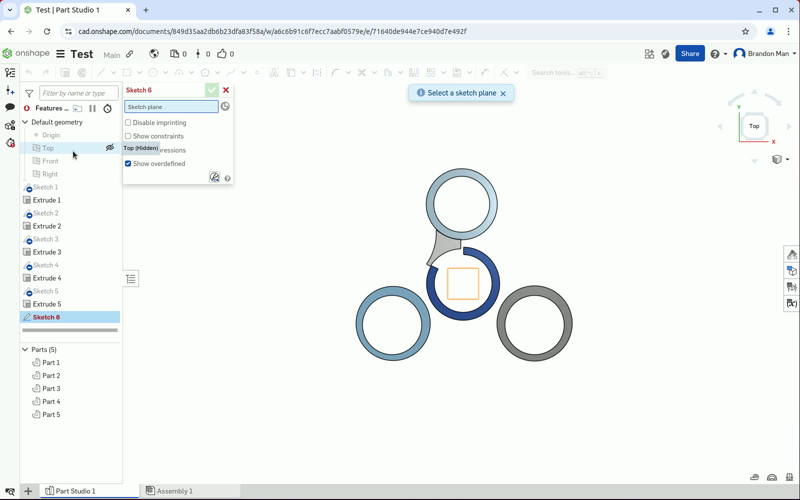
click(73, 150)
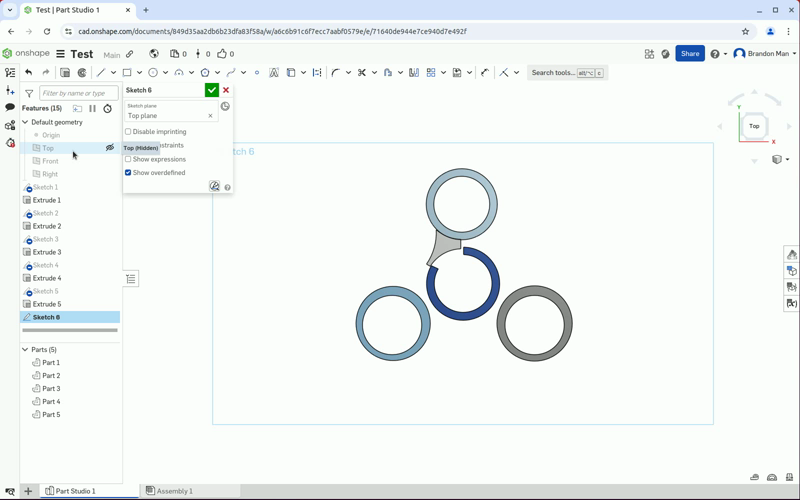
mouse_move(73, 352)
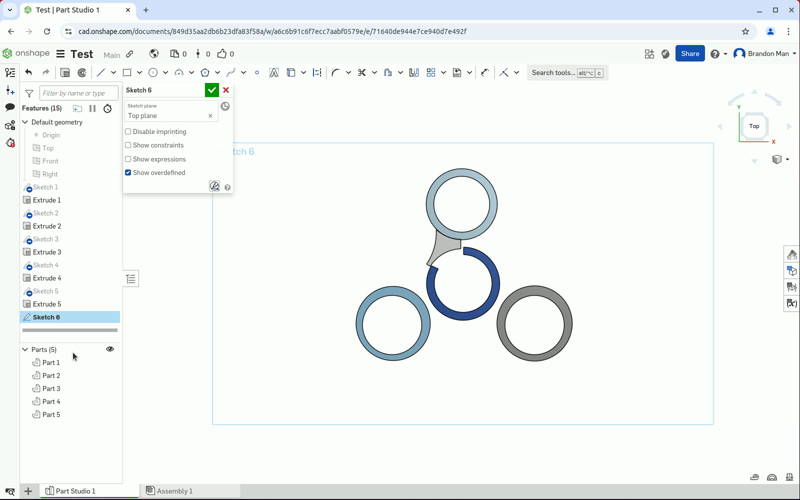
key(y)
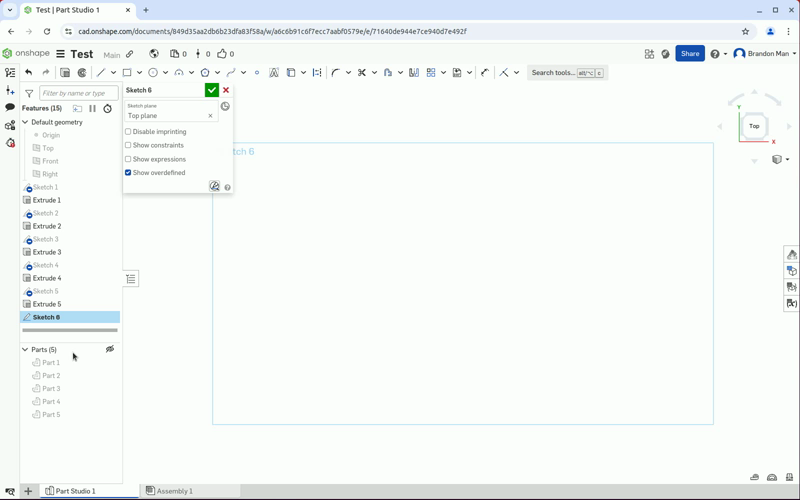
key(l)
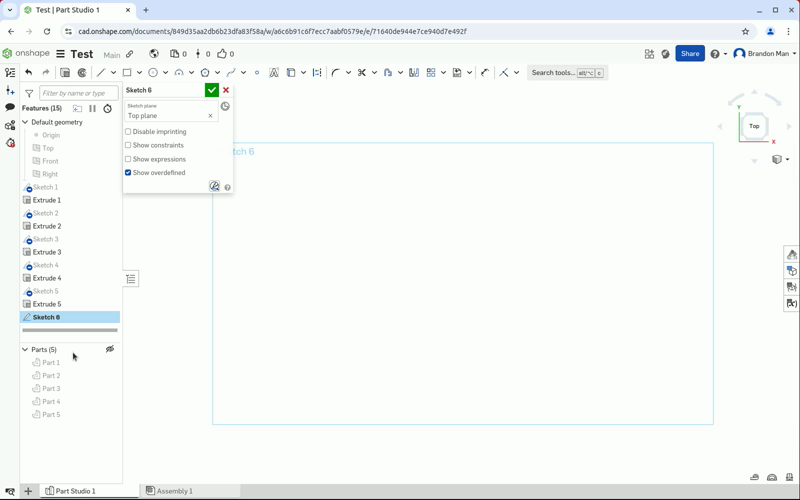
key_down(shift)
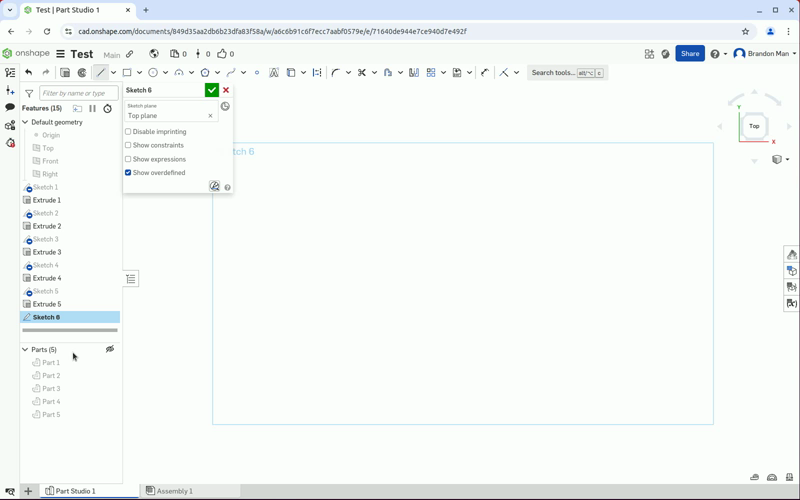
mouse_move(431, 265)
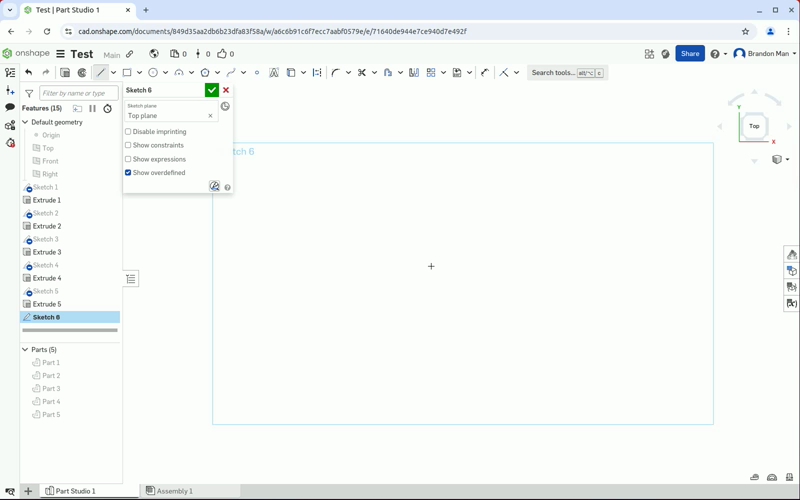
click(431, 265)
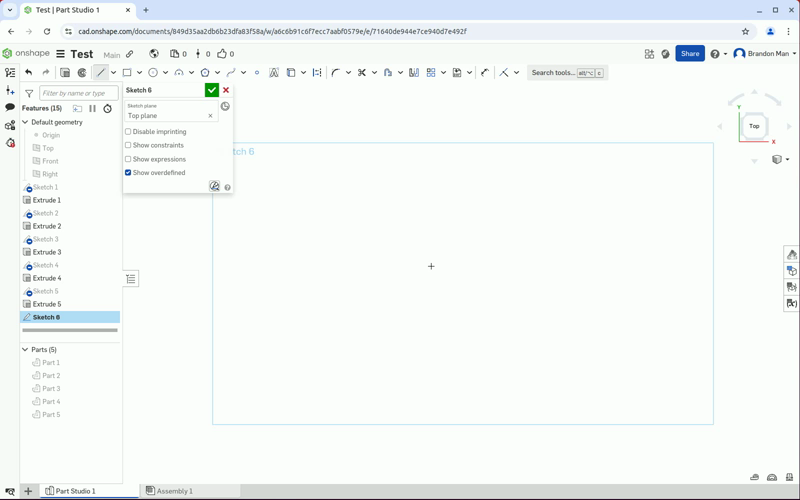
key_up(shift)
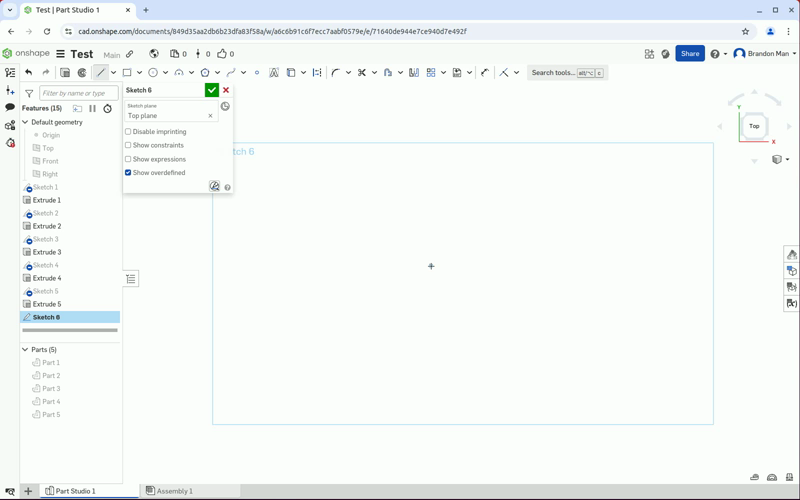
key_down(shift)
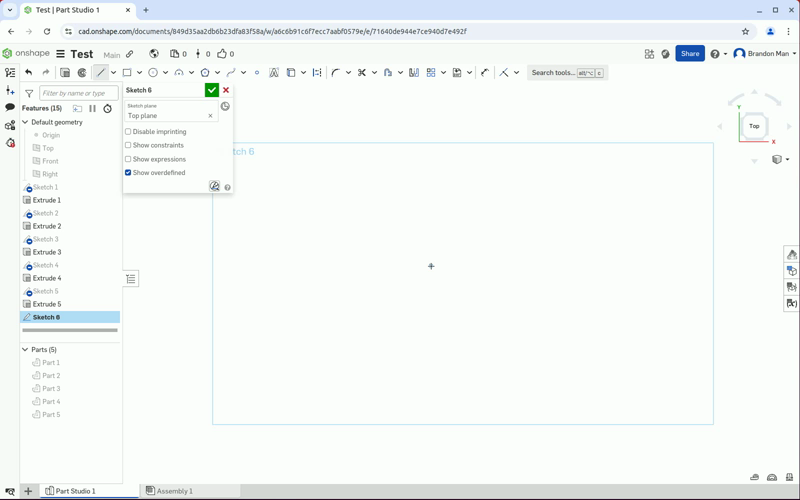
mouse_move(461, 265)
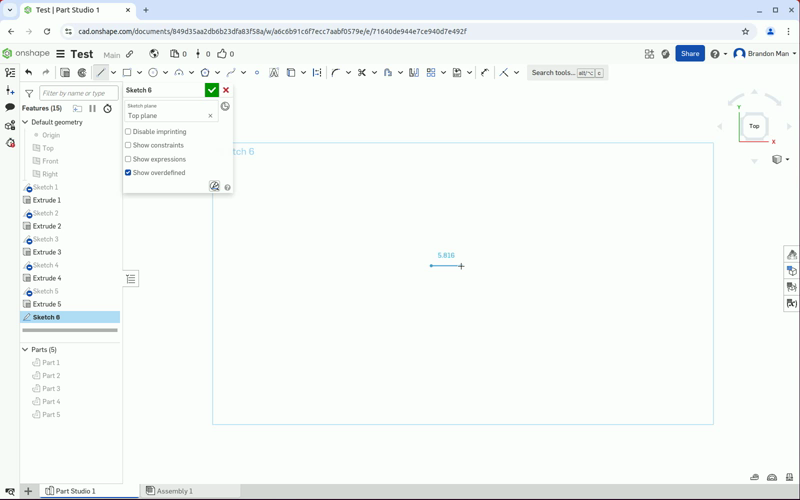
mouse_move(437, 268)
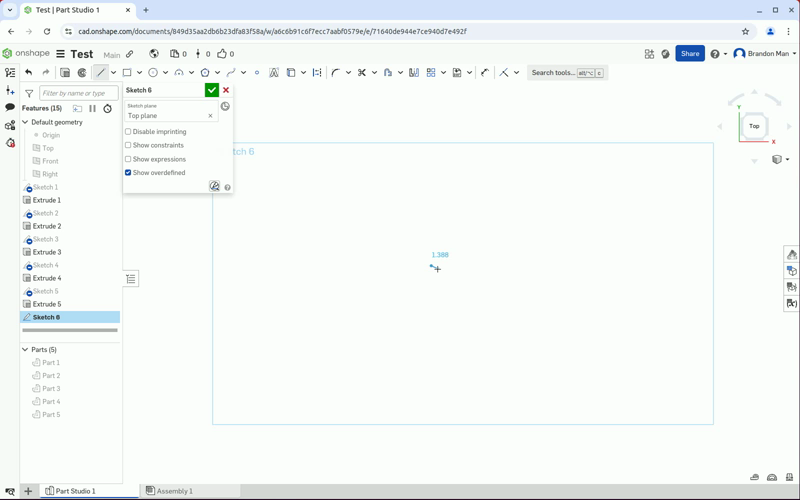
scroll(6)
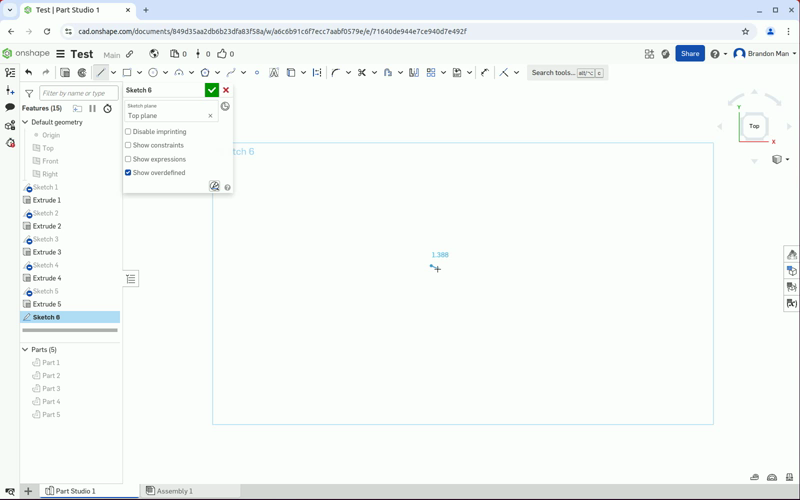
scroll(6)
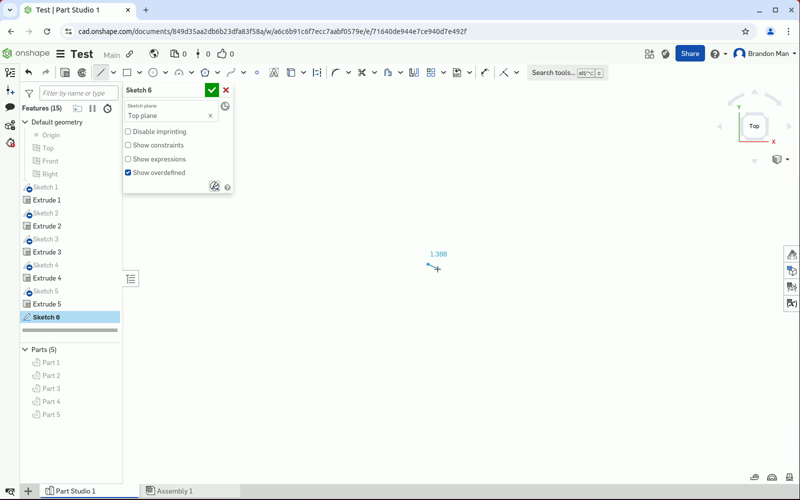
scroll(6)
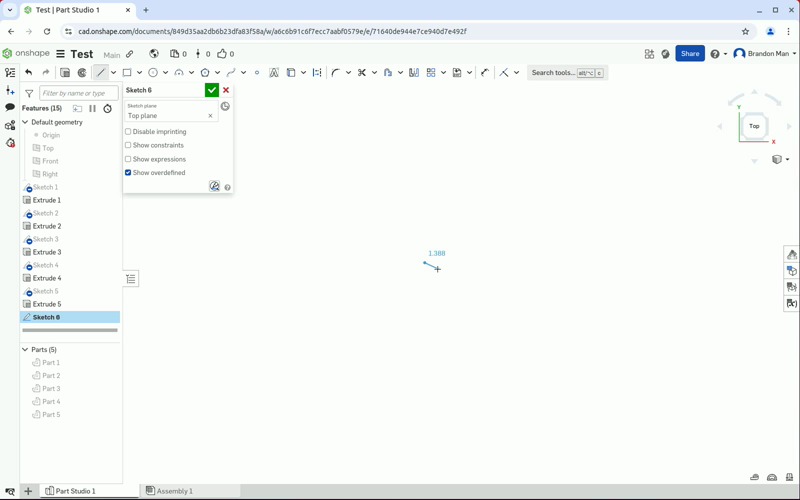
scroll(6)
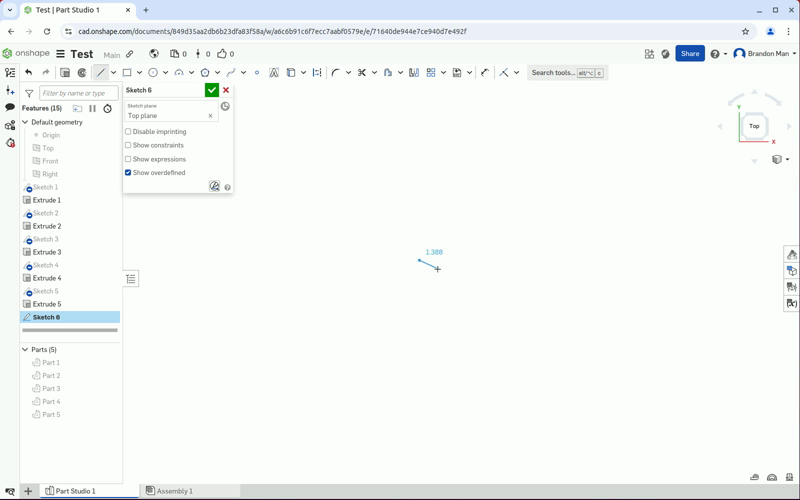
scroll(6)
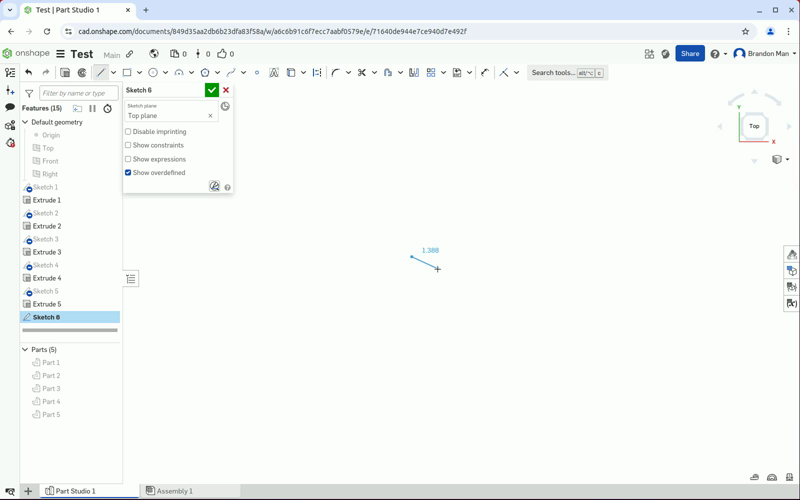
scroll(6)
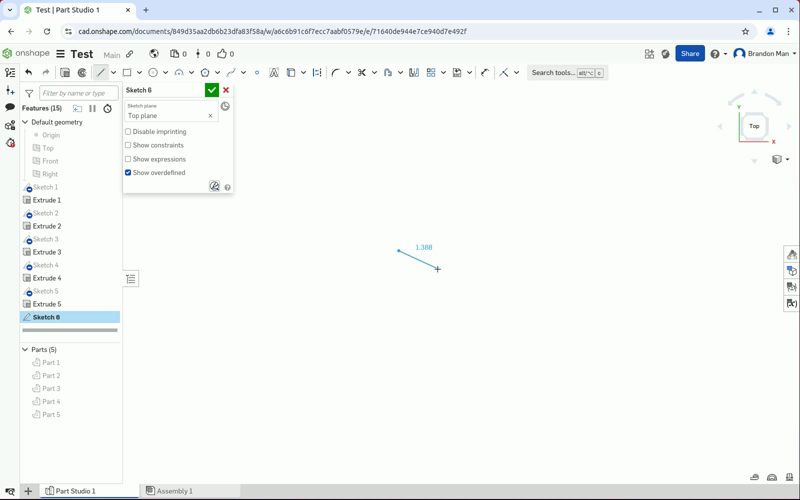
scroll(6)
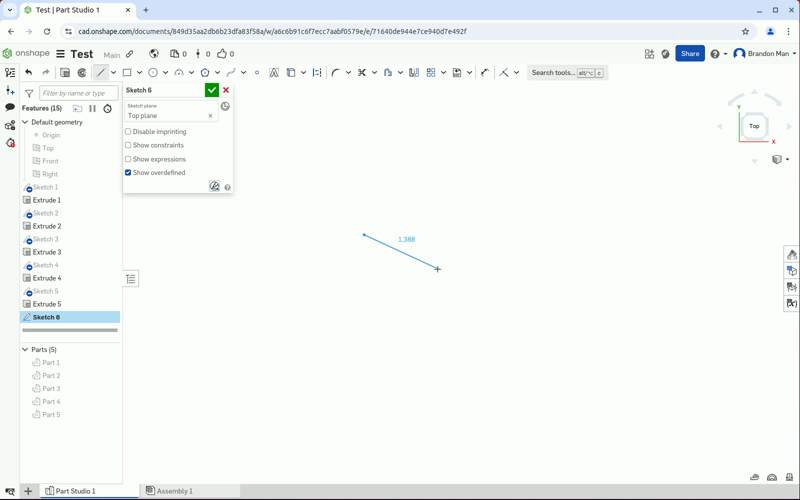
click(437, 268)
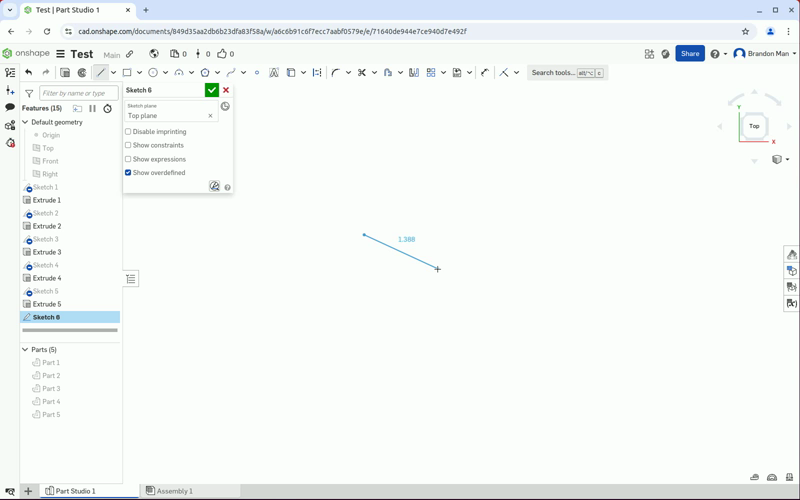
scroll(-6)
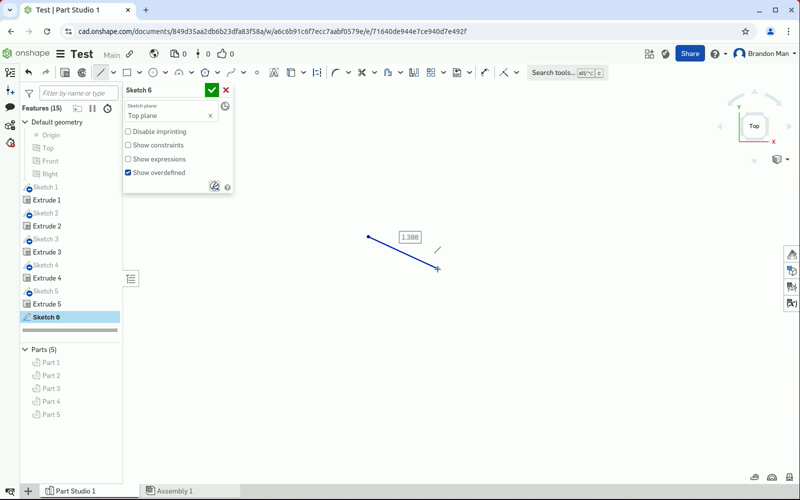
scroll(-6)
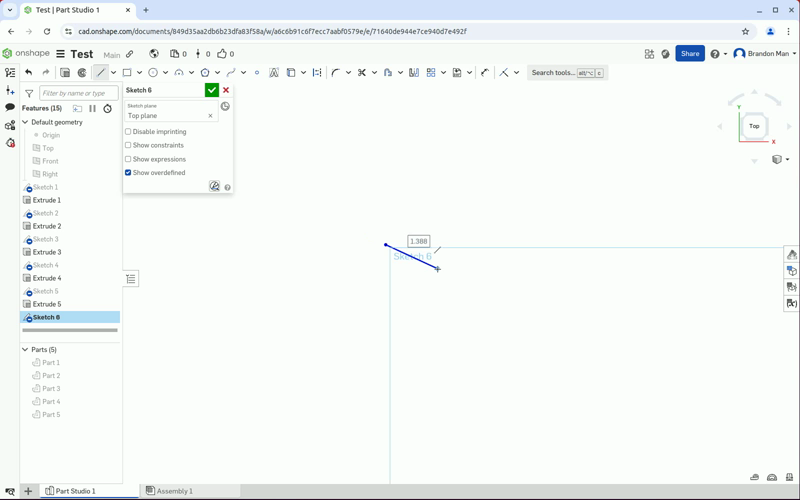
scroll(-6)
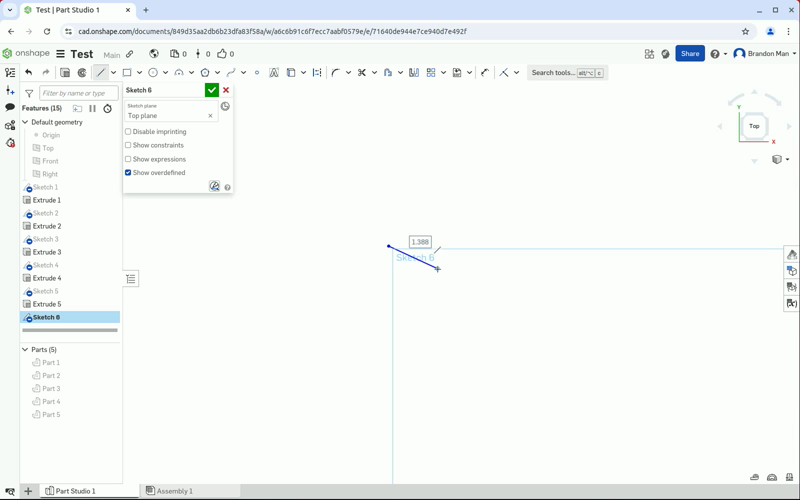
scroll(-6)
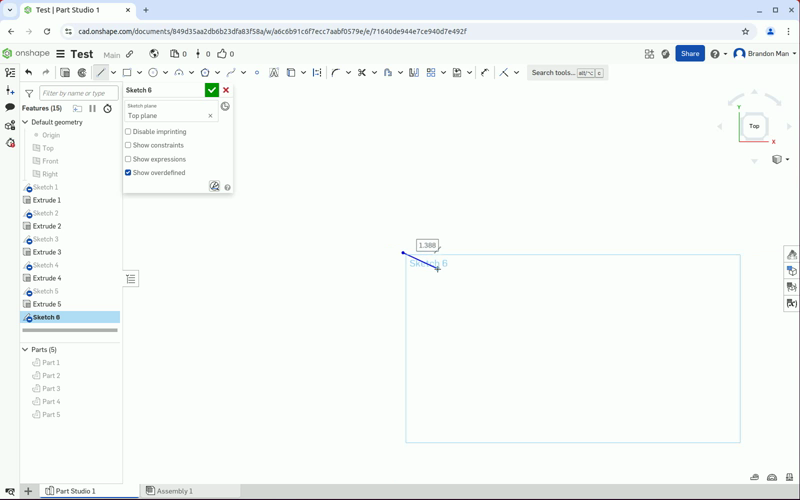
scroll(-6)
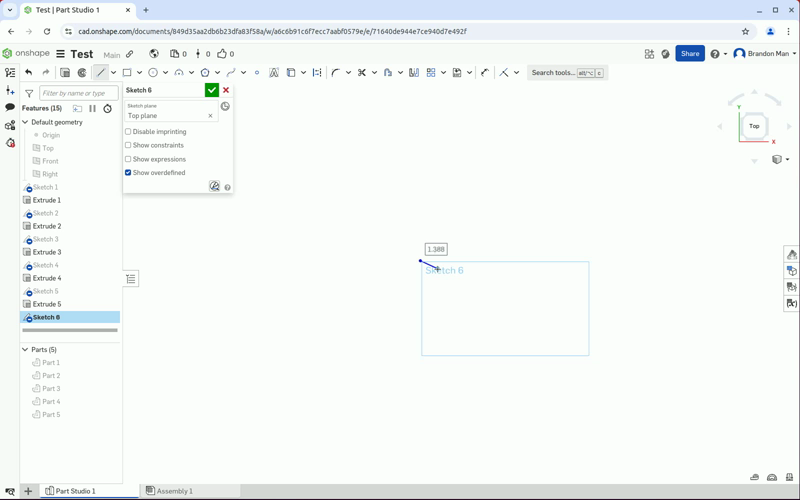
scroll(-6)
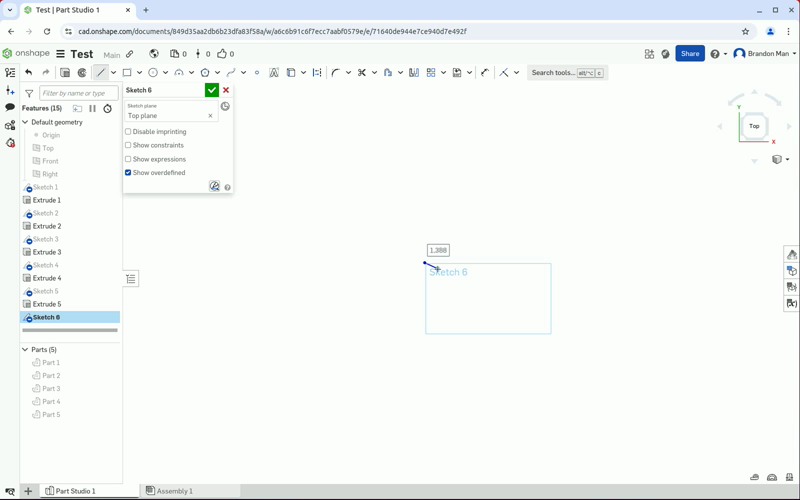
scroll(-6)
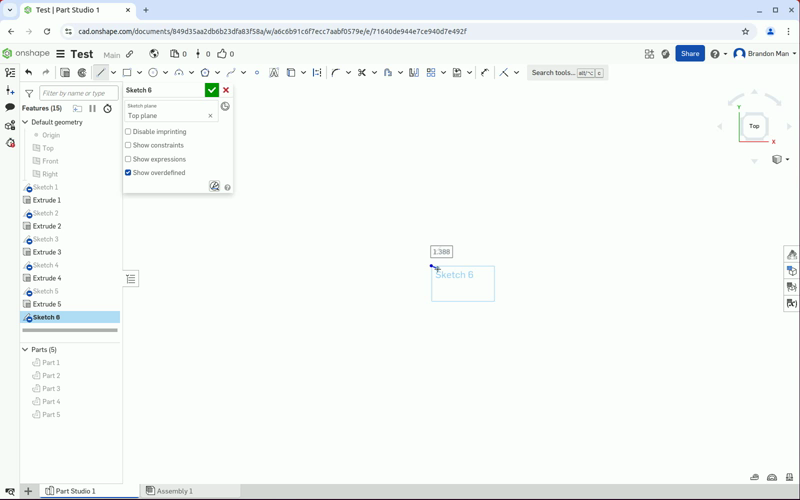
key_up(shift)
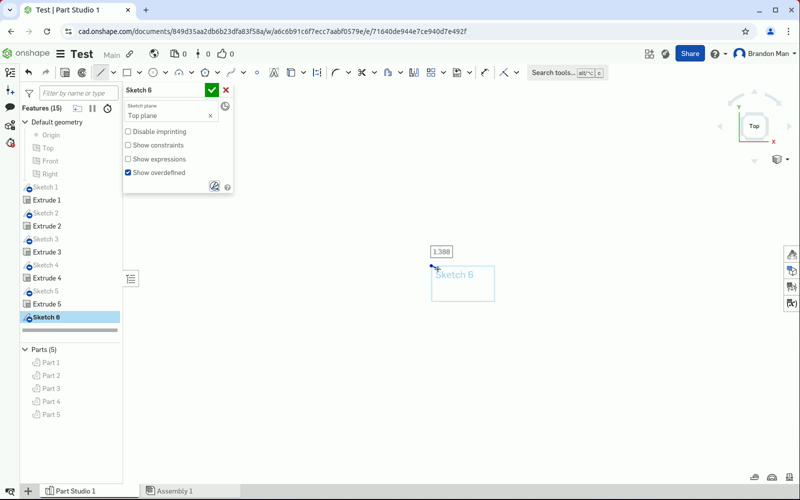
key(esc)
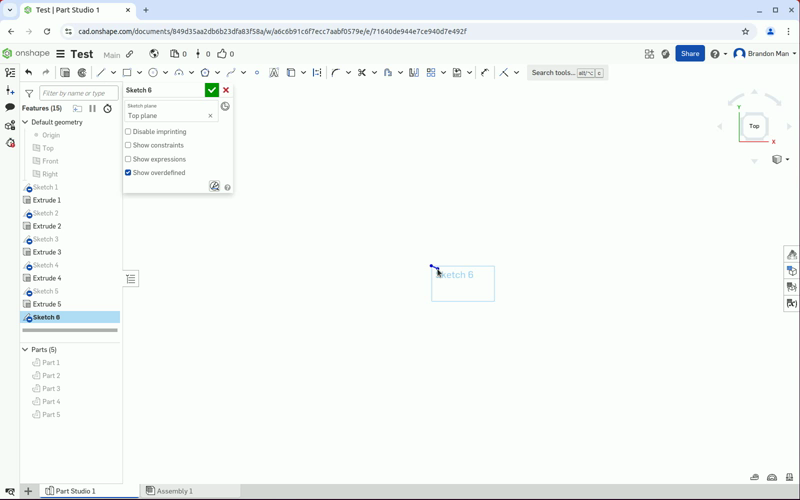
key(a)
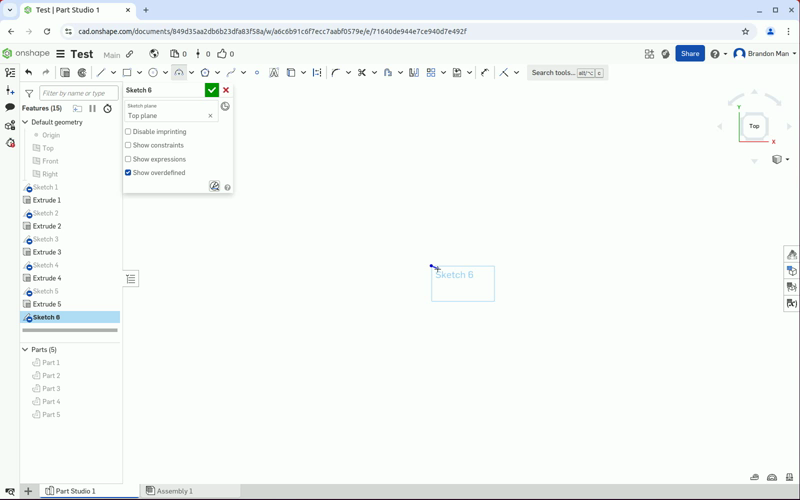
mouse_move(437, 268)
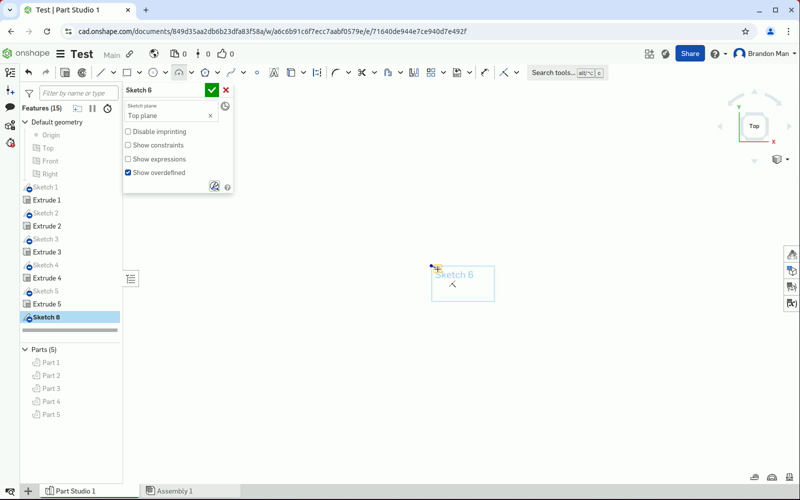
click(437, 268)
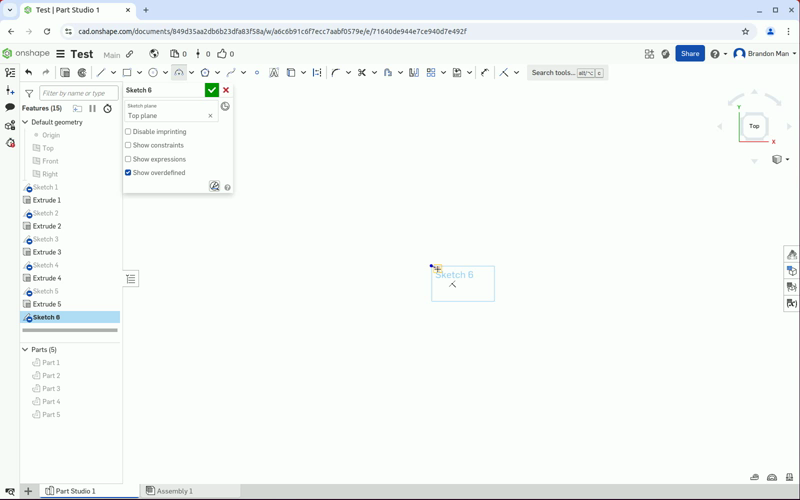
key_down(shift)
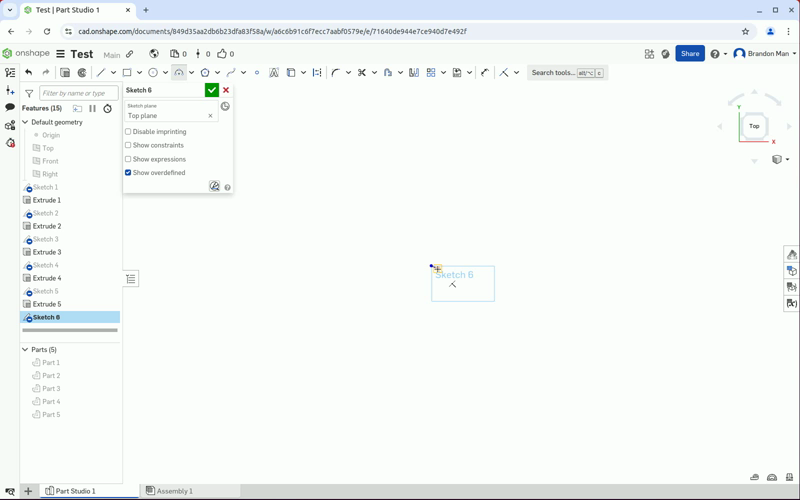
mouse_move(461, 255)
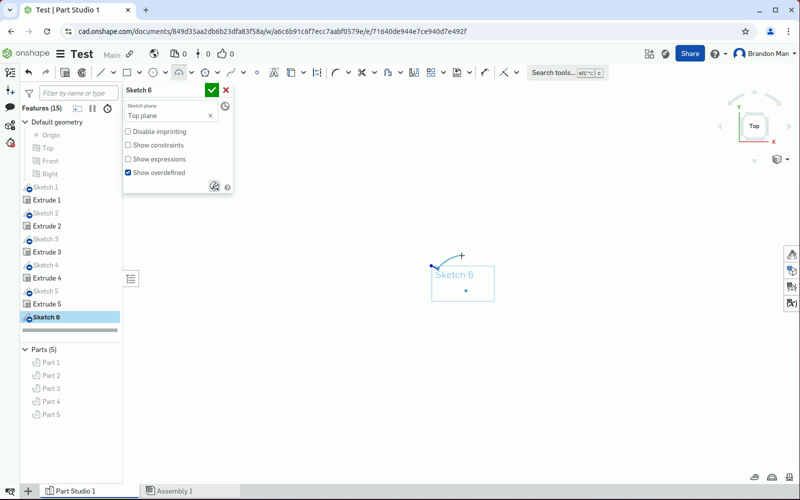
click(461, 255)
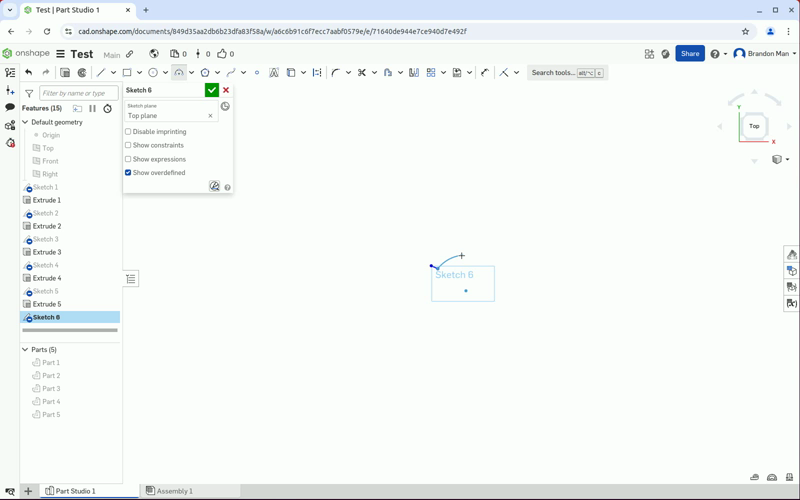
mouse_move(447, 258)
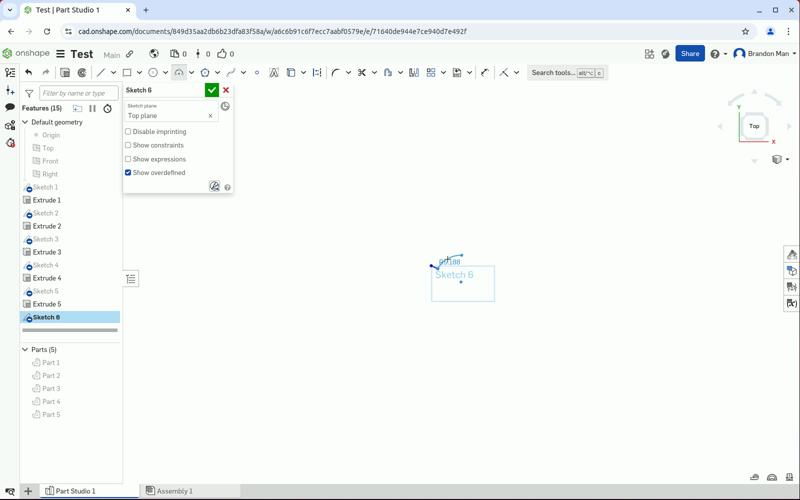
click(447, 258)
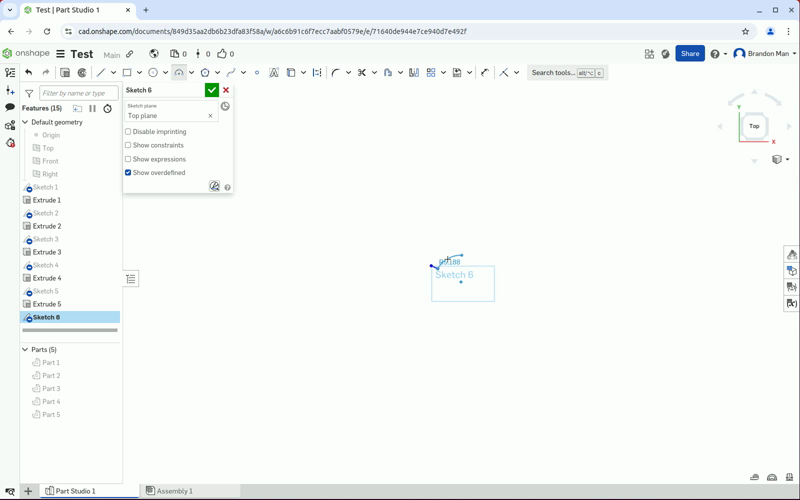
key_up(shift)
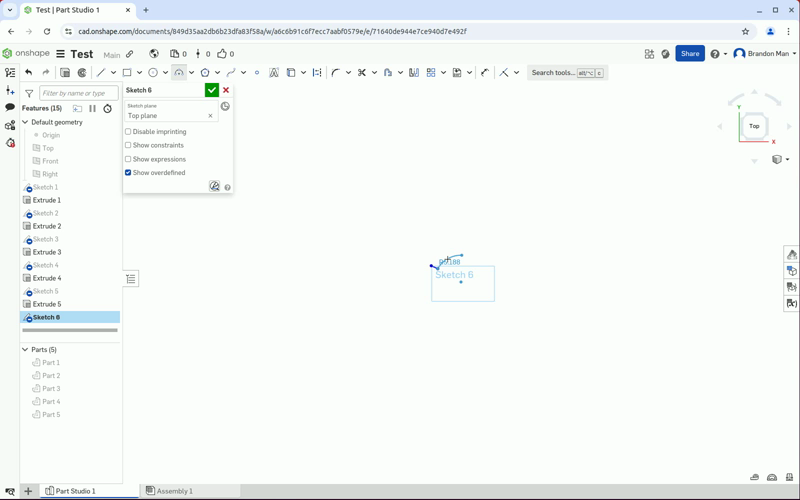
key(esc)
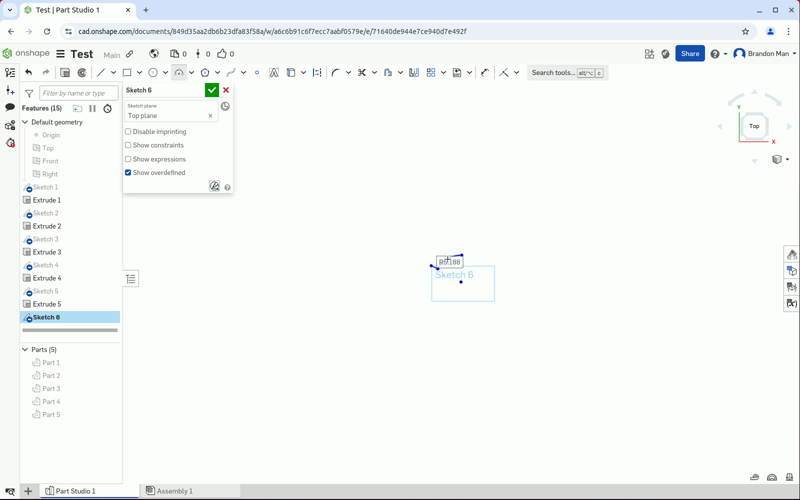
key(l)
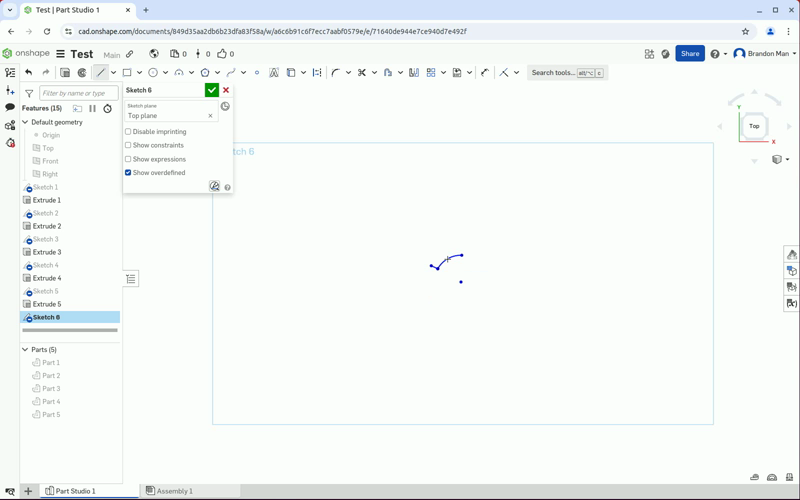
mouse_move(461, 255)
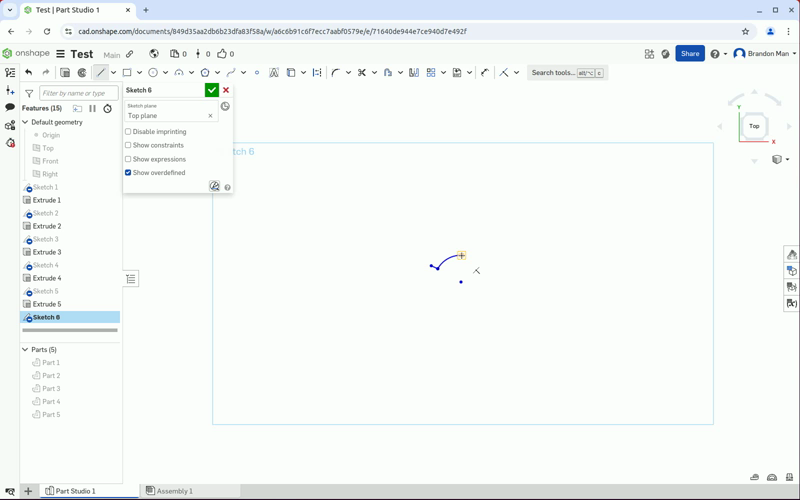
click(461, 255)
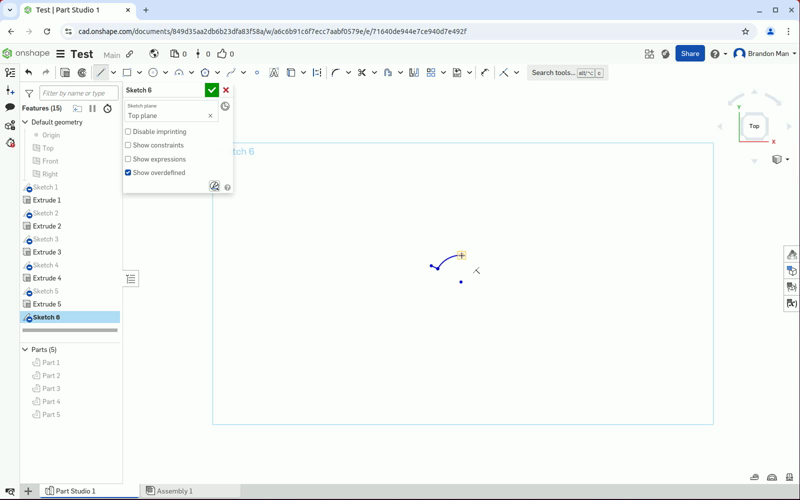
key_down(shift)
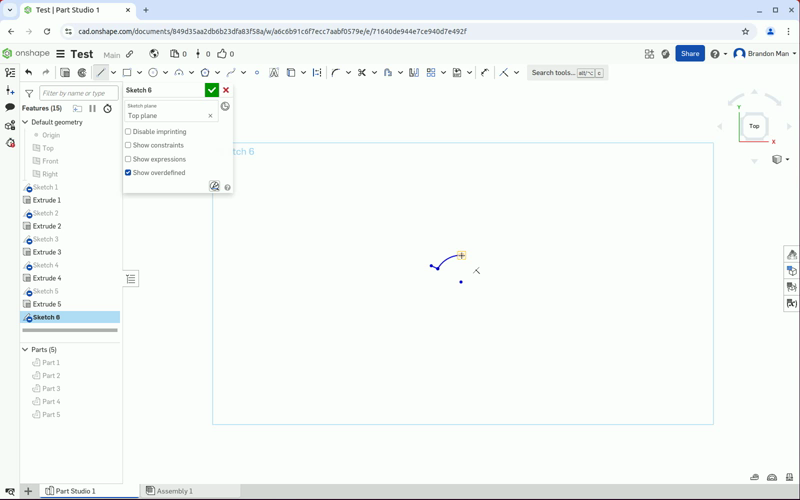
mouse_move(491, 255)
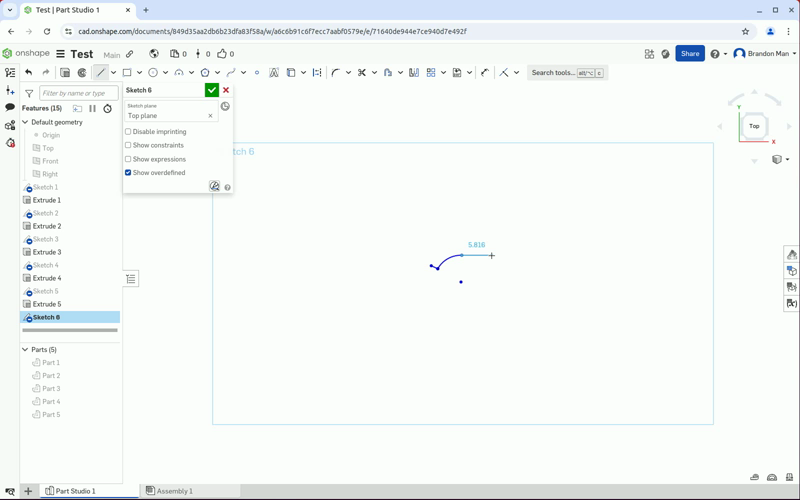
mouse_move(461, 247)
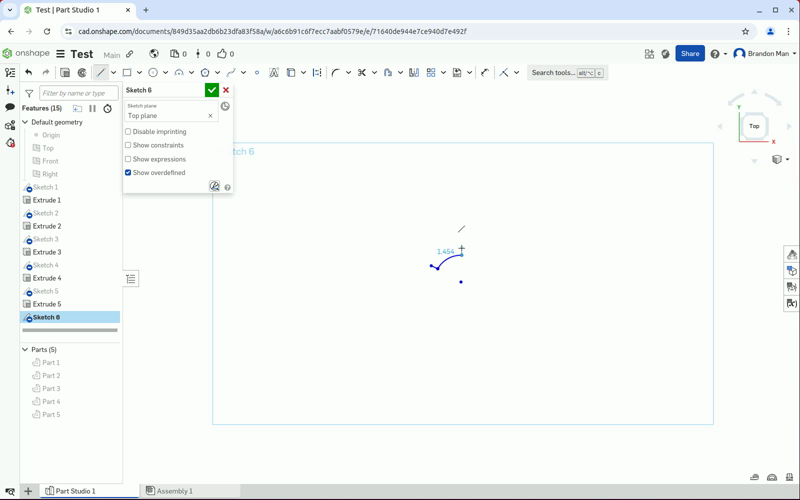
click(461, 247)
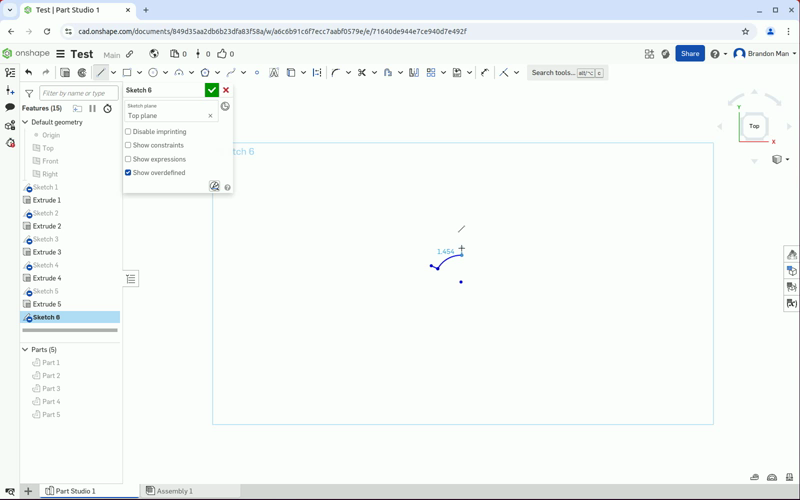
key_up(shift)
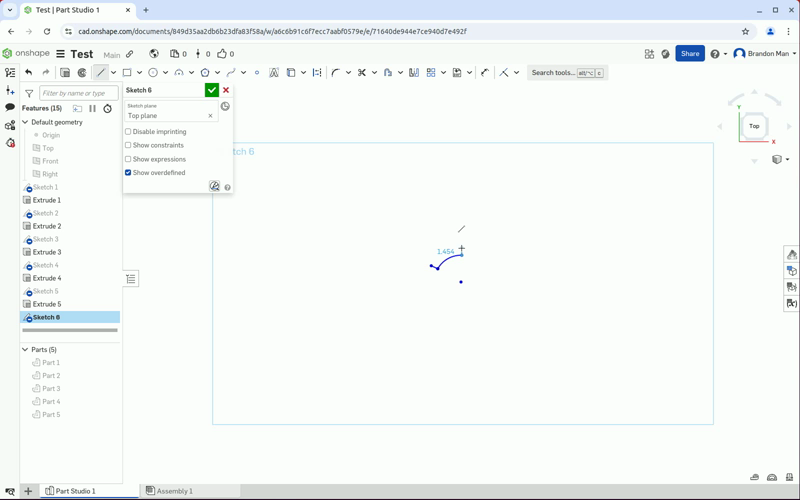
key(esc)
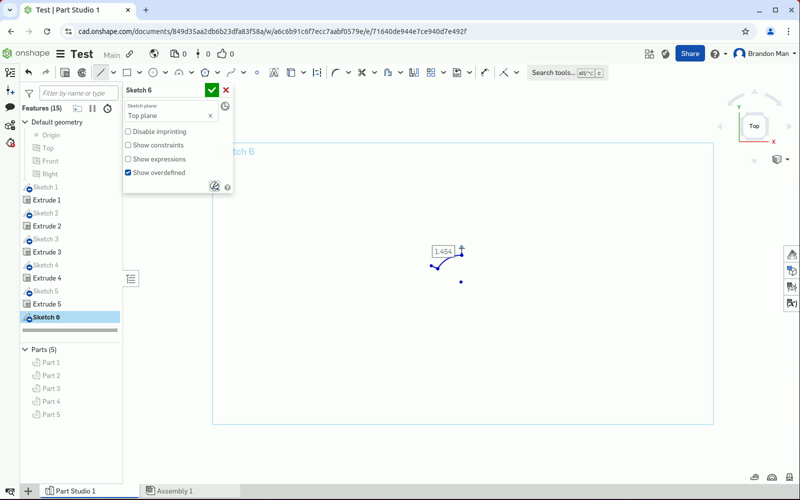
key(a)
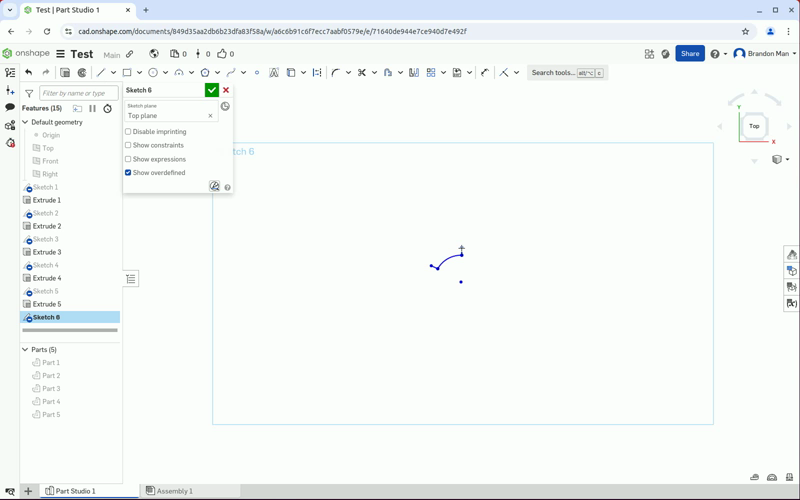
mouse_move(461, 247)
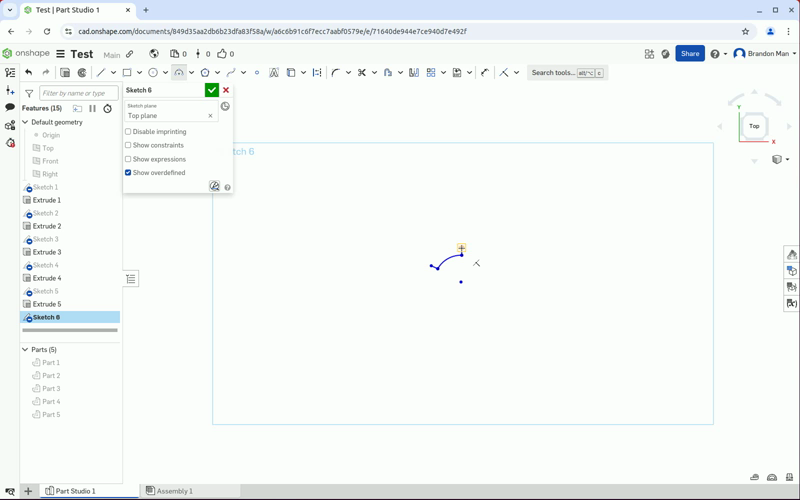
click(461, 247)
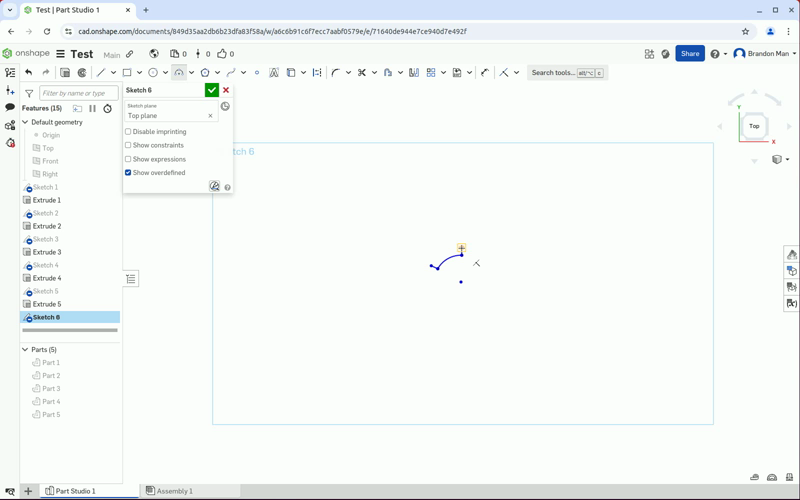
mouse_move(431, 265)
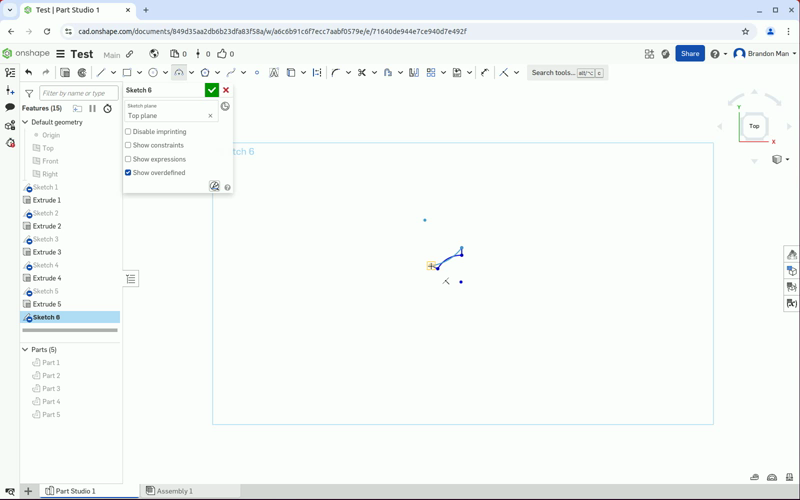
click(431, 265)
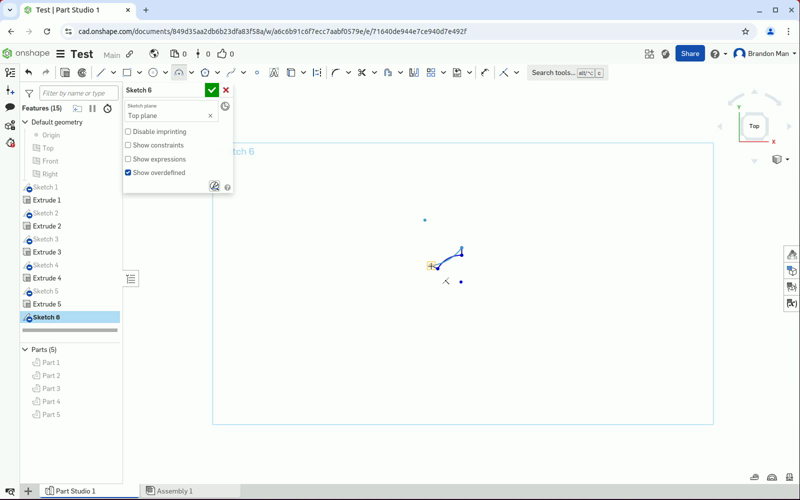
key_down(shift)
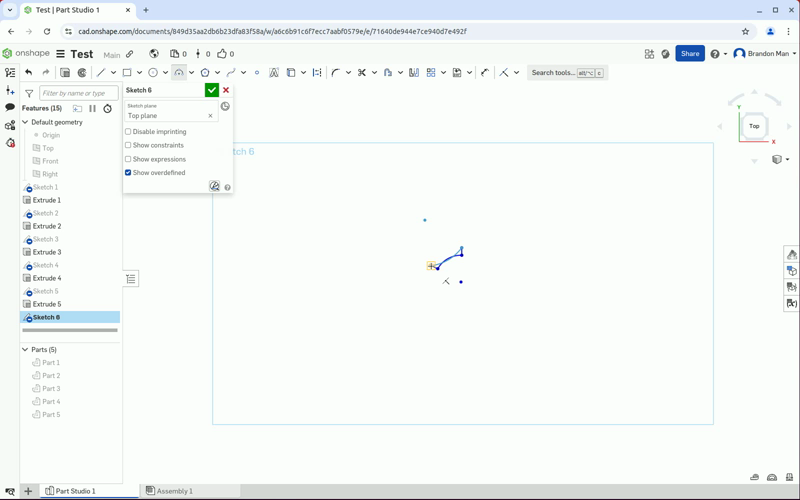
mouse_move(444, 252)
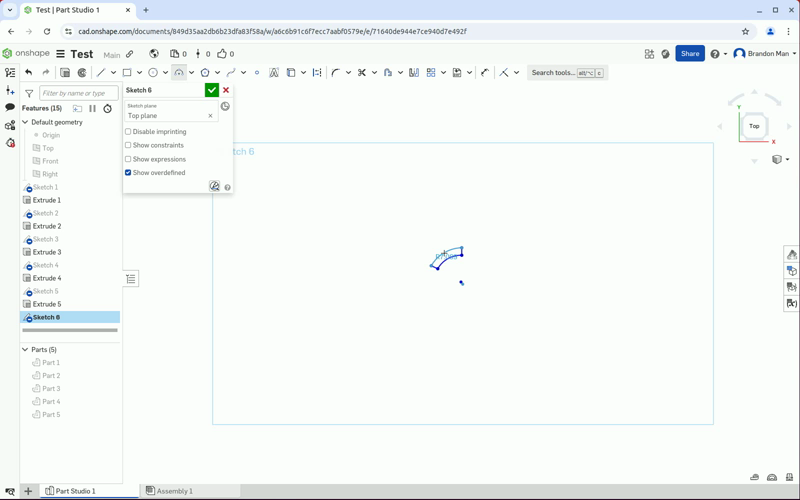
click(444, 252)
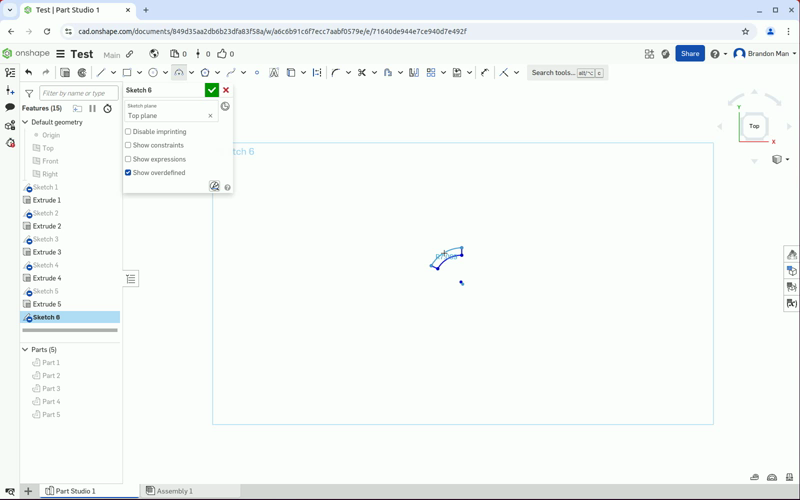
key_up(shift)
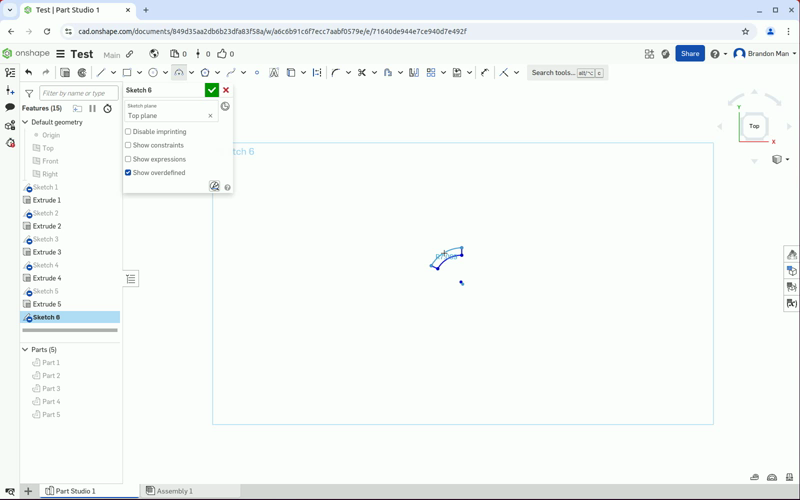
key(esc)
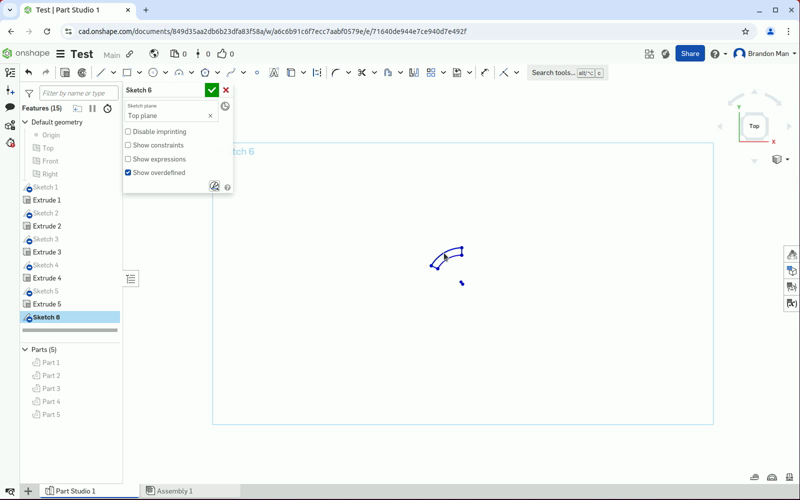
mouse_move(458, 253)
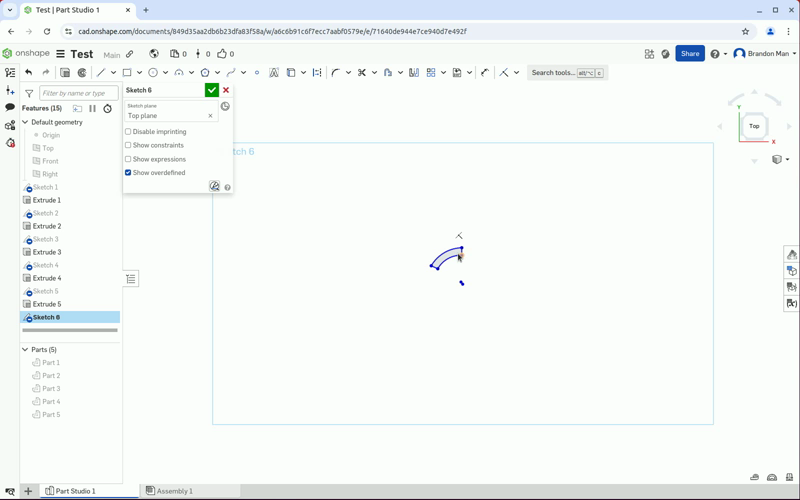
scroll(6)
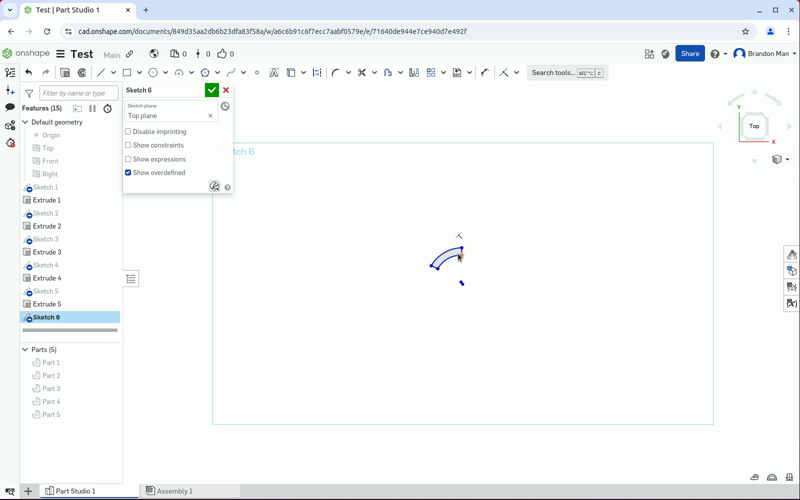
scroll(6)
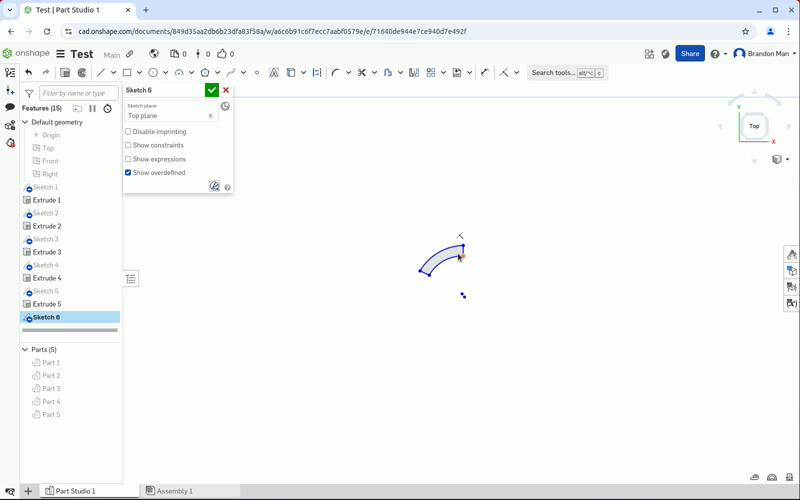
scroll(6)
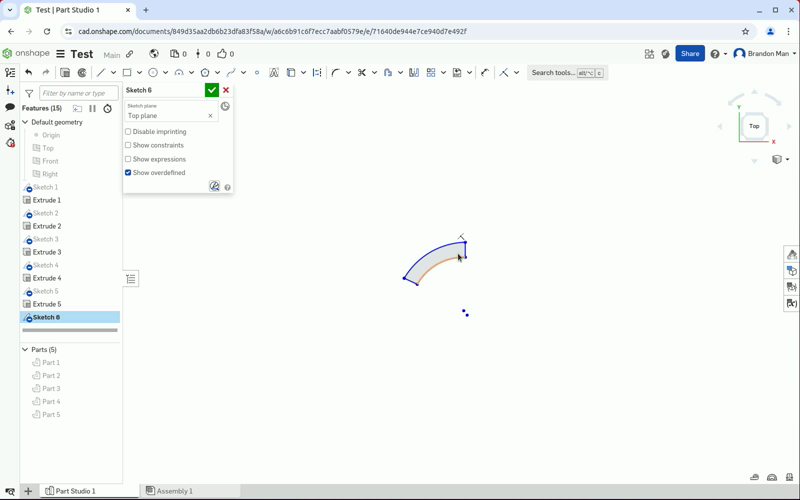
scroll(6)
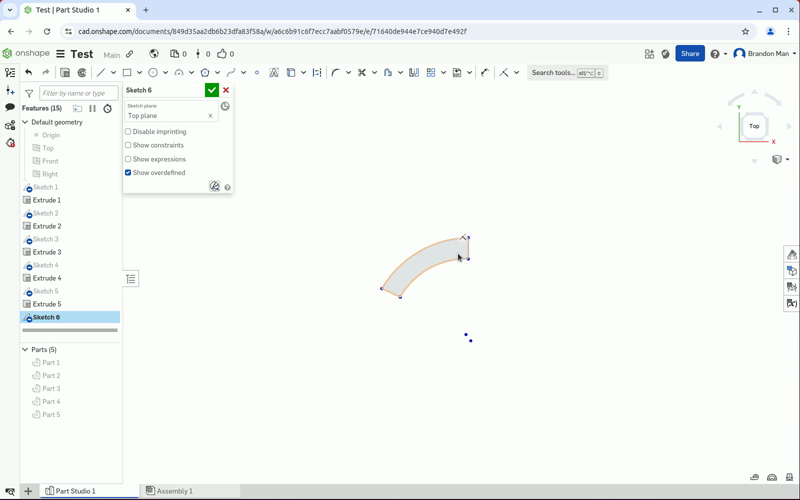
scroll(6)
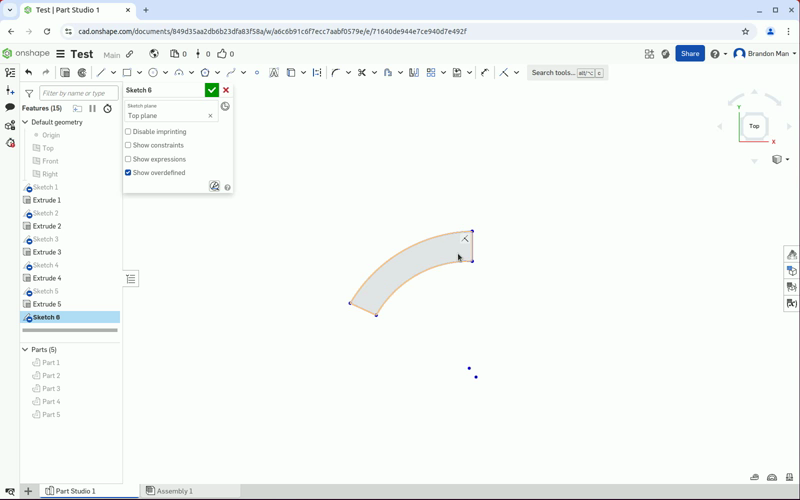
scroll(6)
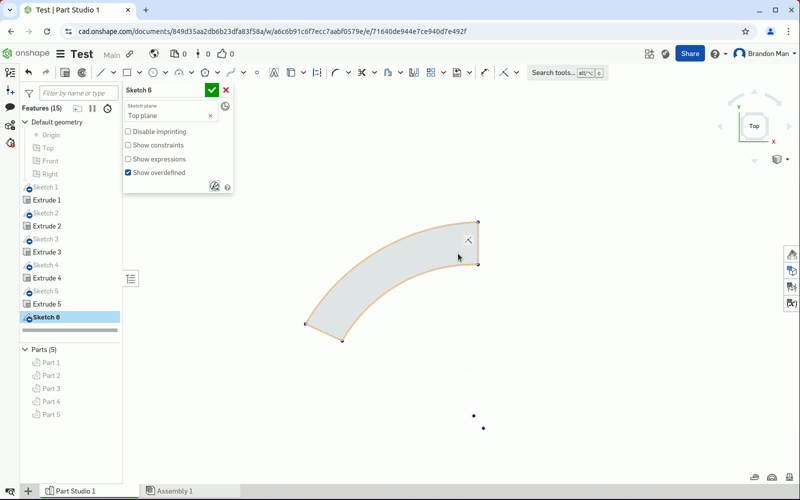
scroll(6)
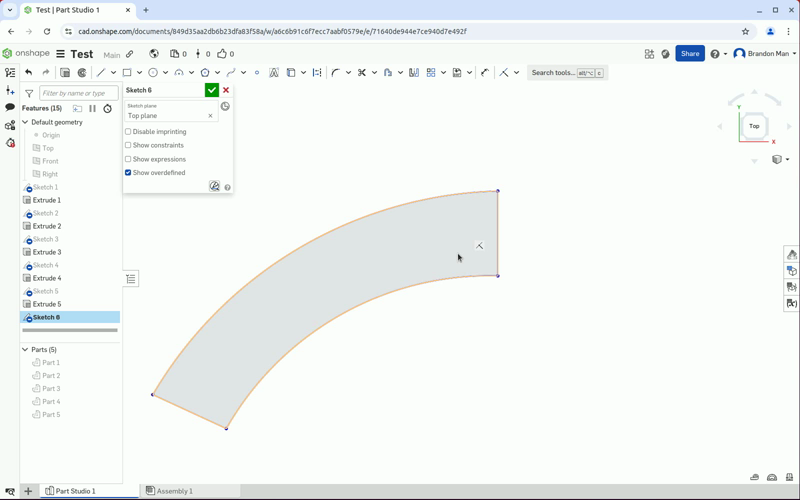
click(458, 253)
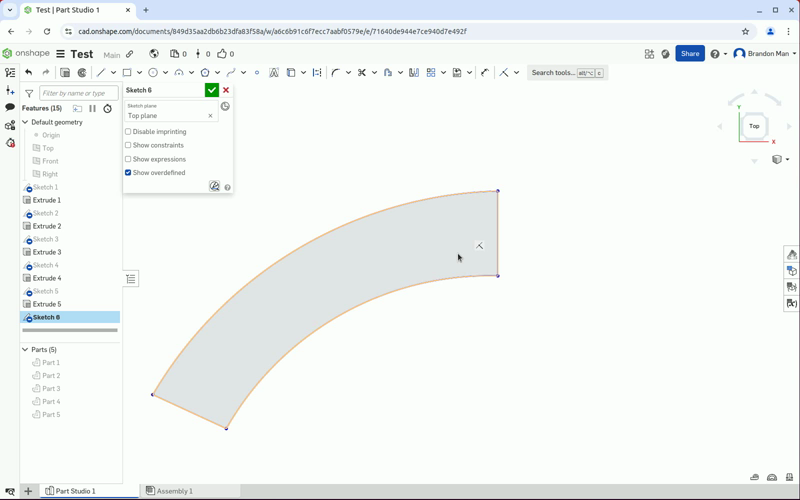
scroll(-6)
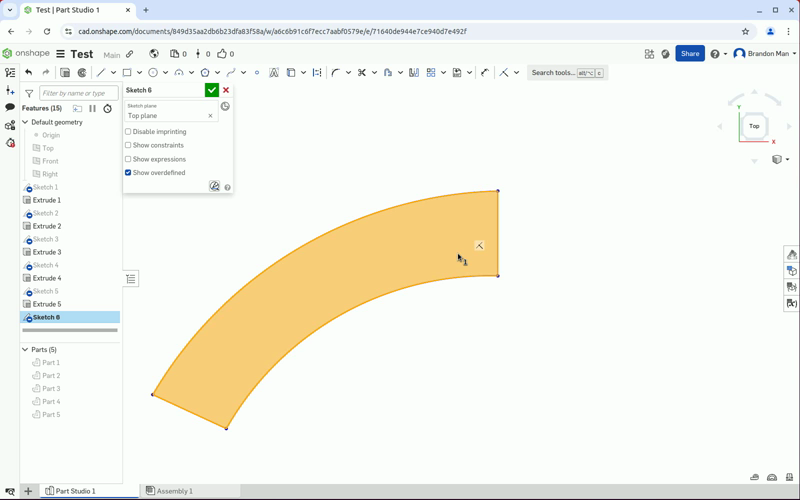
scroll(-6)
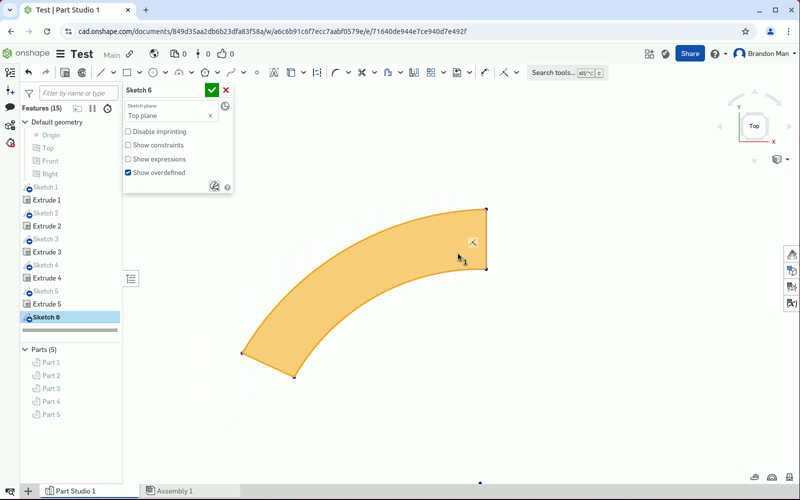
scroll(-6)
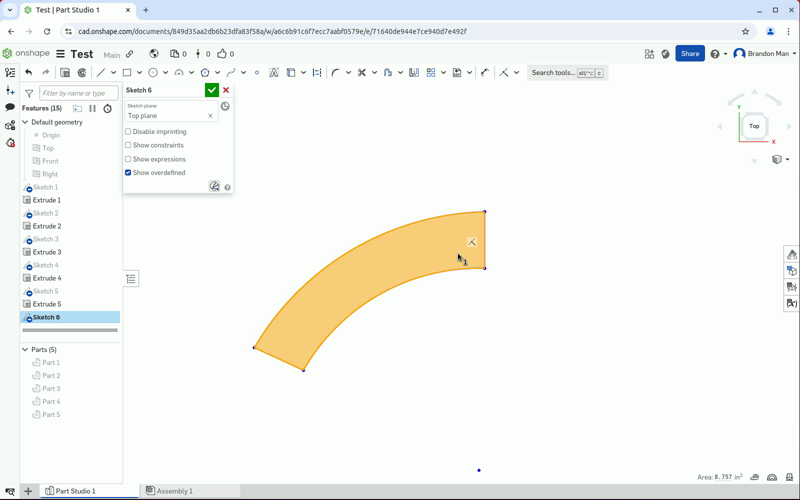
scroll(-6)
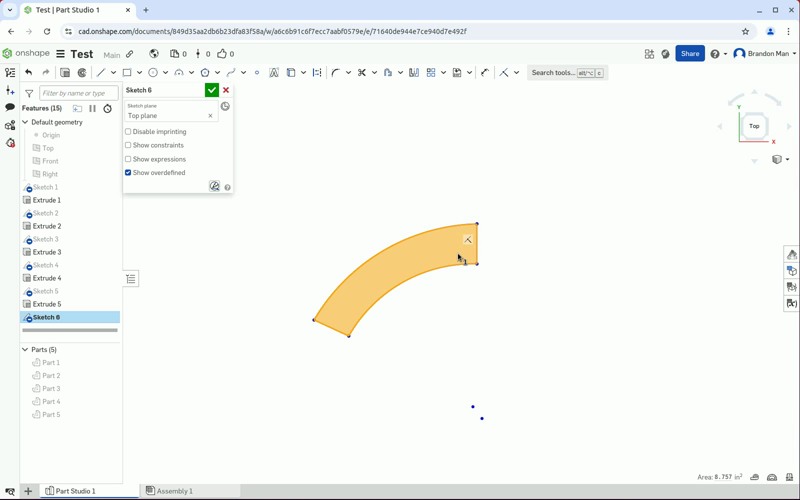
scroll(-6)
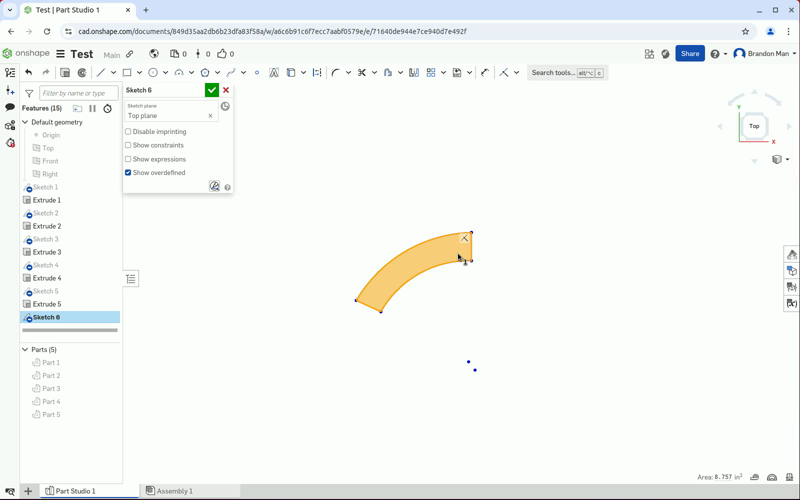
scroll(-6)
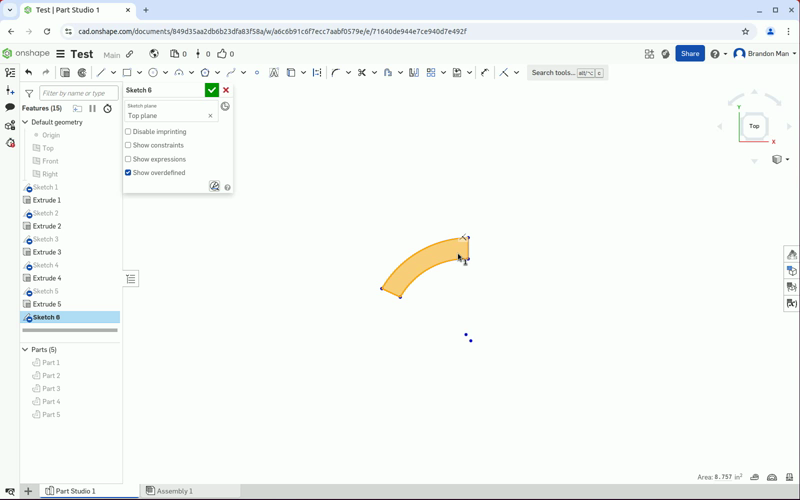
scroll(-6)
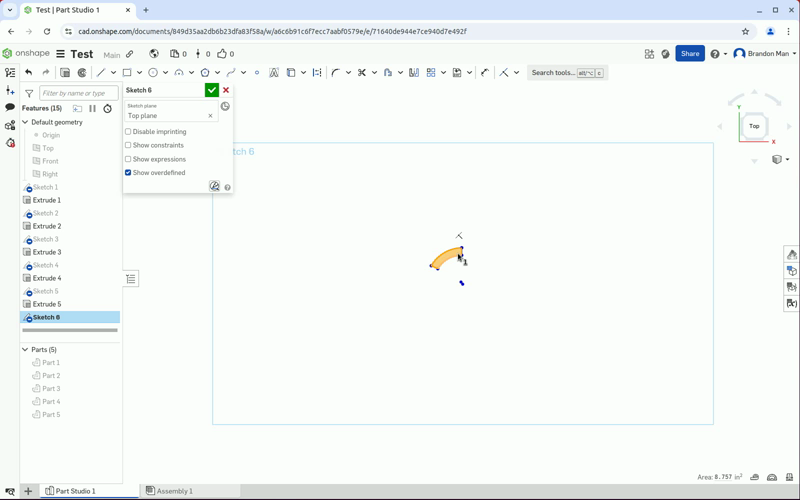
mouse_move(73, 352)
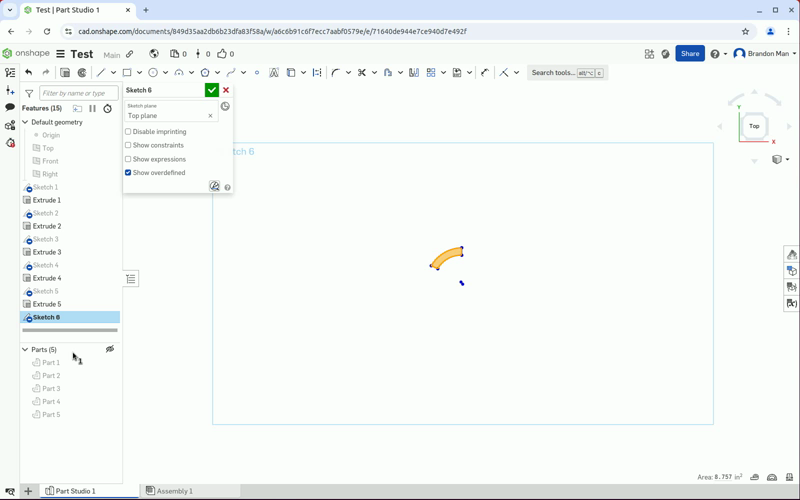
key(shift+y)
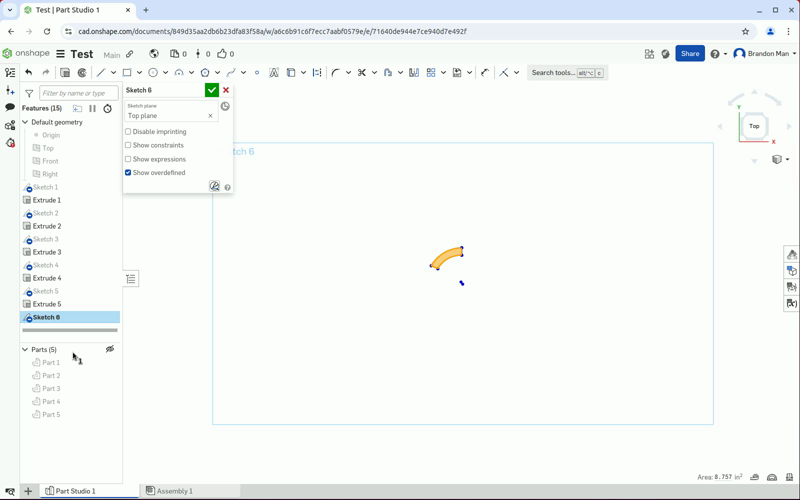
key(shift+e)
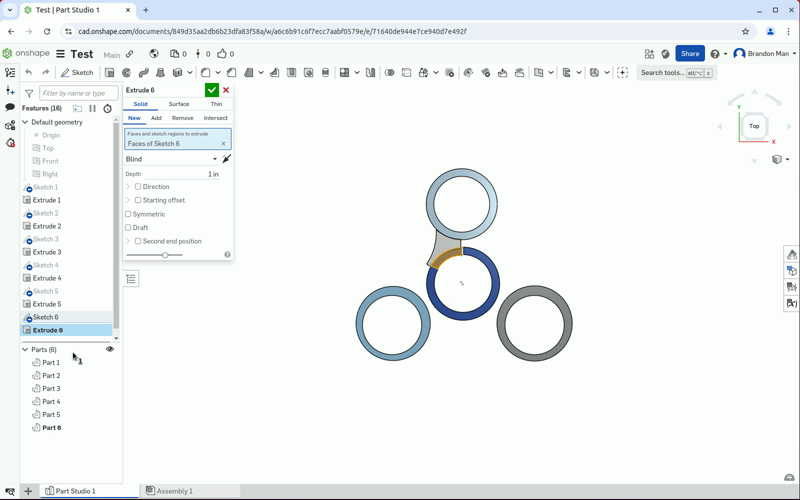
mouse_move(143, 106)
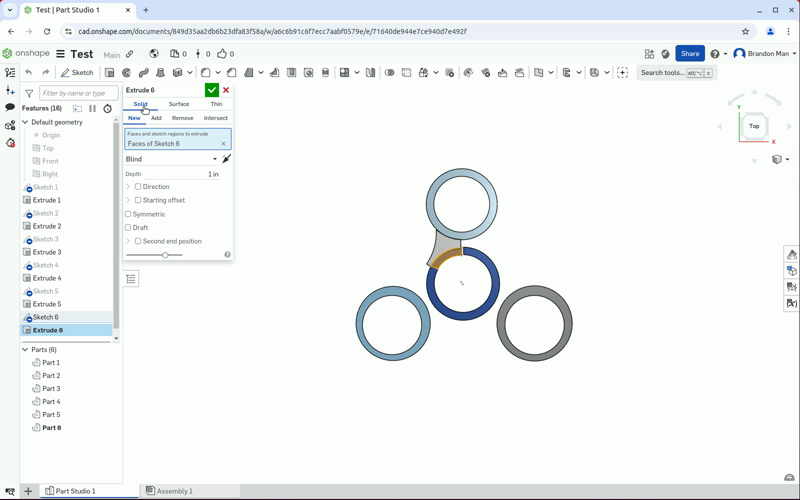
click(143, 106)
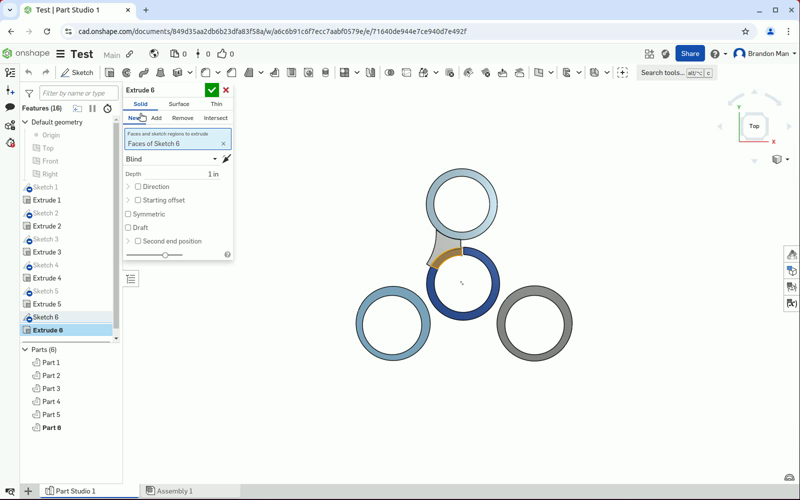
mouse_move(137, 120)
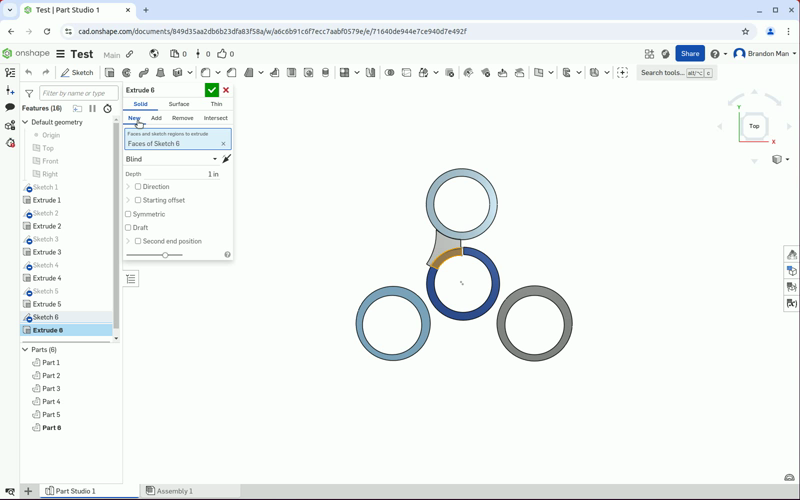
click(137, 120)
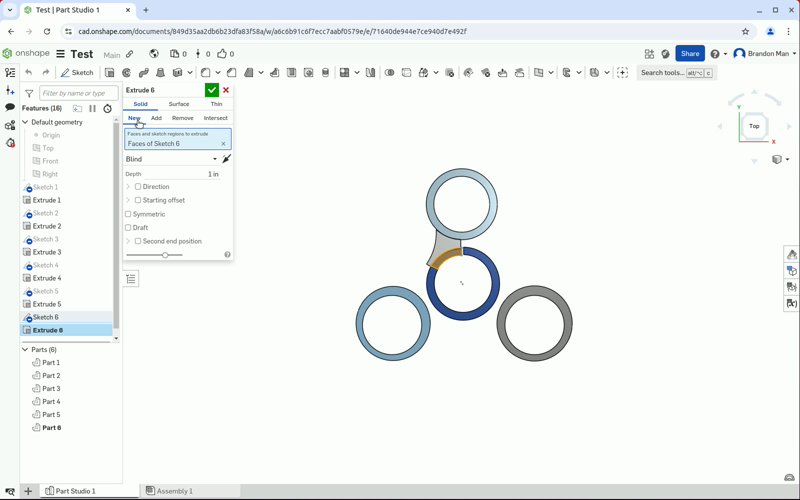
key(tab, 4)
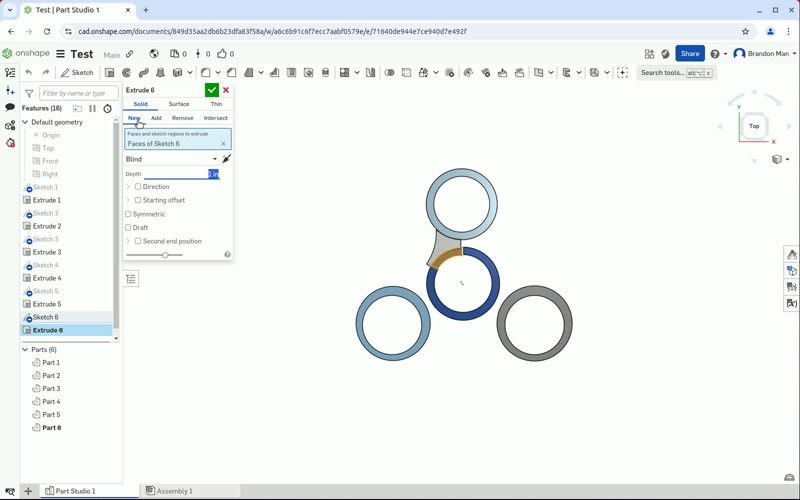
text(12.758)
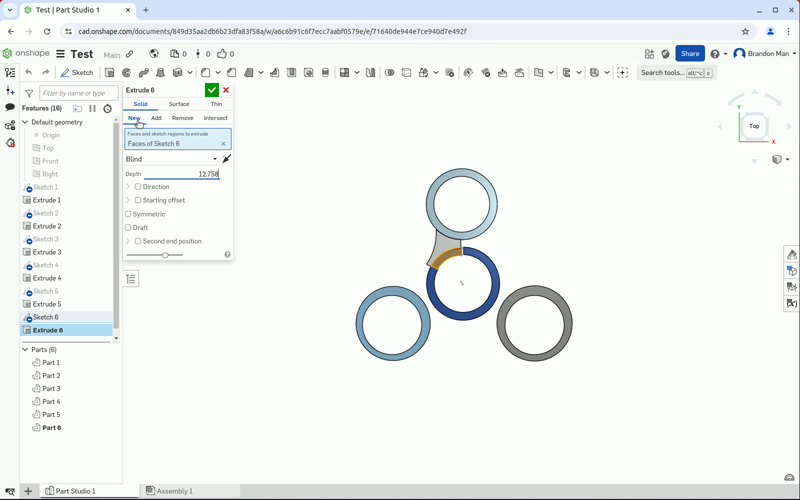
key(enter)
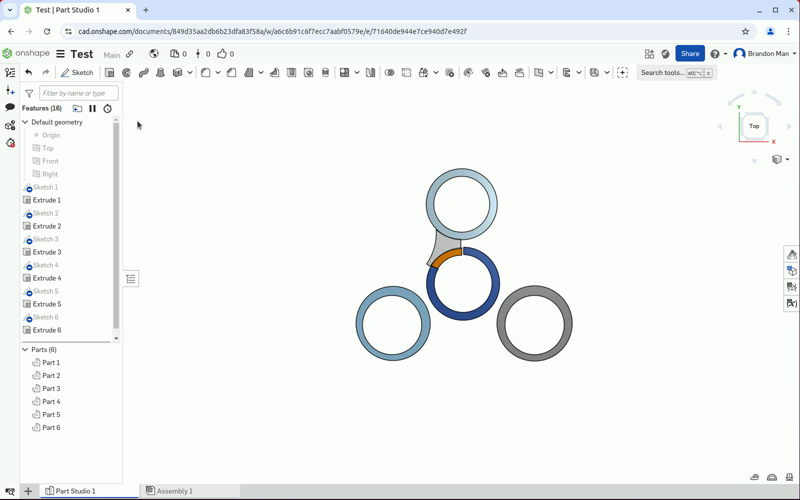
key(shift+h)
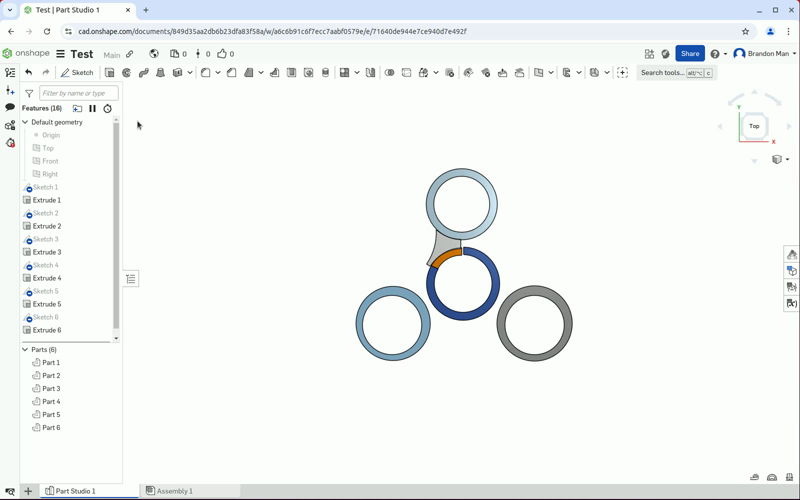
key(shift+h)
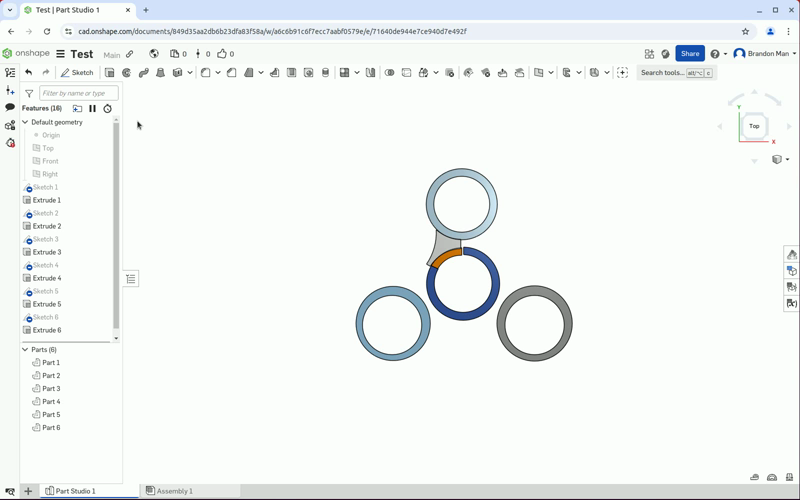
key(shift+7)
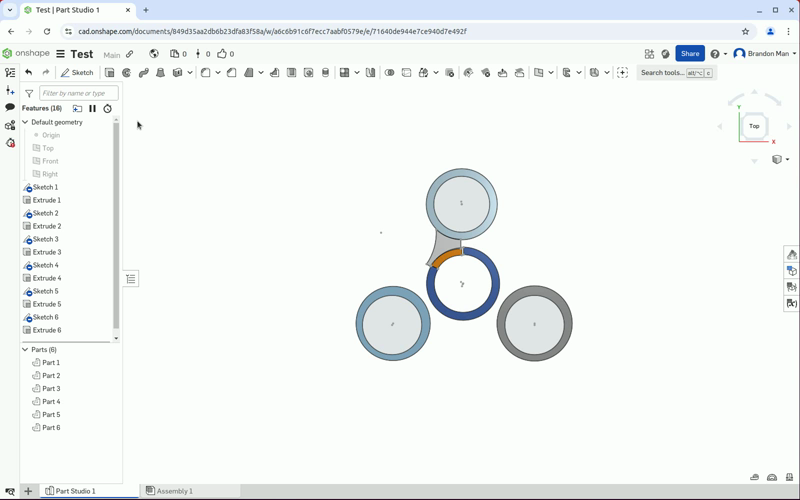
key(up, 3)
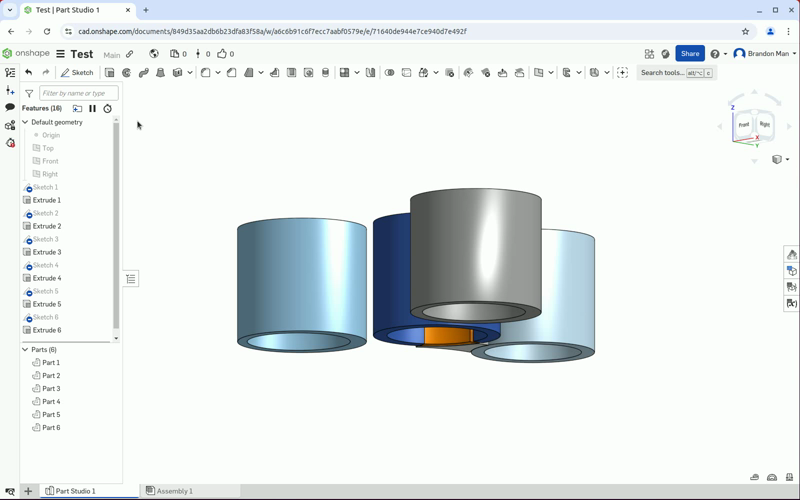
key(left, 3)
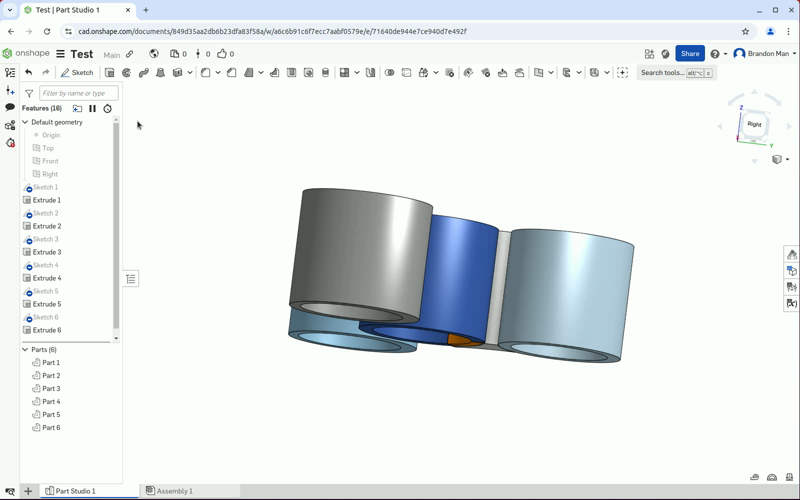
key(right, 3)
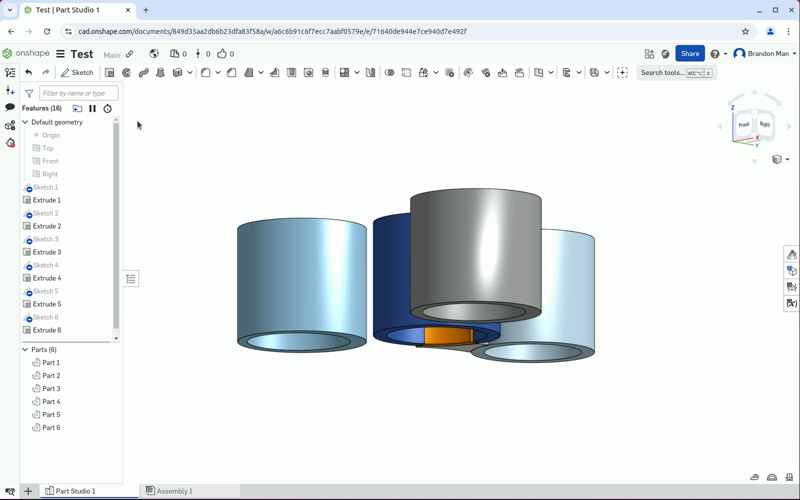
key(down, 3)
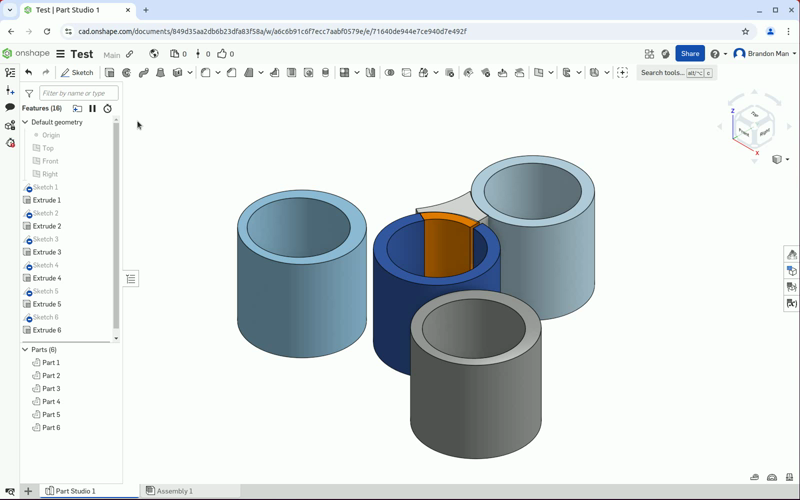
mouse_move(69, 189)
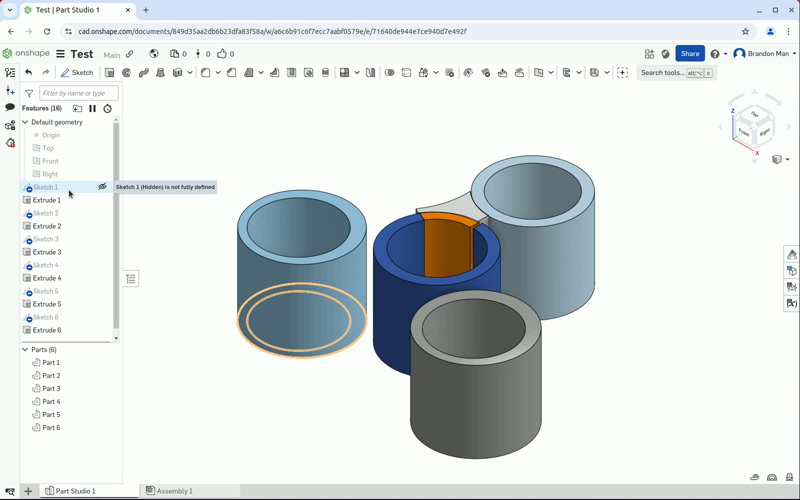
click(69, 189)